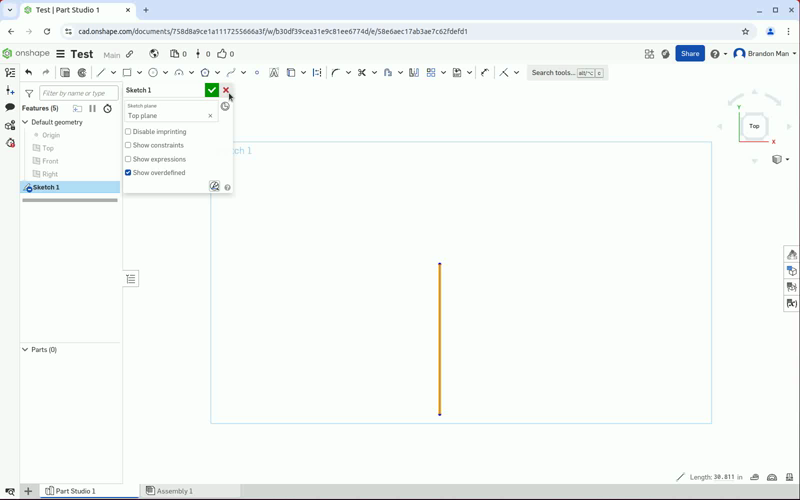
key(shift+h)
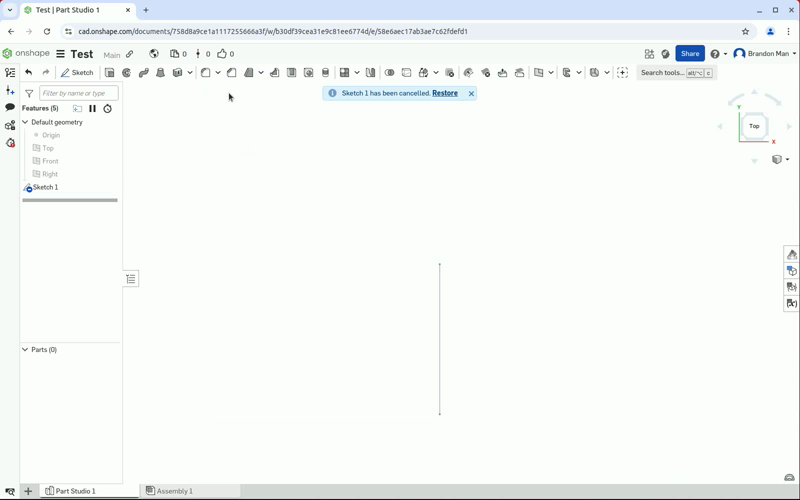
key(shift+s)
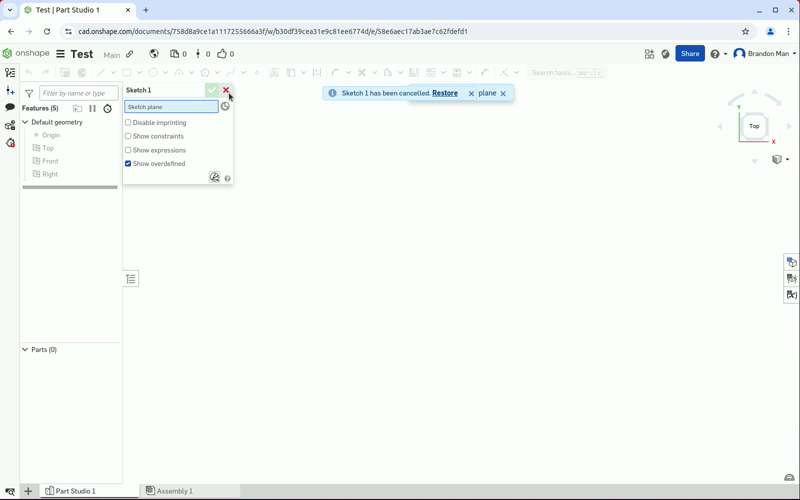
mouse_move(73, 150)
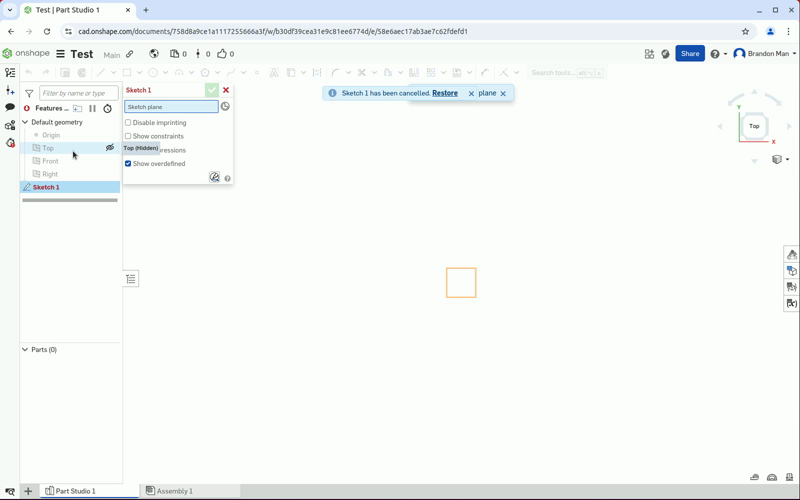
click(73, 150)
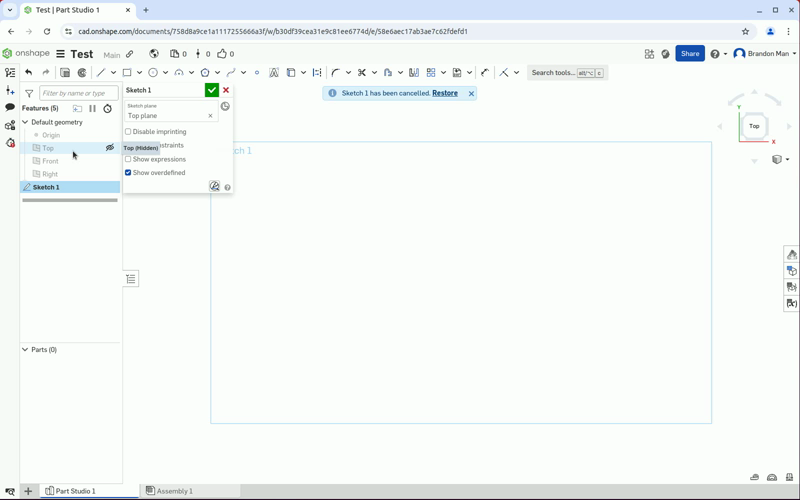
mouse_move(73, 352)
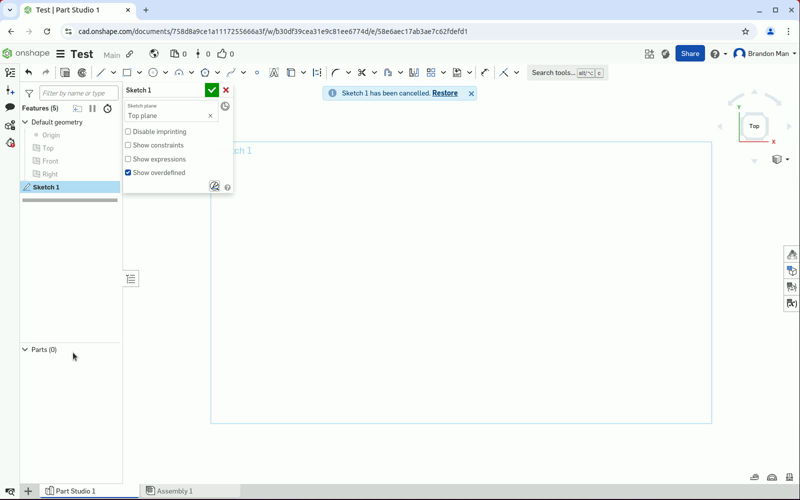
key(y)
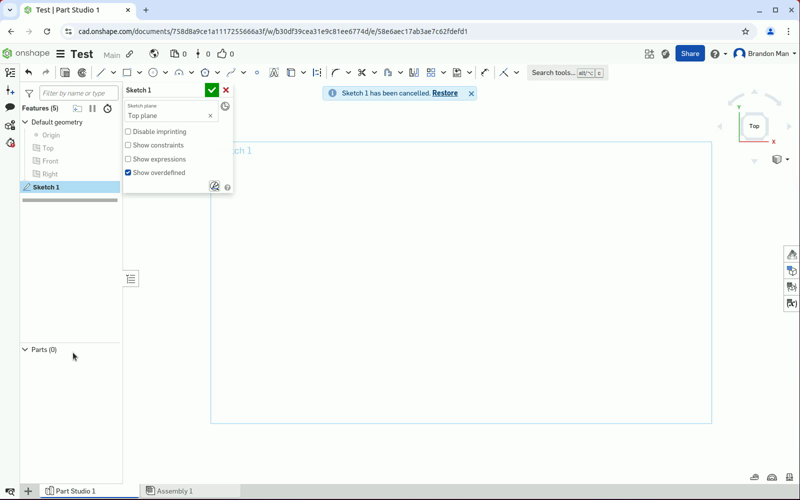
key(l)
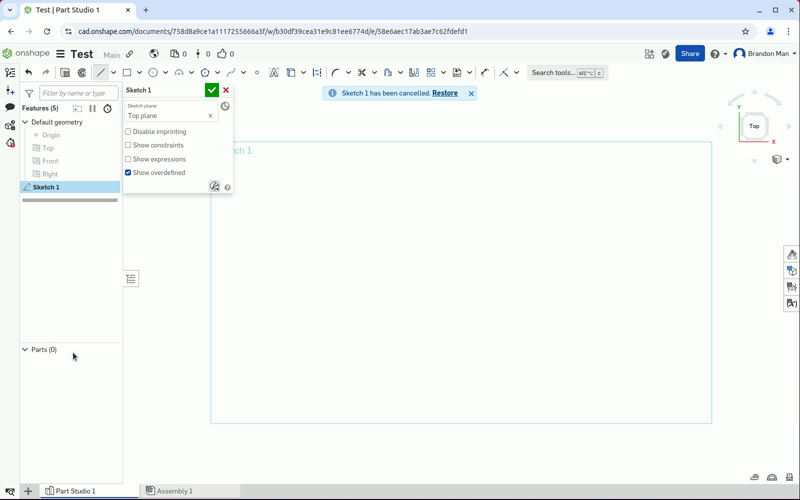
key_down(shift)
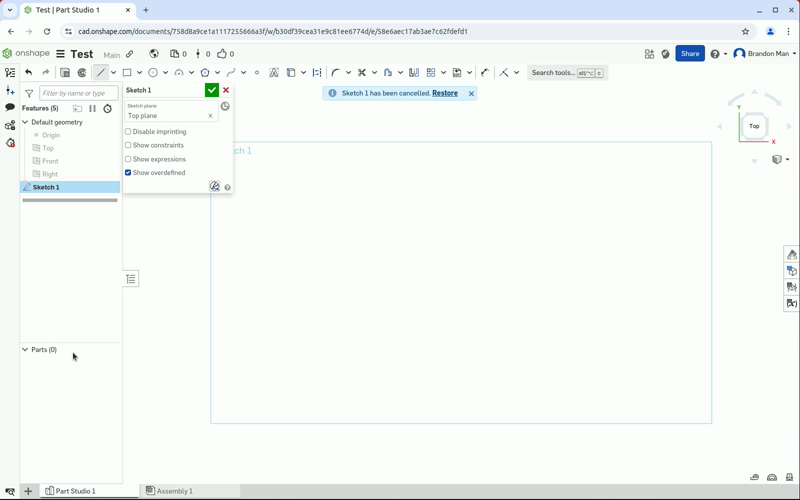
mouse_move(348, 395)
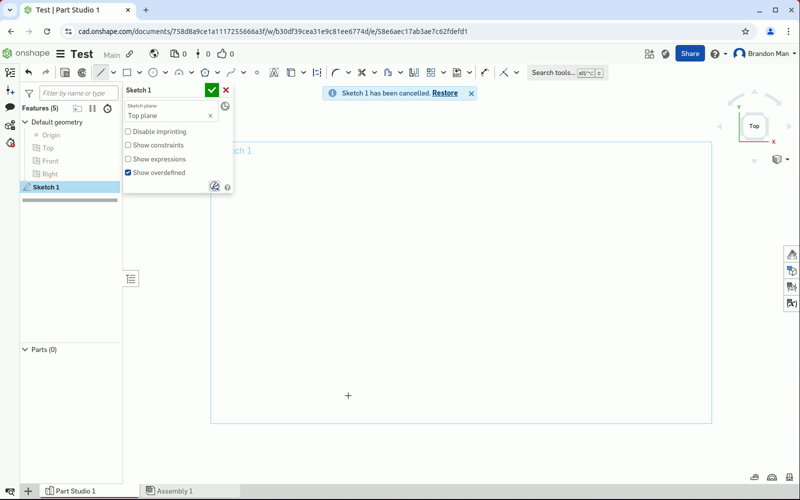
click(348, 395)
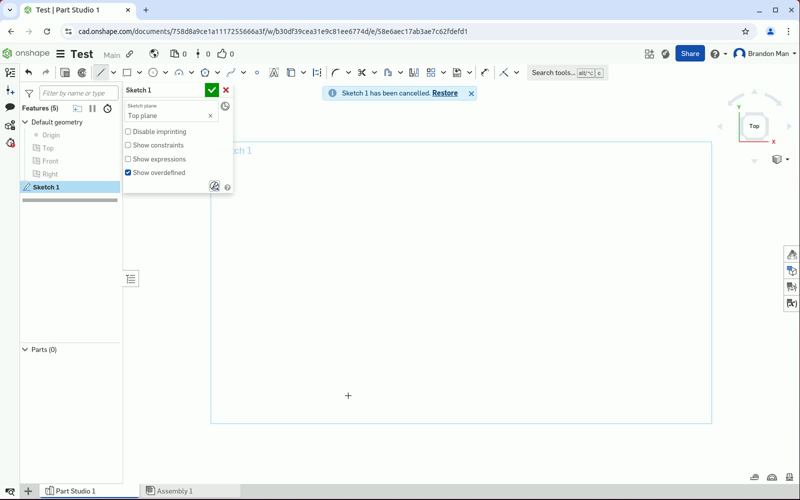
key_up(shift)
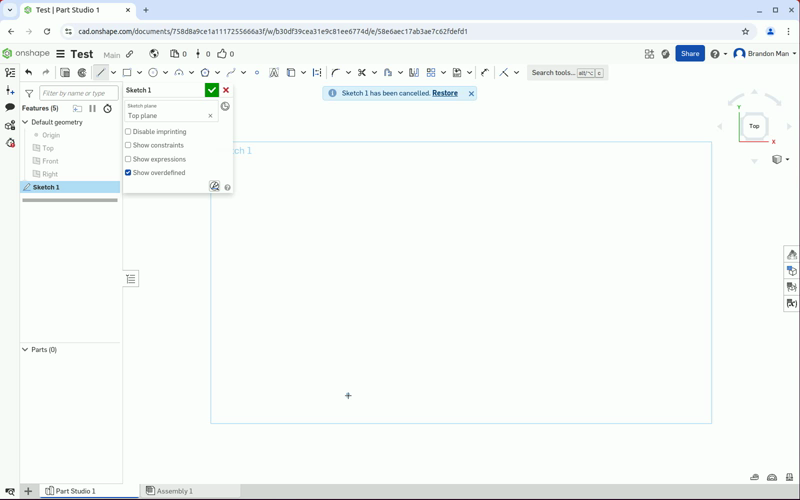
key_down(shift)
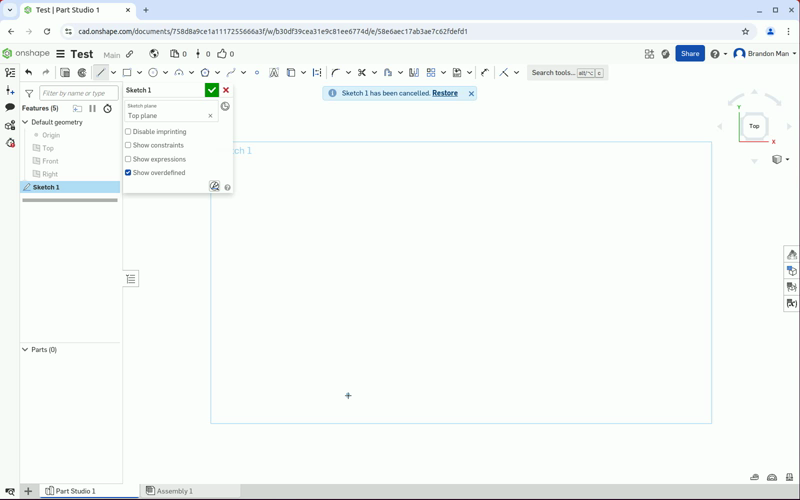
mouse_move(572, 395)
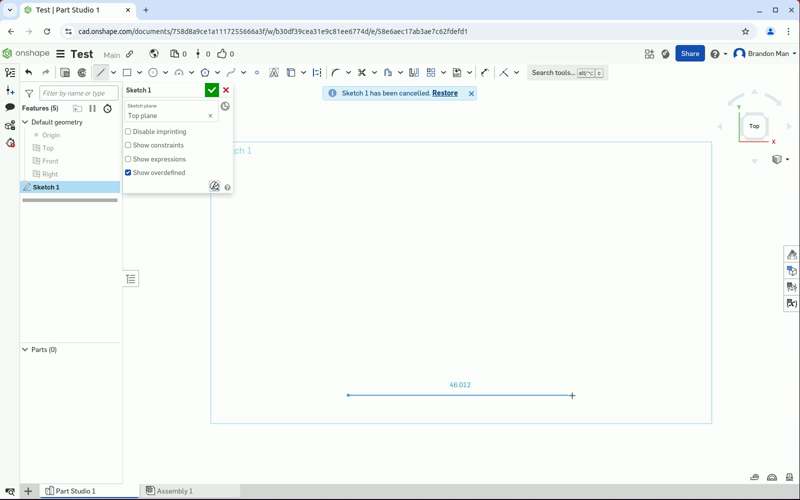
click(572, 395)
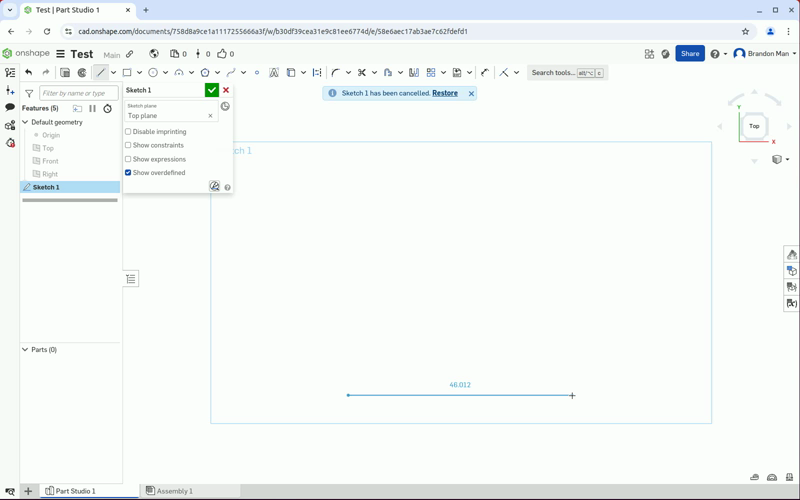
key_up(shift)
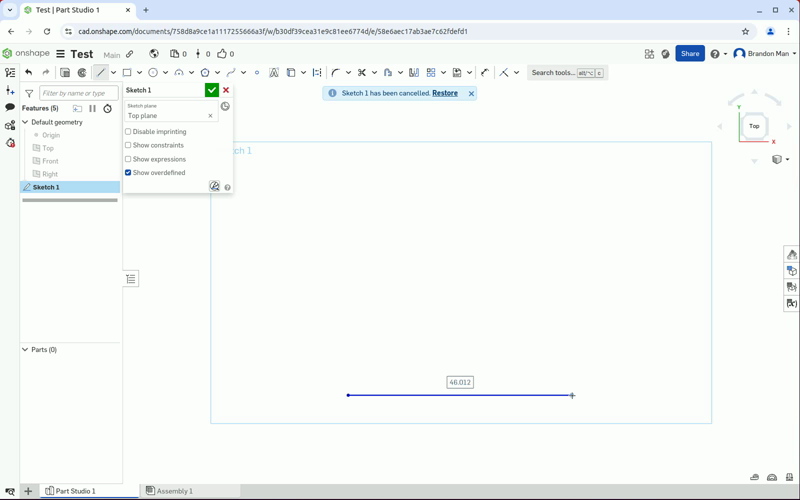
key_down(shift)
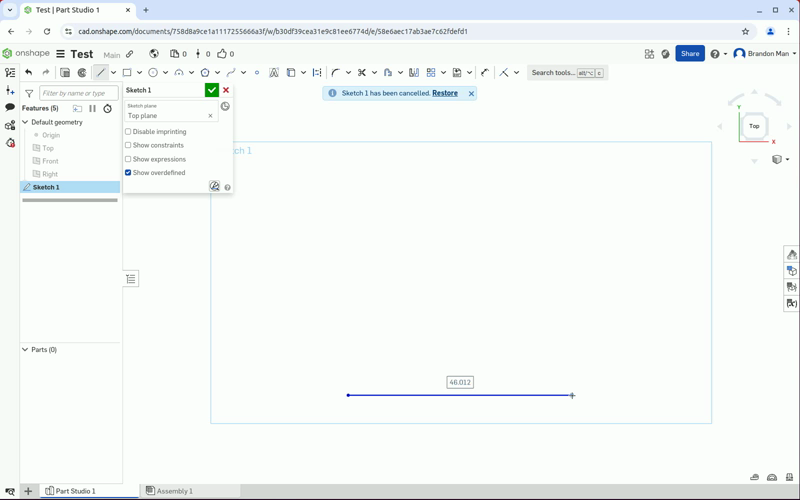
mouse_move(572, 171)
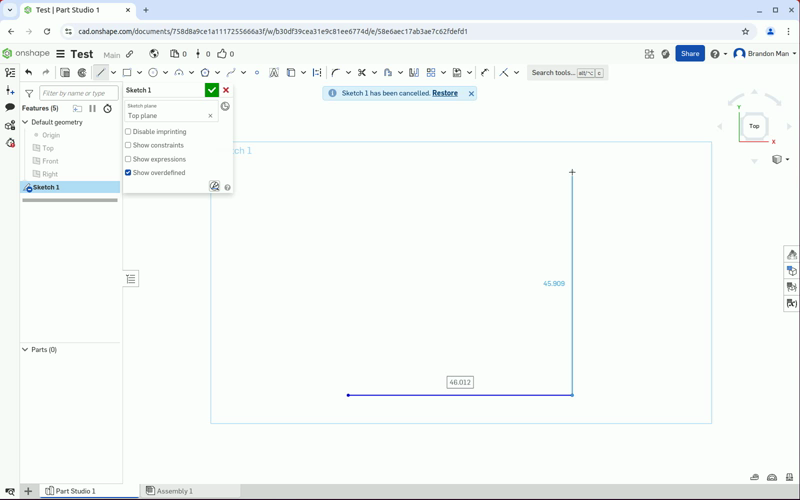
click(572, 171)
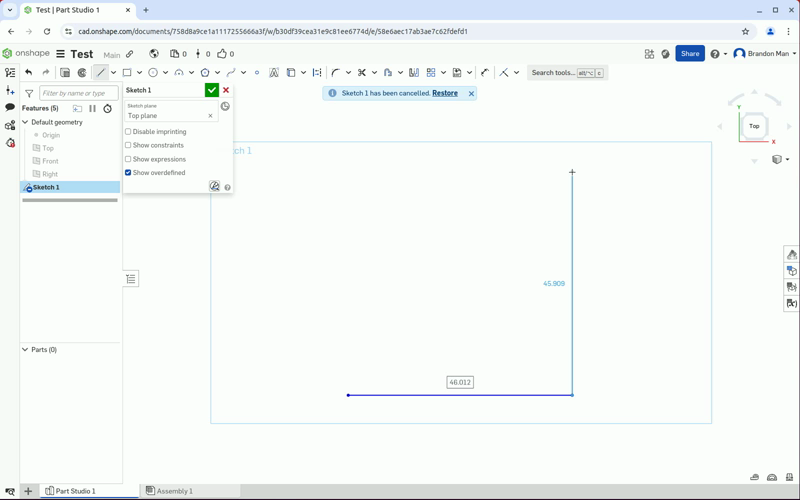
key_up(shift)
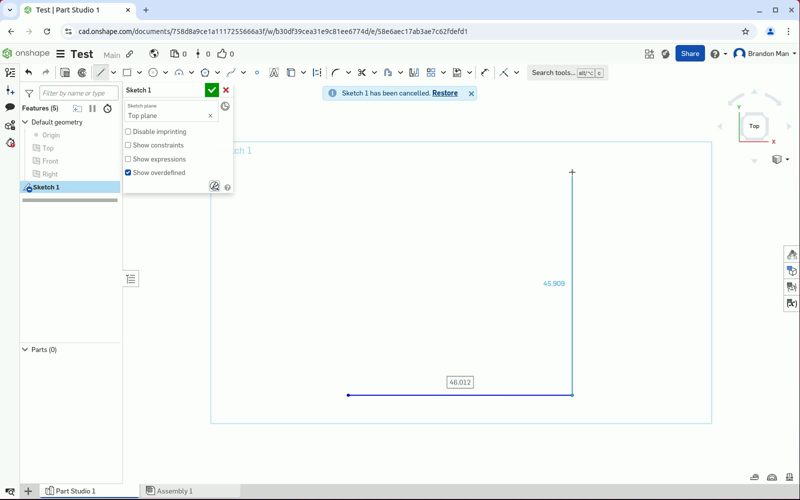
key_down(shift)
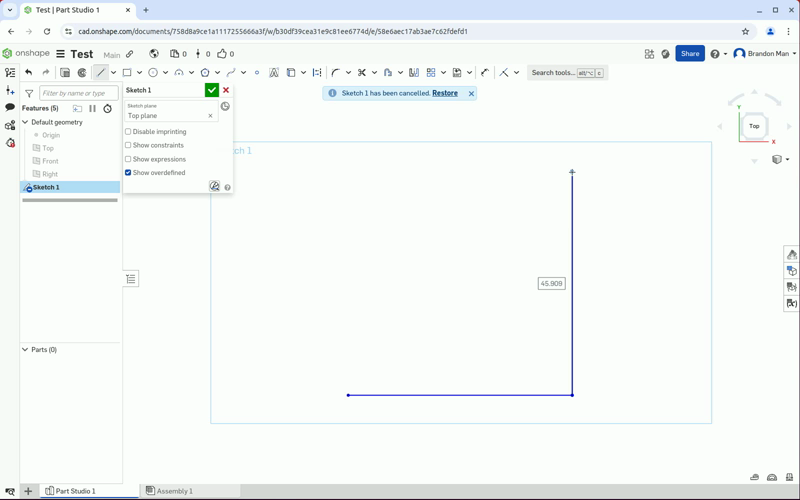
mouse_move(348, 171)
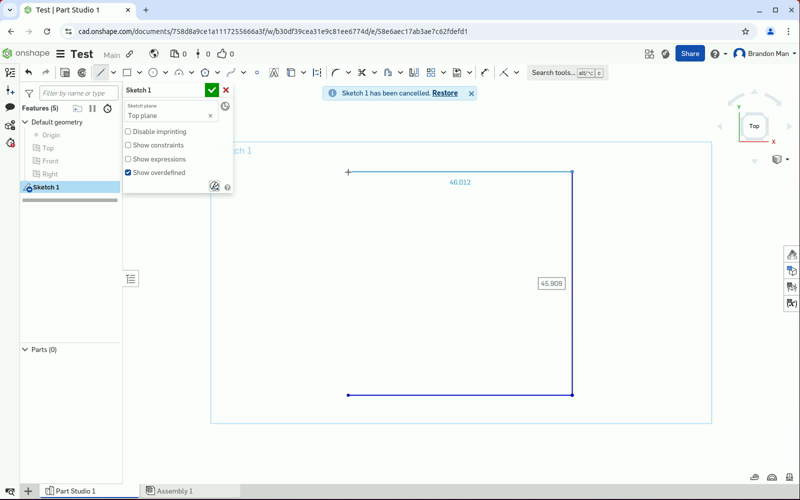
click(348, 171)
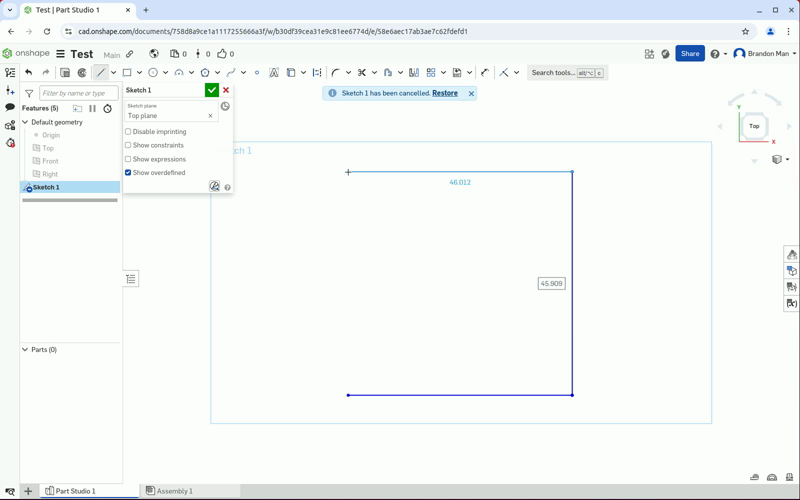
key_up(shift)
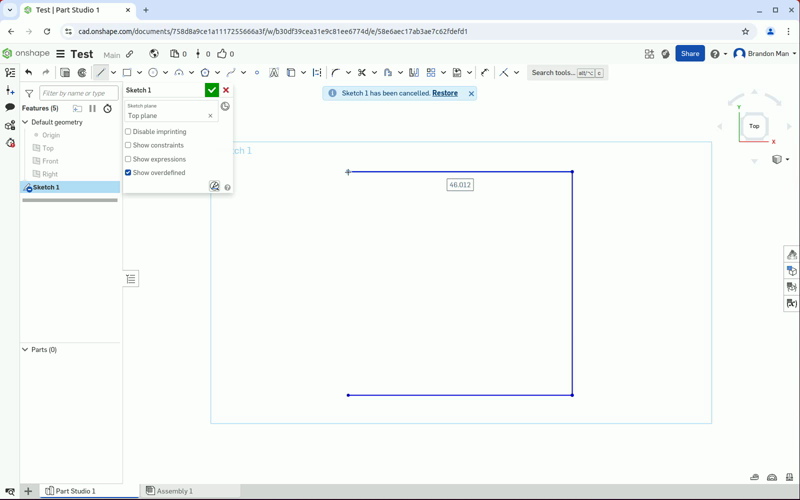
key_down(shift)
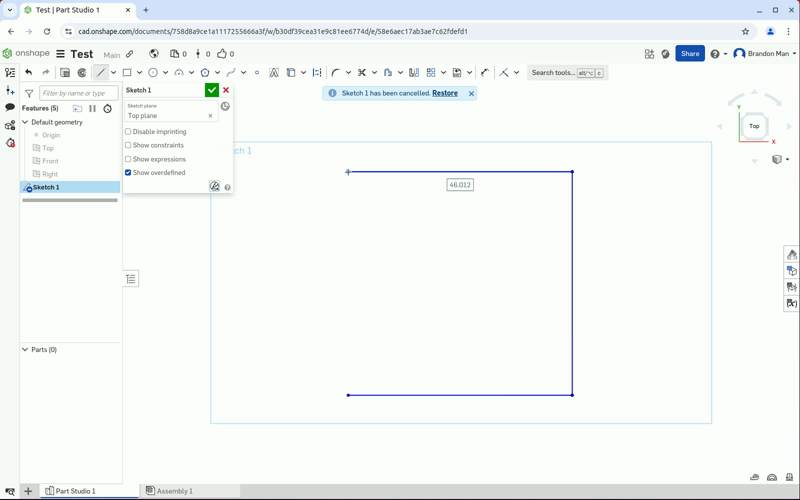
mouse_move(348, 395)
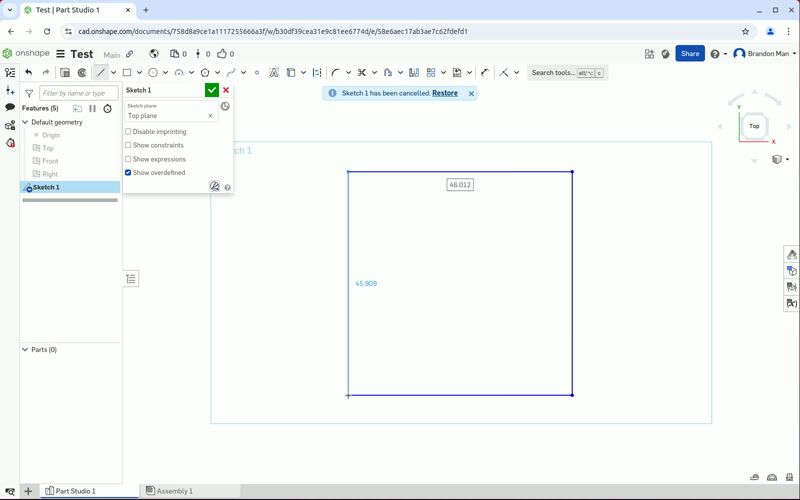
key_up(shift)
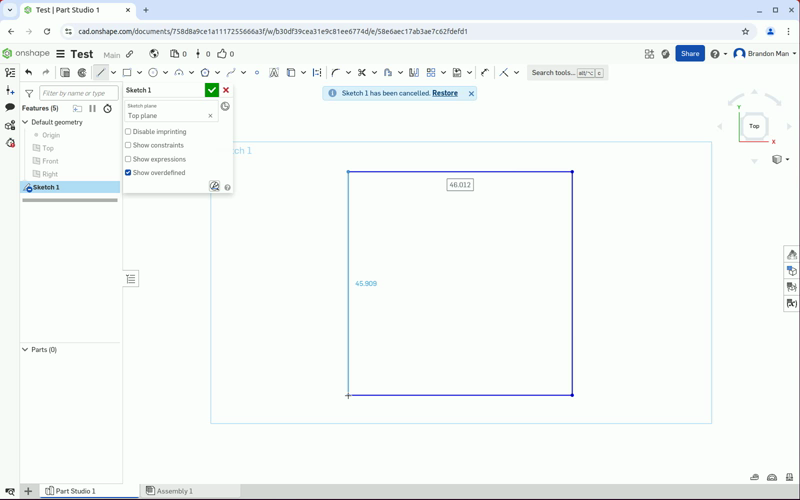
click(348, 395)
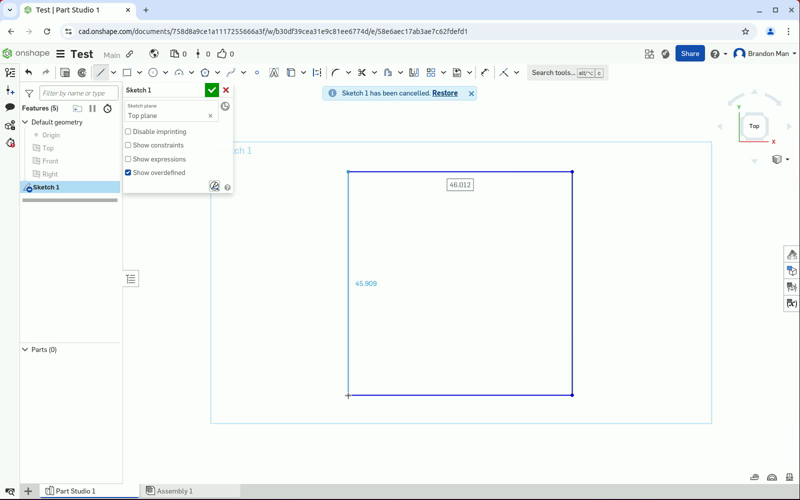
key(esc)
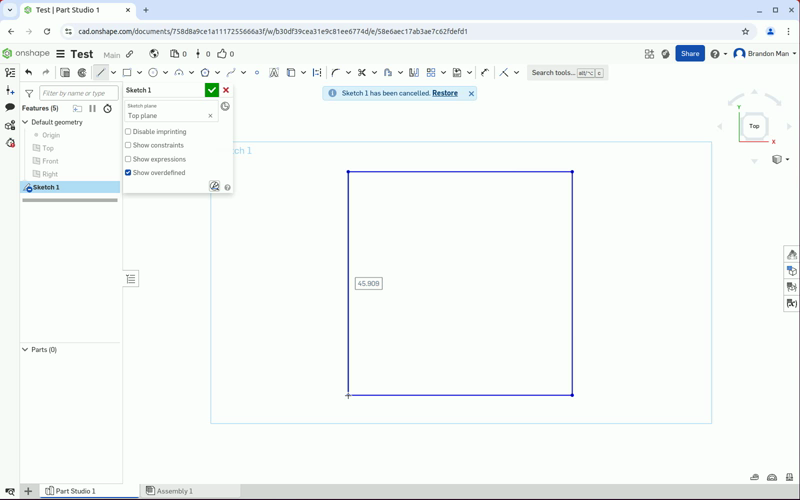
mouse_move(393, 257)
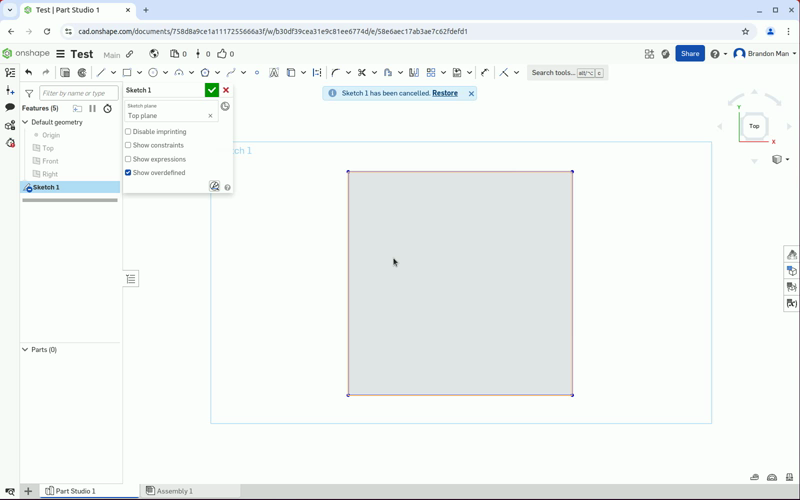
click(393, 257)
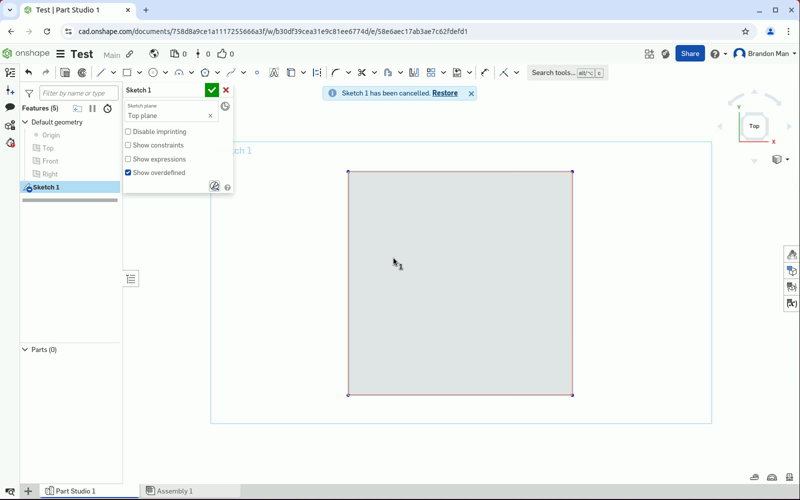
mouse_move(73, 352)
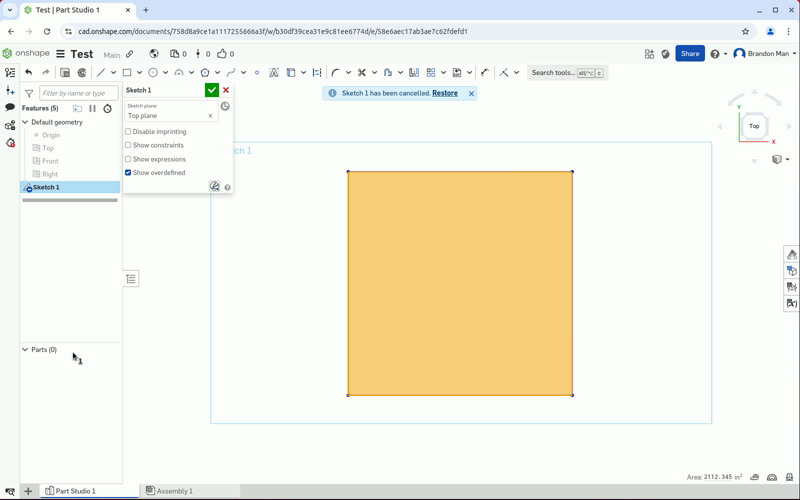
key(shift+y)
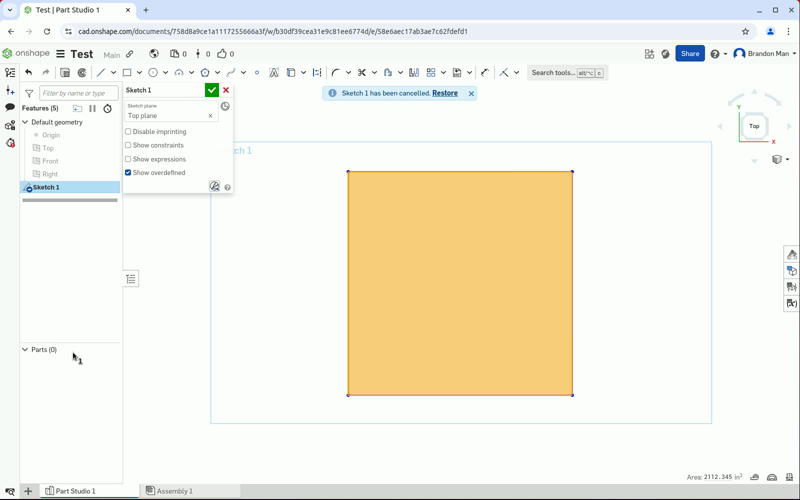
key(shift+e)
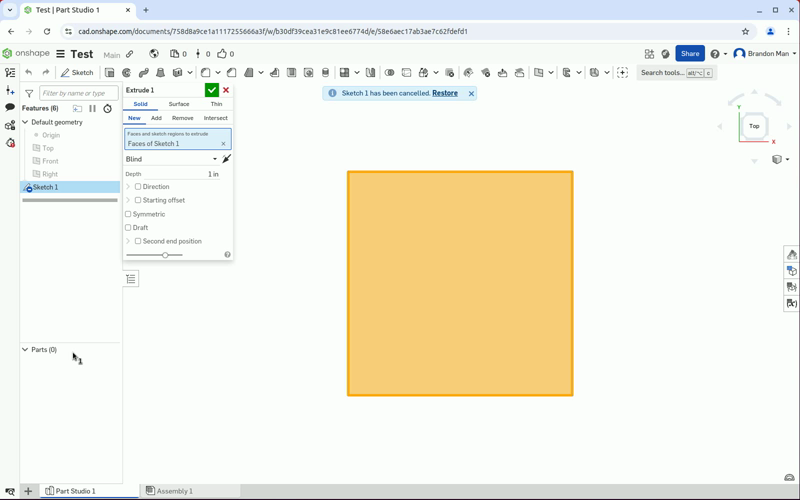
mouse_move(143, 106)
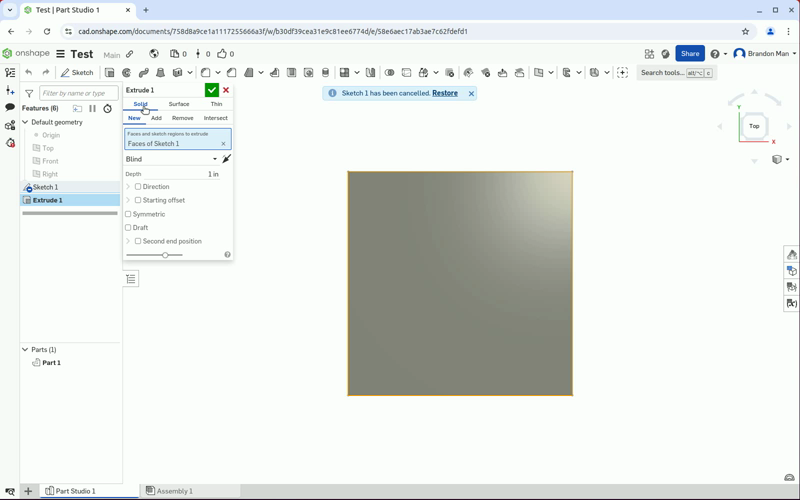
click(143, 106)
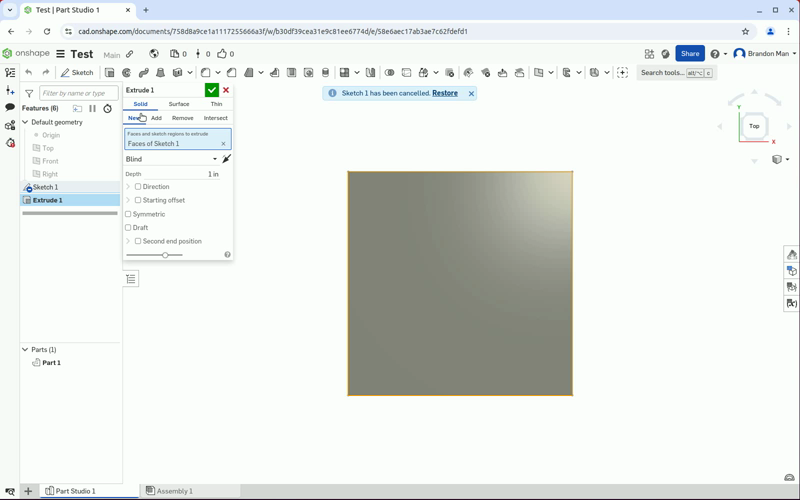
mouse_move(137, 120)
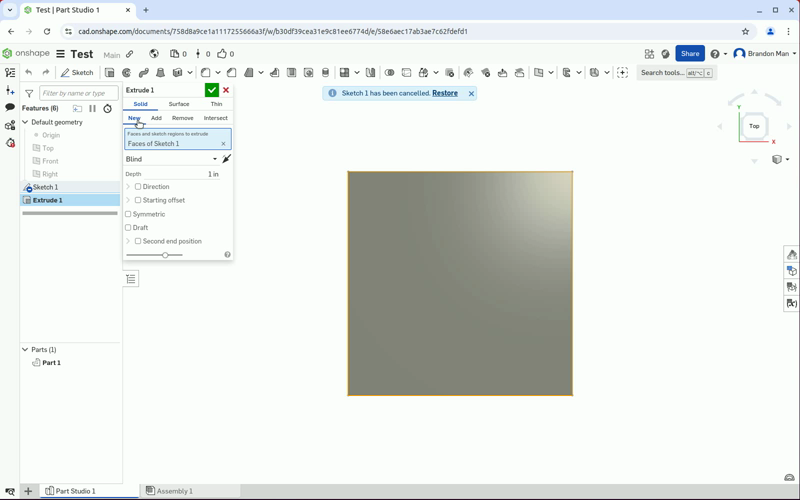
click(137, 120)
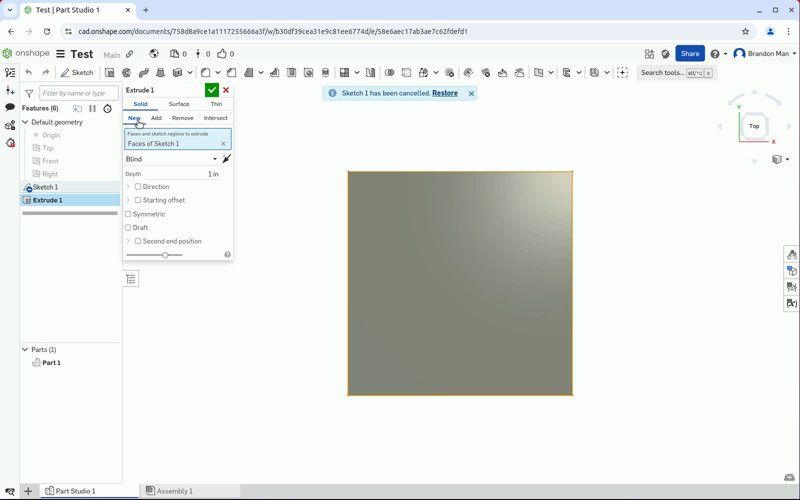
key(tab, 4)
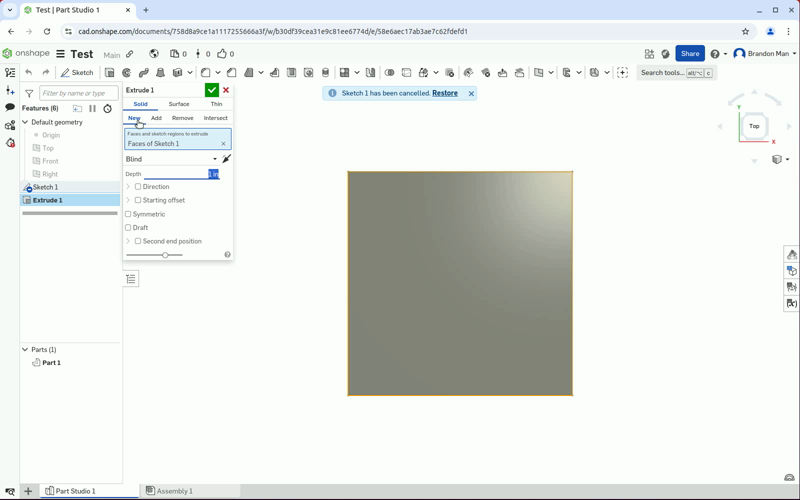
text(8.666)
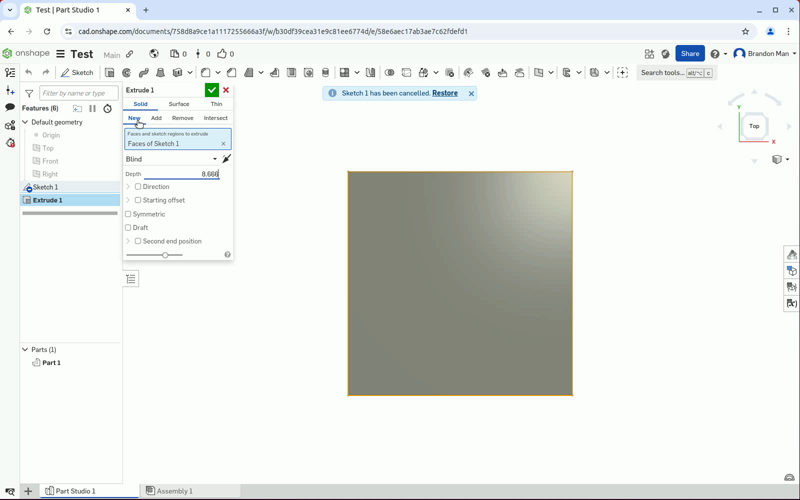
key(enter)
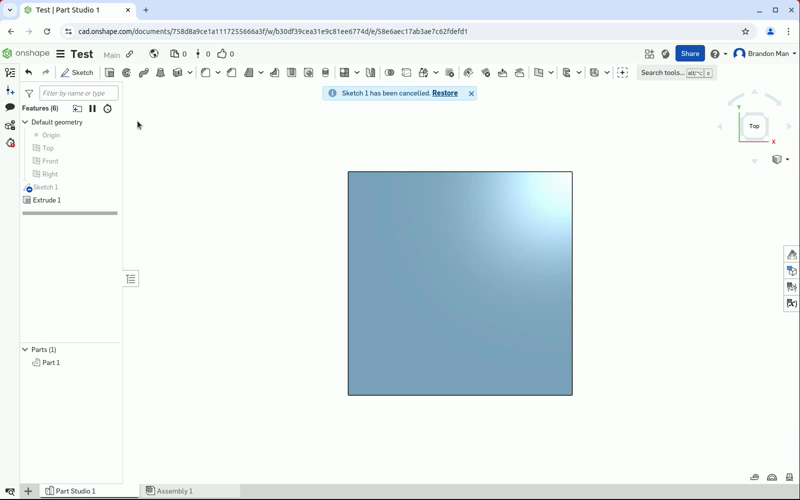
key(shift+h)
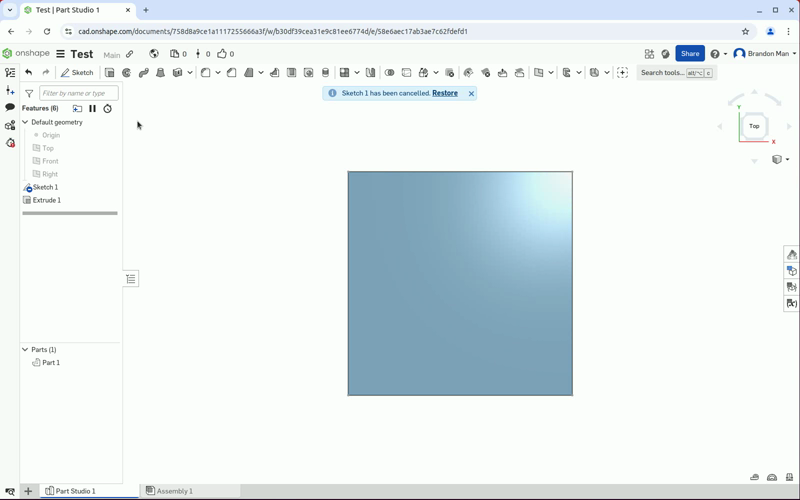
key(shift+h)
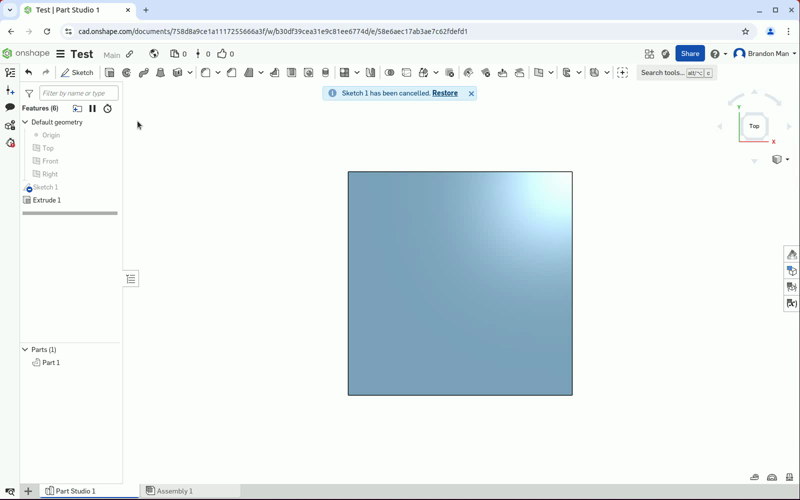
mouse_move(73, 189)
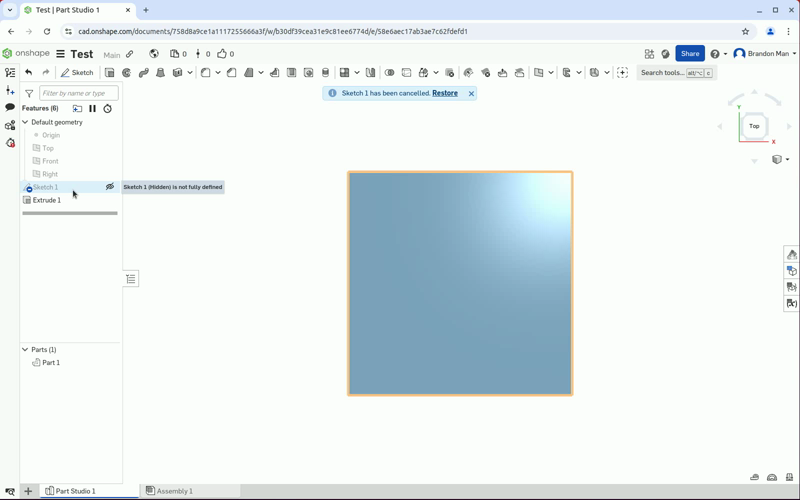
click(73, 189)
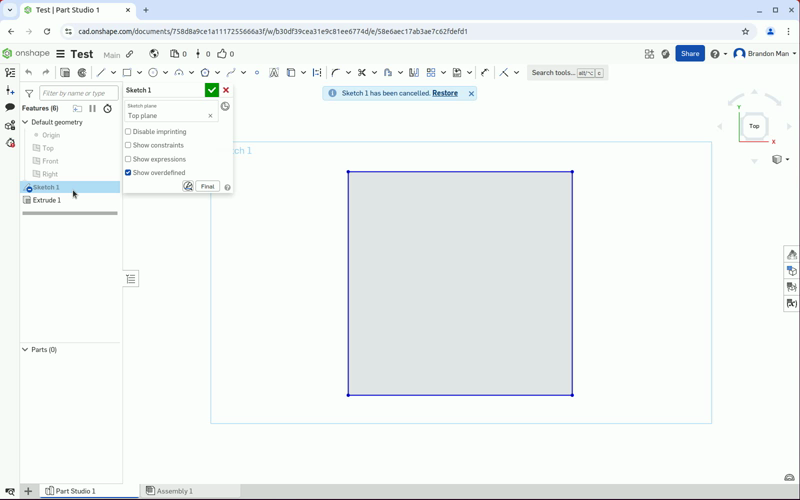
mouse_move(229, 92)
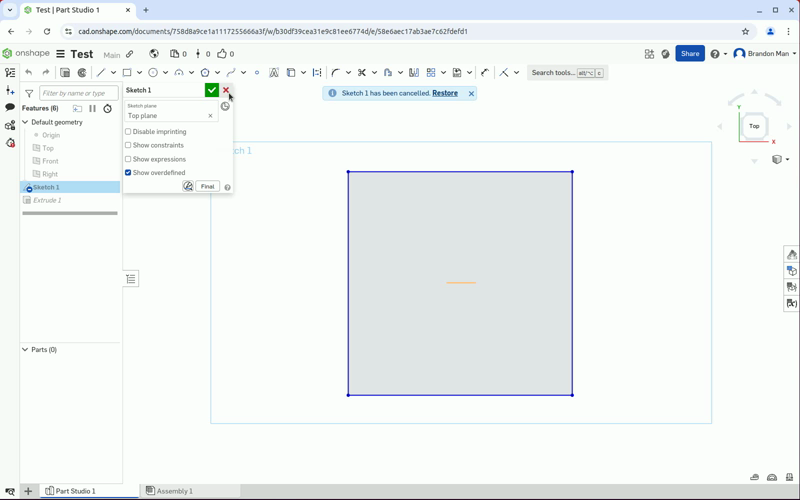
click(229, 92)
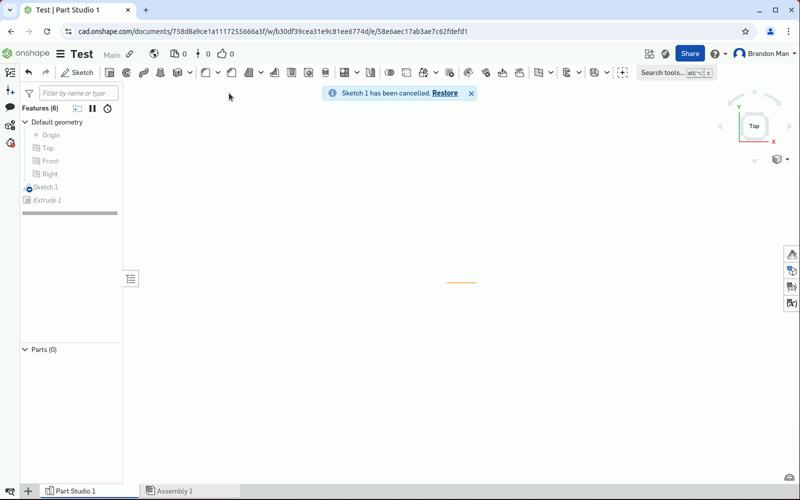
mouse_move(73, 352)
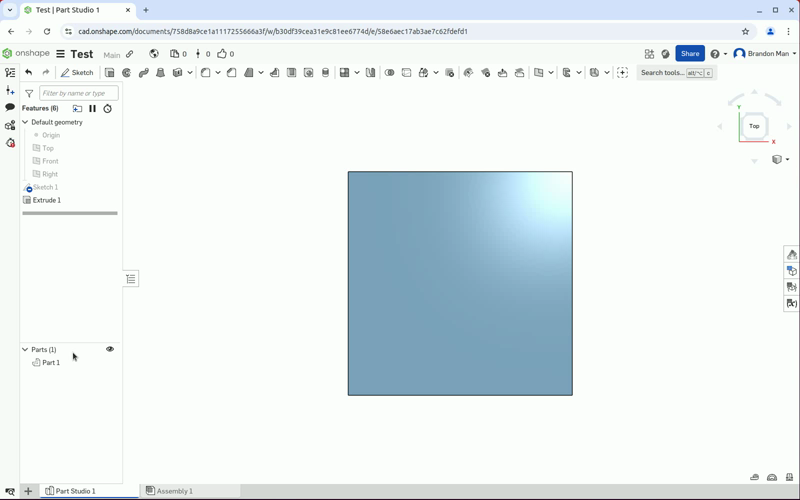
key(y)
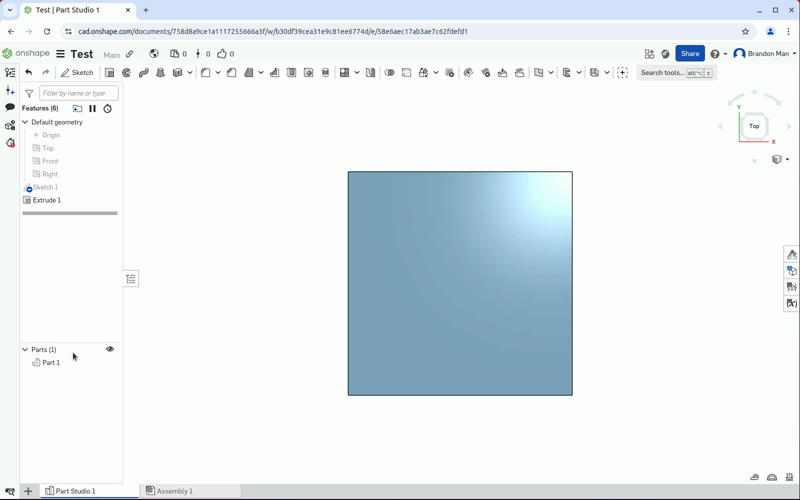
key(shift+p)
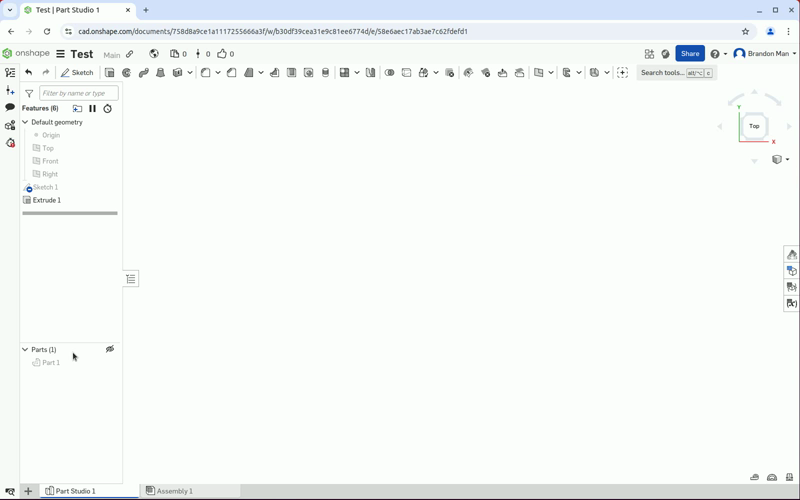
key(space)
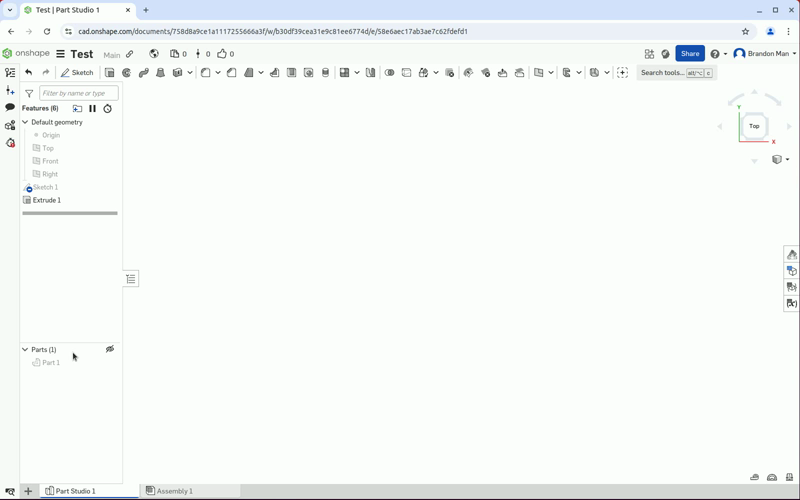
key_down(shift)
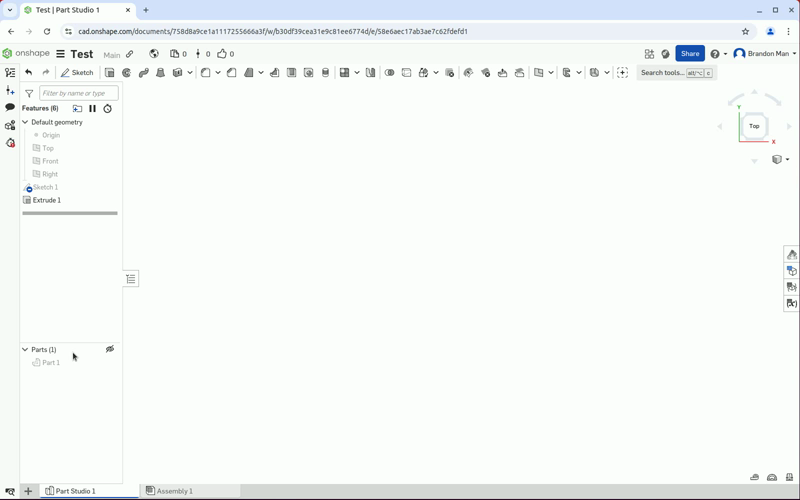
key(up)
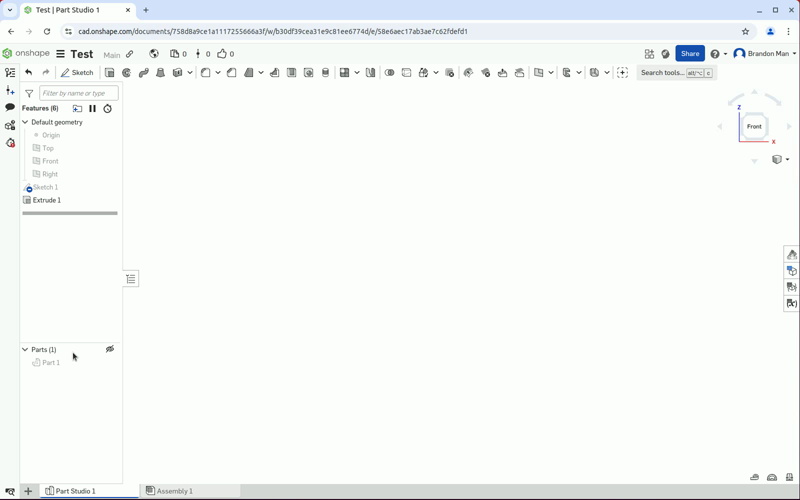
key_up(shift)
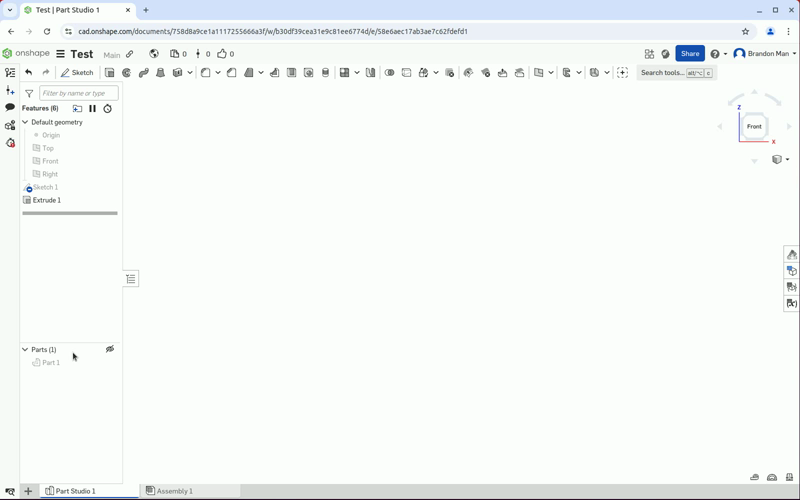
mouse_move(73, 352)
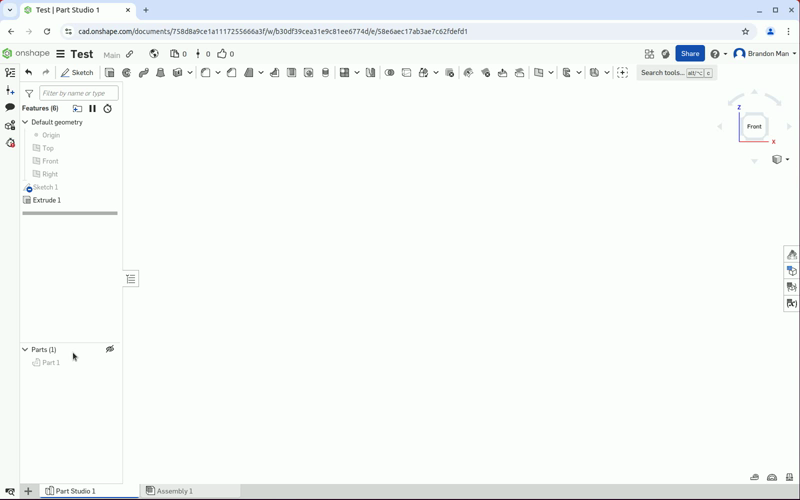
key(shift+y)
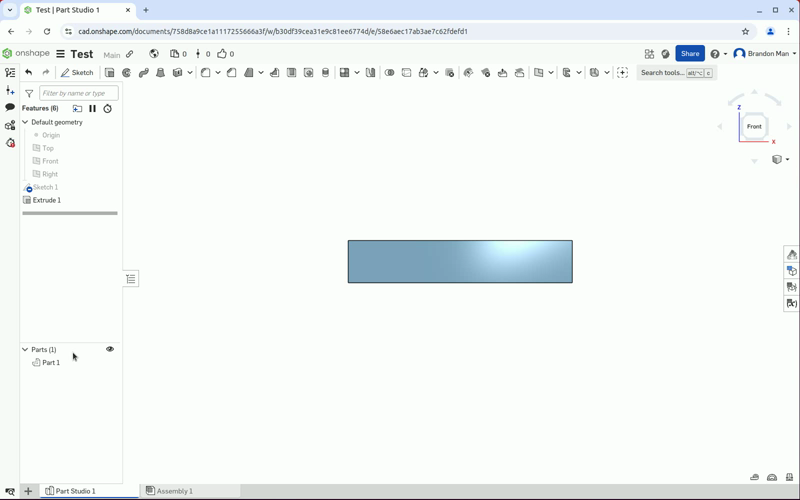
mouse_move(541, 75)
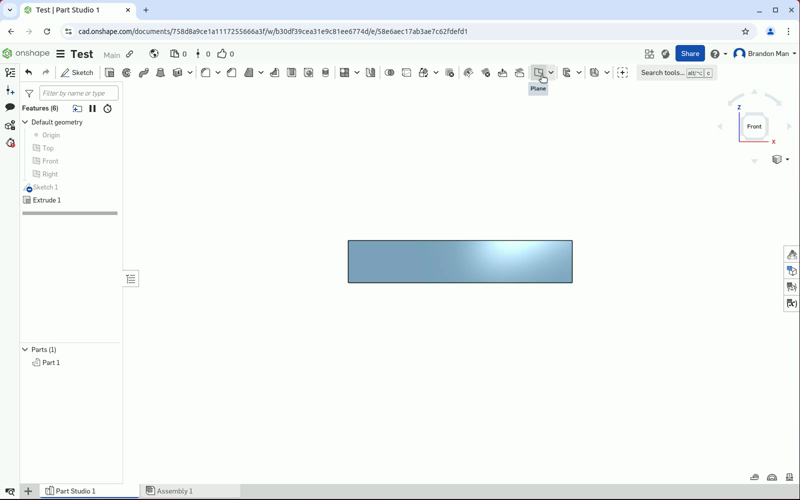
click(541, 75)
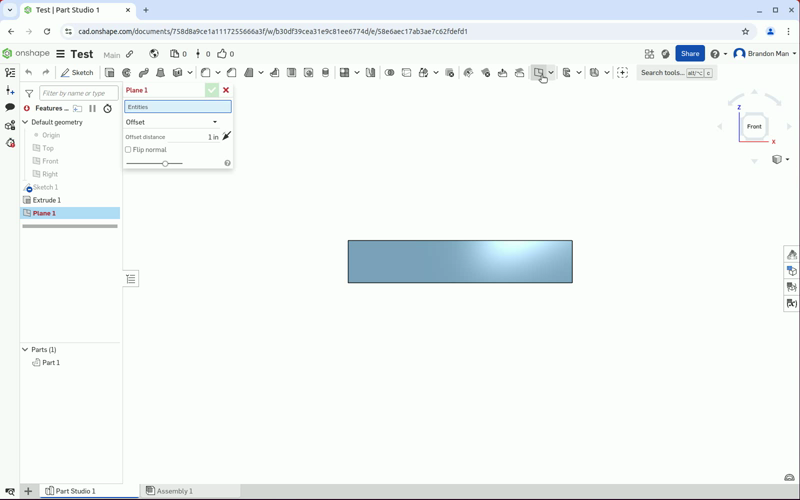
mouse_move(73, 163)
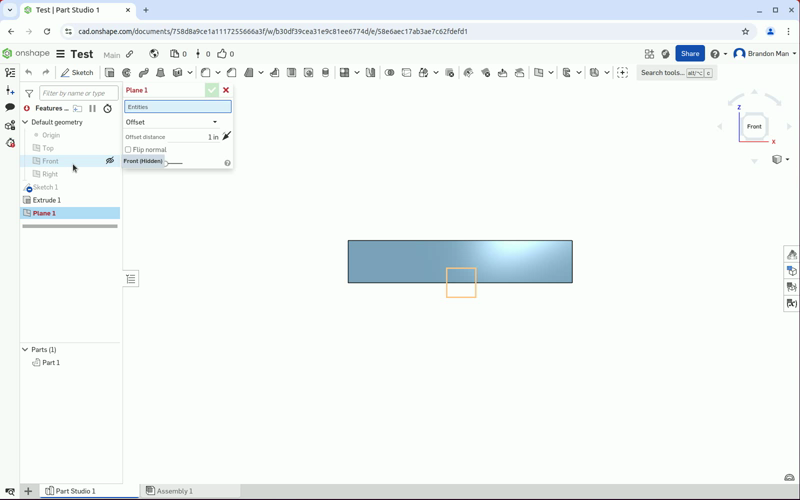
click(73, 163)
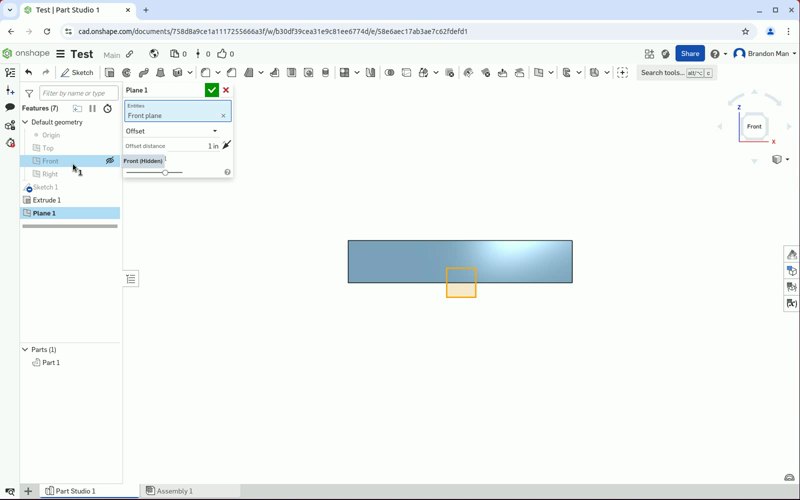
key(tab, 2)
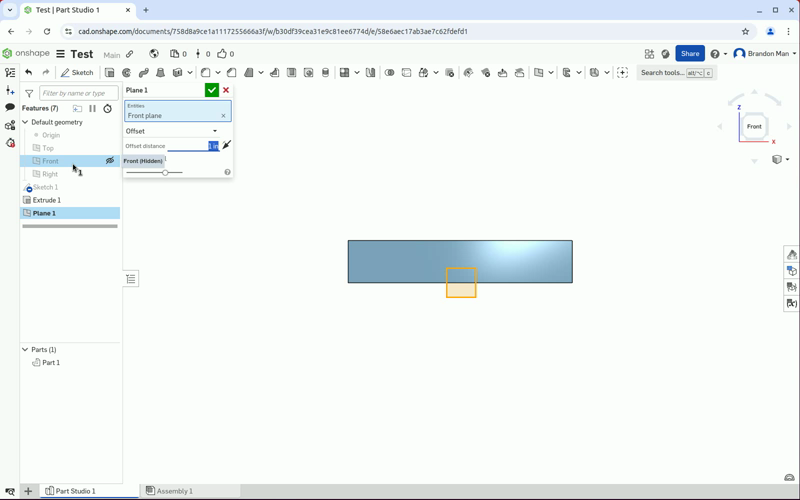
text(23.108)
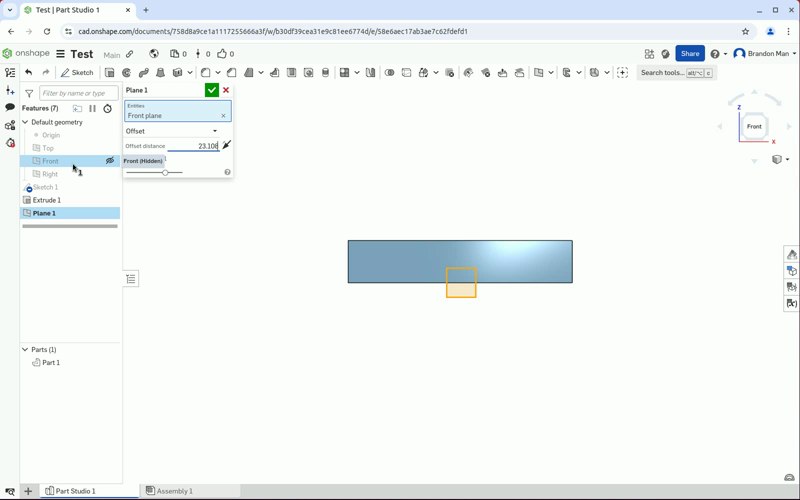
key(enter, 2)
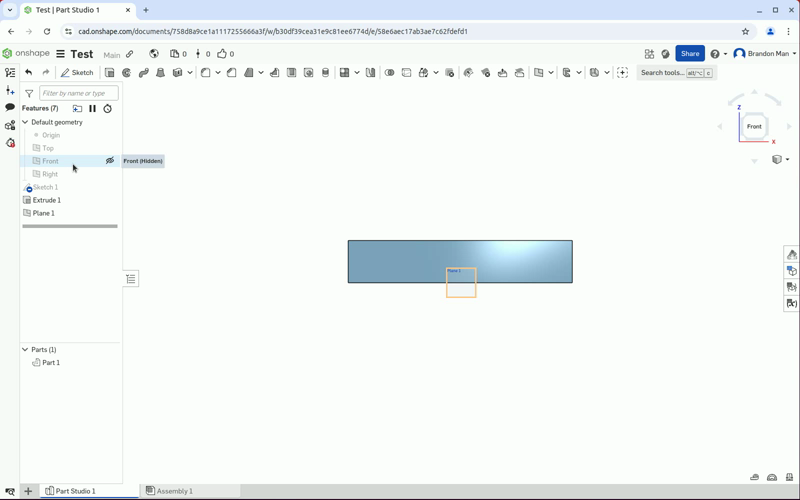
key(shift+s)
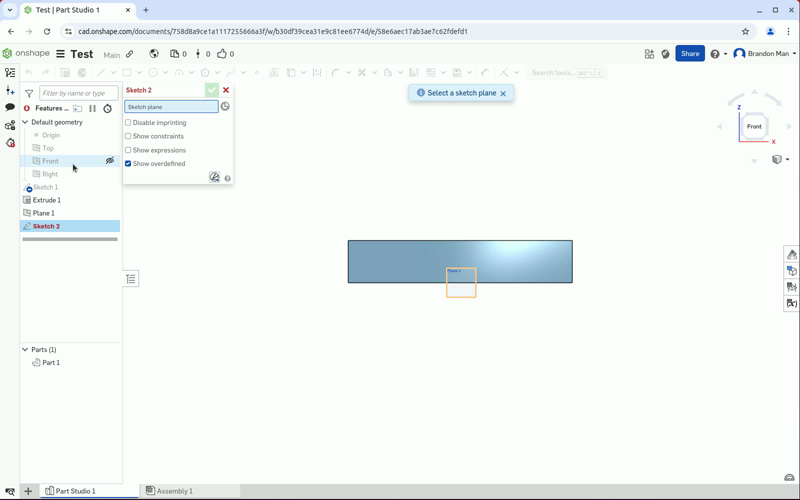
mouse_move(73, 215)
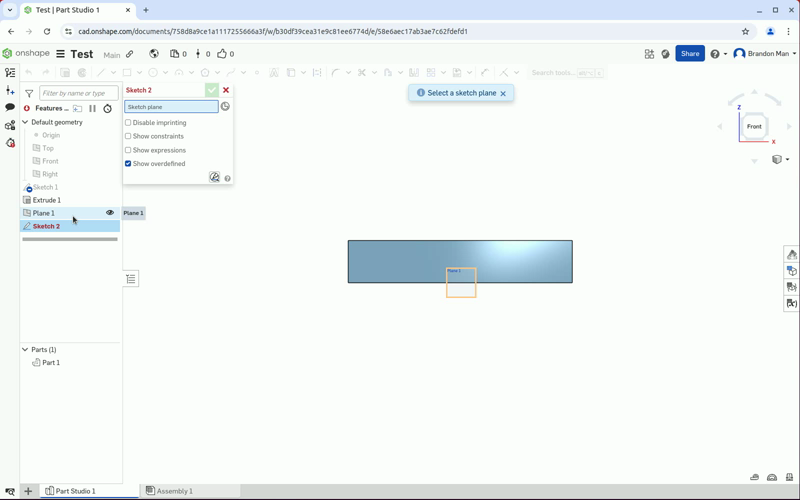
click(73, 215)
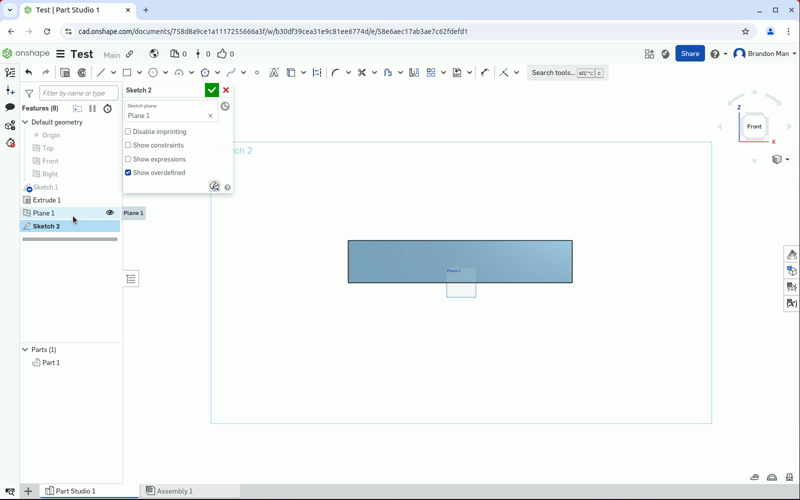
mouse_move(73, 352)
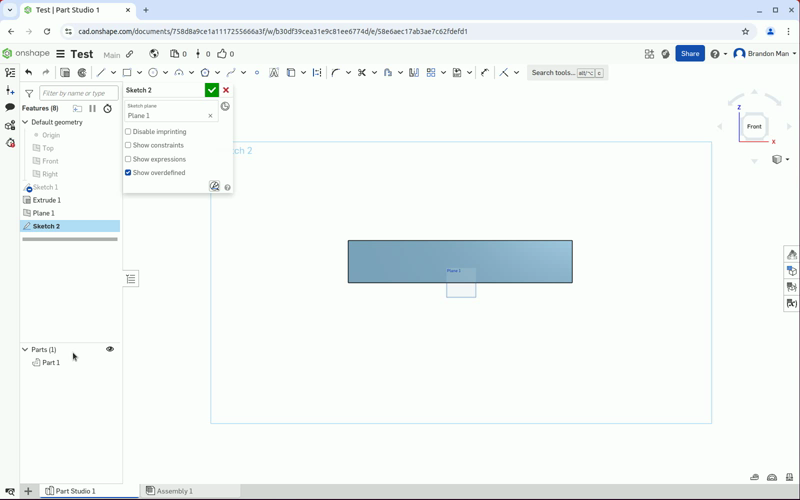
key(y)
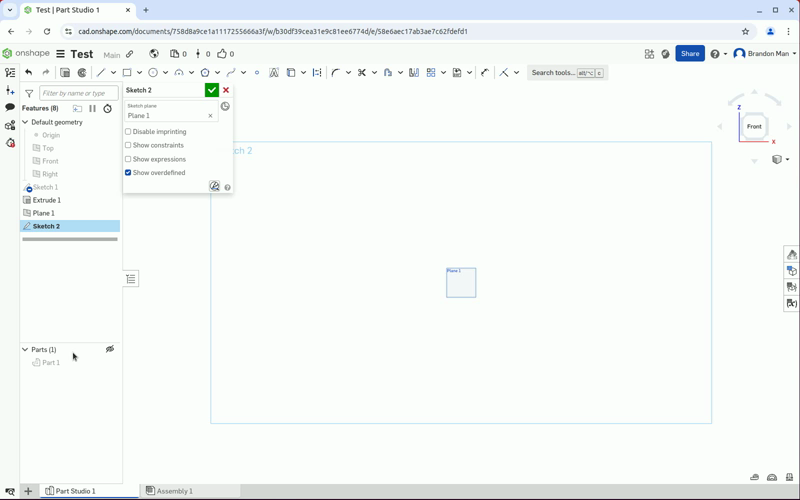
key(l)
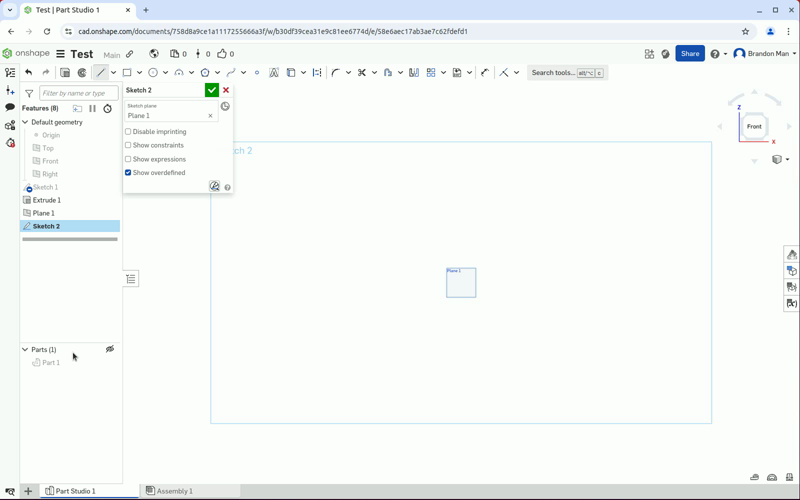
key_down(shift)
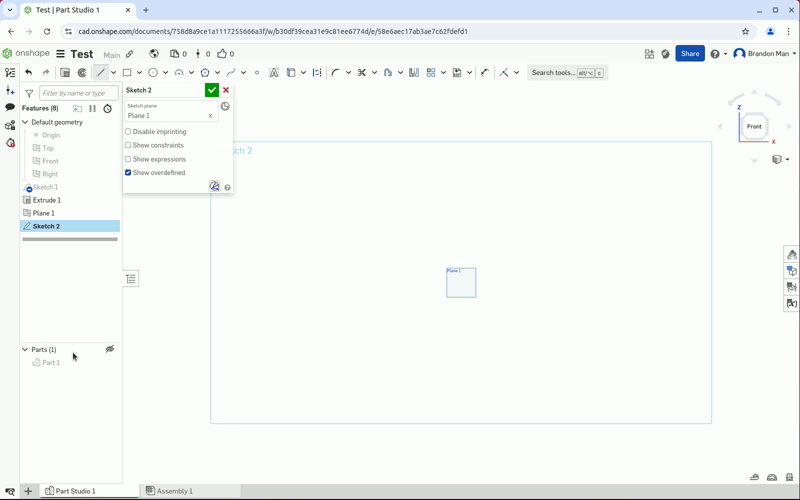
mouse_move(362, 246)
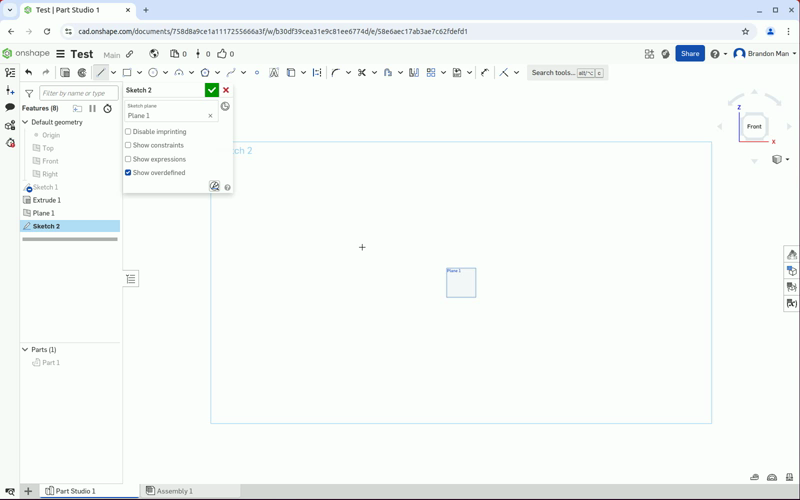
click(362, 246)
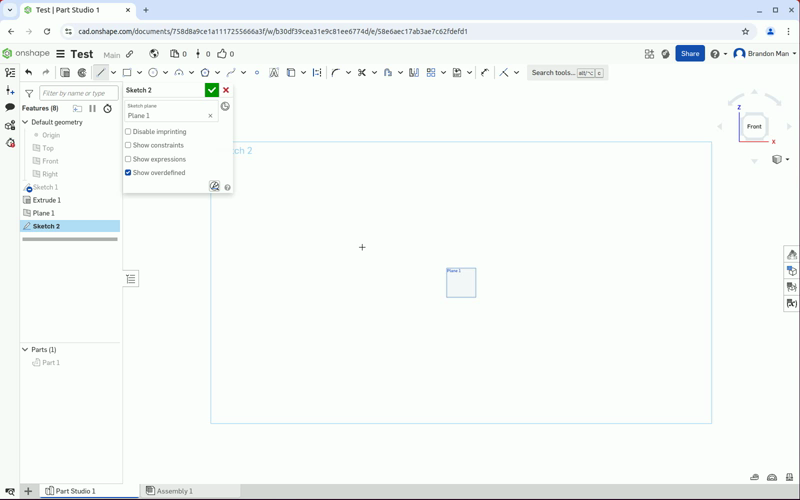
key_up(shift)
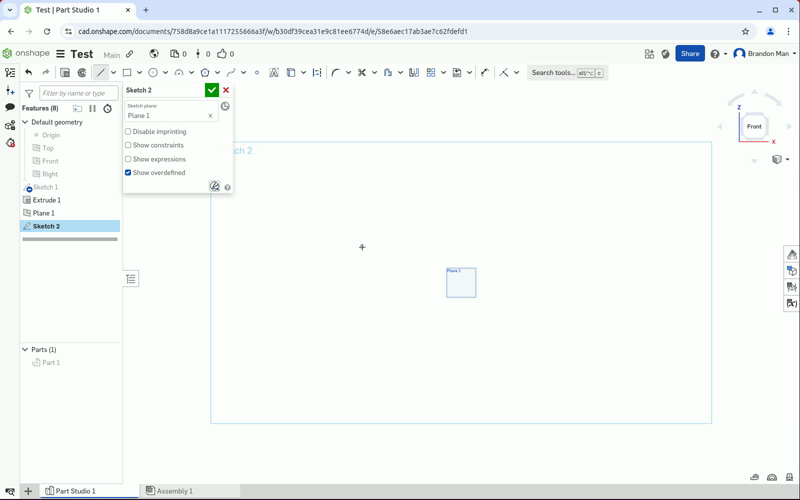
key_down(shift)
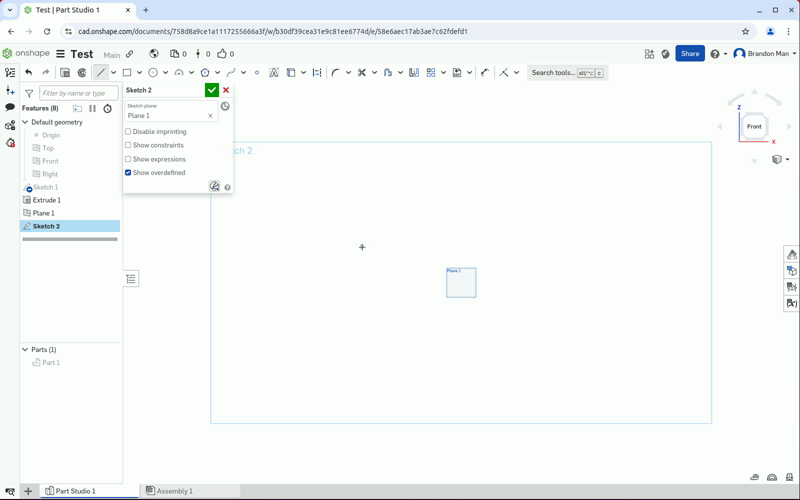
mouse_move(392, 246)
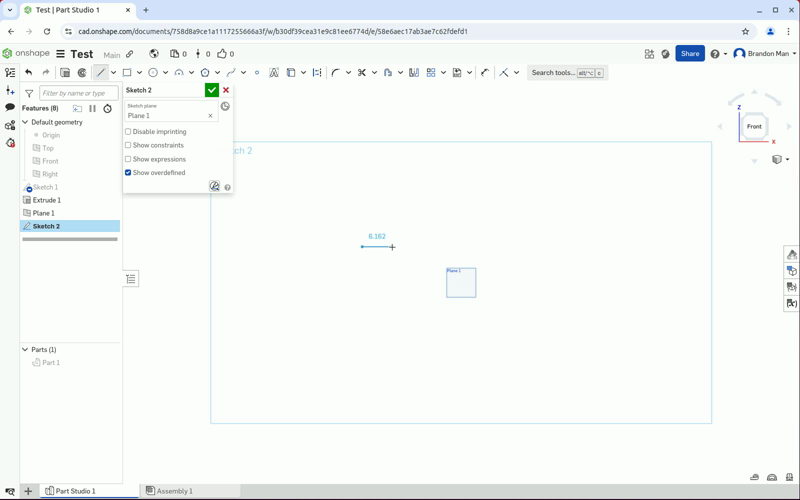
mouse_move(374, 246)
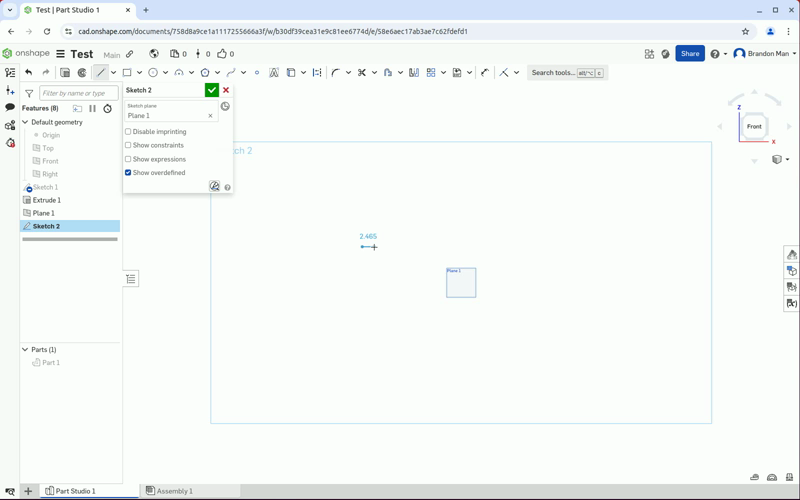
click(374, 246)
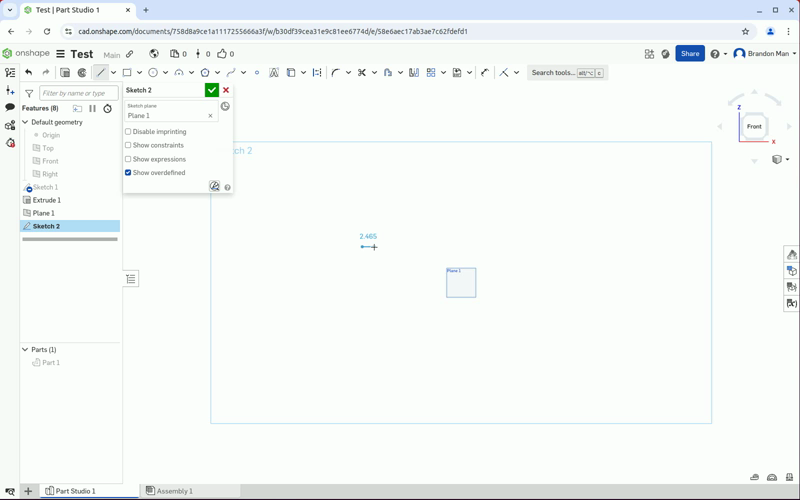
key_up(shift)
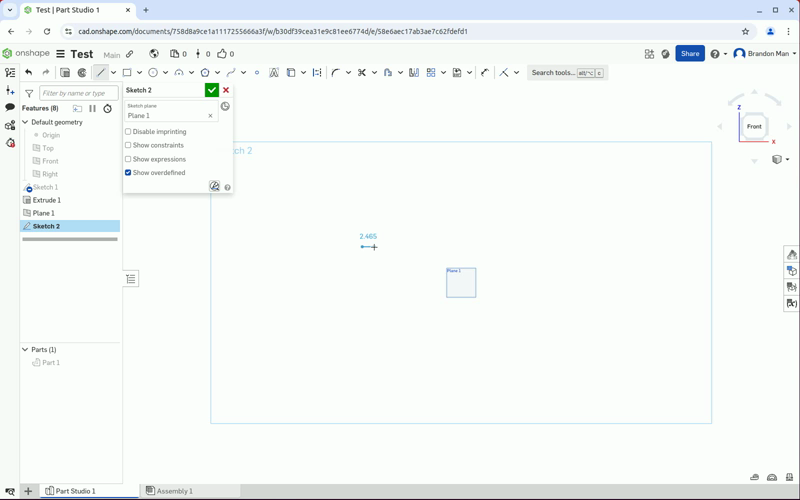
key_down(shift)
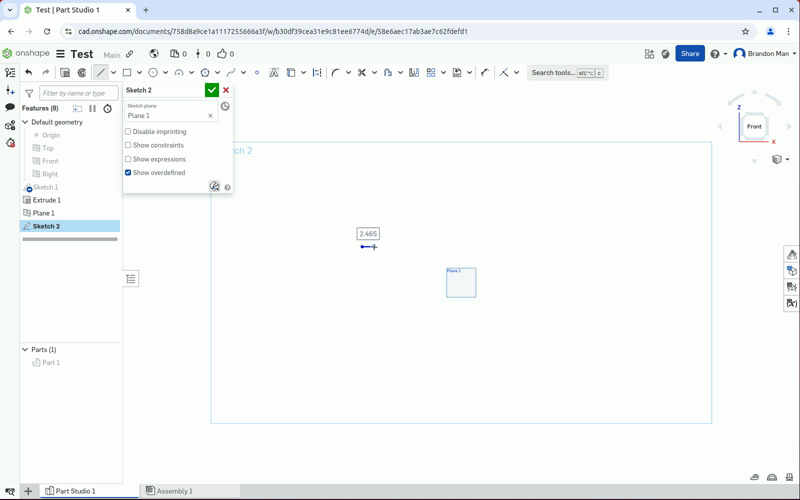
mouse_move(404, 246)
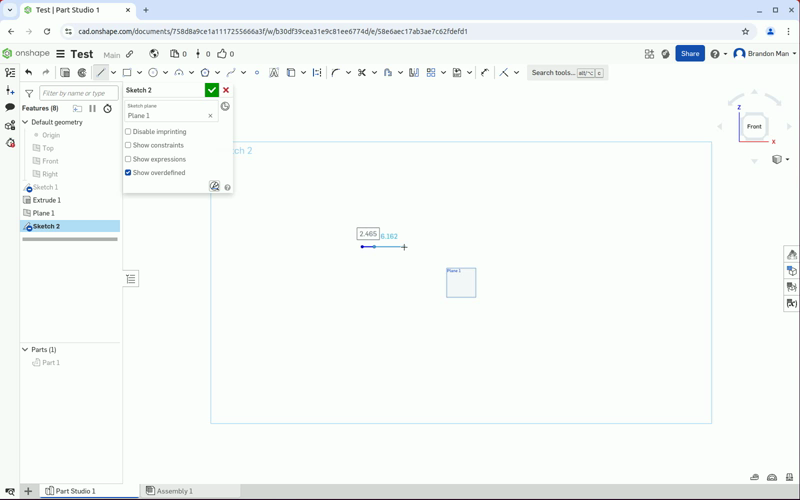
mouse_move(374, 240)
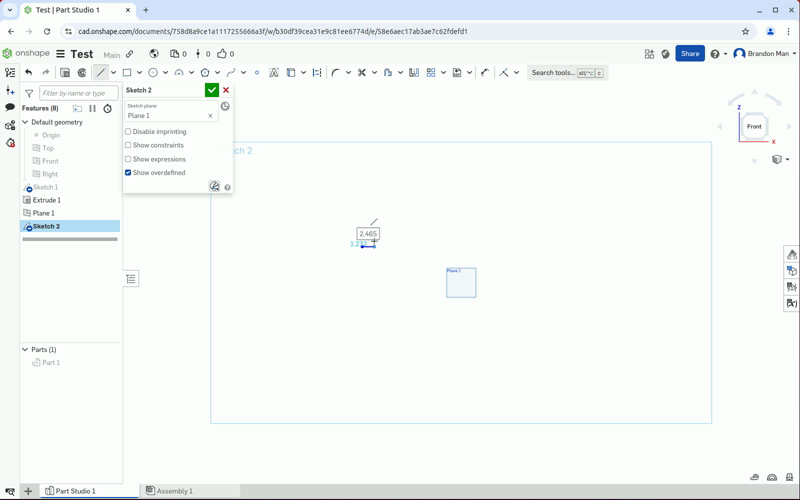
scroll(6)
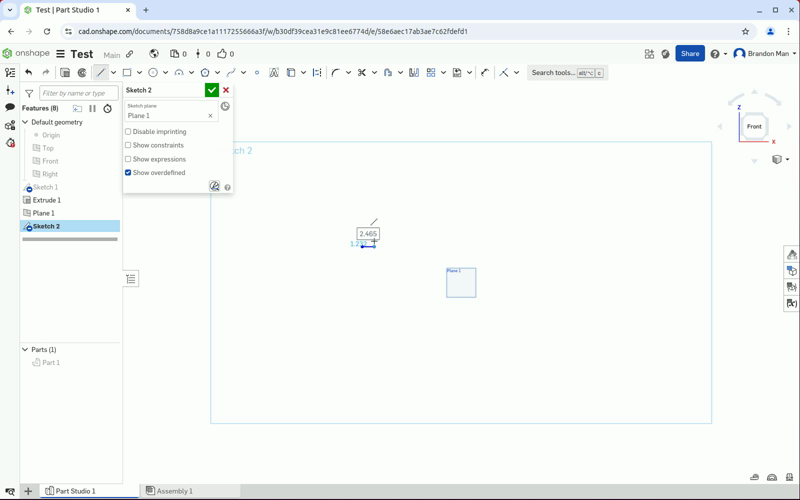
scroll(6)
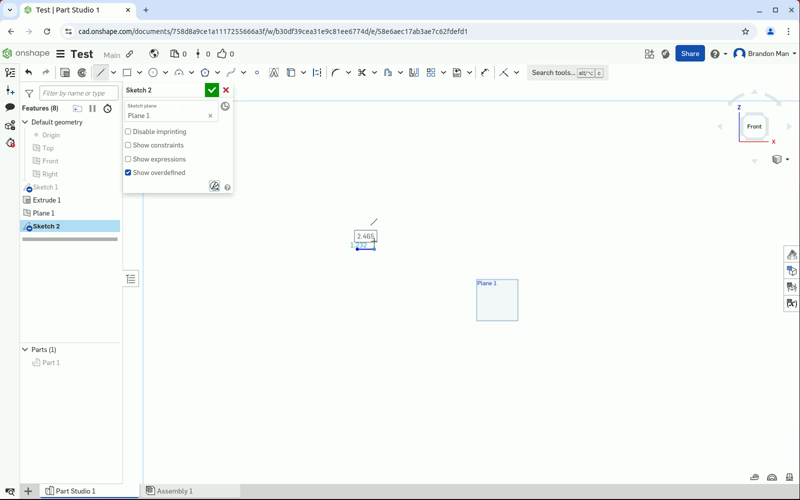
scroll(6)
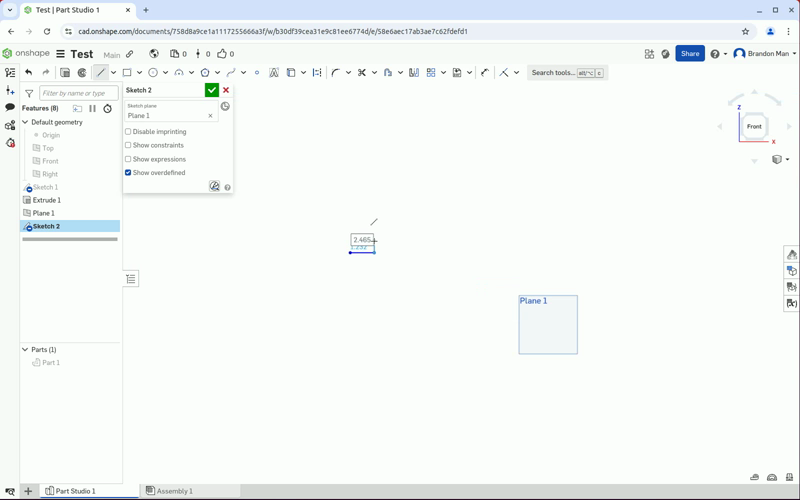
scroll(6)
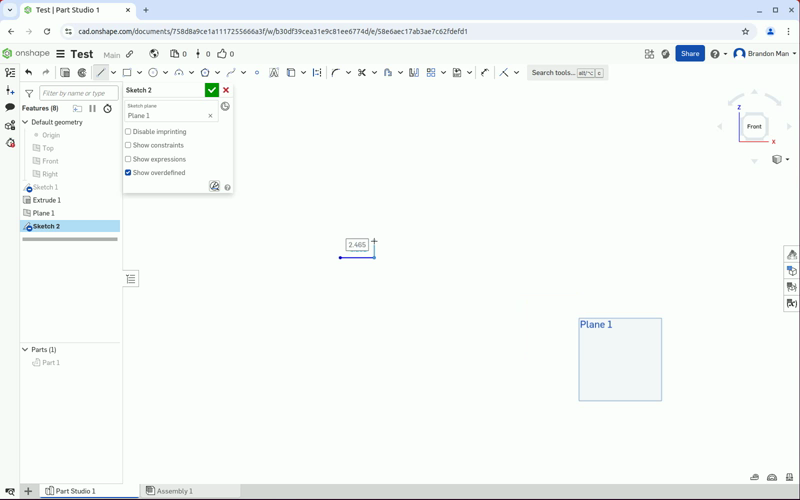
scroll(6)
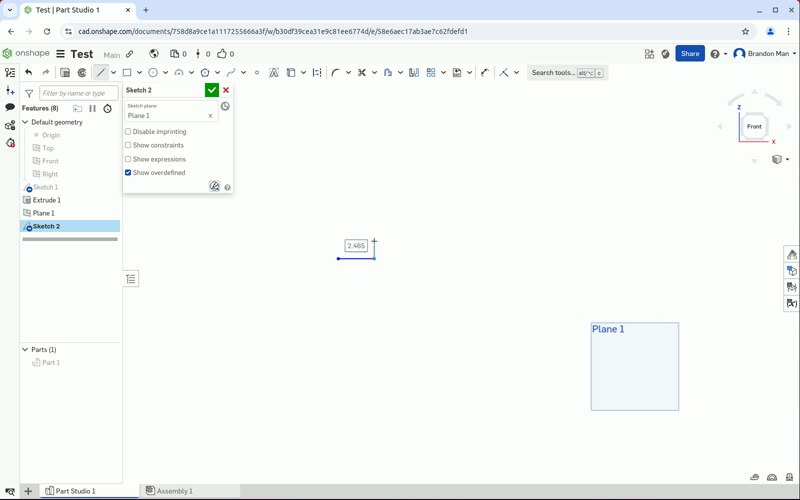
scroll(6)
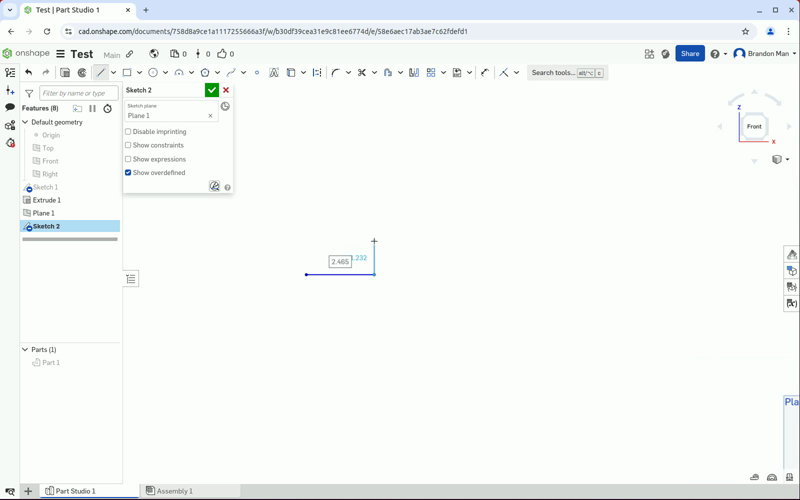
scroll(6)
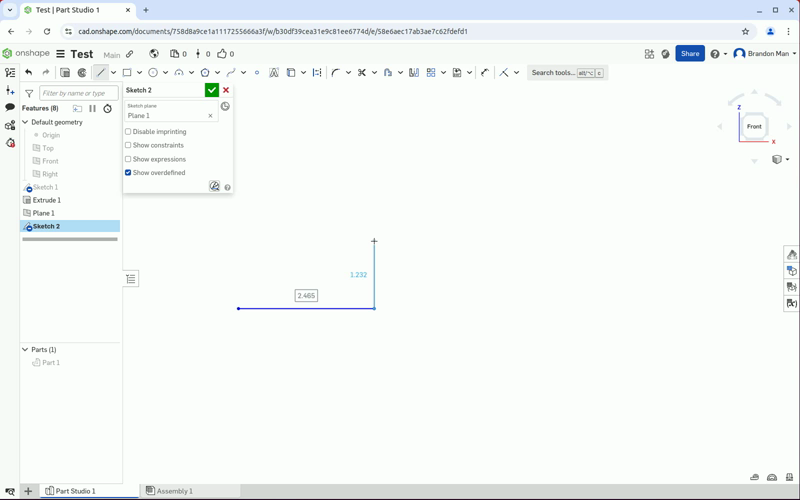
click(374, 240)
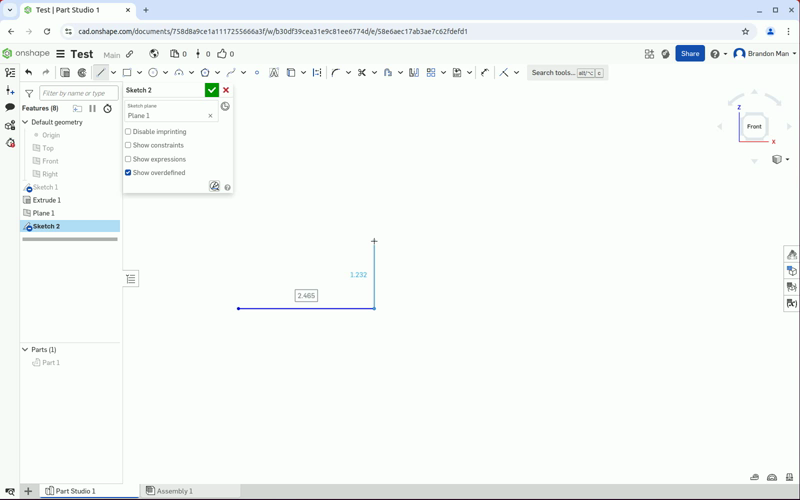
scroll(-6)
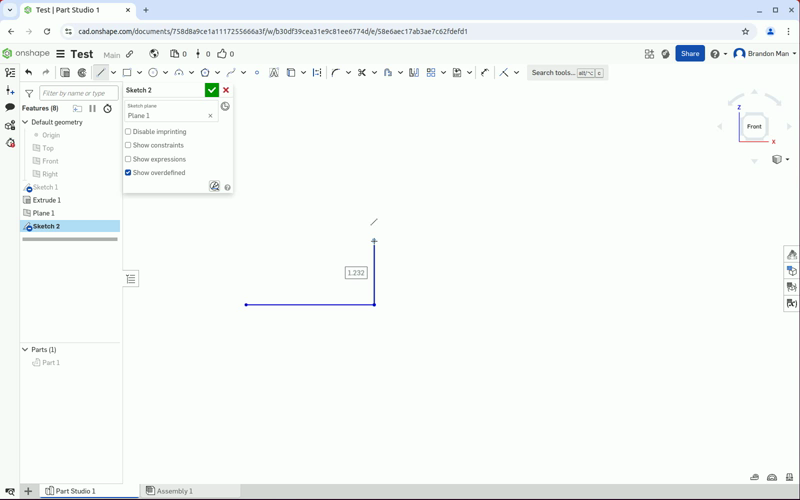
scroll(-6)
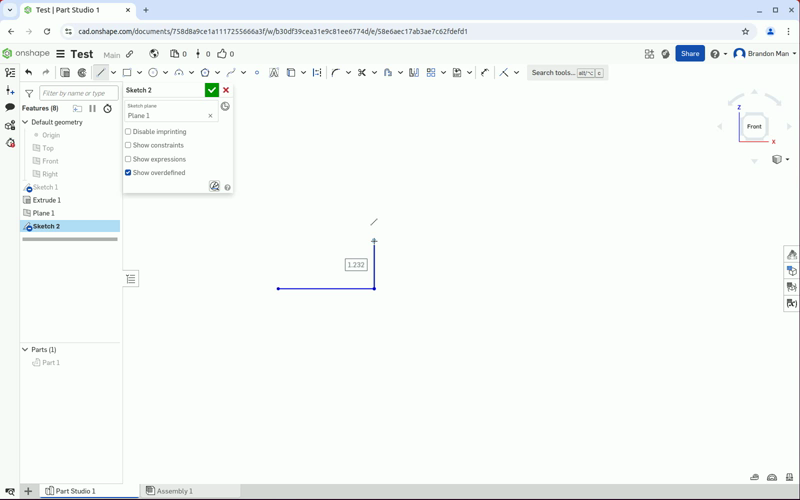
scroll(-6)
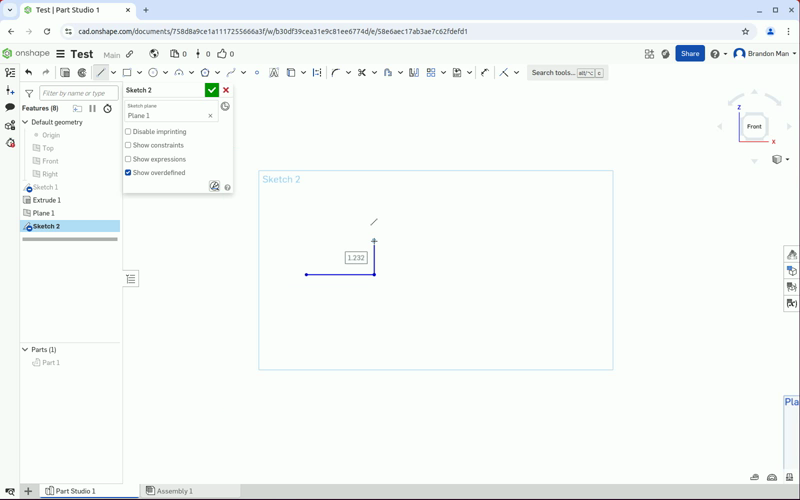
scroll(-6)
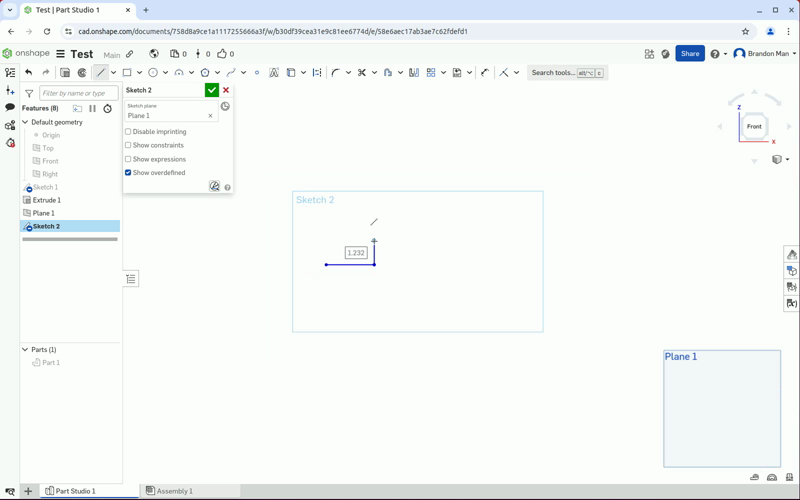
scroll(-6)
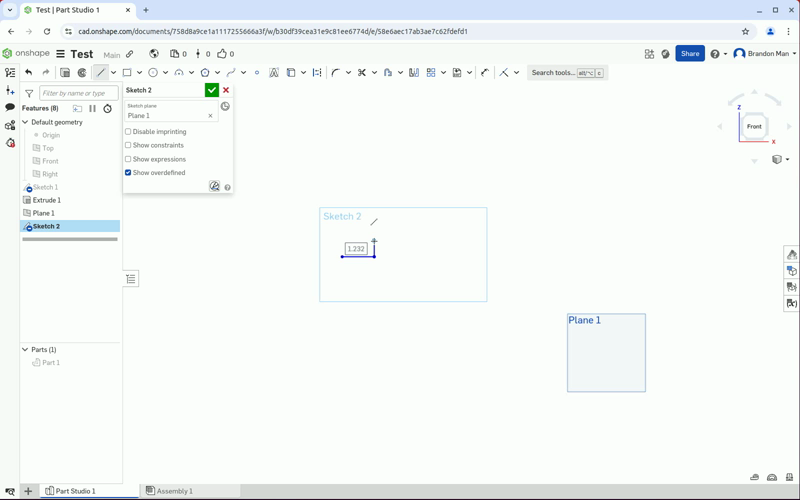
scroll(-6)
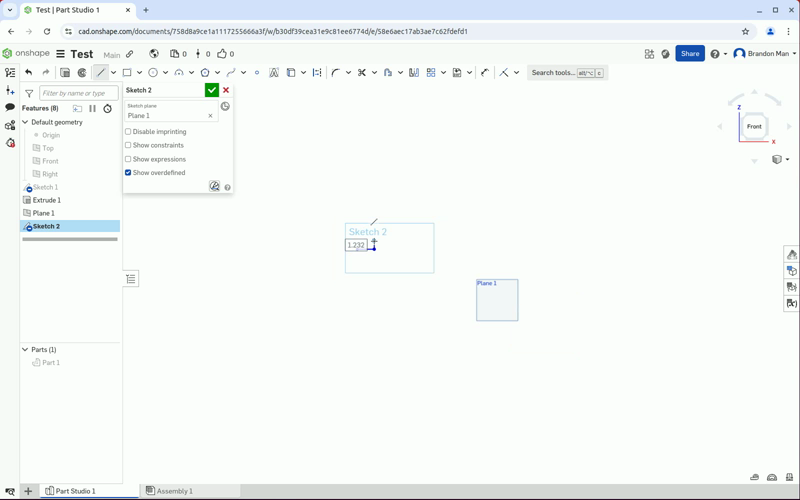
scroll(-6)
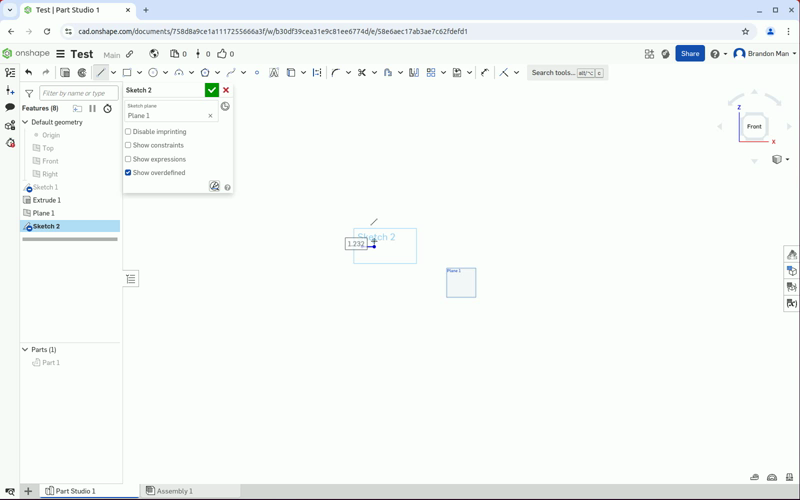
key_up(shift)
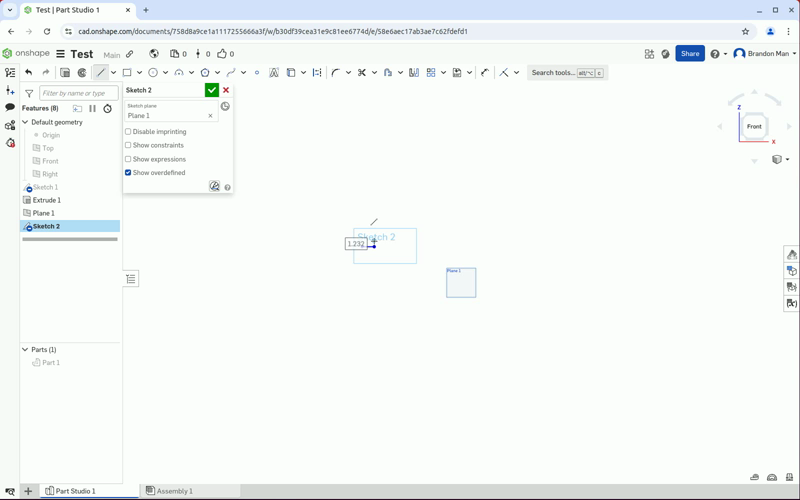
key_down(shift)
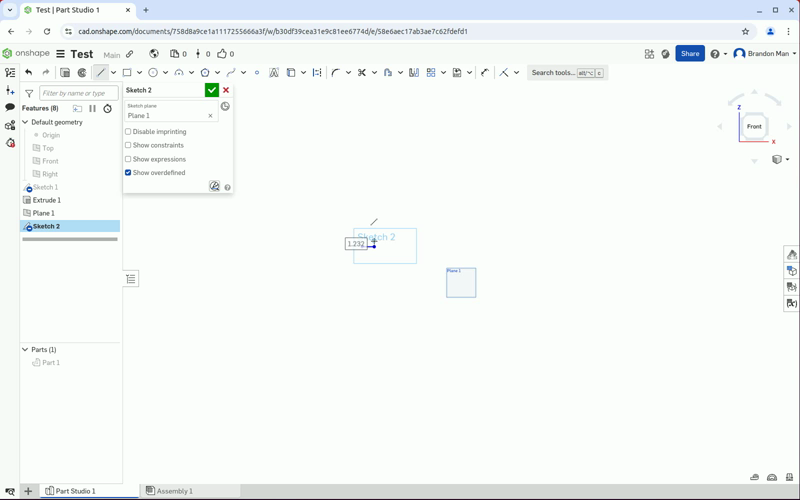
mouse_move(404, 240)
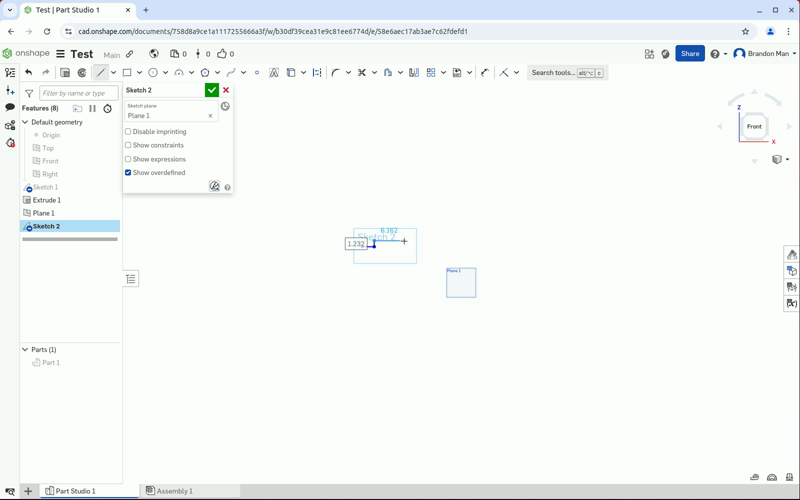
mouse_move(362, 240)
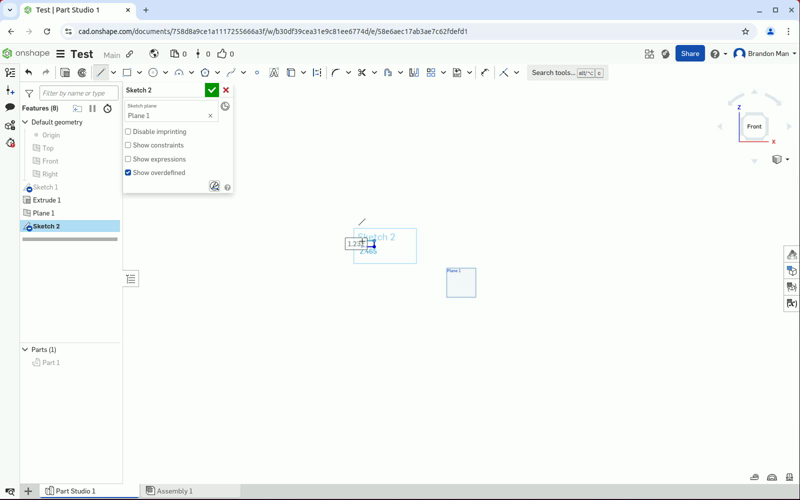
click(362, 240)
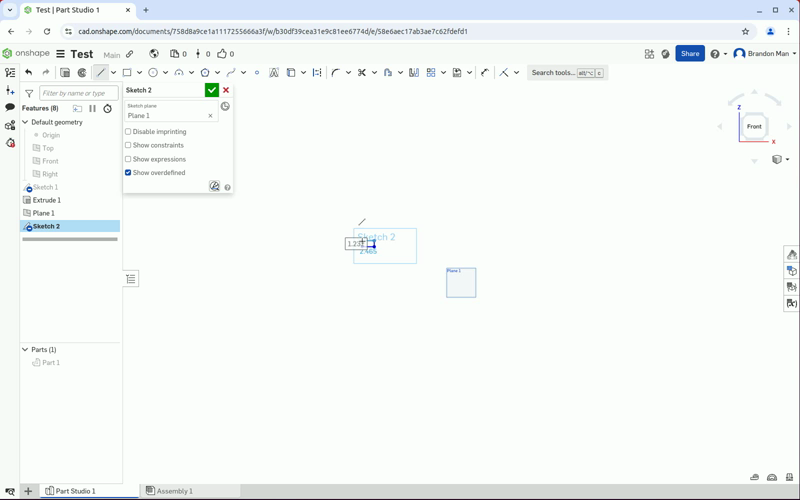
key_up(shift)
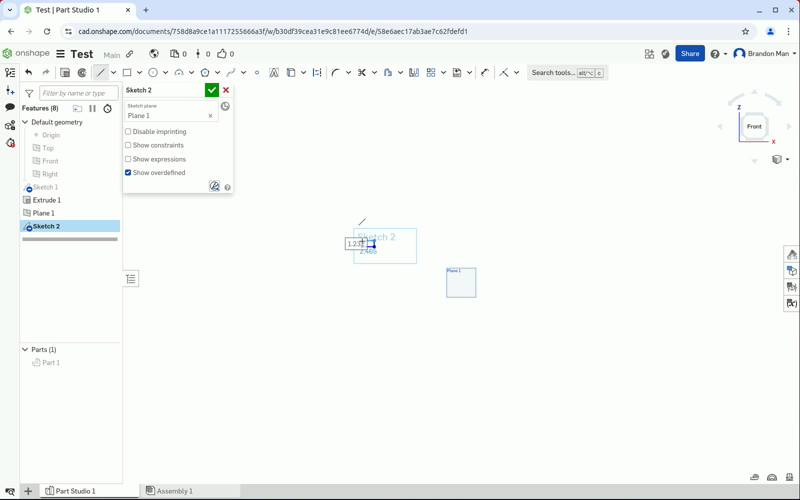
mouse_move(392, 240)
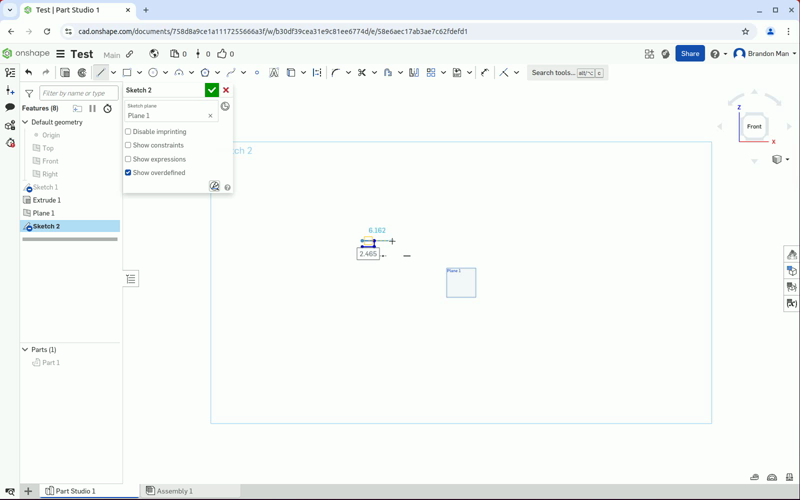
key_down(shift)
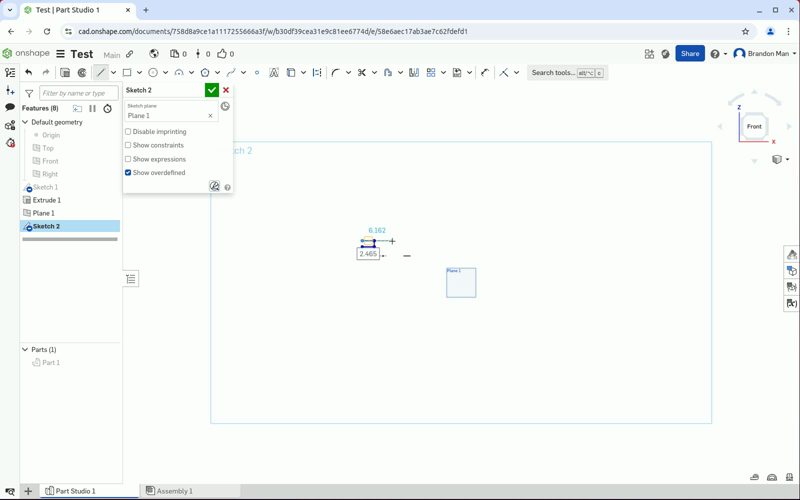
mouse_move(362, 246)
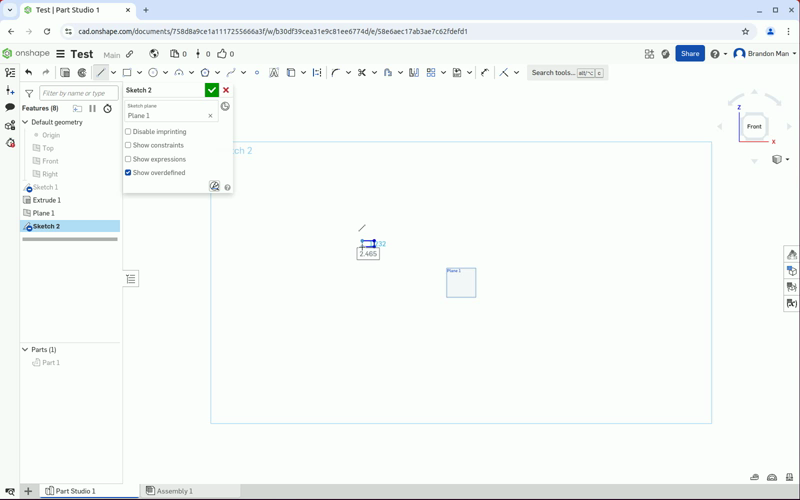
scroll(6)
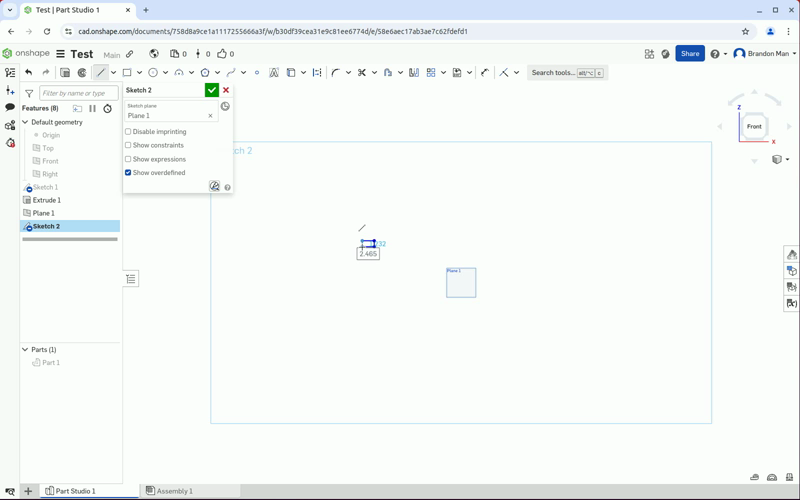
scroll(6)
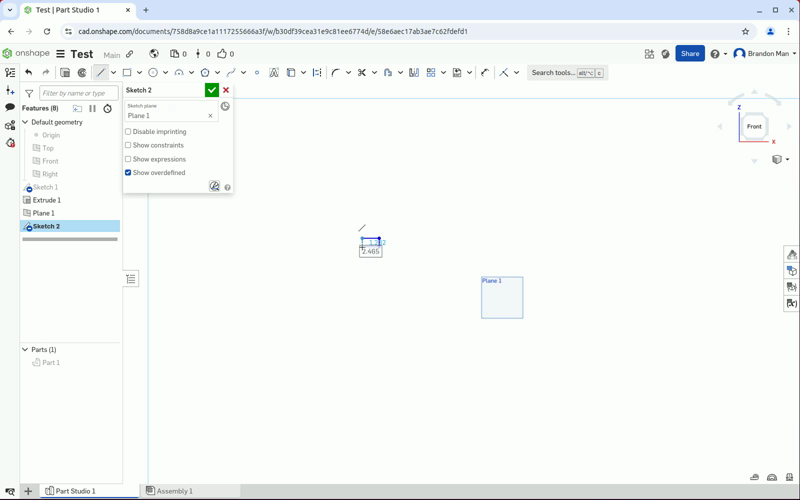
scroll(6)
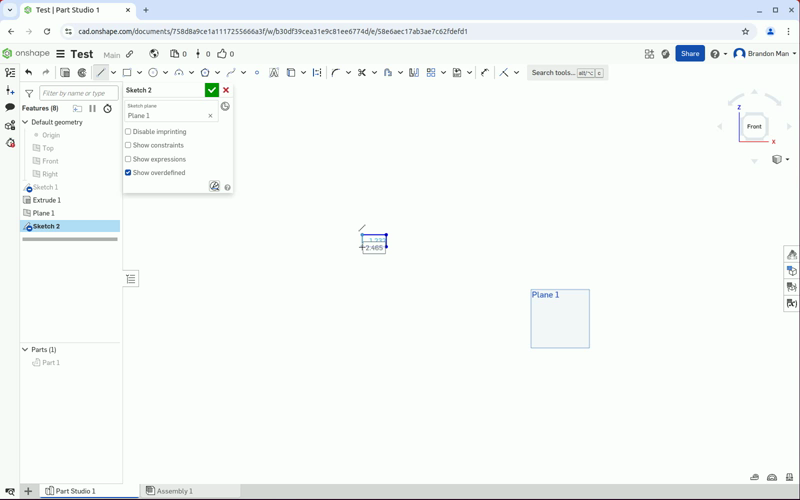
scroll(6)
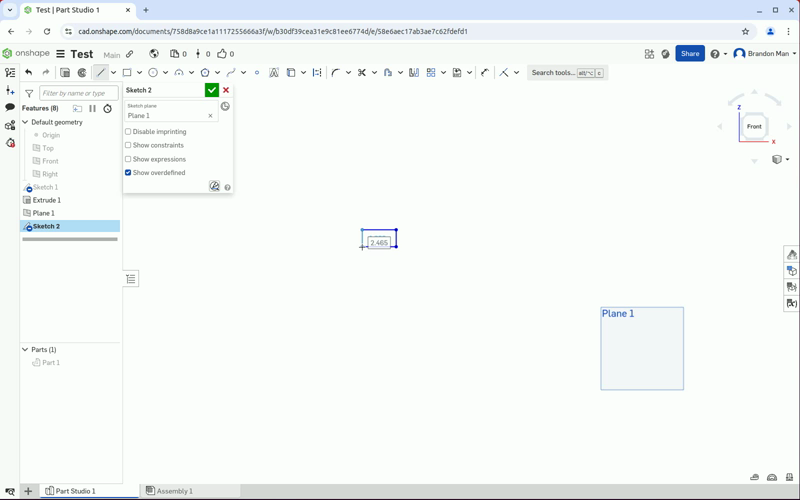
scroll(6)
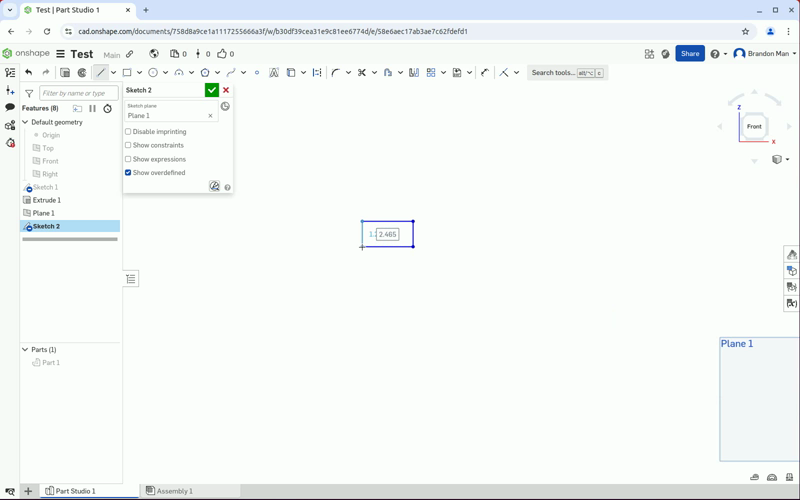
scroll(6)
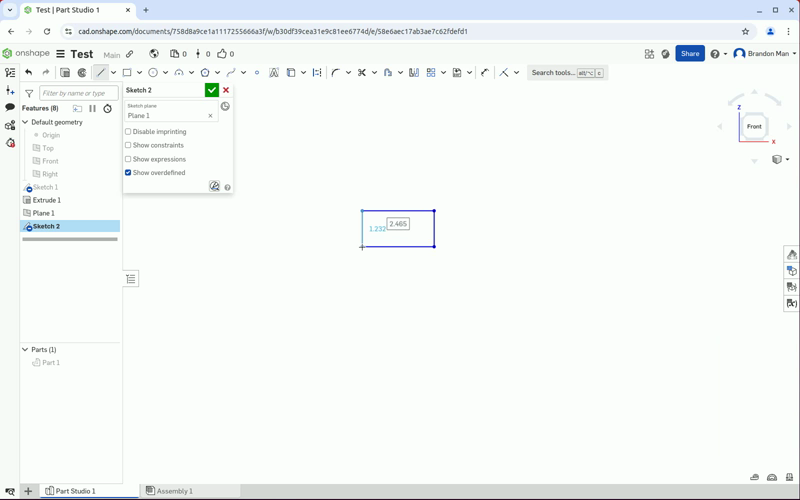
scroll(6)
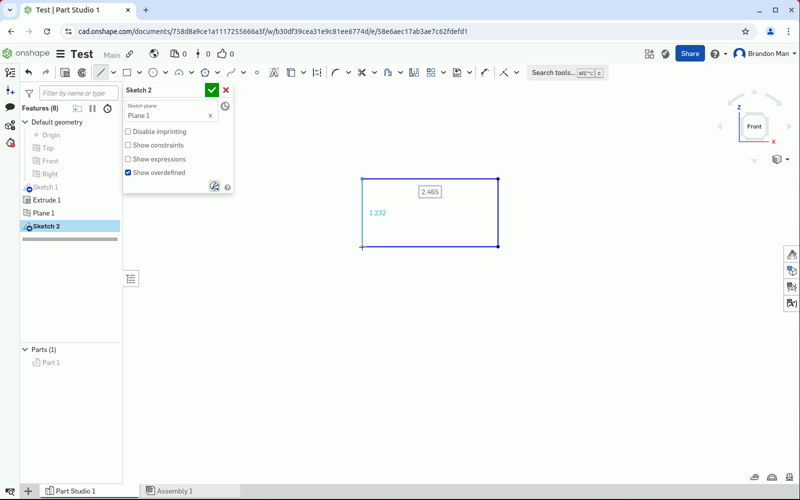
key_up(shift)
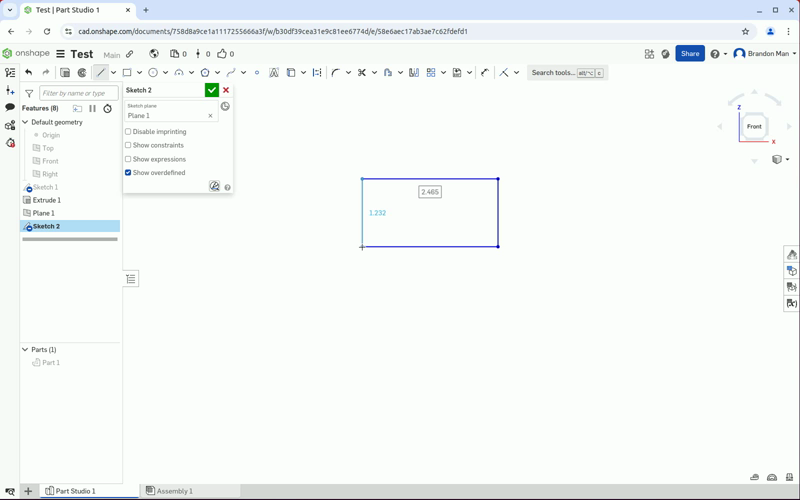
click(362, 246)
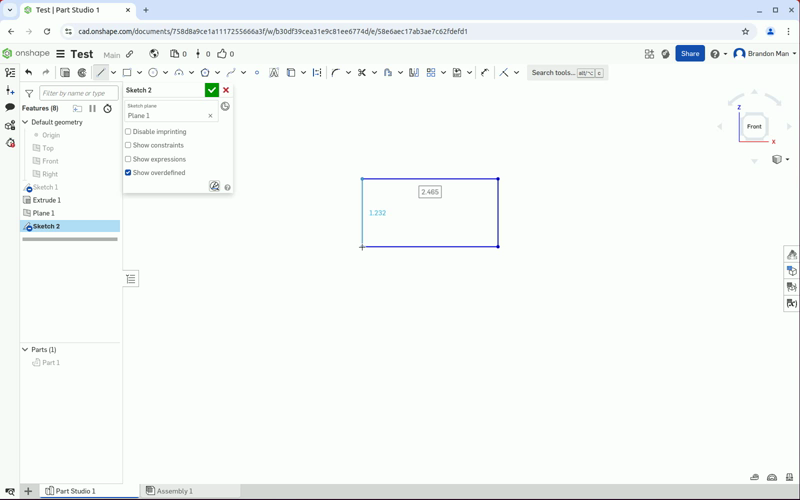
scroll(-6)
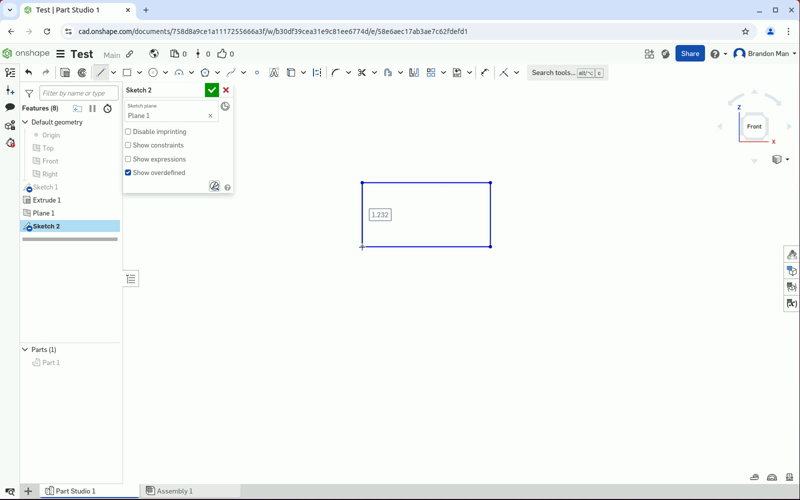
scroll(-6)
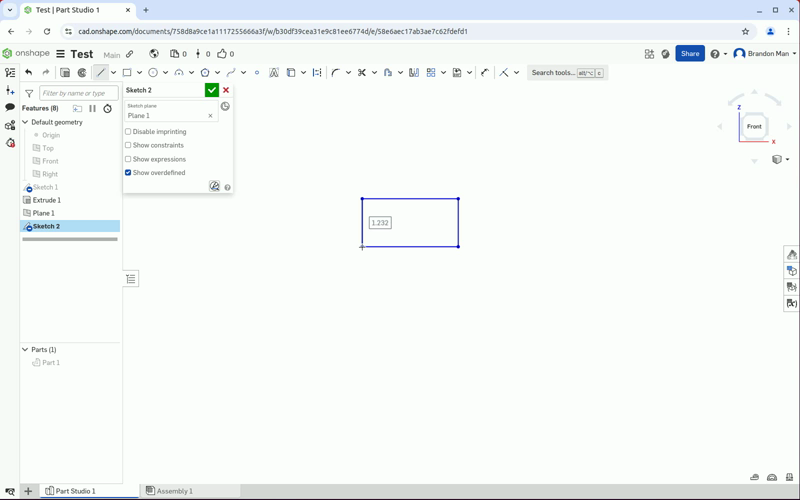
scroll(-6)
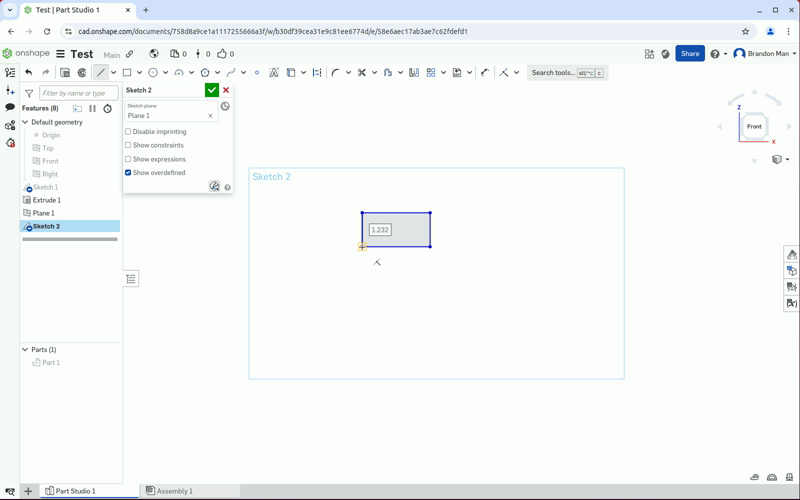
scroll(-6)
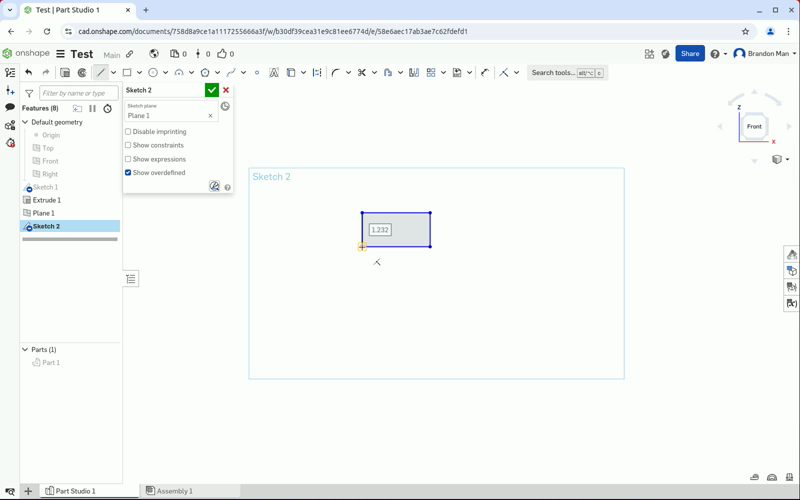
scroll(-6)
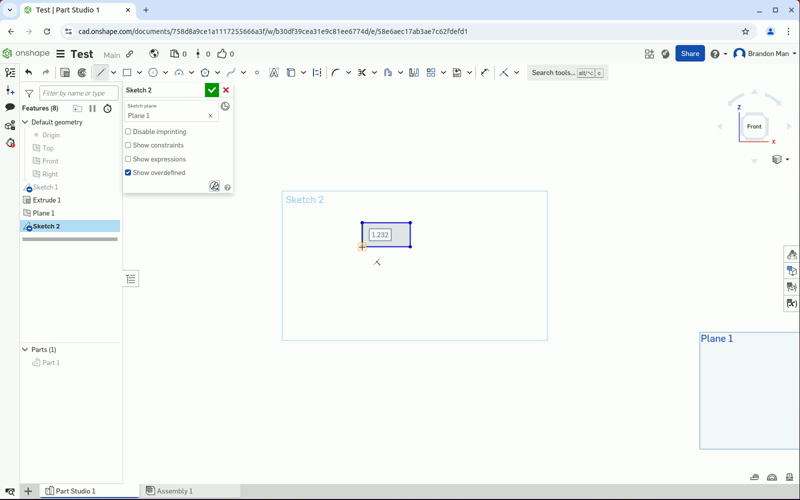
scroll(-6)
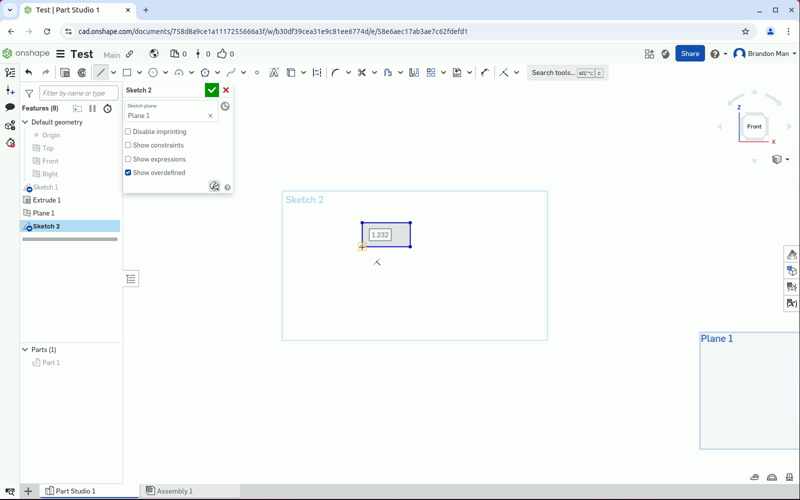
scroll(-6)
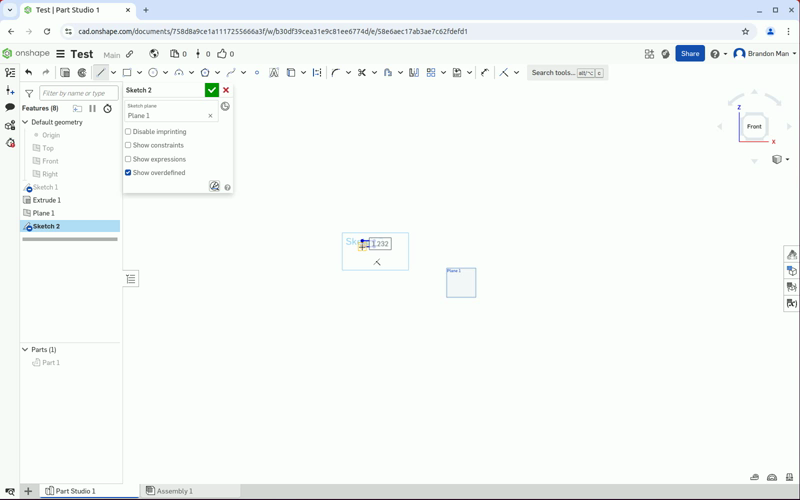
key(esc)
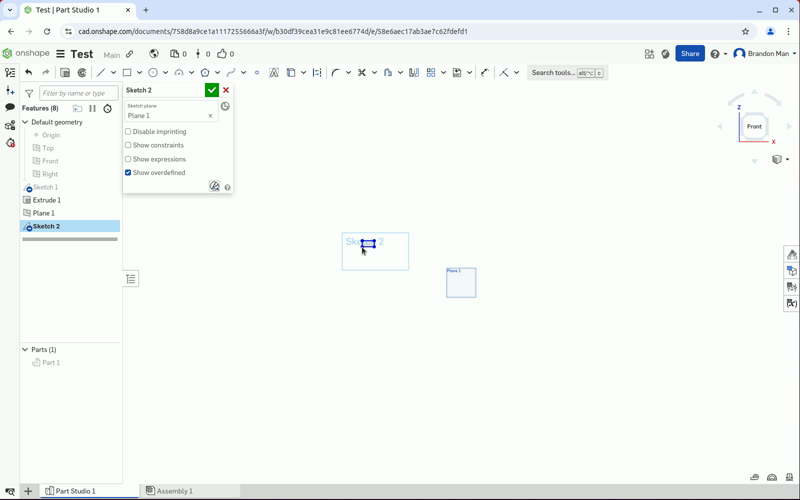
mouse_move(363, 244)
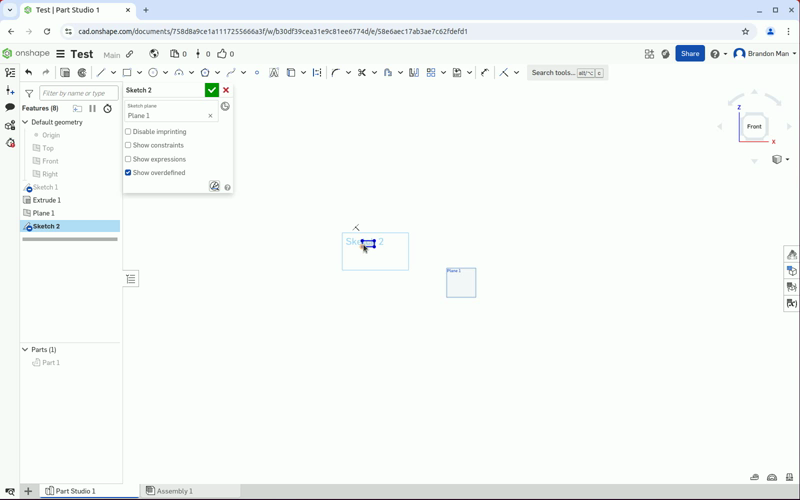
scroll(6)
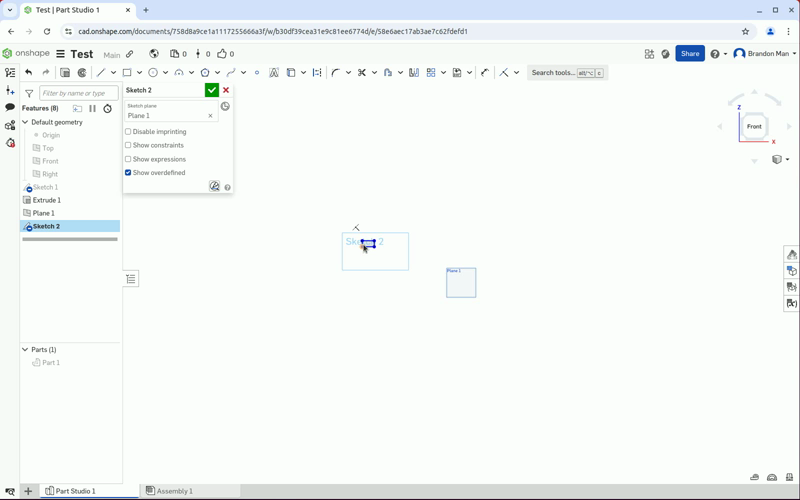
scroll(6)
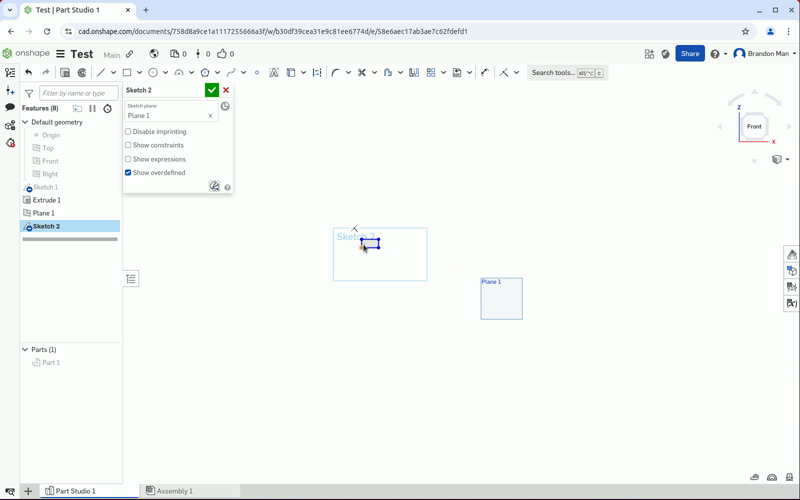
scroll(6)
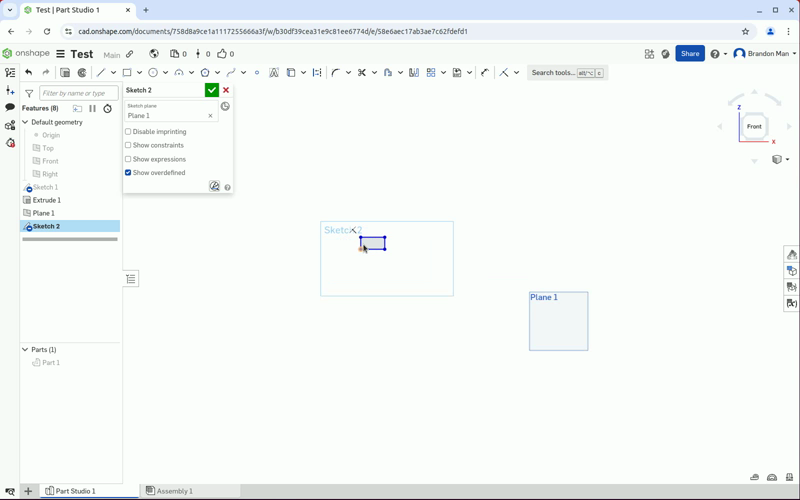
scroll(6)
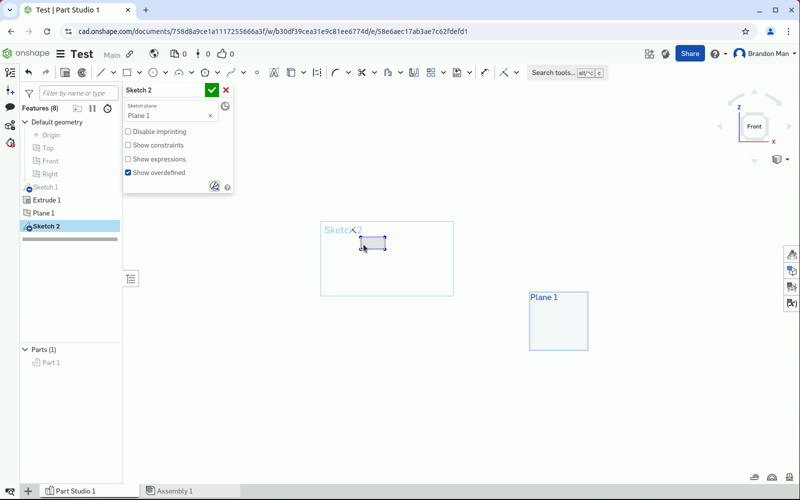
scroll(6)
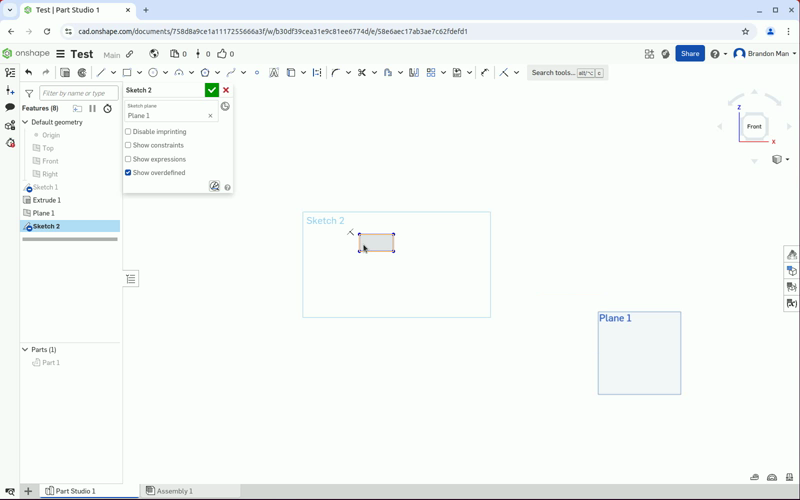
scroll(6)
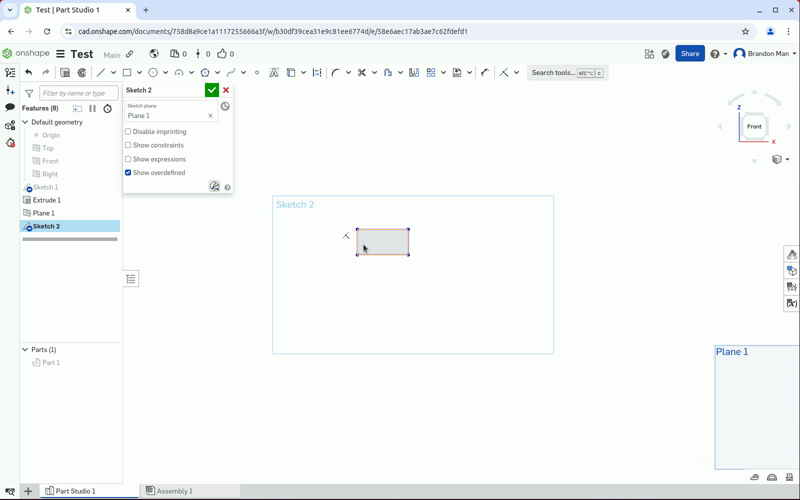
scroll(6)
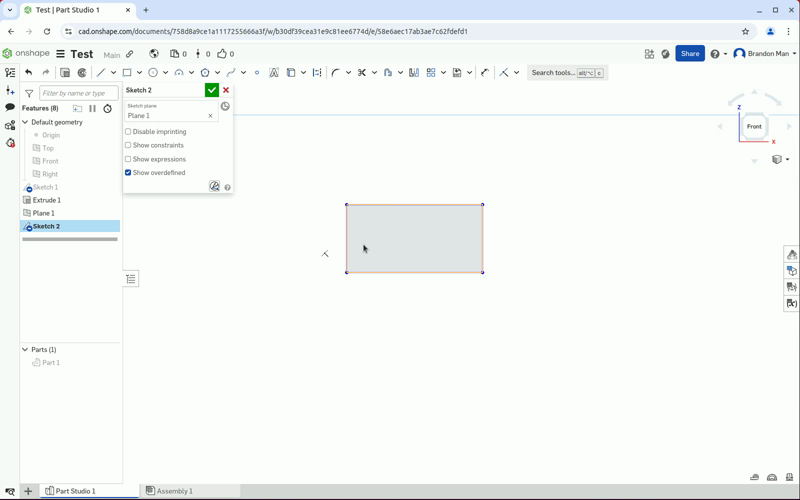
click(363, 244)
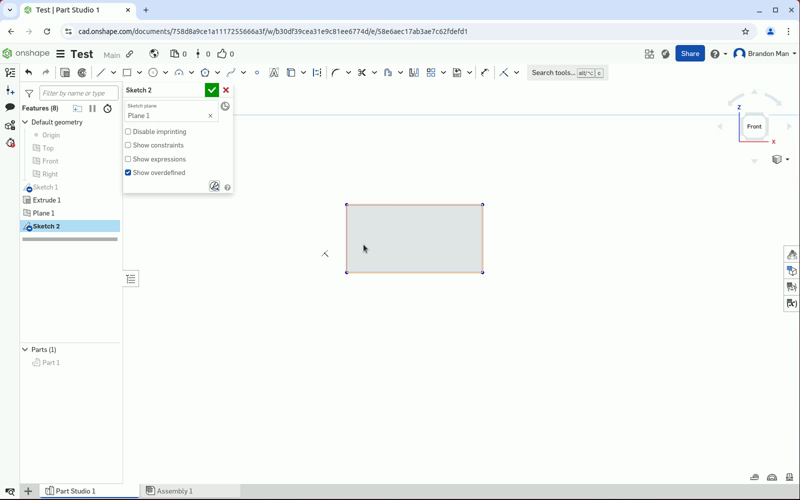
scroll(-6)
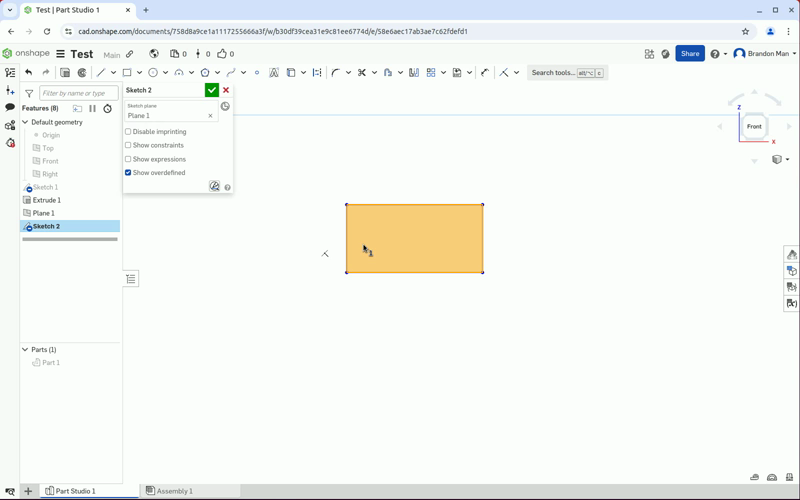
scroll(-6)
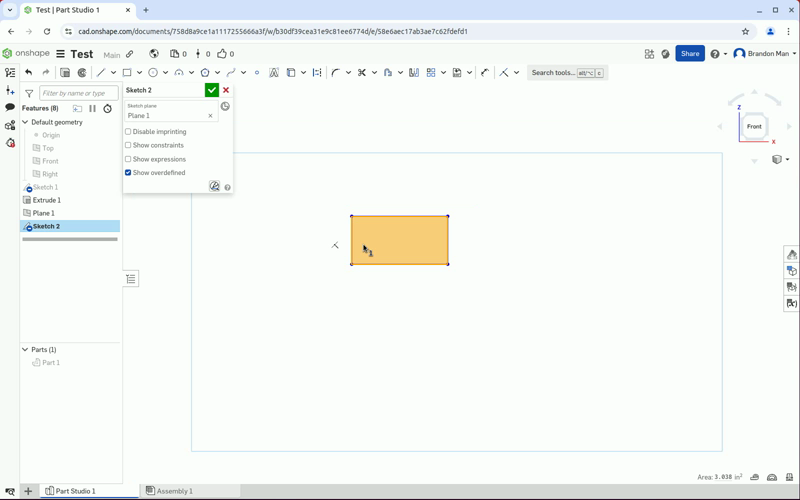
scroll(-6)
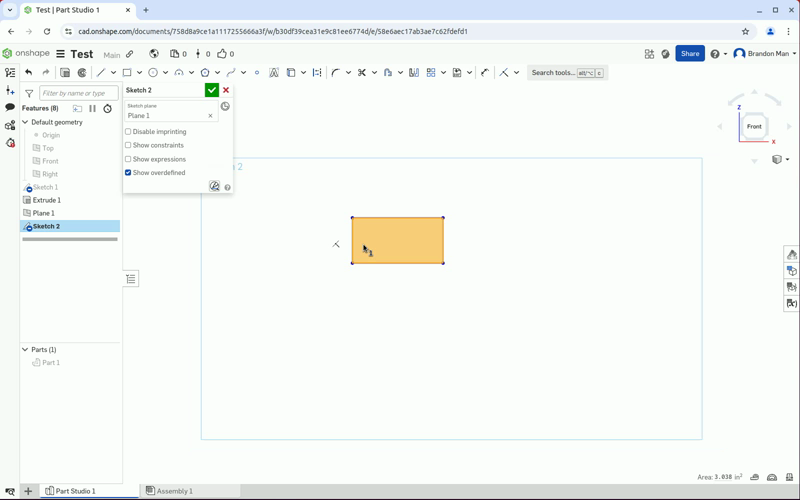
scroll(-6)
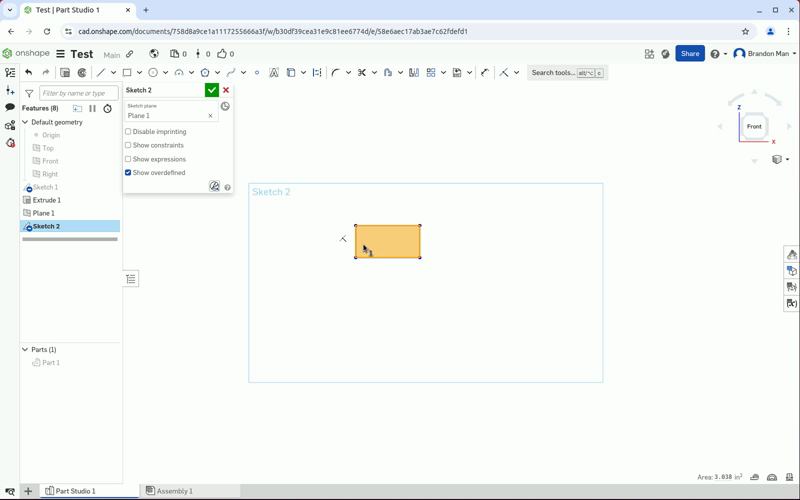
scroll(-6)
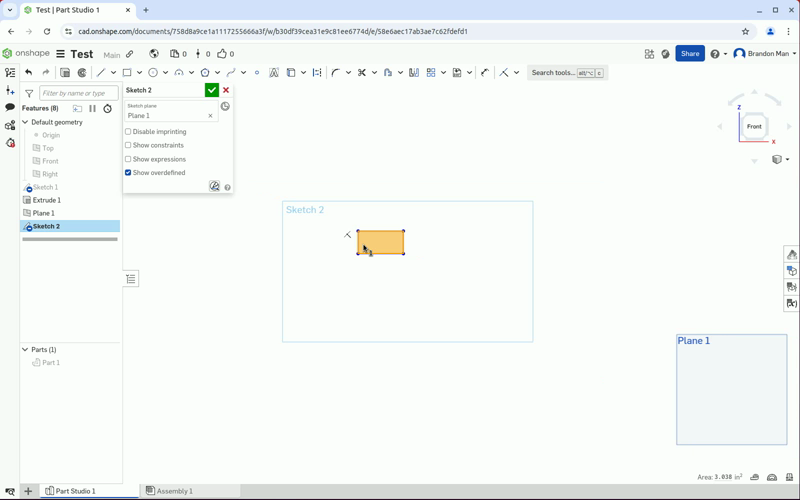
scroll(-6)
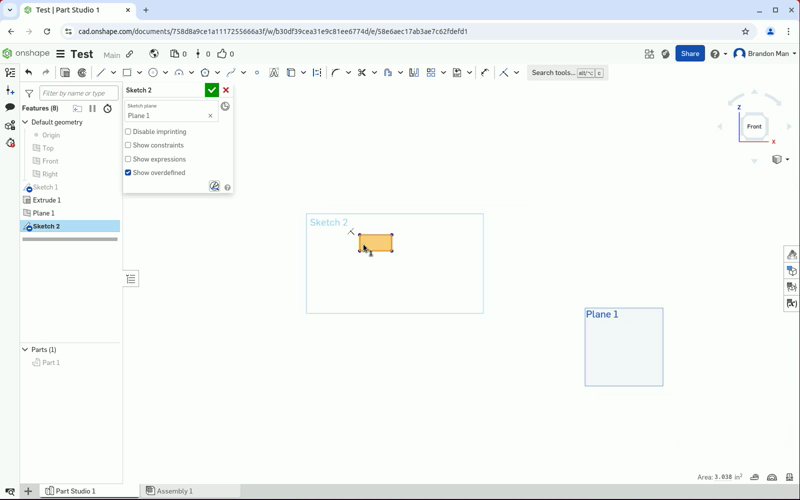
scroll(-6)
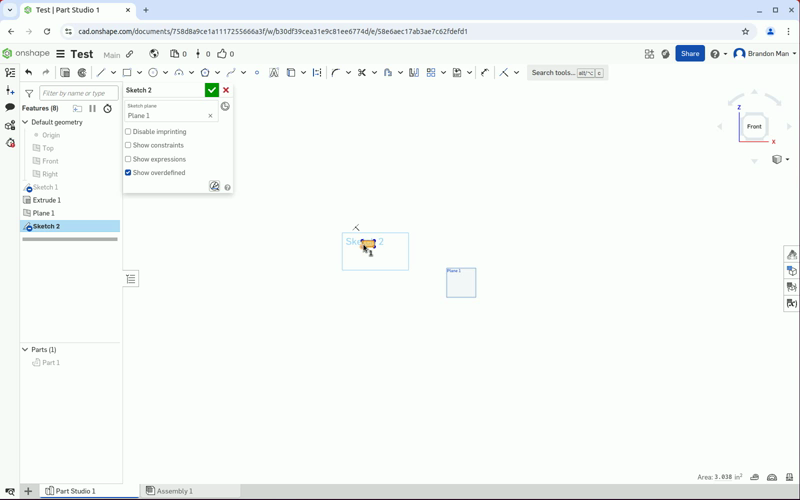
mouse_move(73, 352)
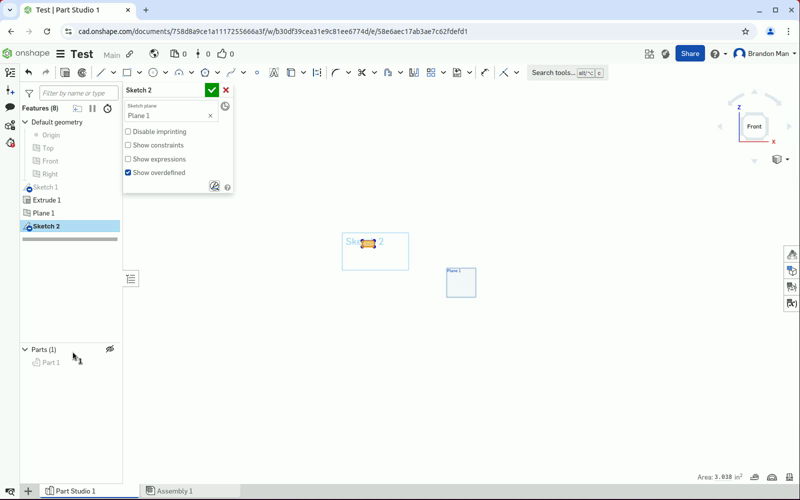
key(shift+y)
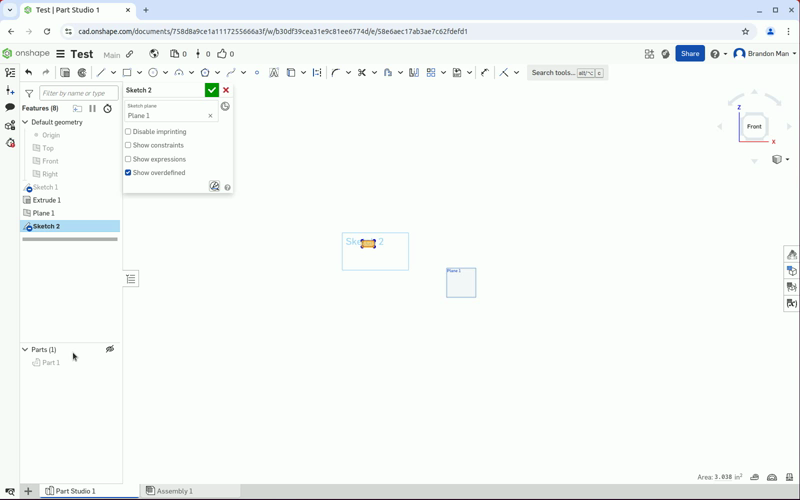
key(shift+e)
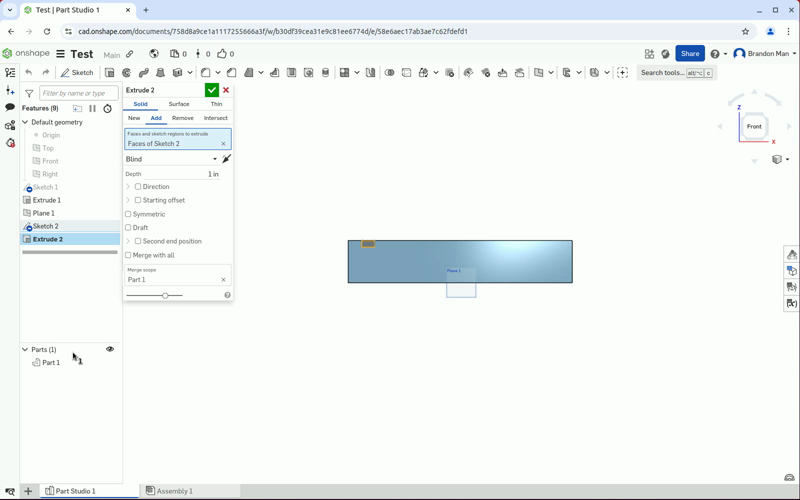
mouse_move(143, 106)
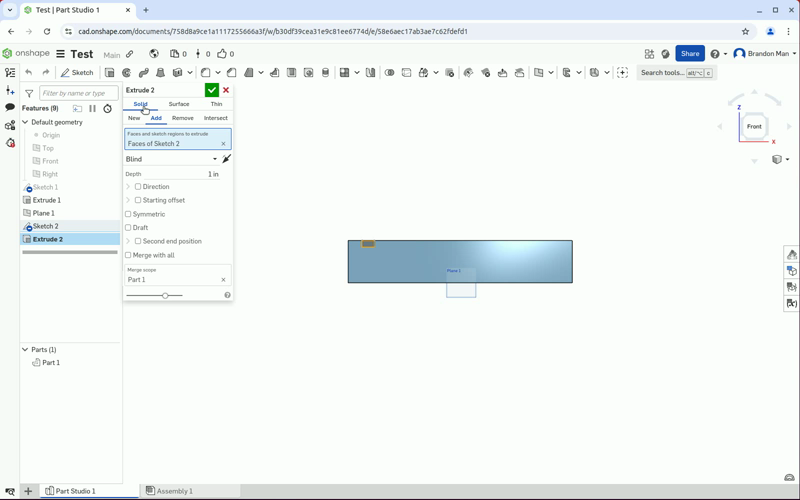
click(143, 106)
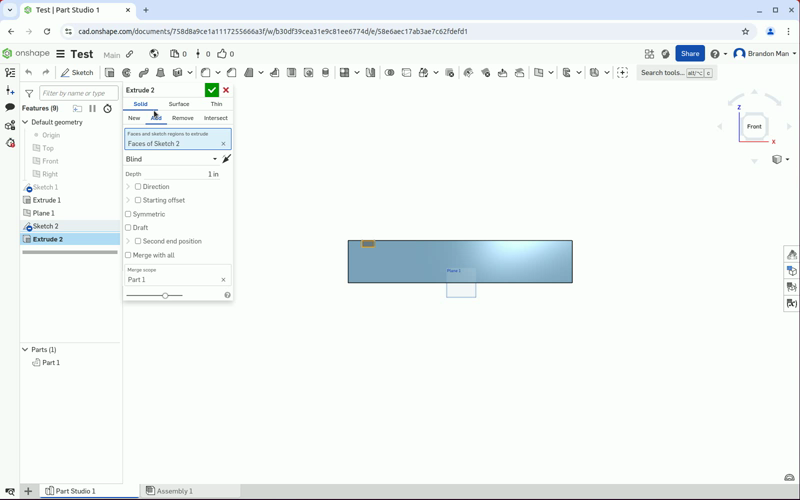
mouse_move(186, 120)
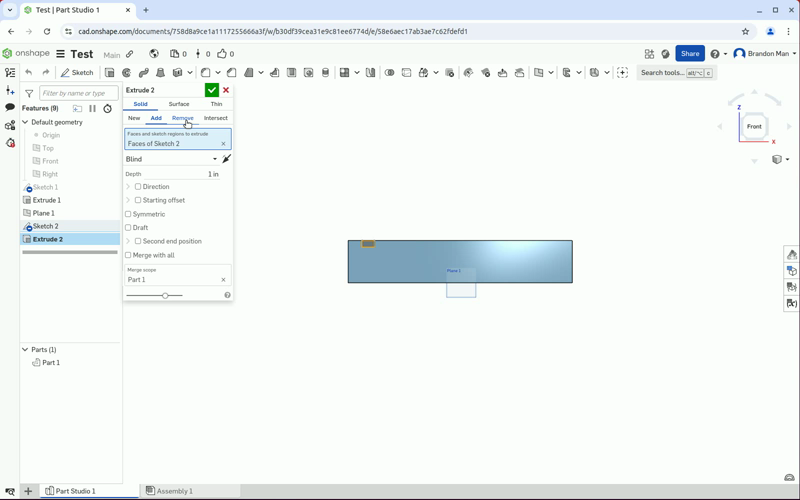
click(186, 120)
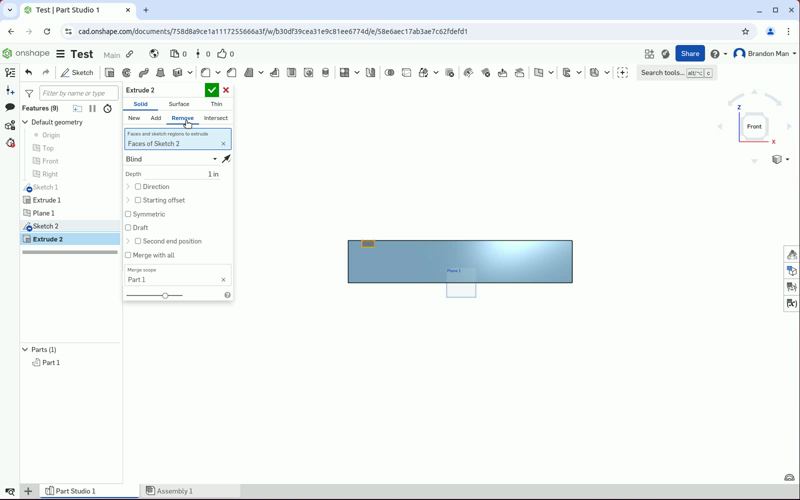
key(tab, 4)
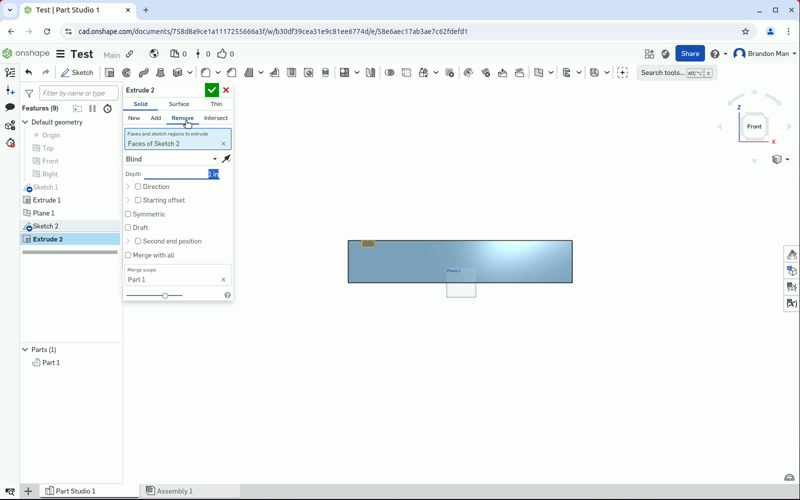
text(30.811)
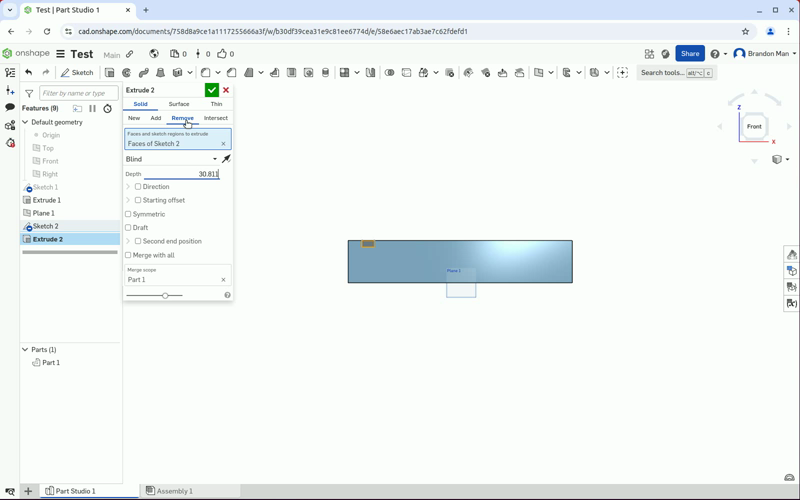
key(tab, 6)
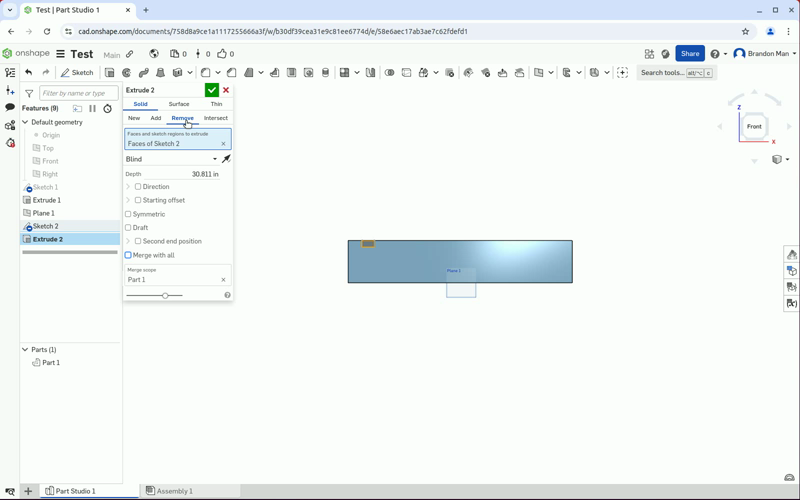
key(space)
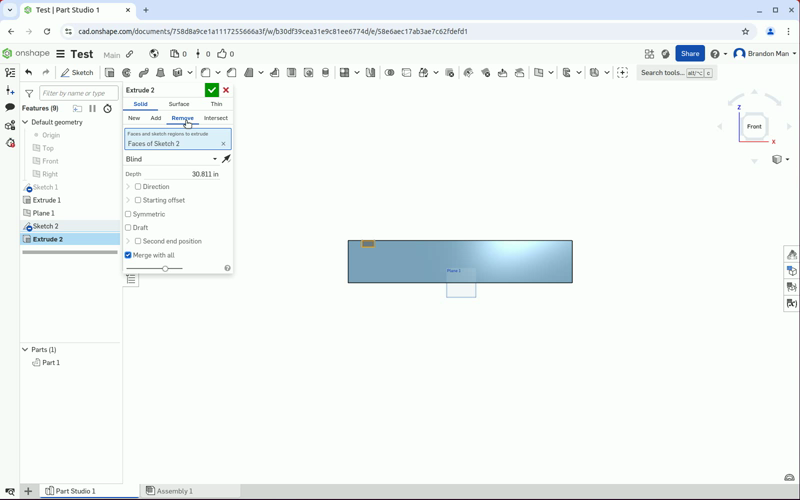
key(enter)
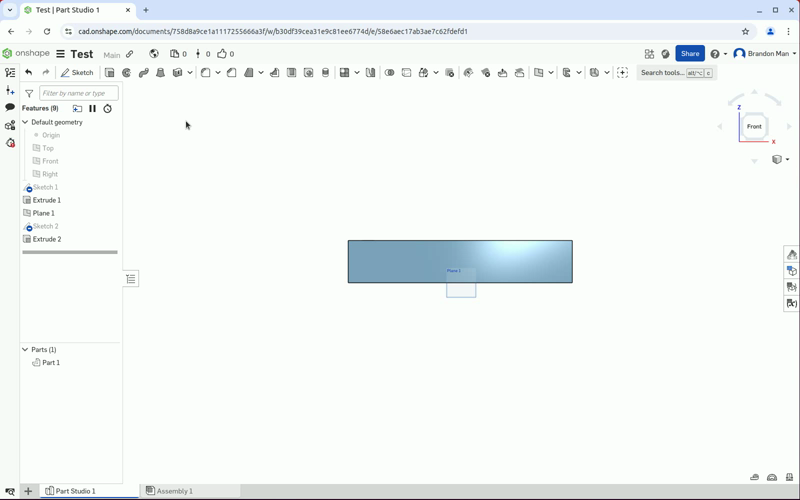
key(shift+h)
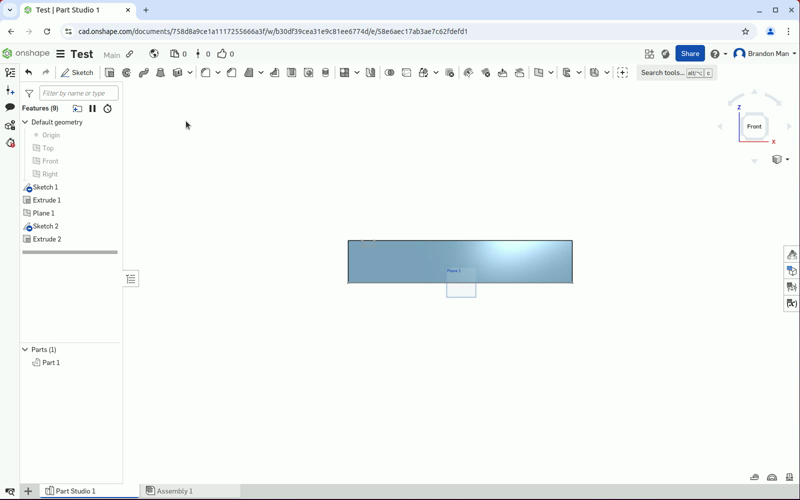
key(shift+h)
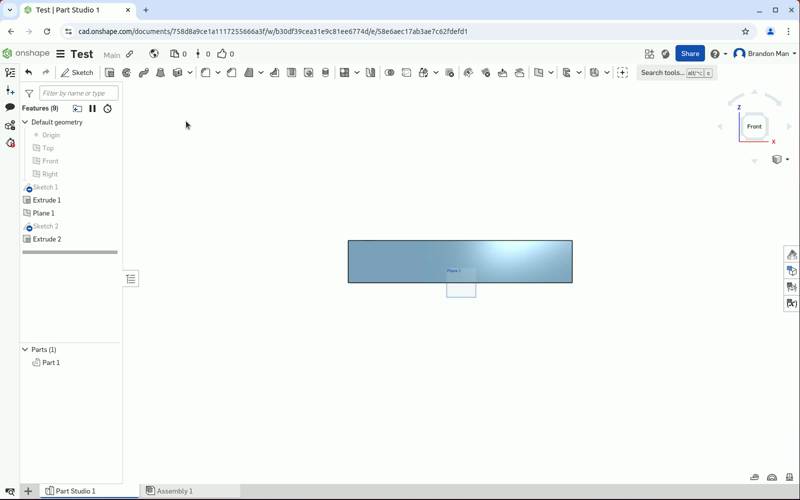
mouse_move(73, 189)
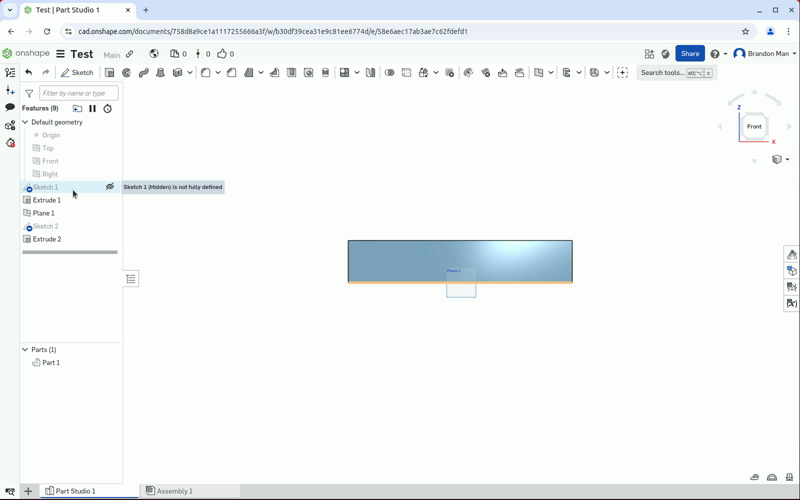
click(73, 189)
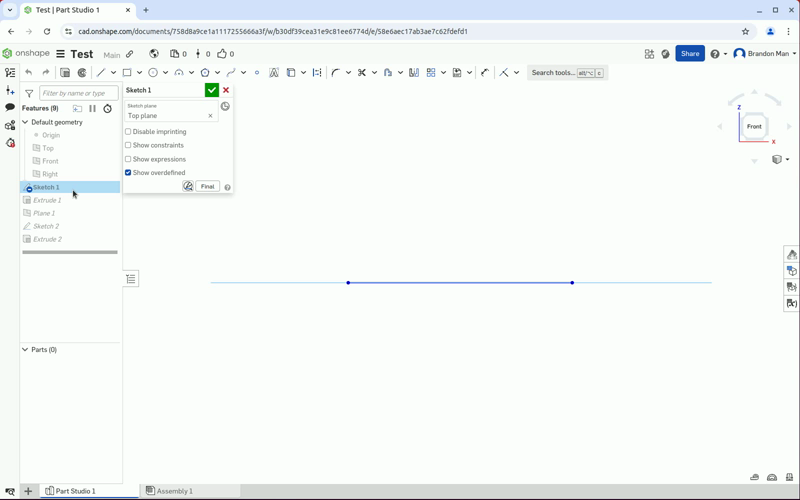
mouse_move(229, 92)
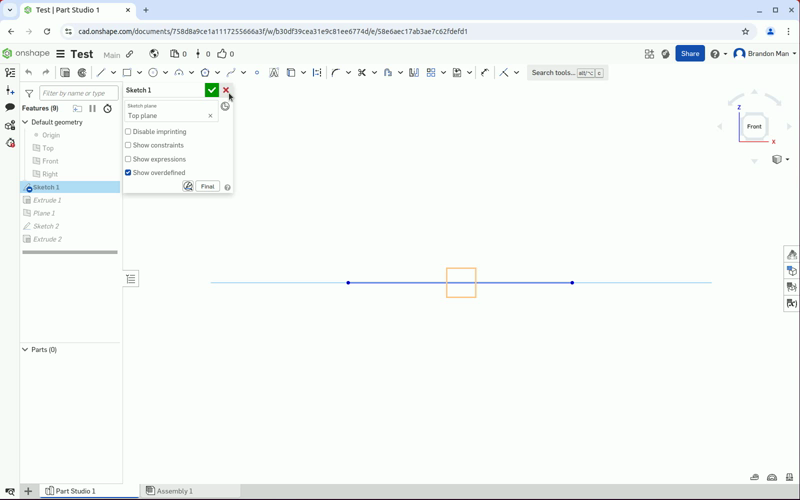
click(229, 92)
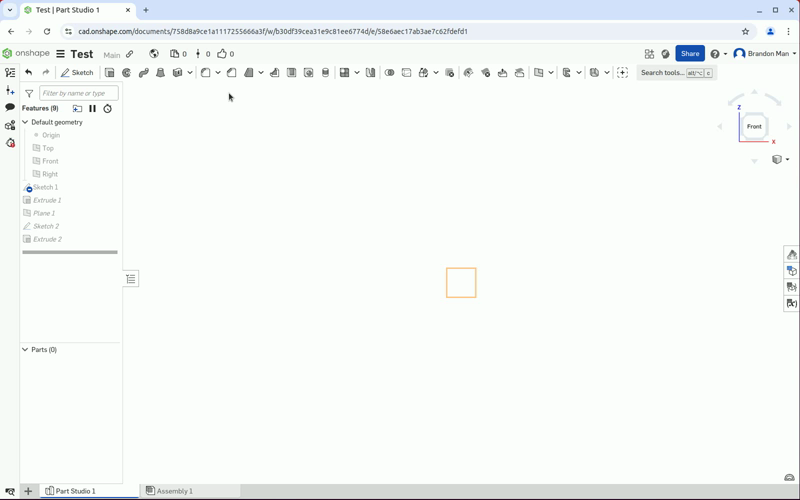
key(shift+s)
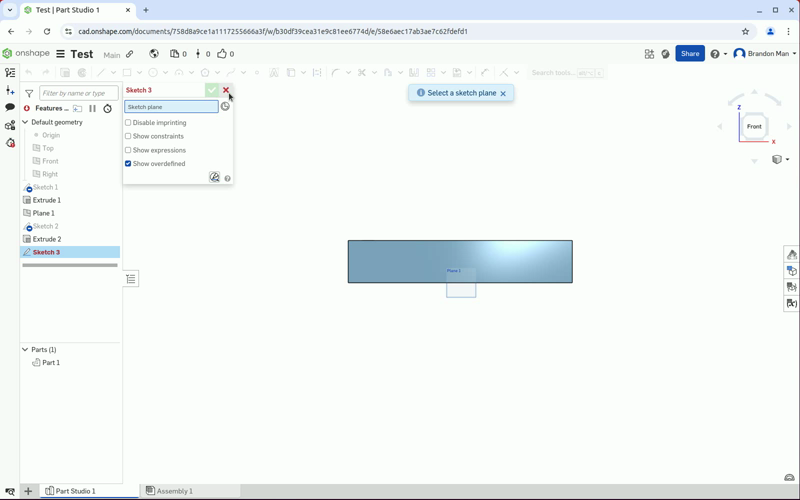
mouse_move(73, 215)
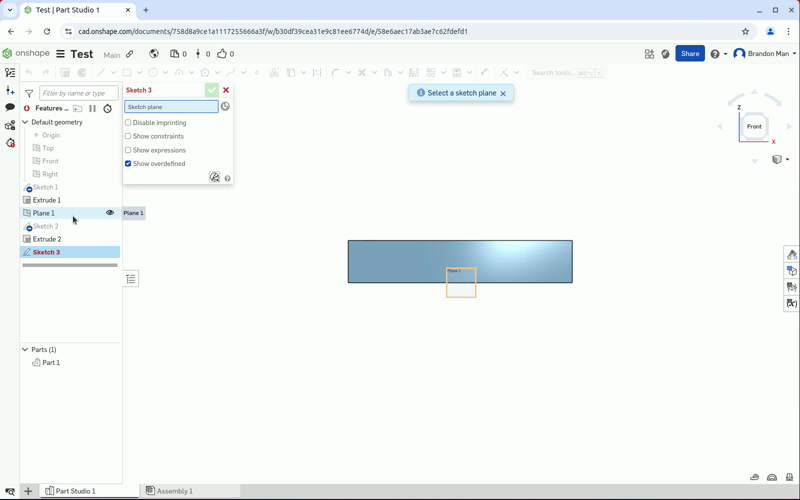
click(73, 215)
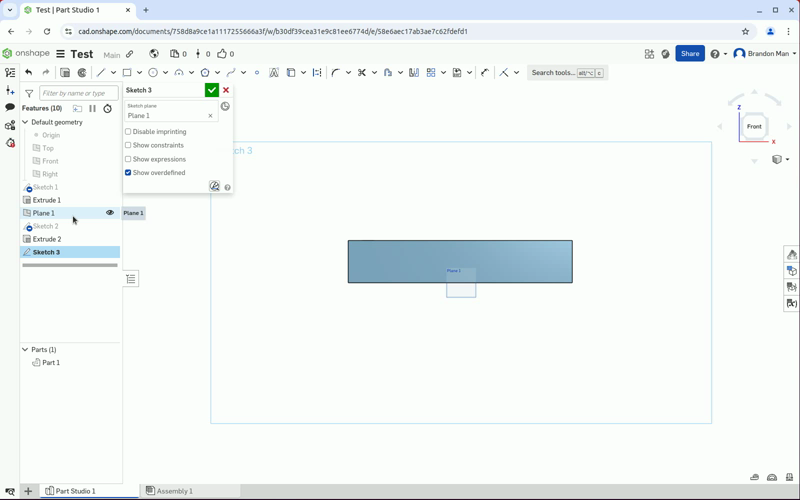
mouse_move(73, 352)
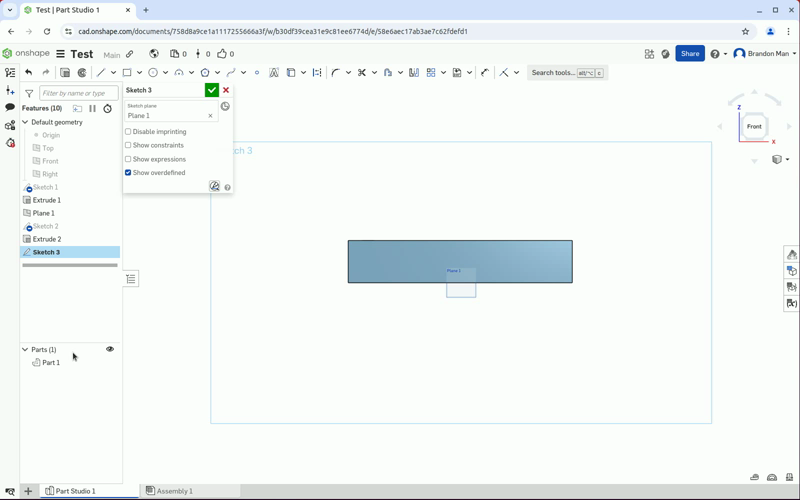
key(y)
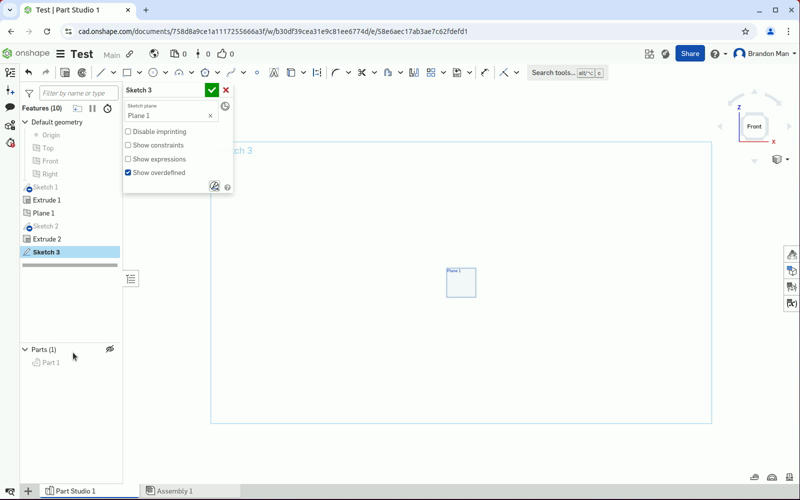
key(l)
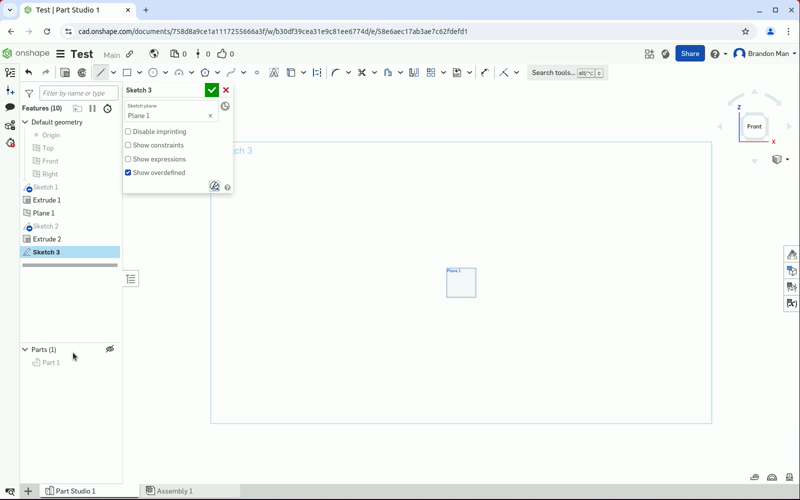
key_down(shift)
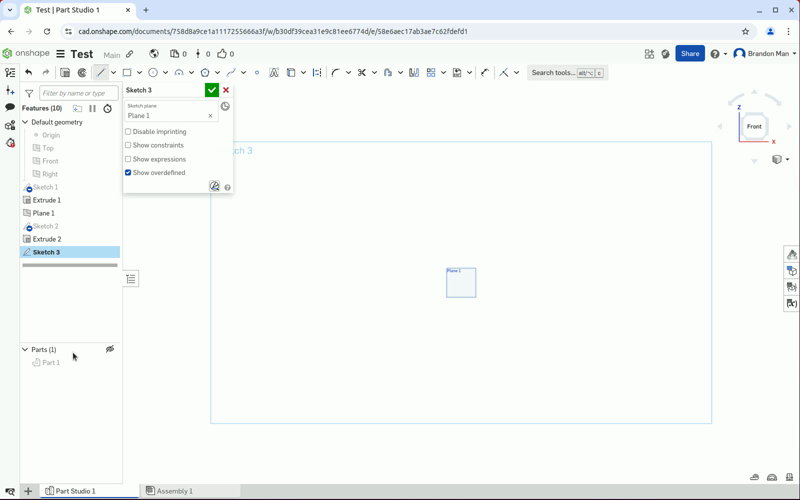
mouse_move(362, 282)
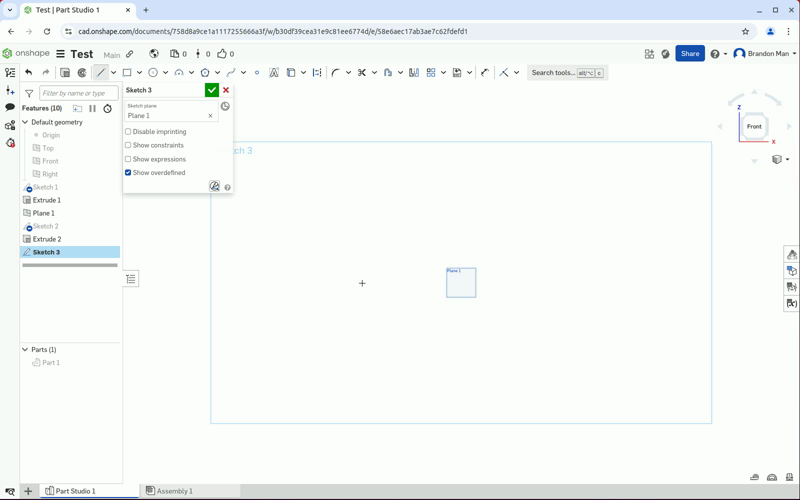
click(362, 282)
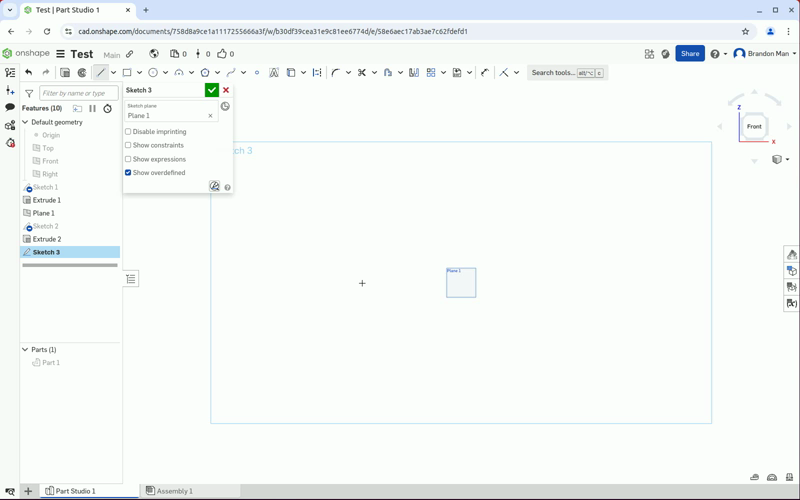
key_up(shift)
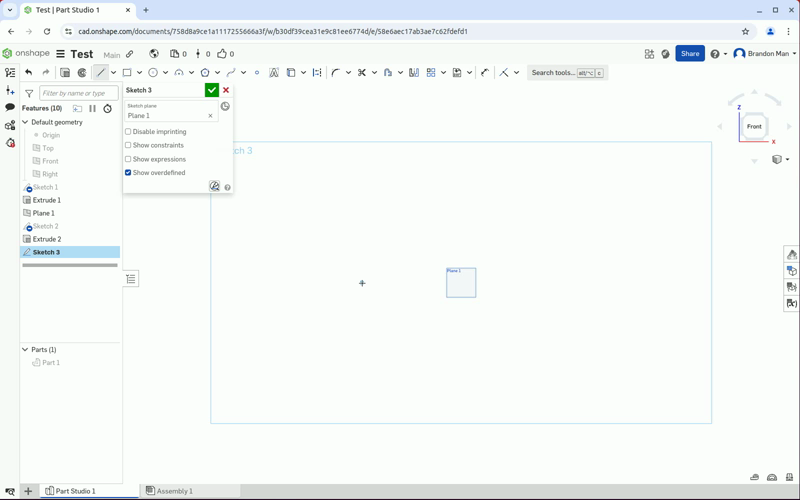
key_down(shift)
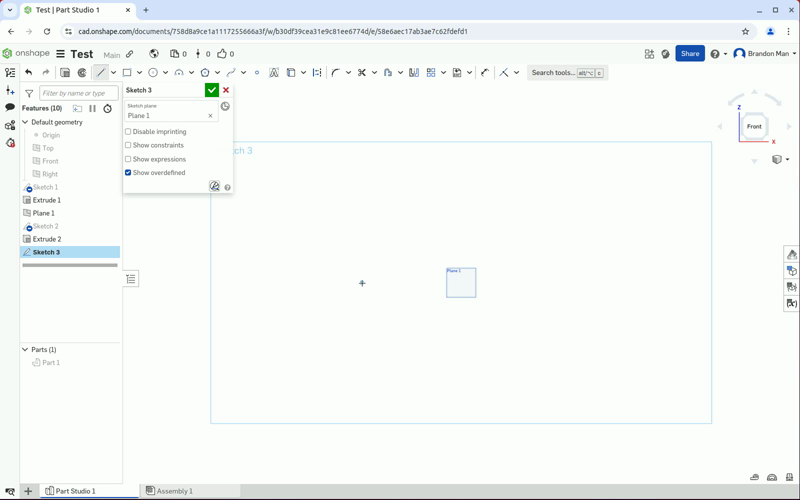
mouse_move(392, 282)
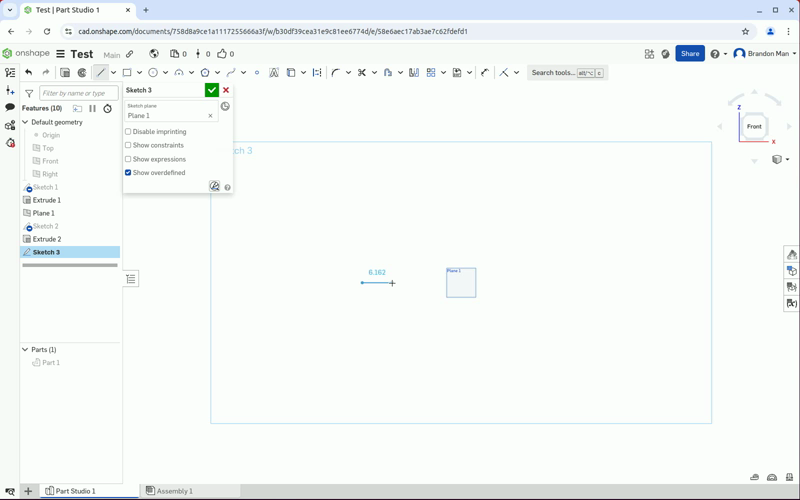
mouse_move(374, 282)
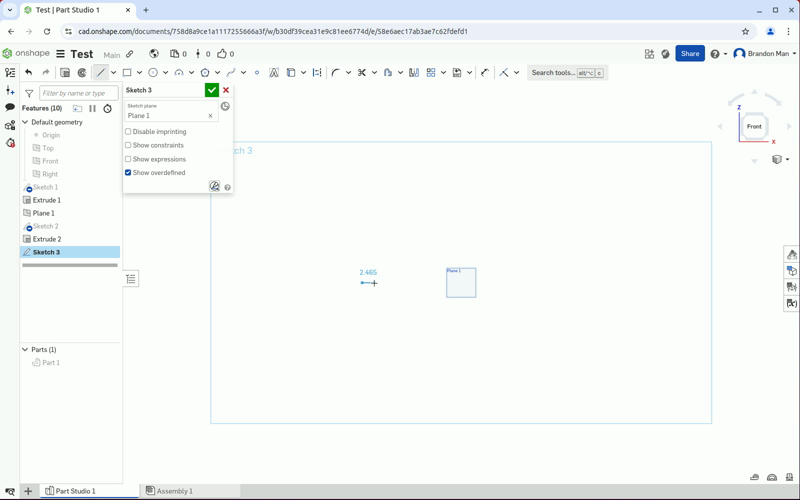
click(374, 282)
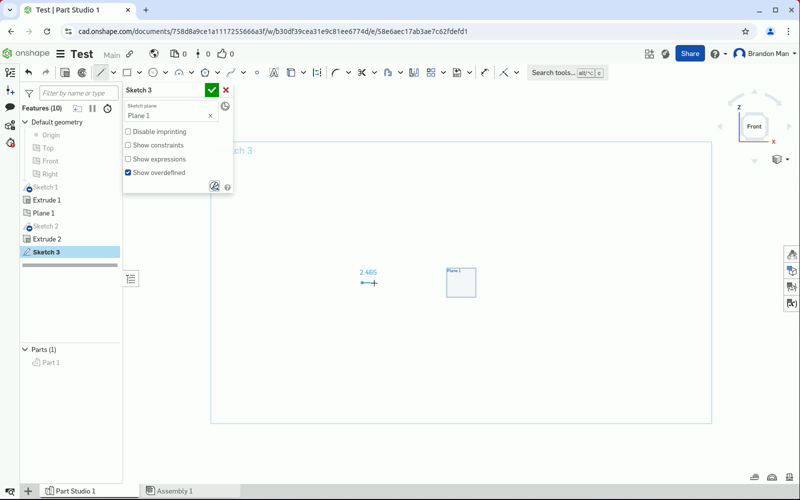
key_up(shift)
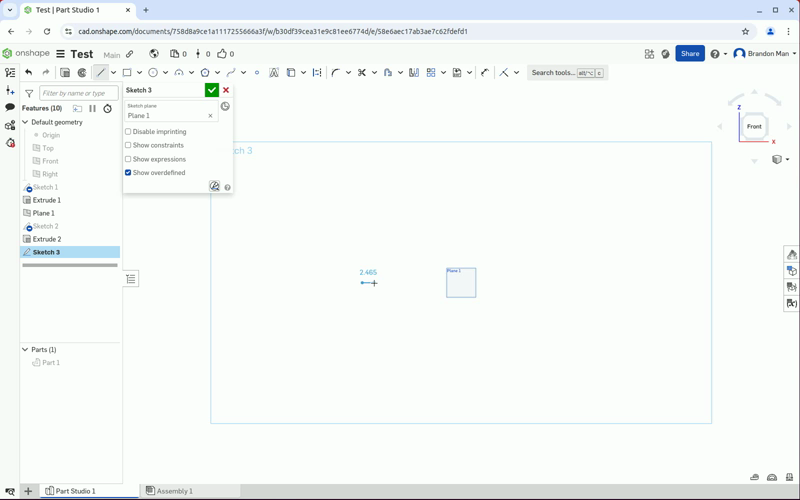
key_down(shift)
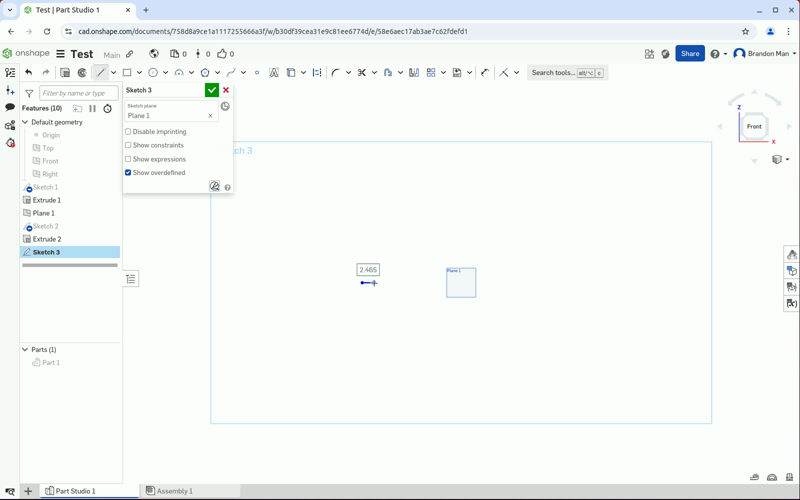
mouse_move(404, 282)
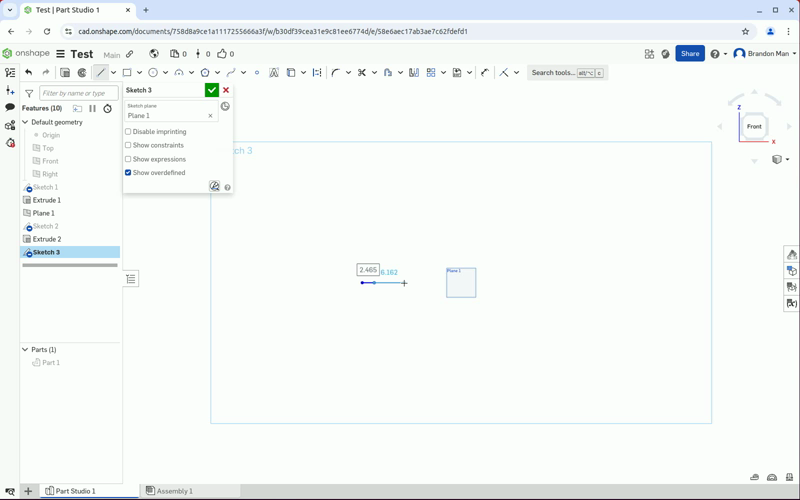
mouse_move(374, 276)
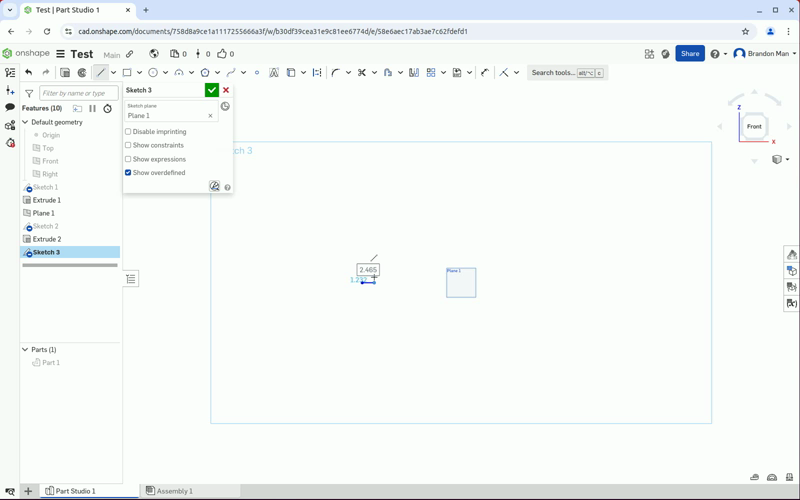
scroll(6)
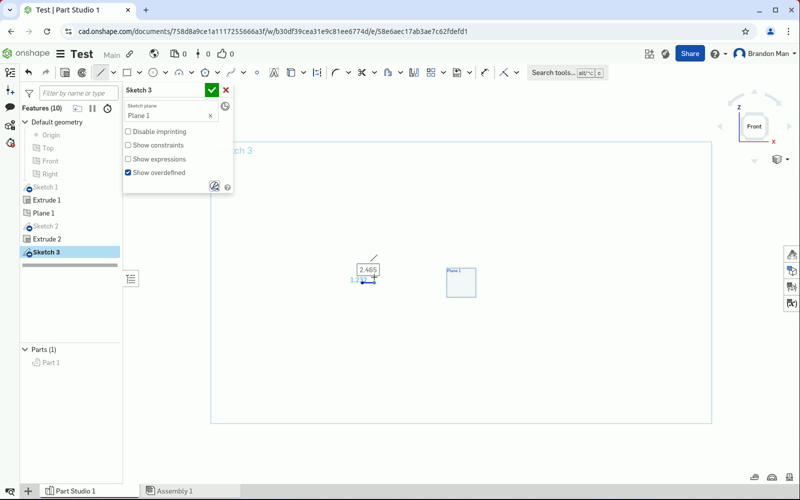
scroll(6)
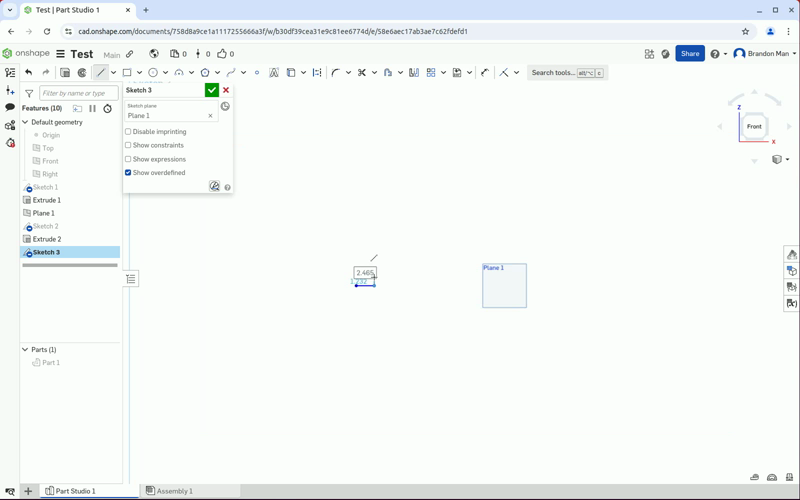
scroll(6)
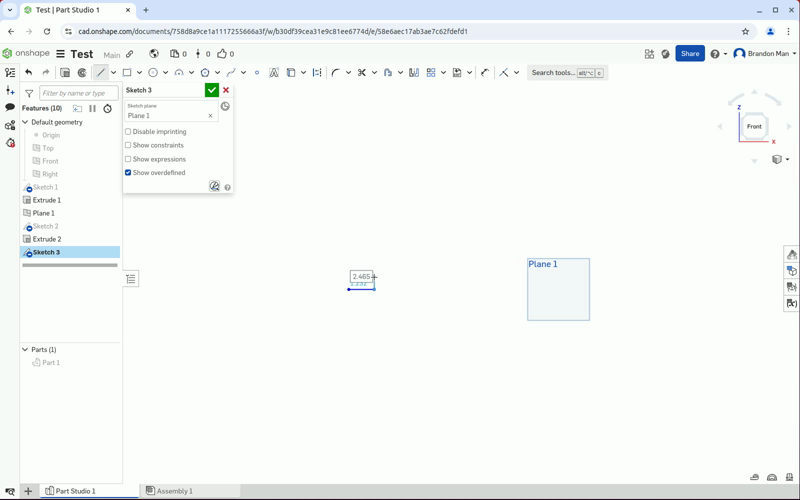
scroll(6)
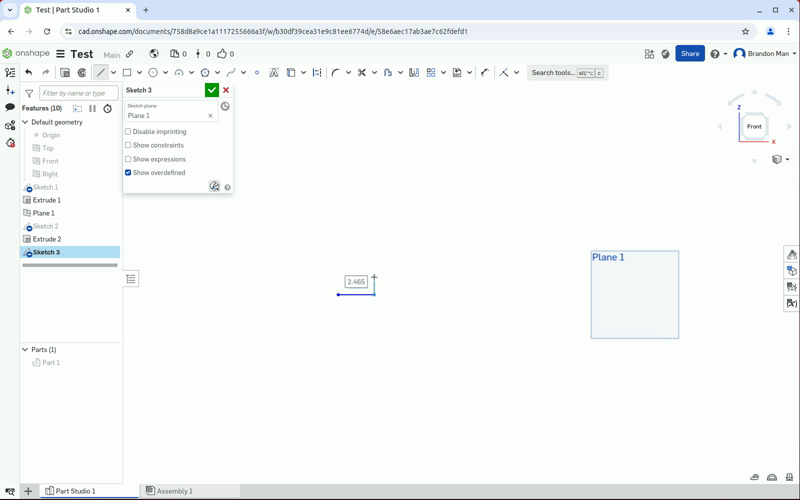
scroll(6)
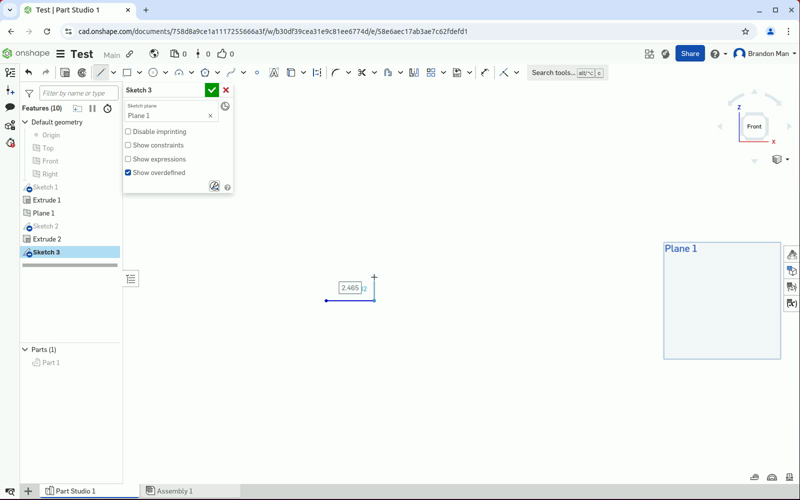
scroll(6)
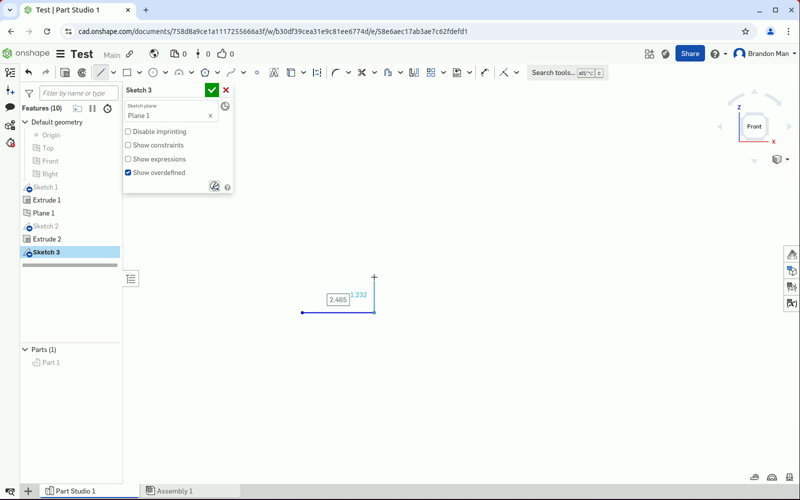
scroll(6)
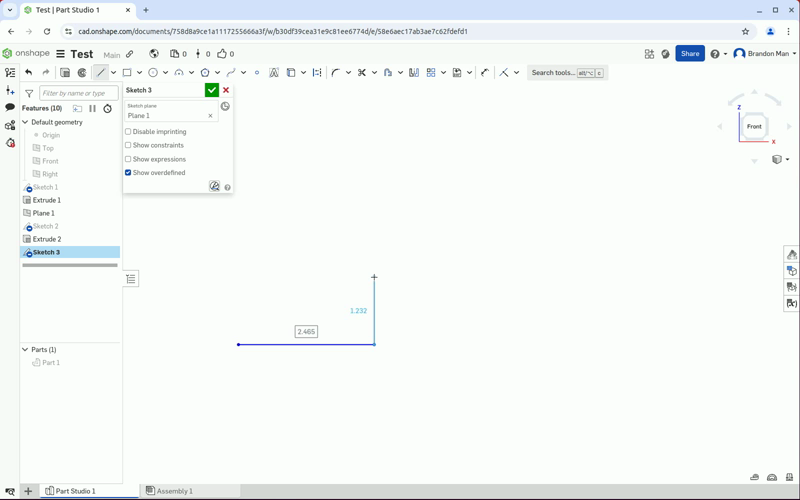
click(374, 276)
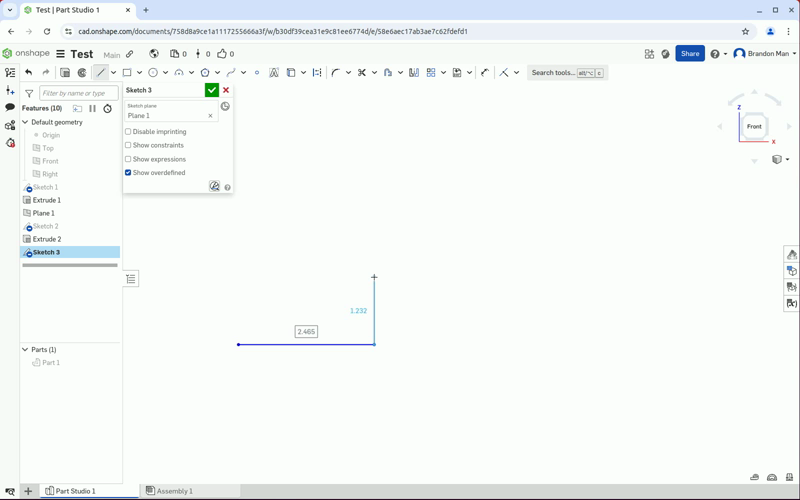
scroll(-6)
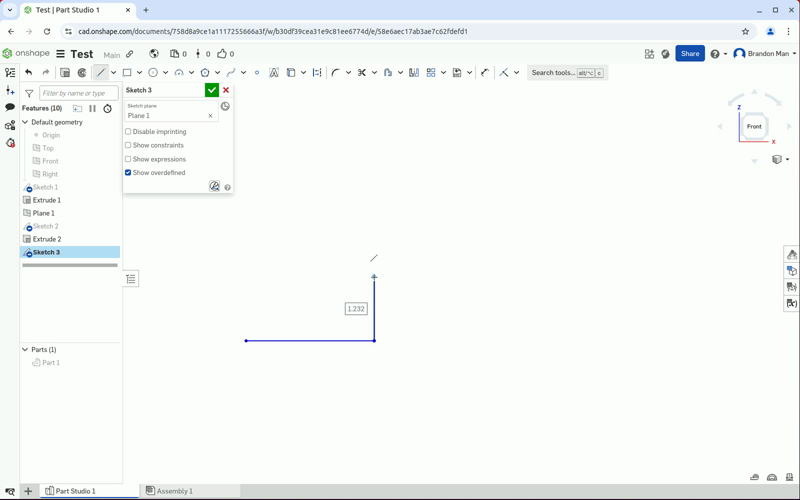
scroll(-6)
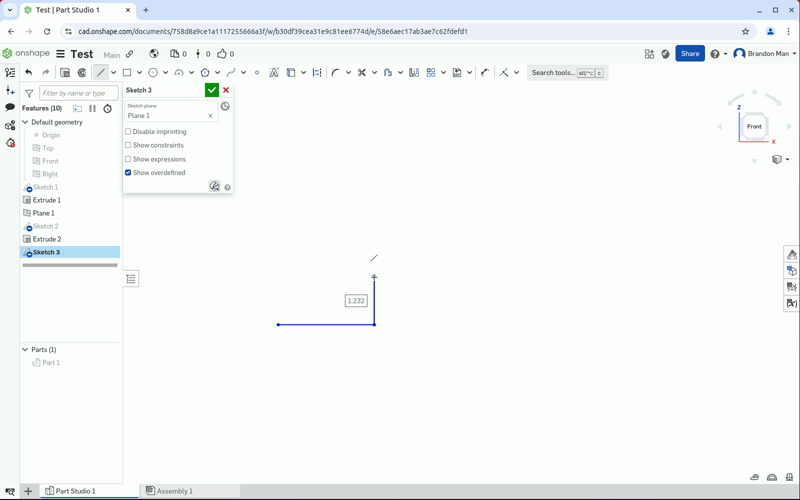
scroll(-6)
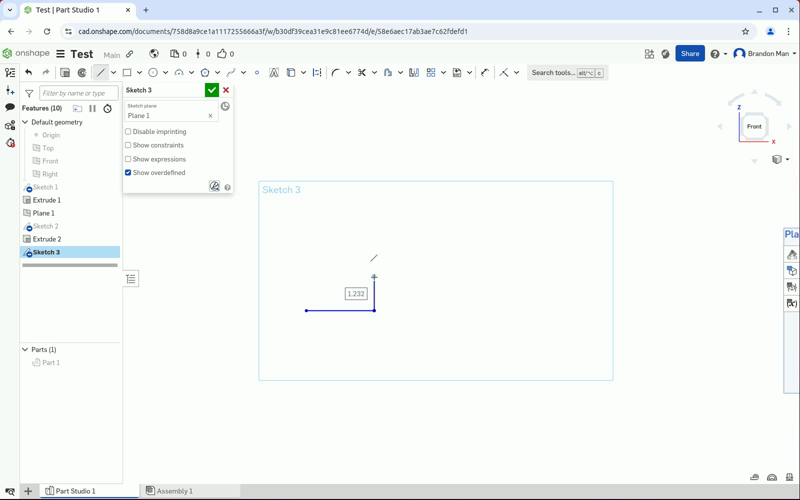
scroll(-6)
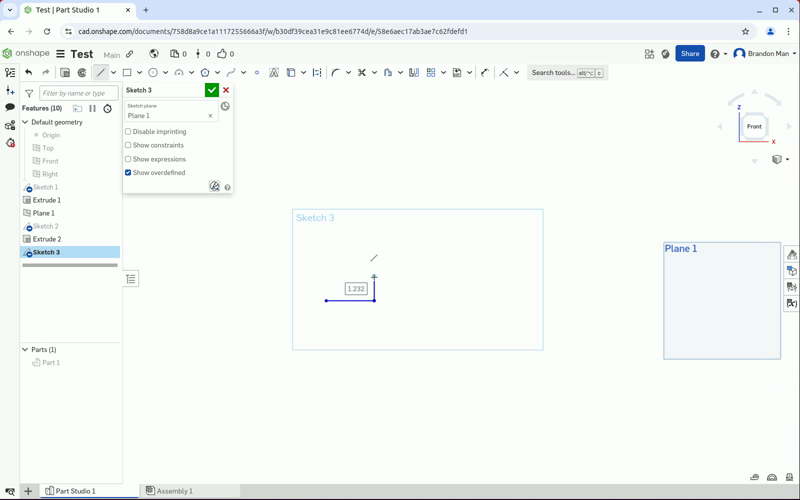
scroll(-6)
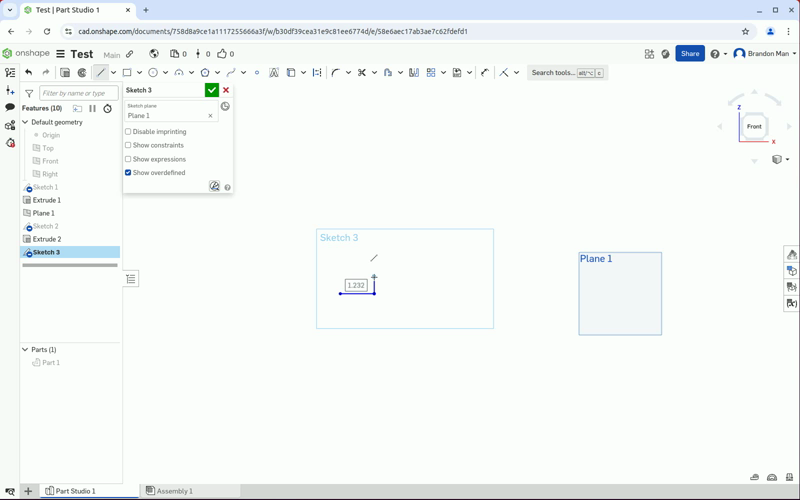
scroll(-6)
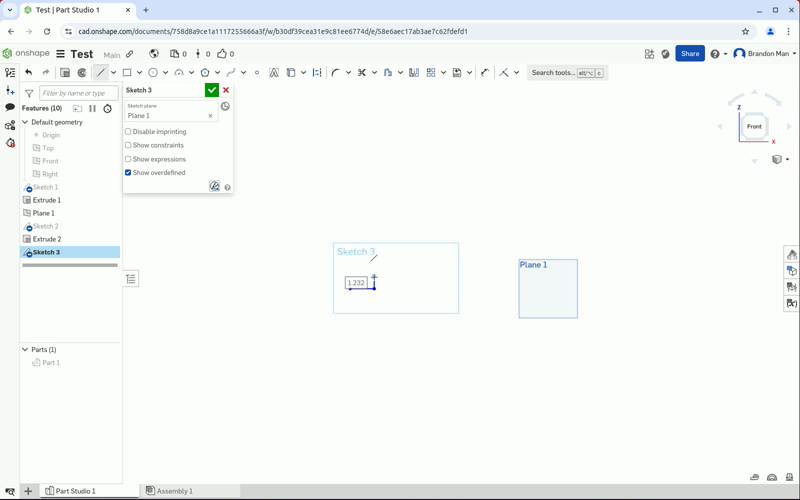
scroll(-6)
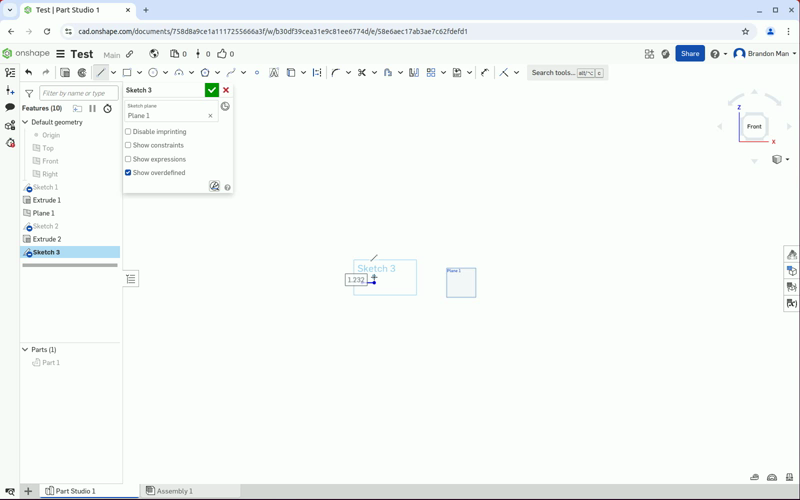
key_up(shift)
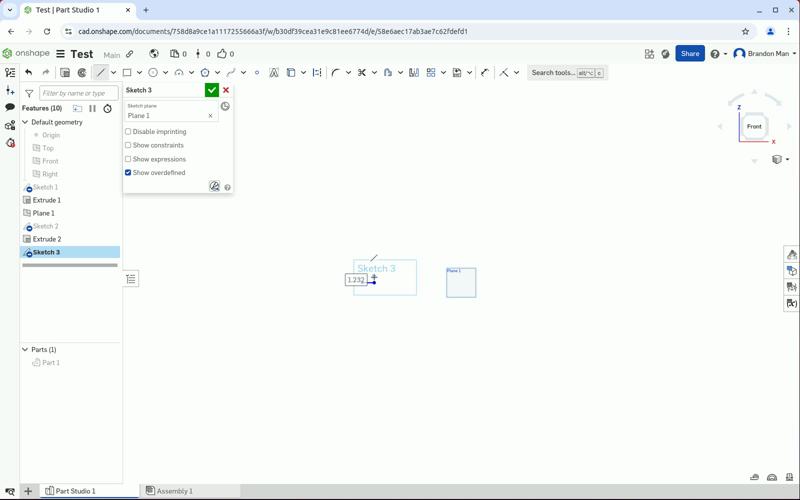
key_down(shift)
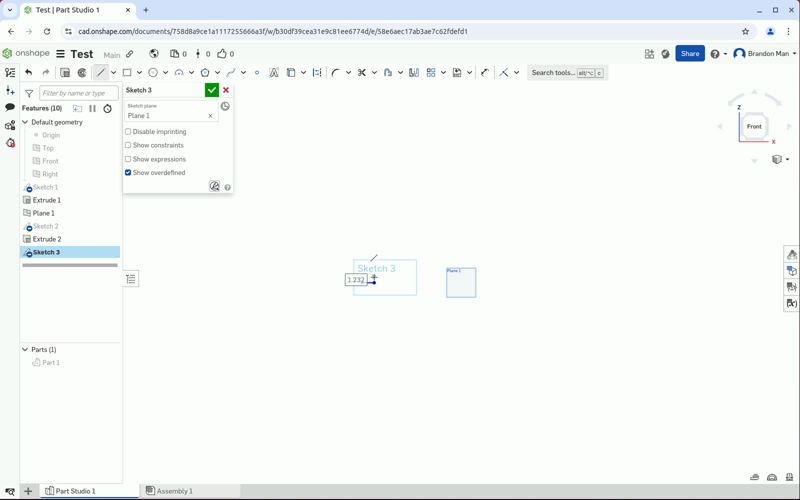
mouse_move(404, 276)
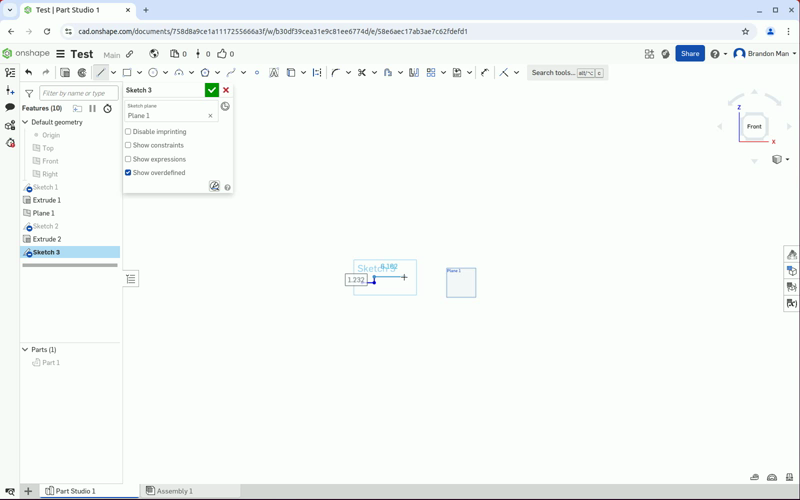
mouse_move(362, 276)
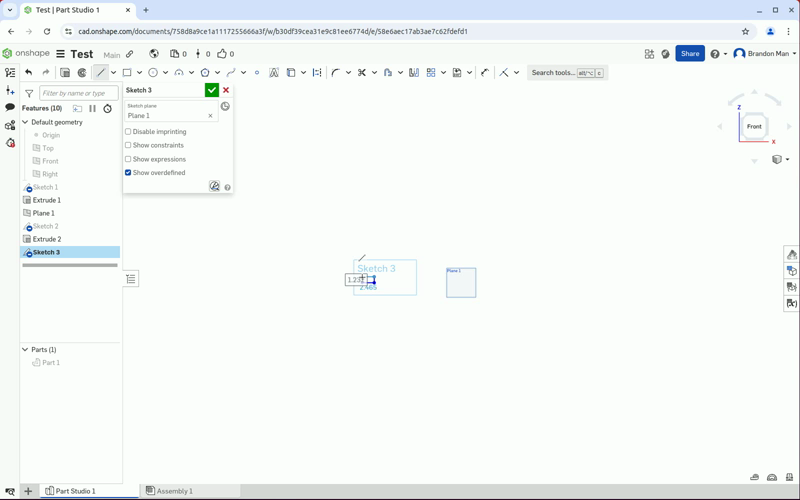
click(362, 276)
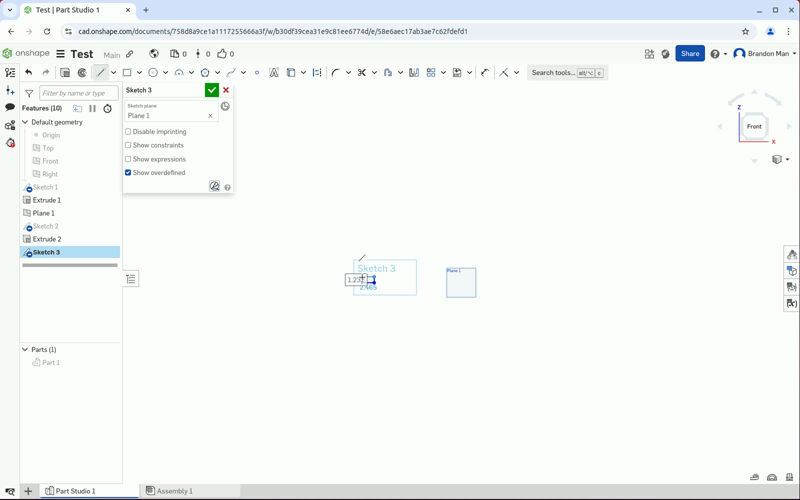
key_up(shift)
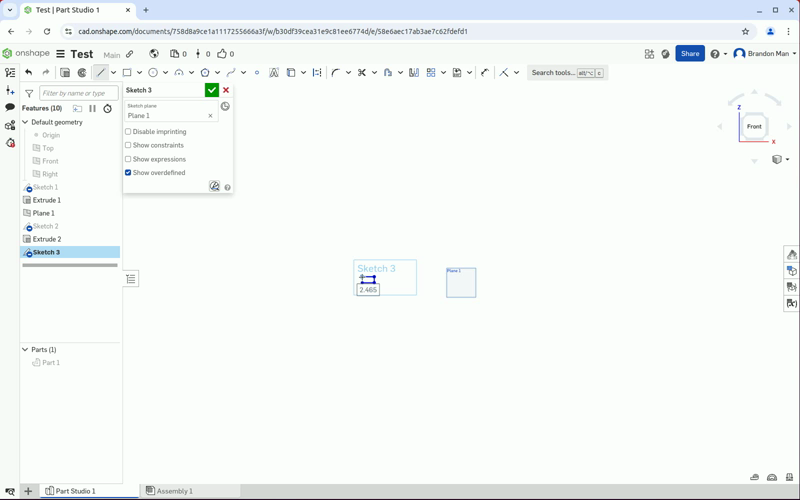
mouse_move(392, 276)
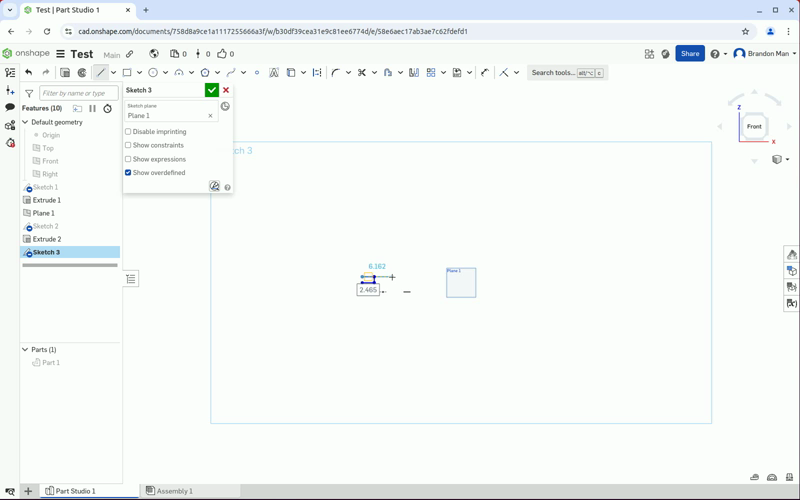
key_down(shift)
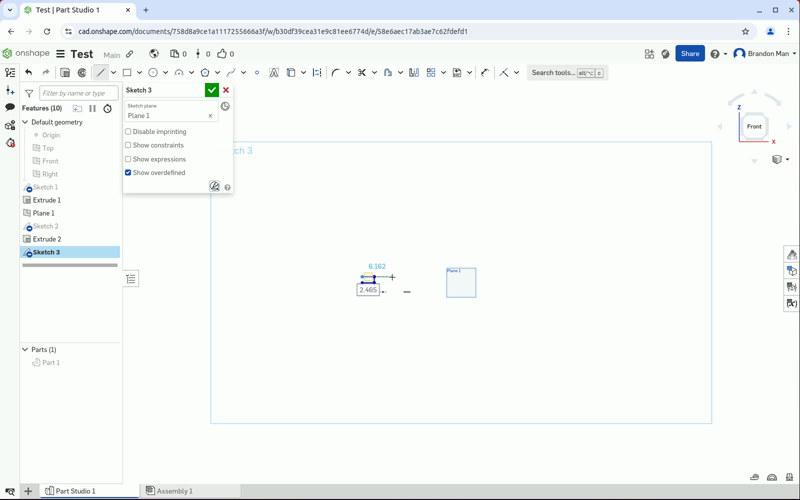
mouse_move(362, 282)
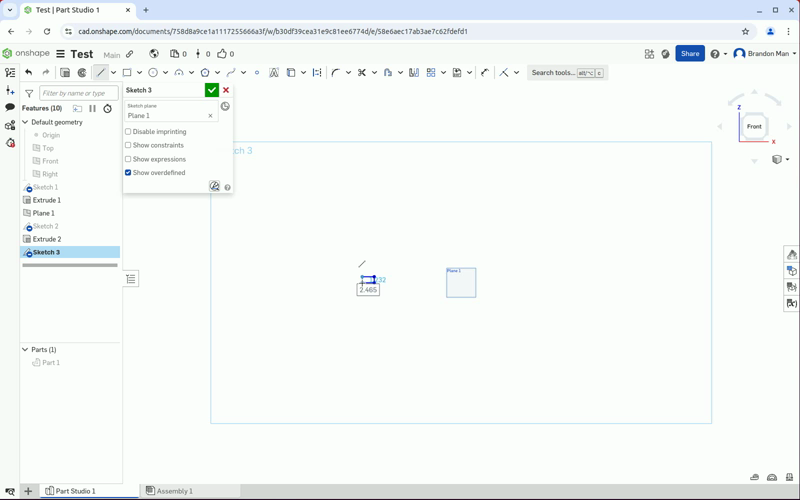
scroll(6)
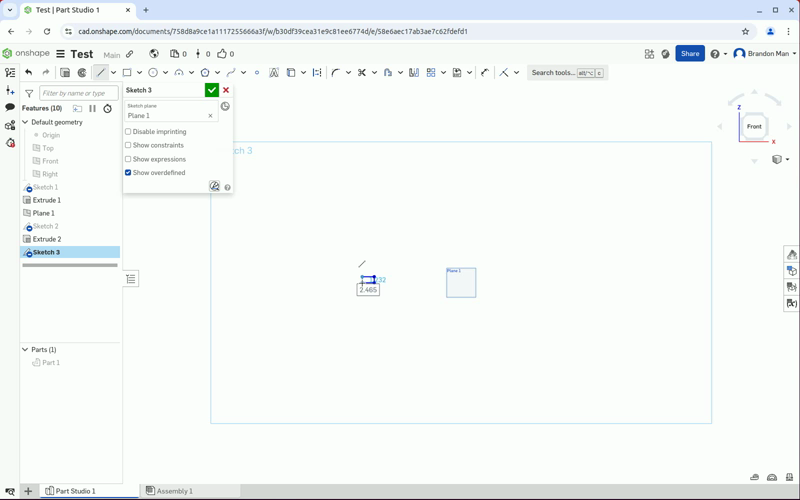
scroll(6)
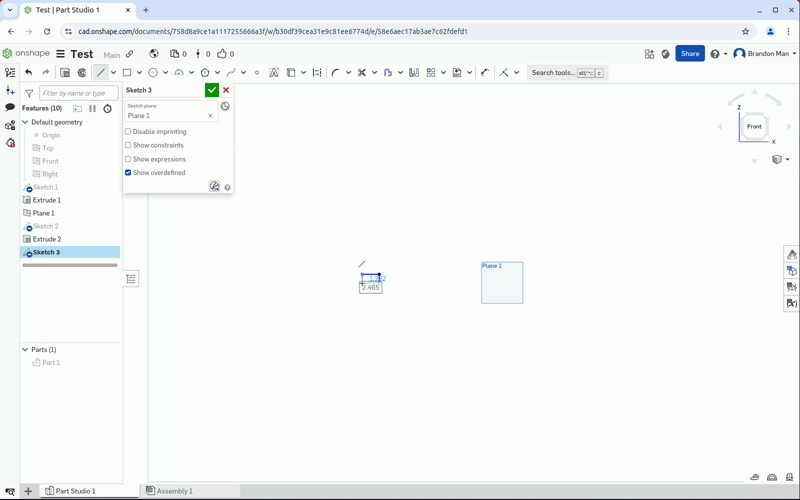
scroll(6)
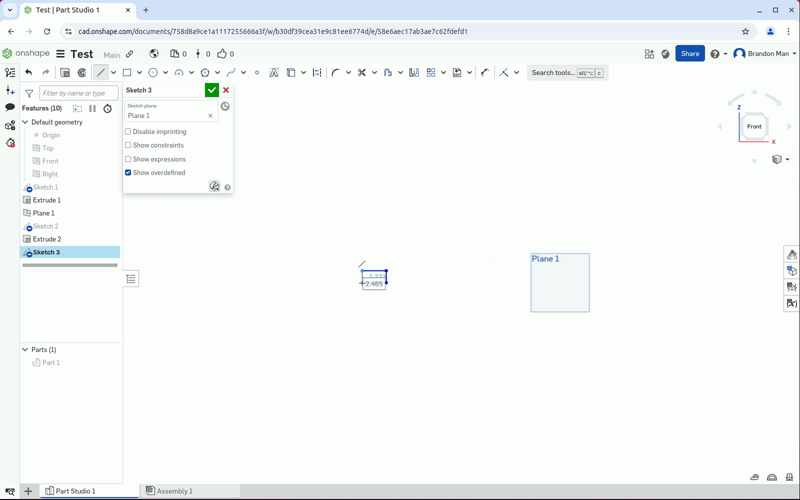
scroll(6)
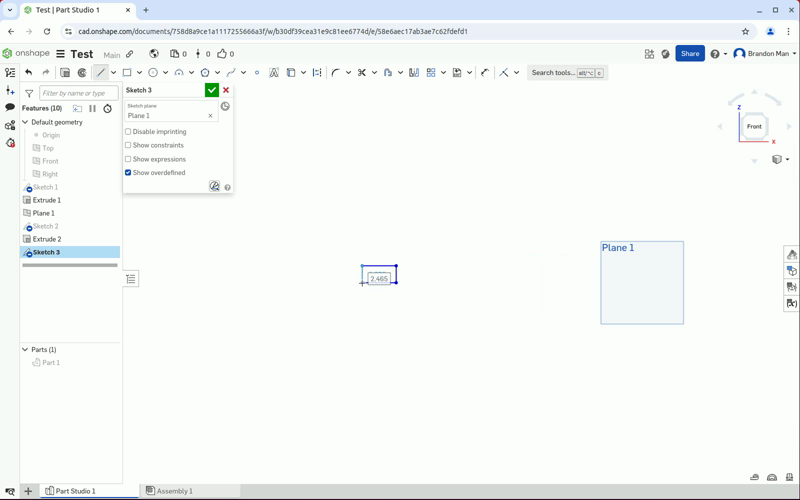
scroll(6)
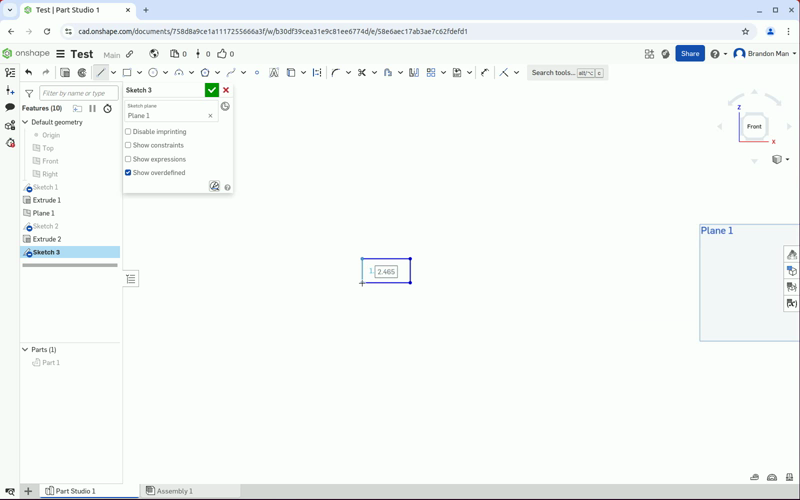
scroll(6)
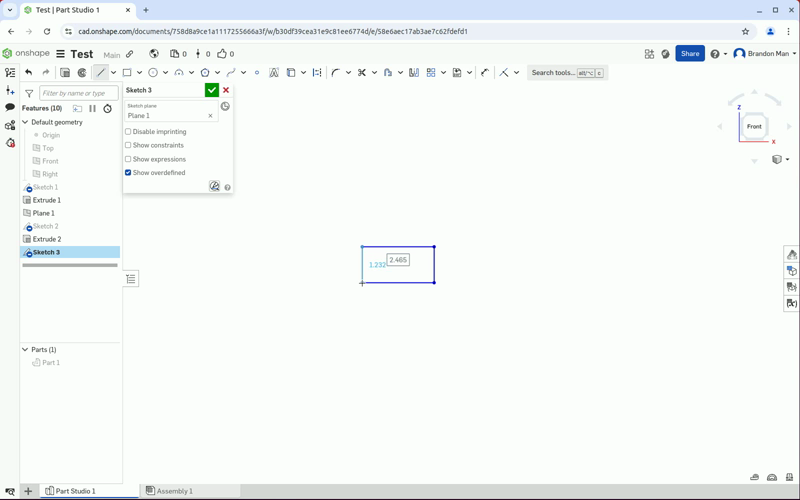
scroll(6)
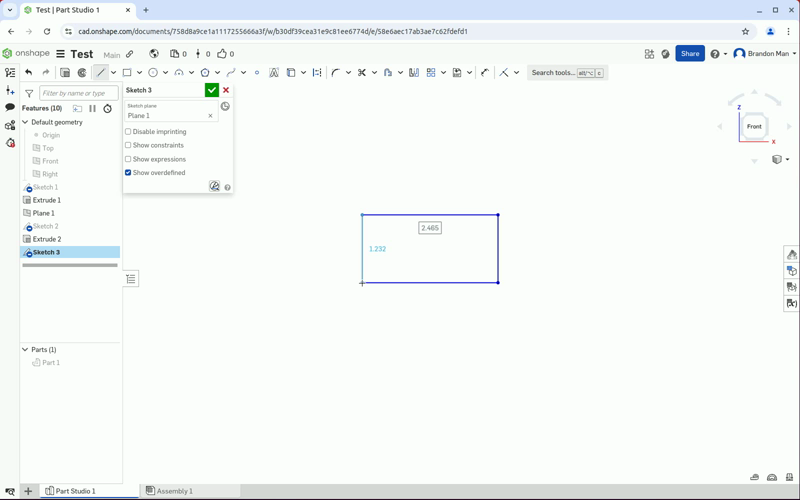
key_up(shift)
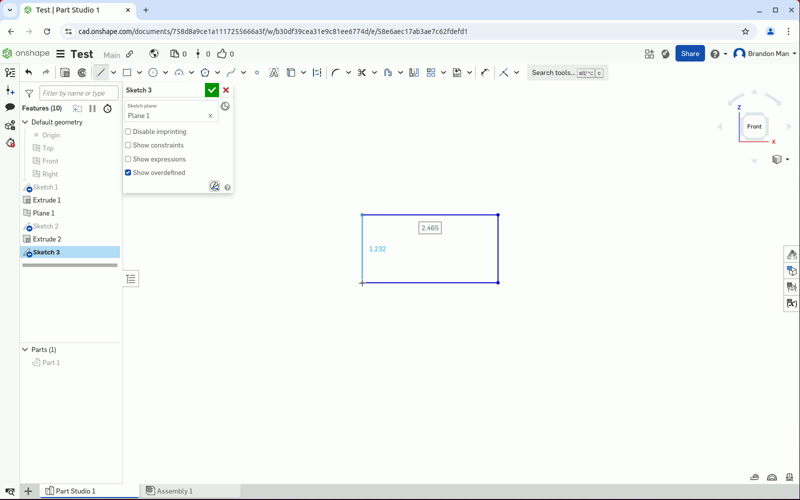
click(362, 282)
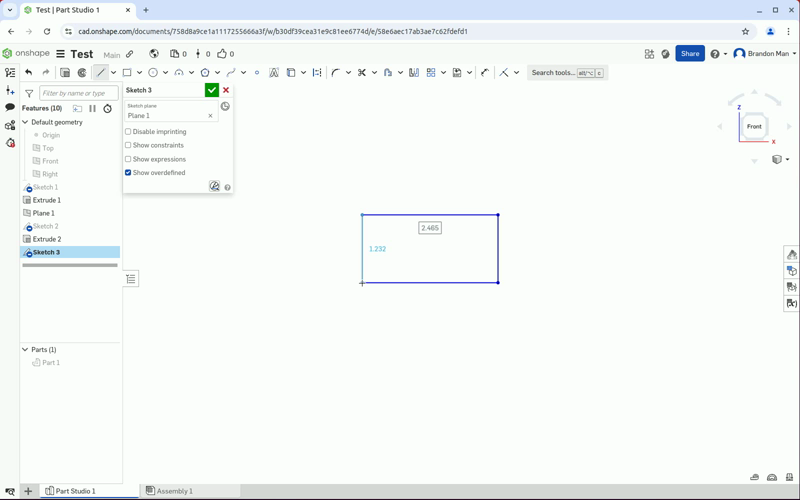
scroll(-6)
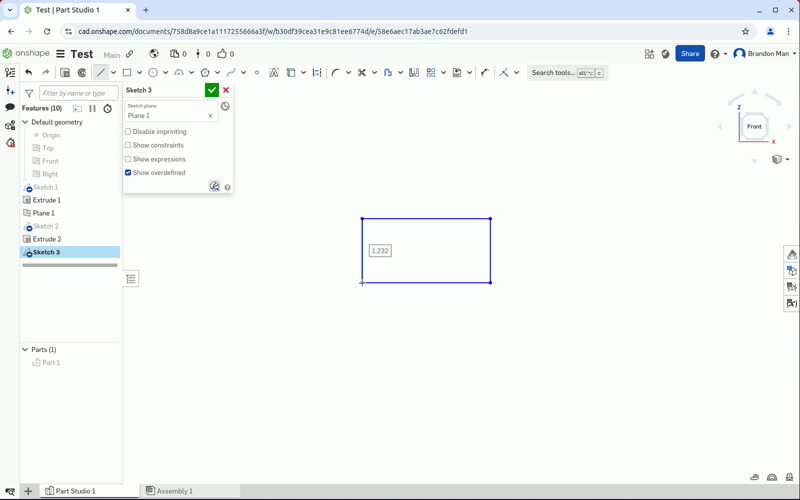
scroll(-6)
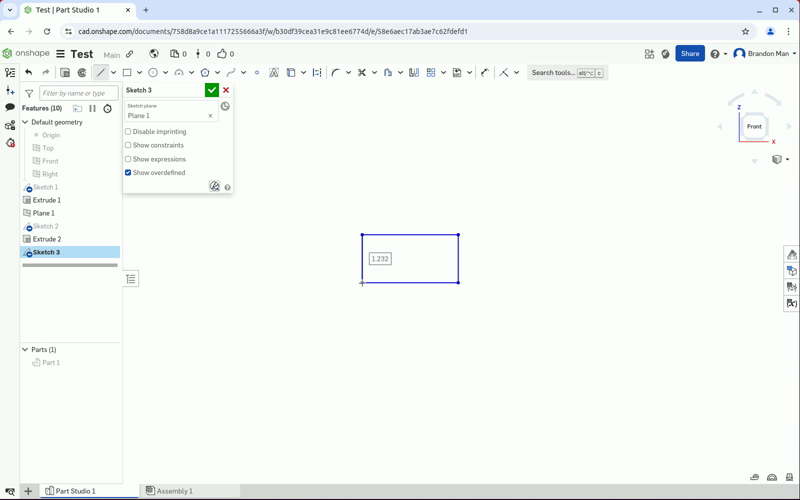
scroll(-6)
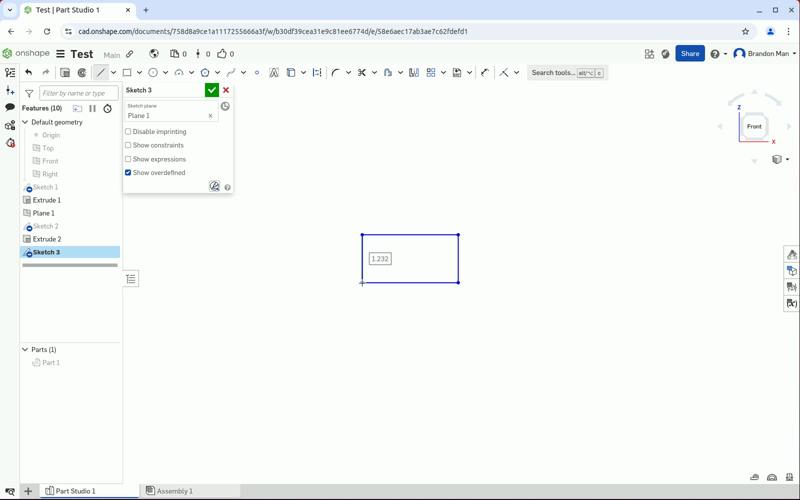
scroll(-6)
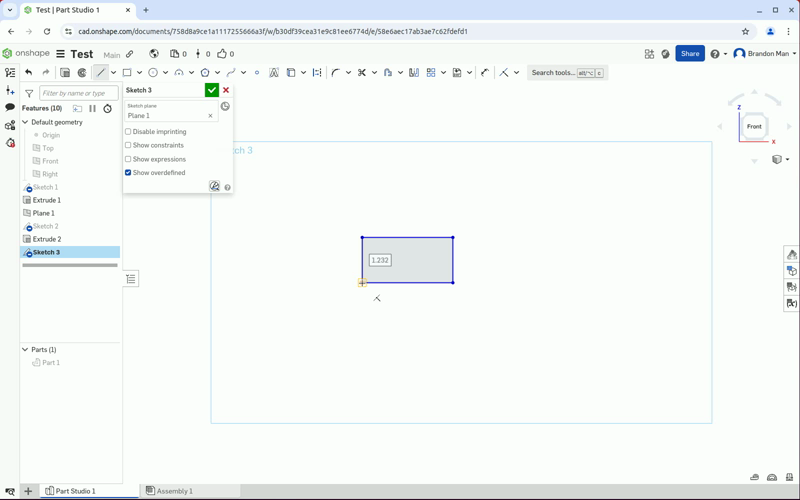
scroll(-6)
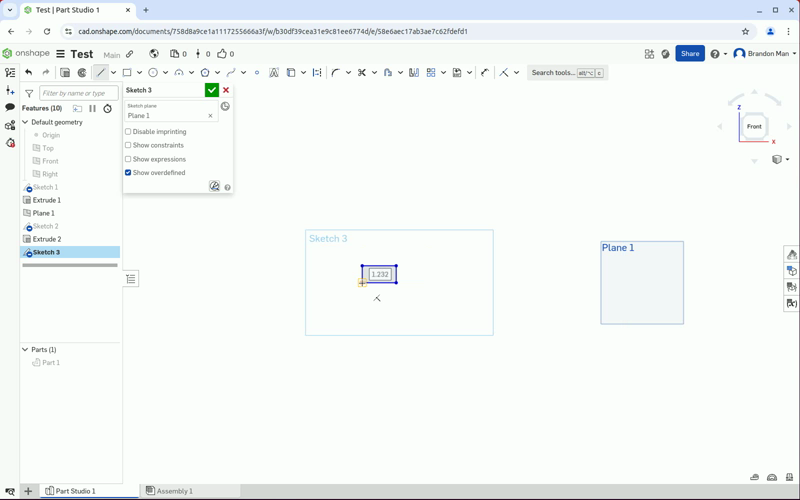
scroll(-6)
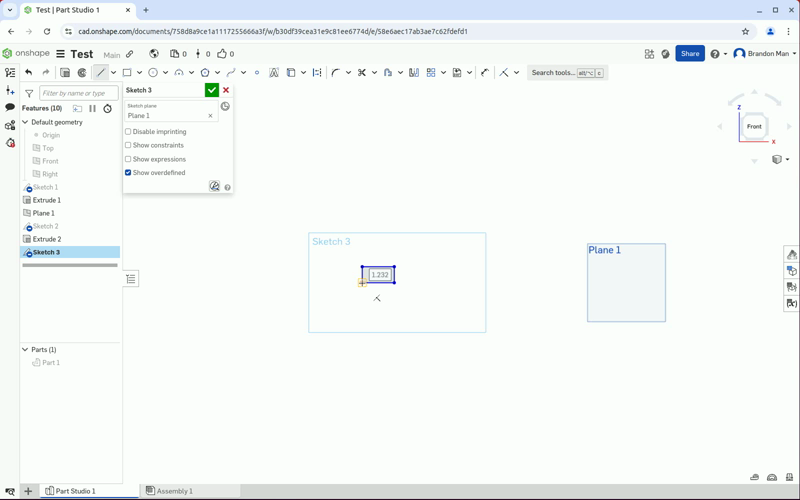
scroll(-6)
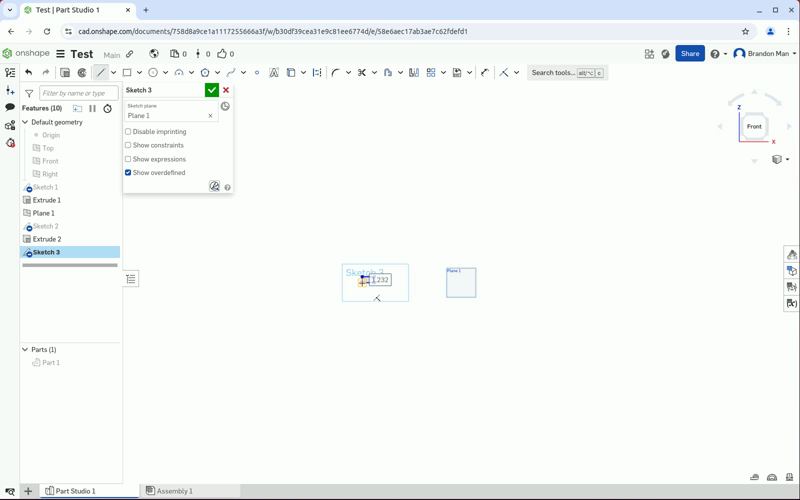
key(esc)
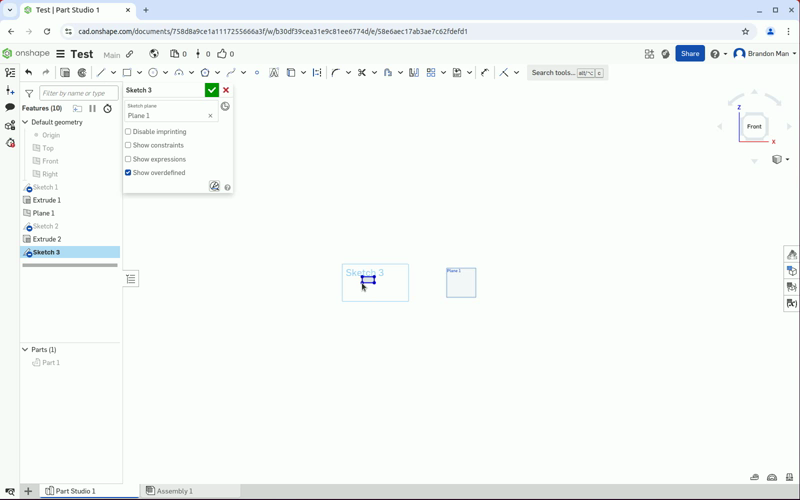
mouse_move(364, 282)
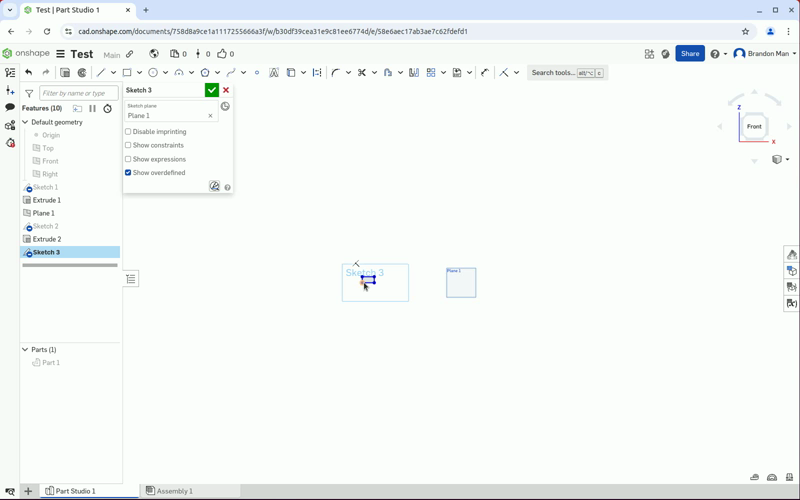
scroll(6)
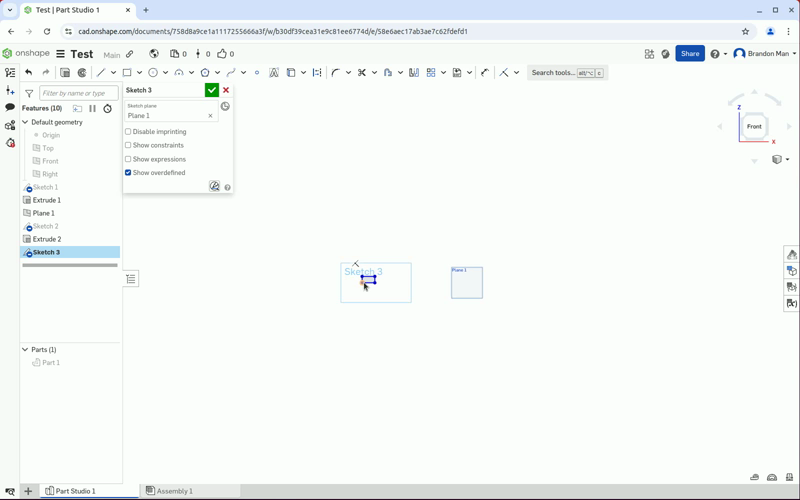
scroll(6)
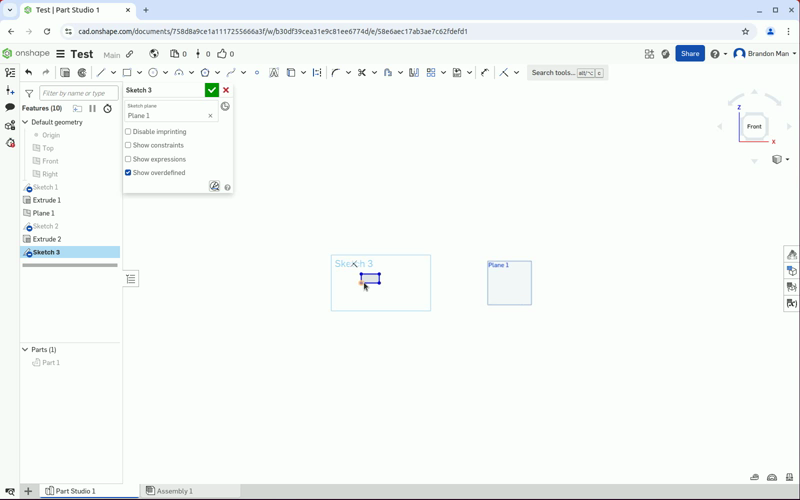
scroll(6)
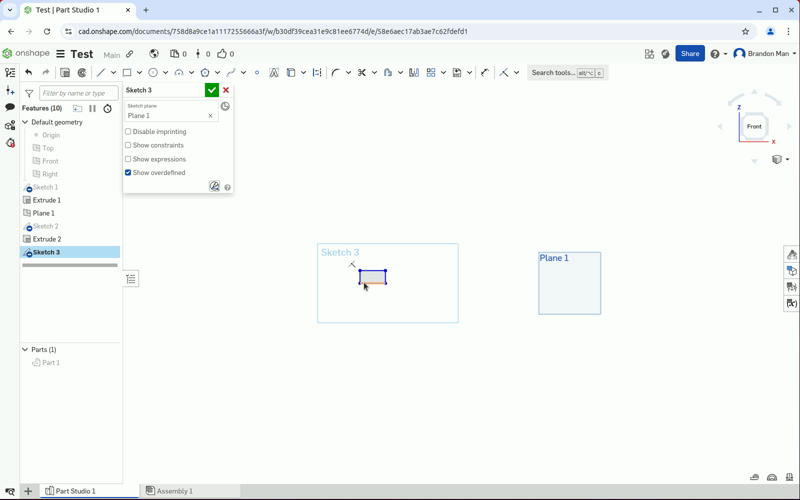
scroll(6)
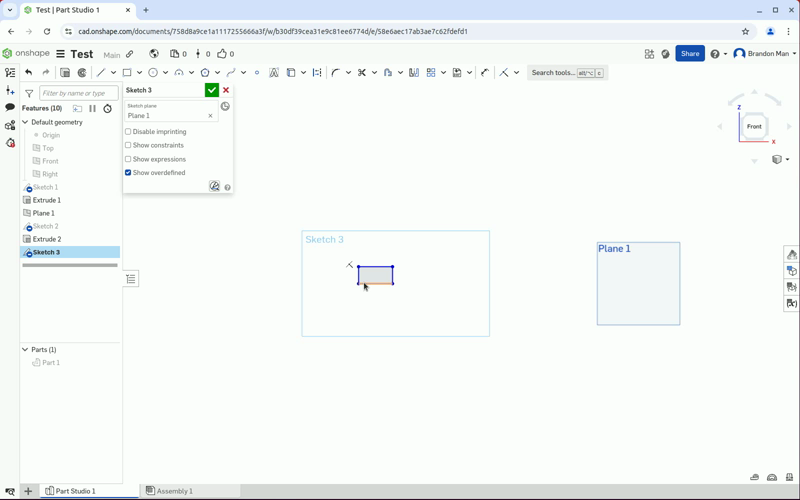
scroll(6)
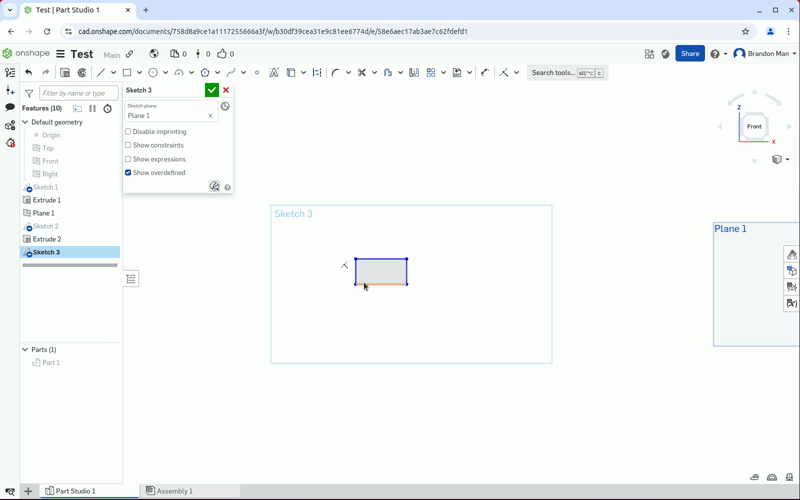
scroll(6)
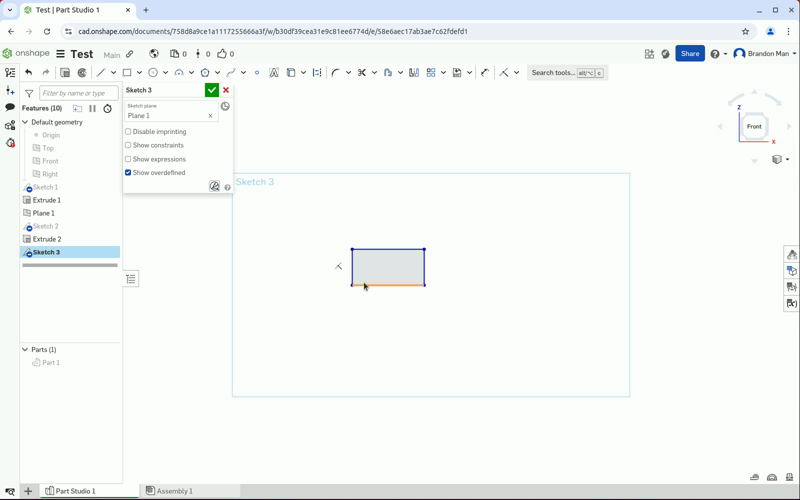
scroll(6)
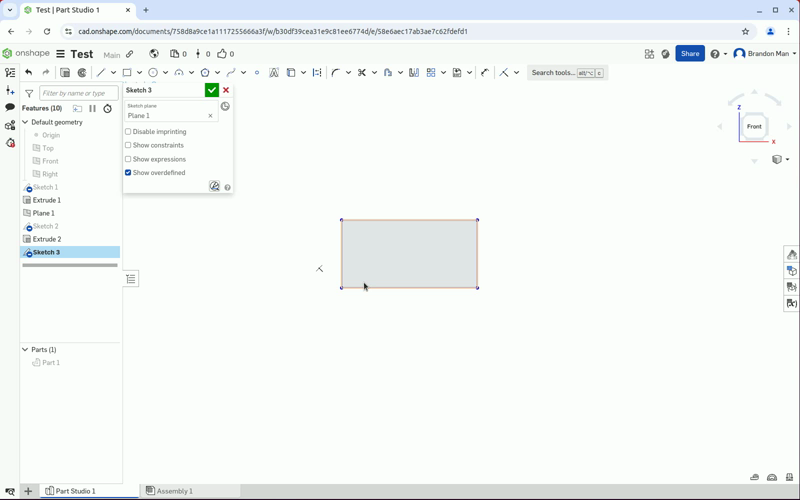
click(364, 282)
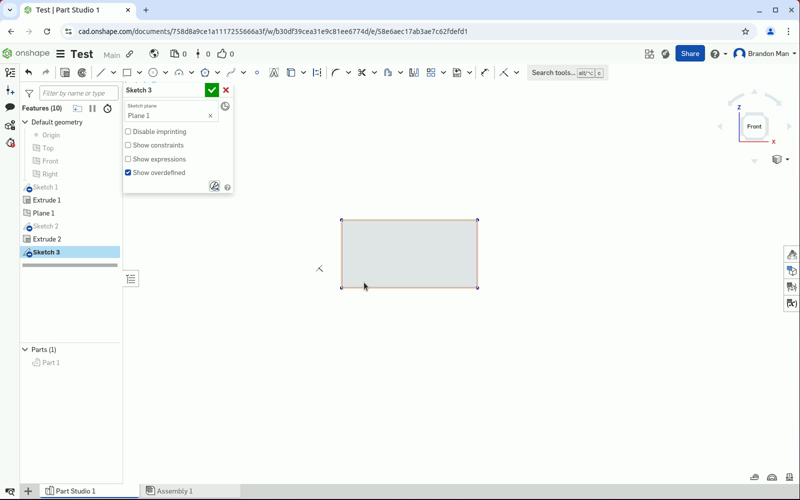
scroll(-6)
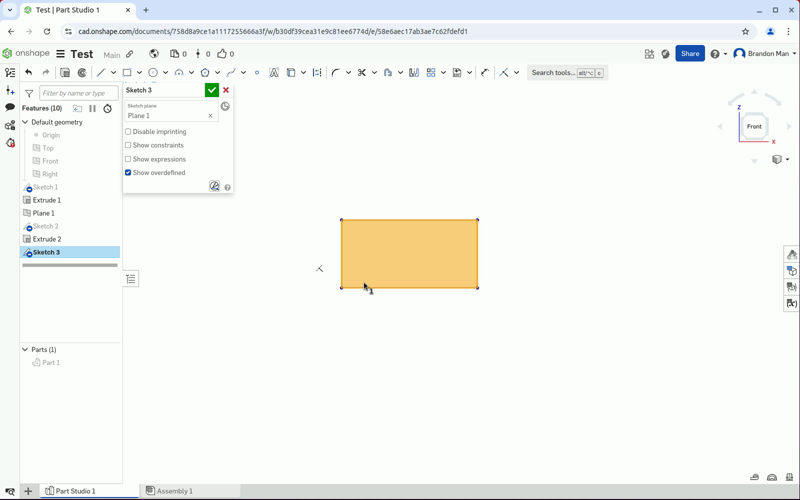
scroll(-6)
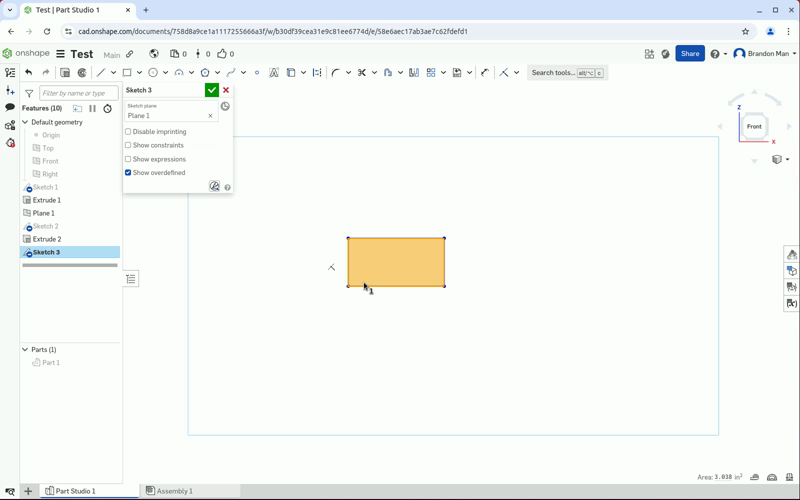
scroll(-6)
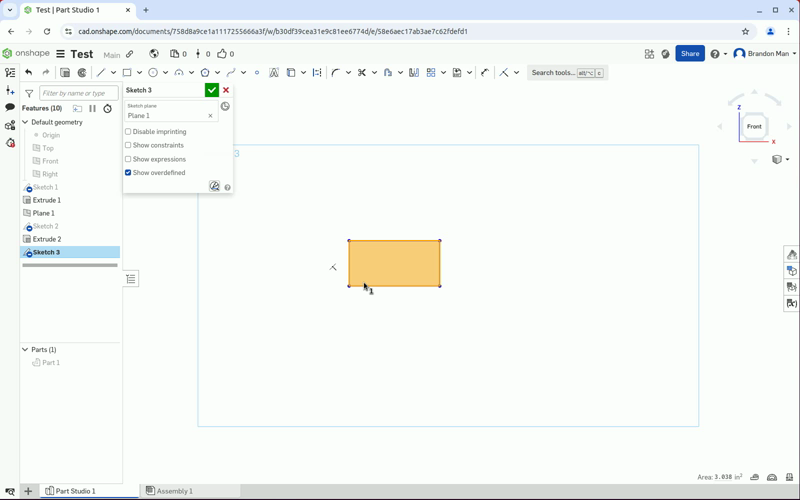
scroll(-6)
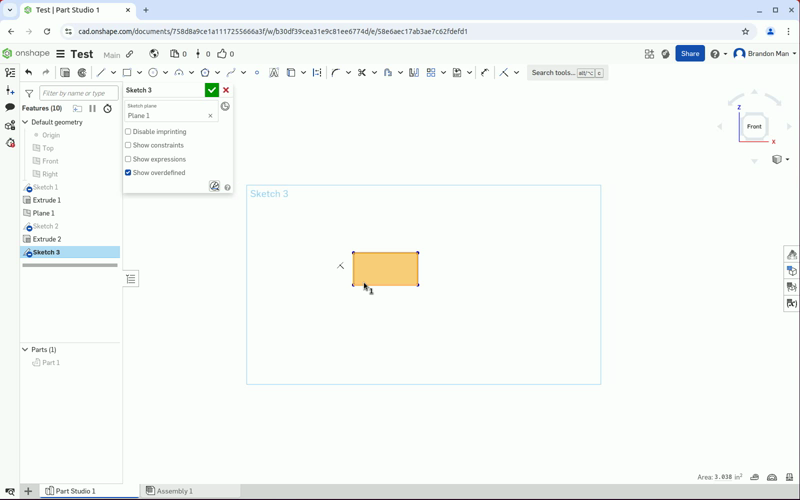
scroll(-6)
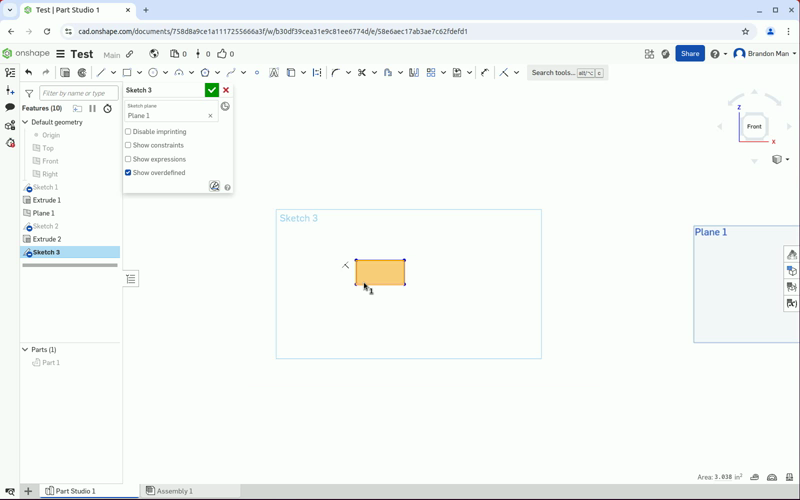
scroll(-6)
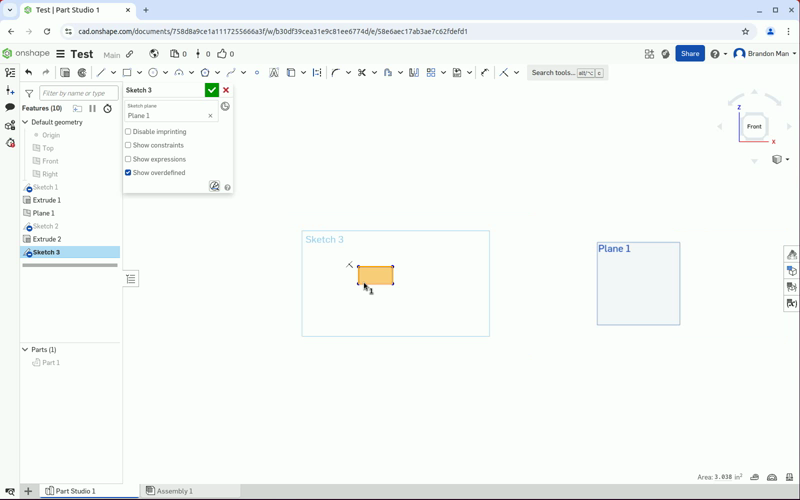
scroll(-6)
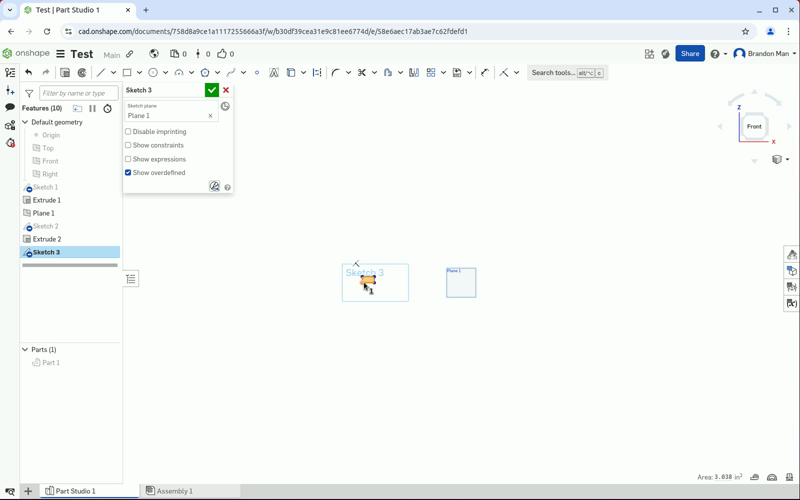
mouse_move(73, 352)
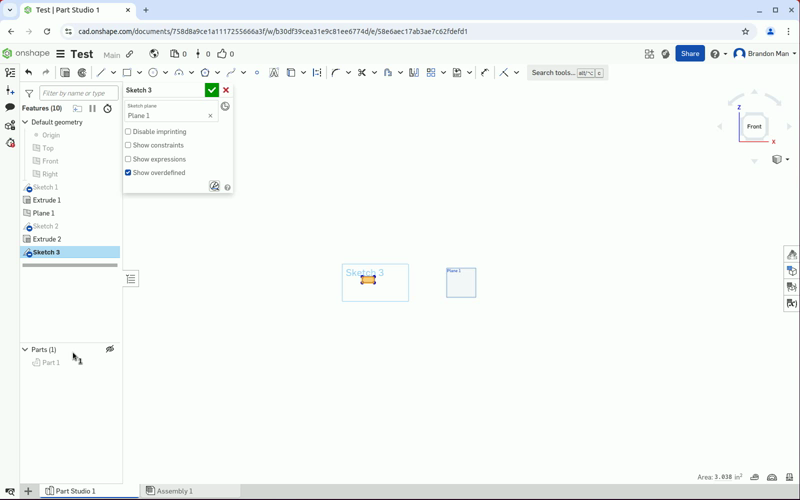
key(shift+y)
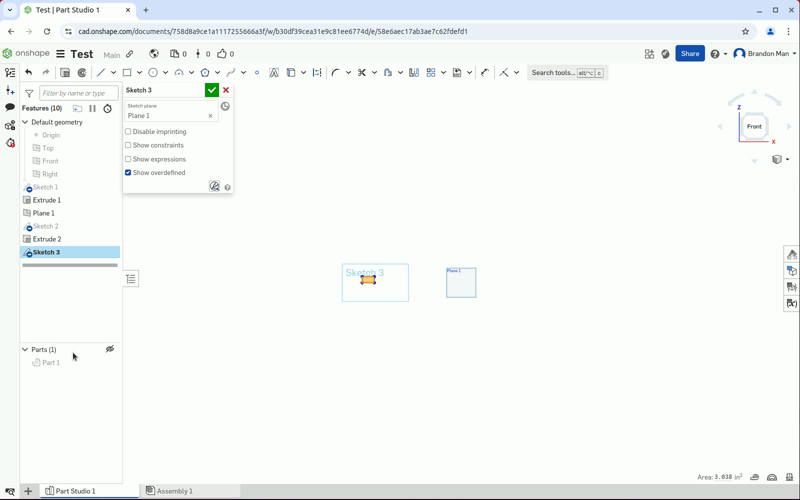
key(shift+e)
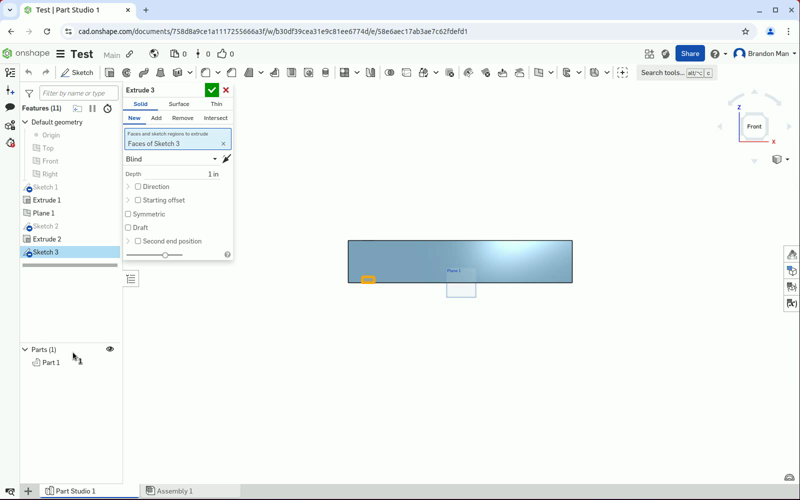
mouse_move(143, 106)
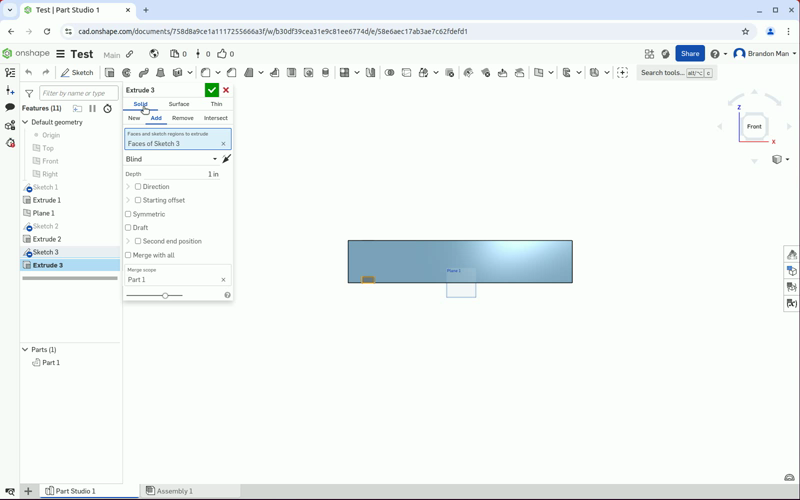
click(143, 106)
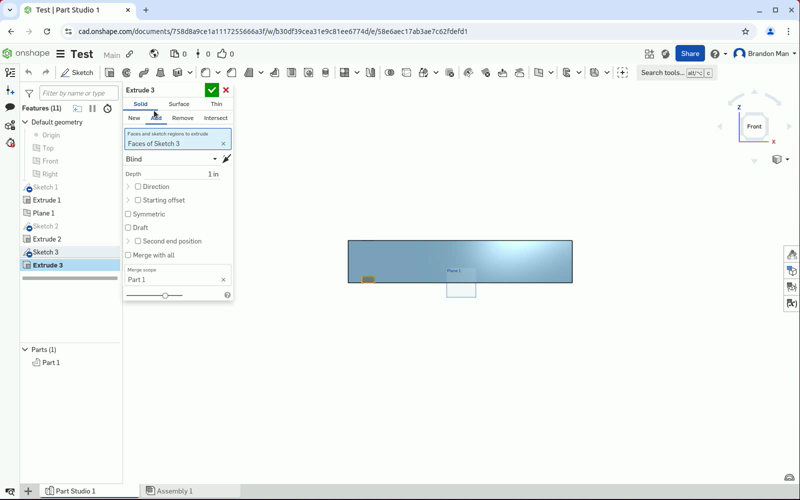
mouse_move(186, 120)
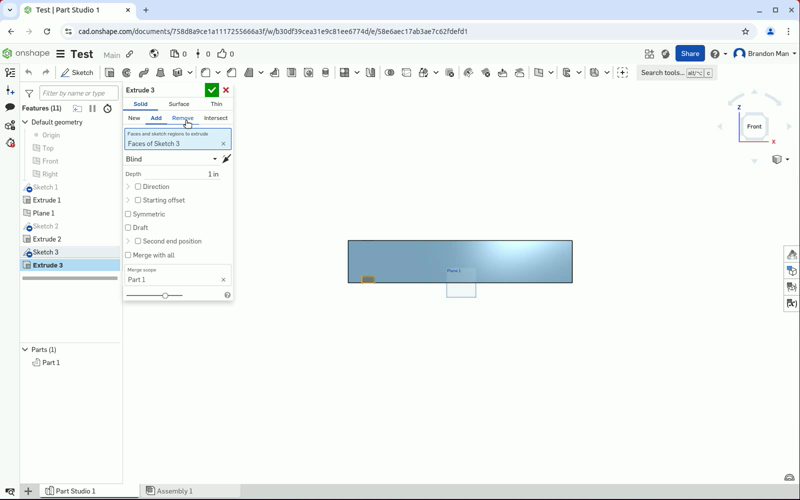
click(186, 120)
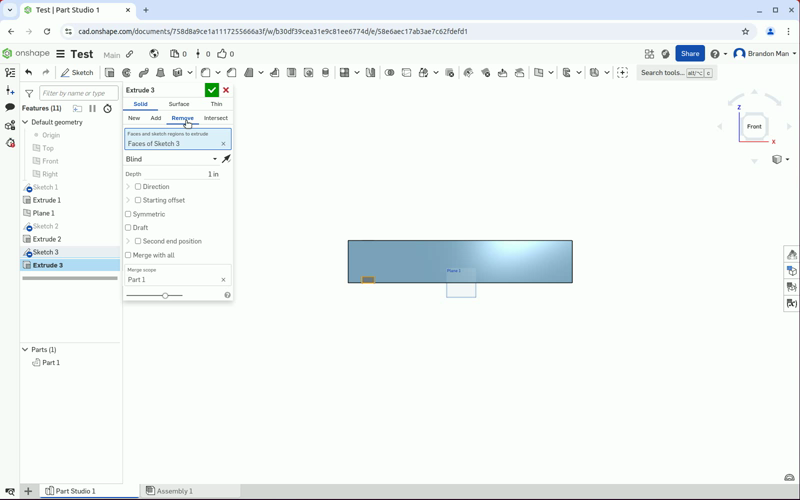
key(tab, 4)
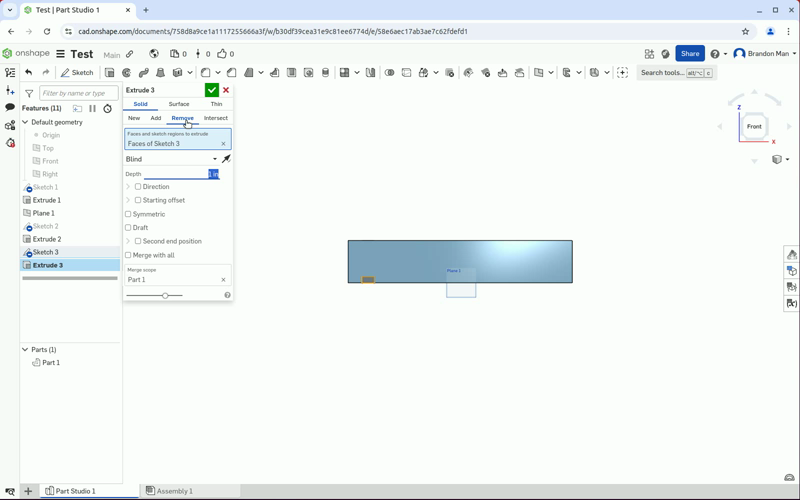
text(30.811)
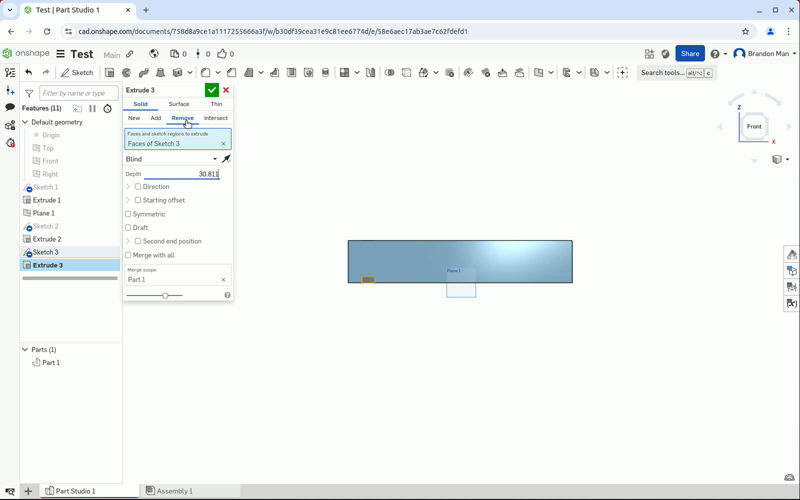
key(tab, 6)
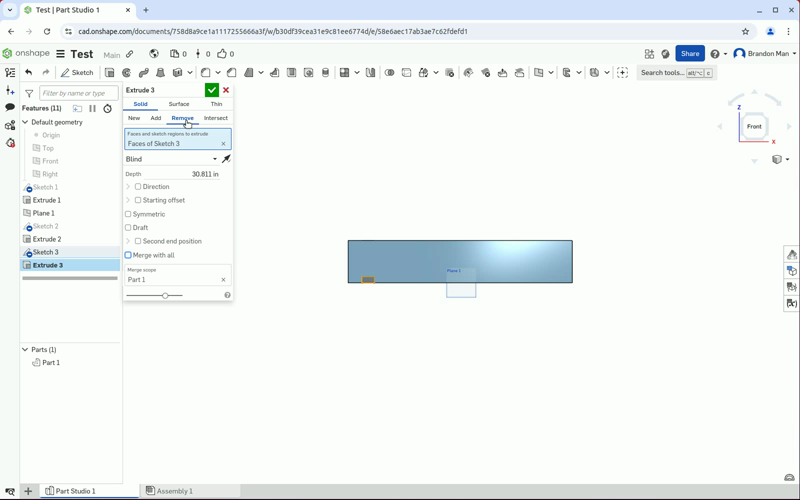
key(space)
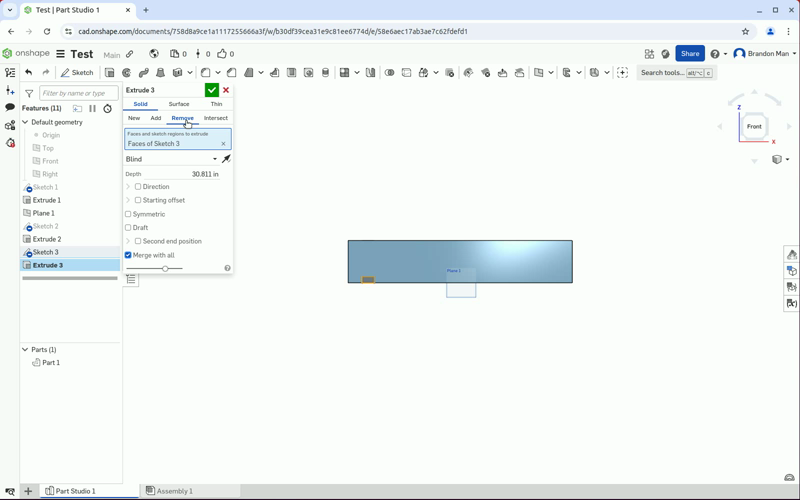
key(enter)
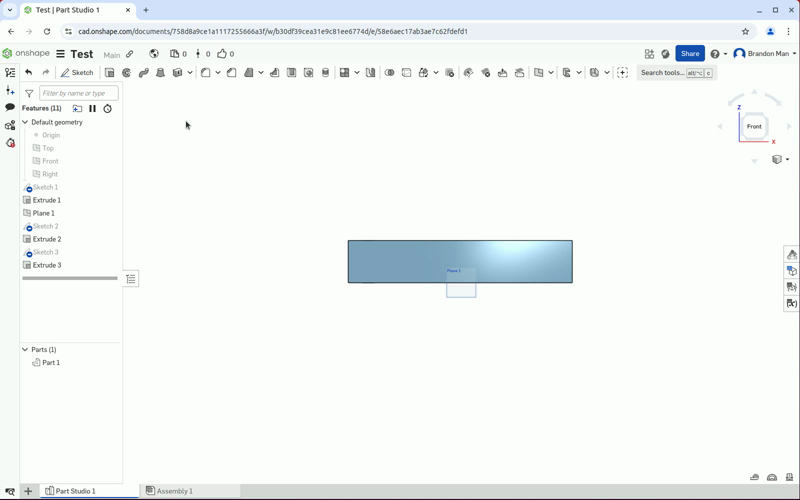
key(shift+h)
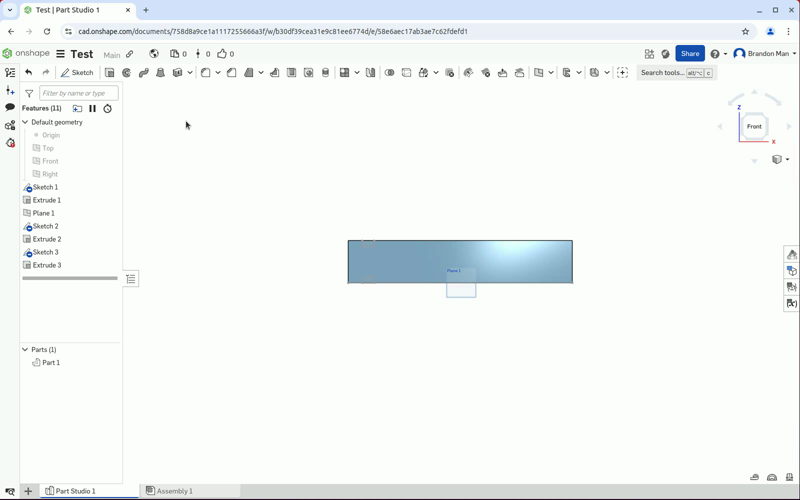
key(shift+h)
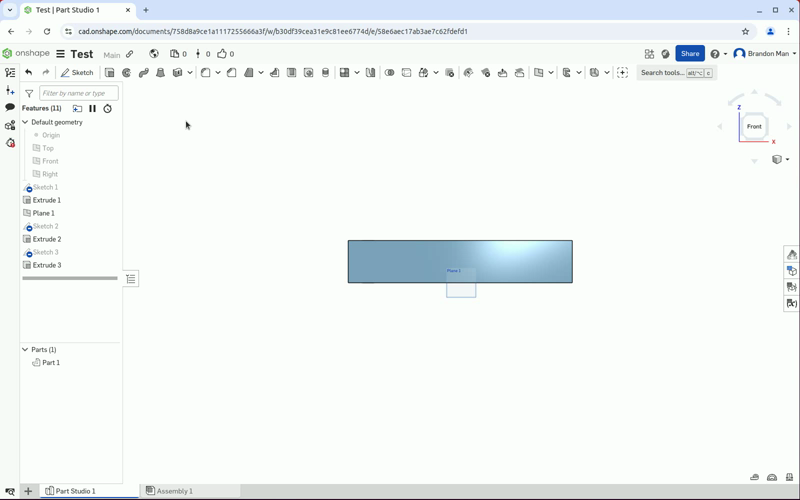
mouse_move(73, 189)
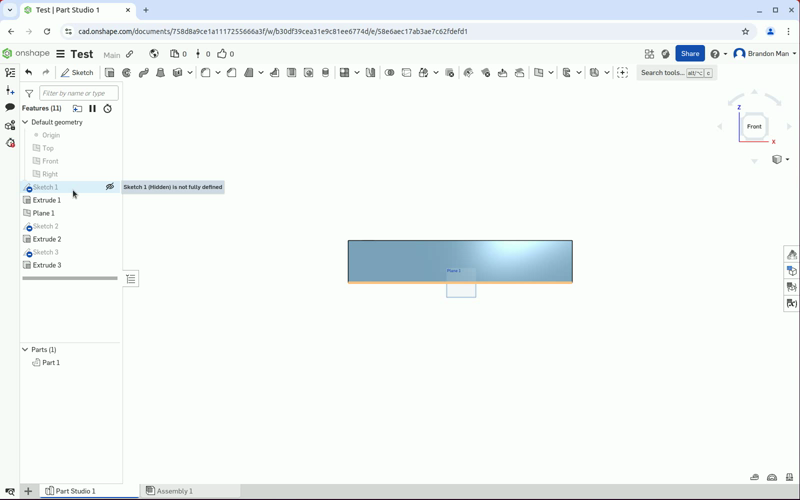
click(73, 189)
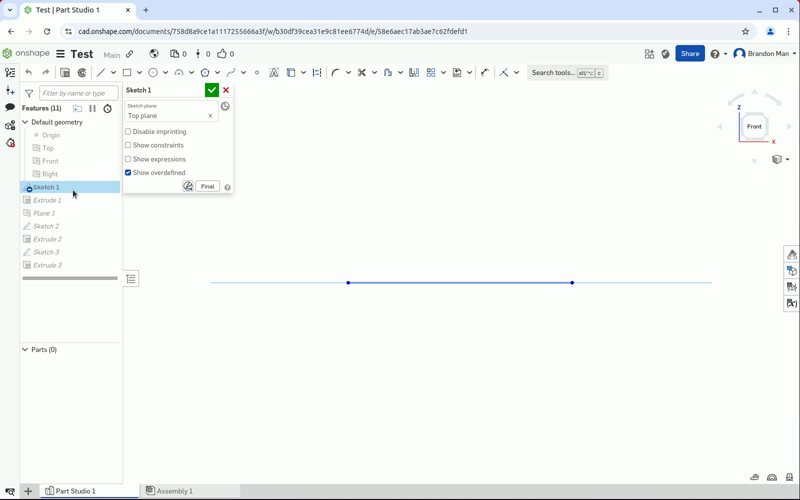
mouse_move(229, 92)
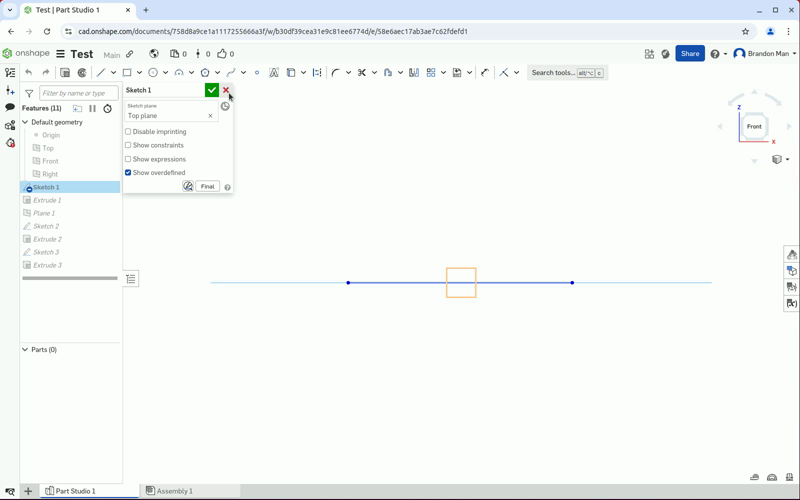
click(229, 92)
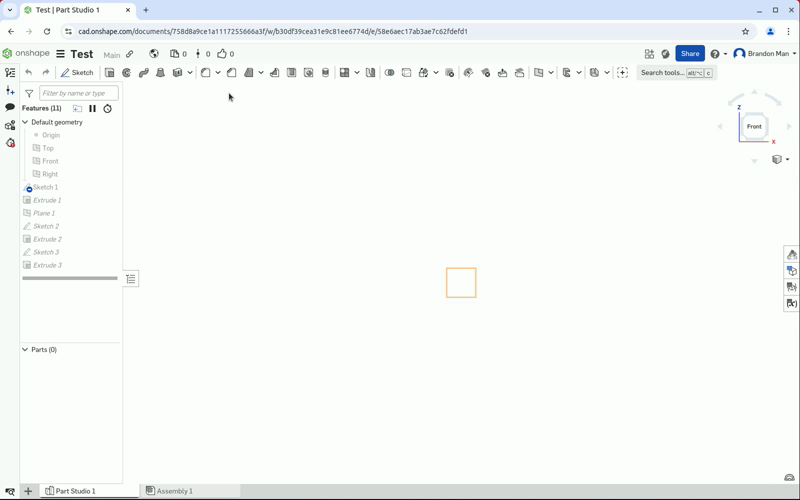
key(shift+s)
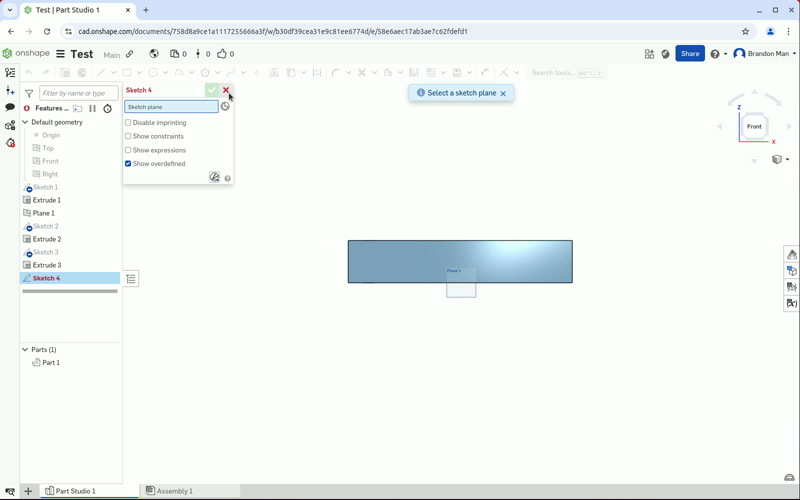
mouse_move(73, 215)
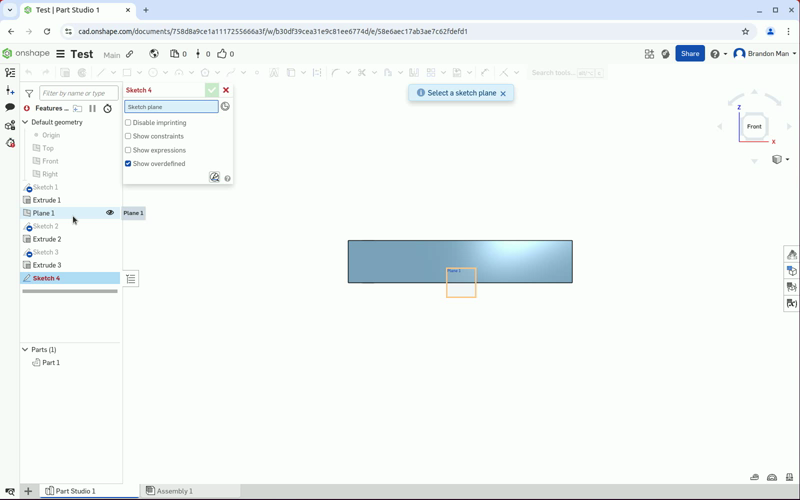
click(73, 215)
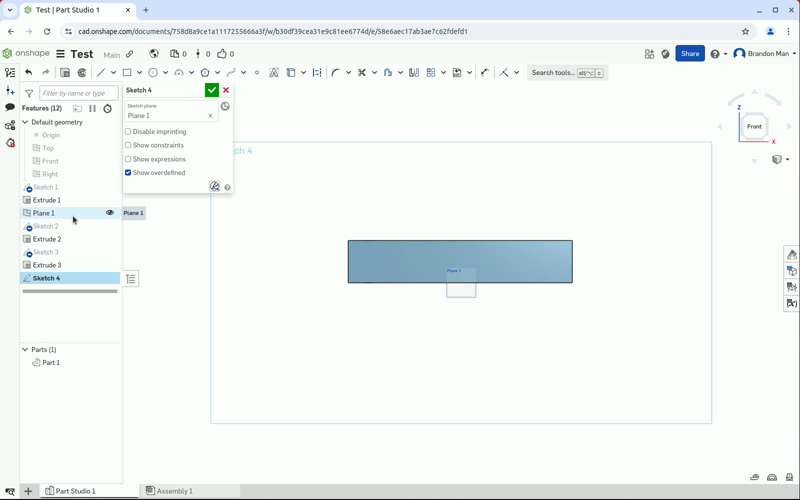
mouse_move(73, 352)
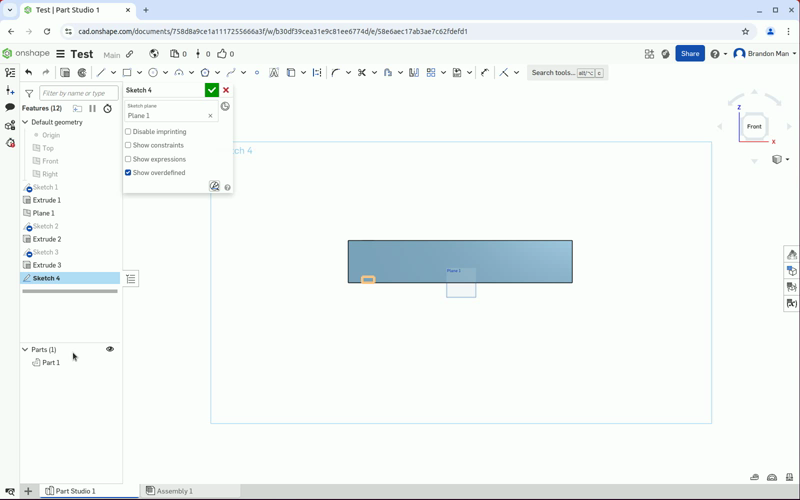
key(y)
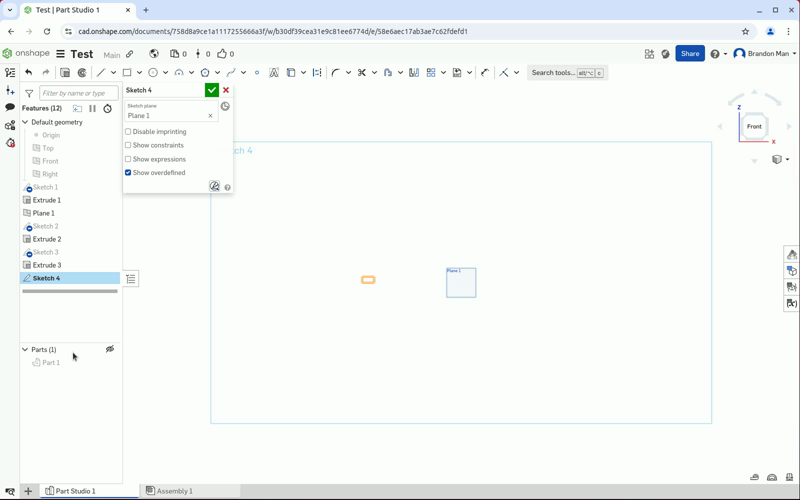
key(l)
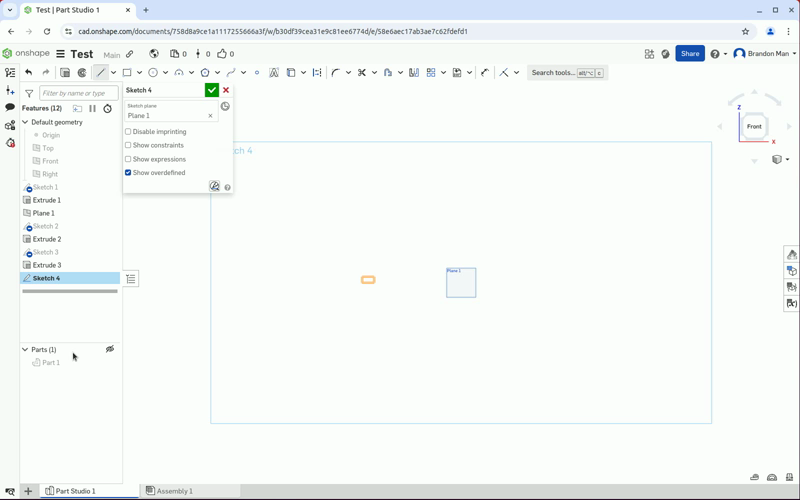
key_down(shift)
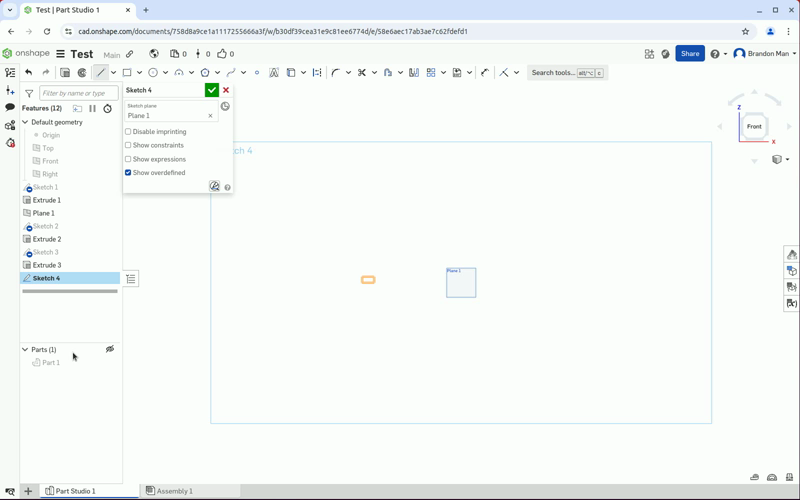
mouse_move(547, 246)
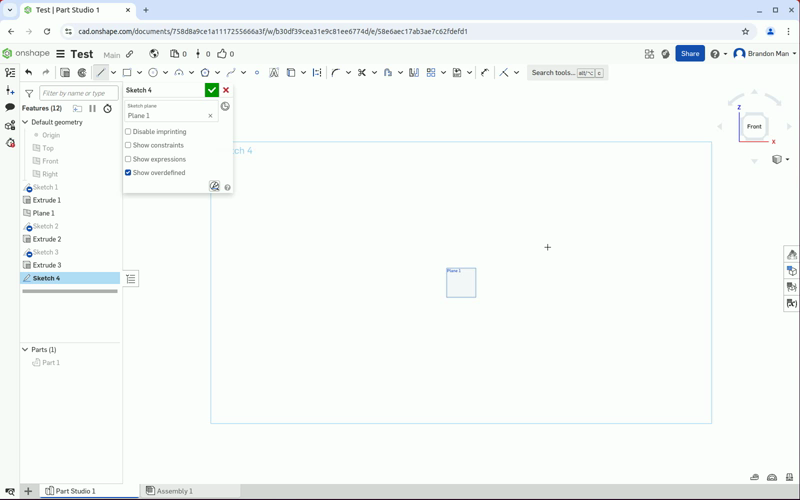
click(547, 246)
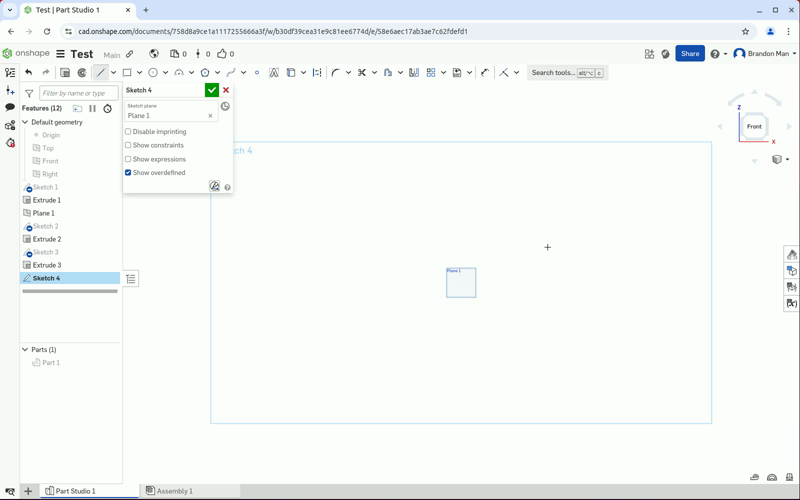
key_up(shift)
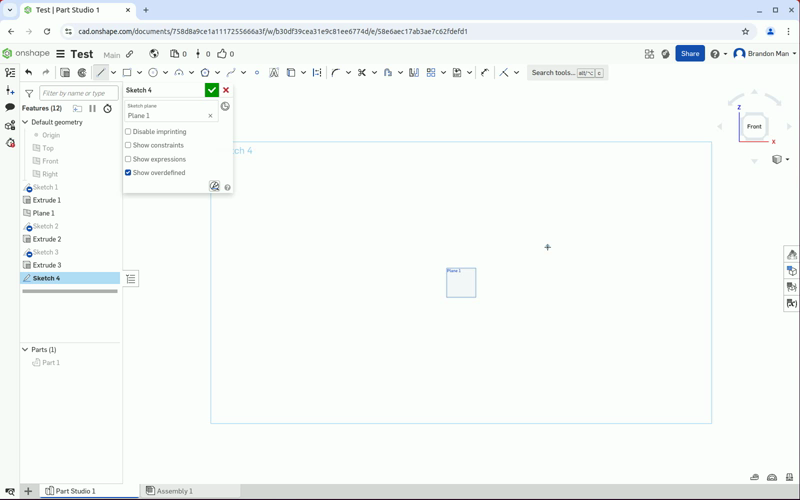
key_down(shift)
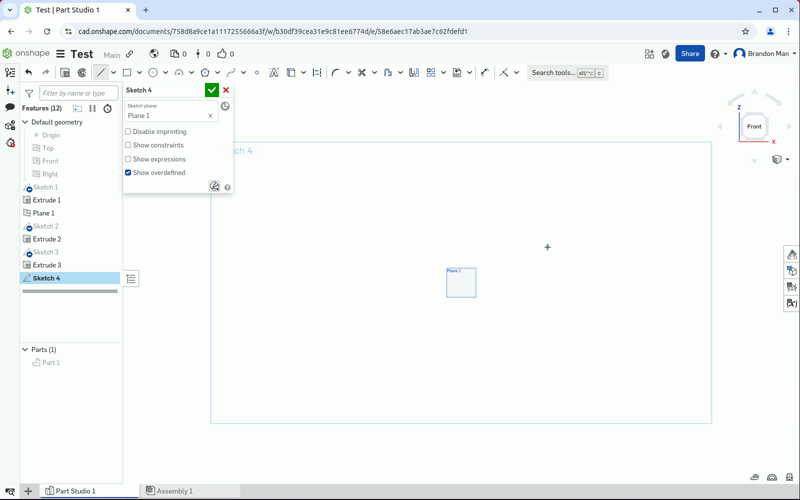
mouse_move(577, 246)
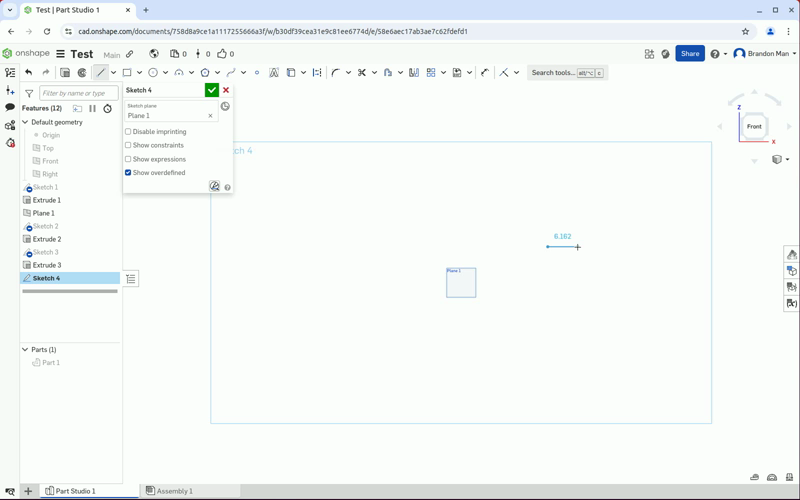
mouse_move(559, 246)
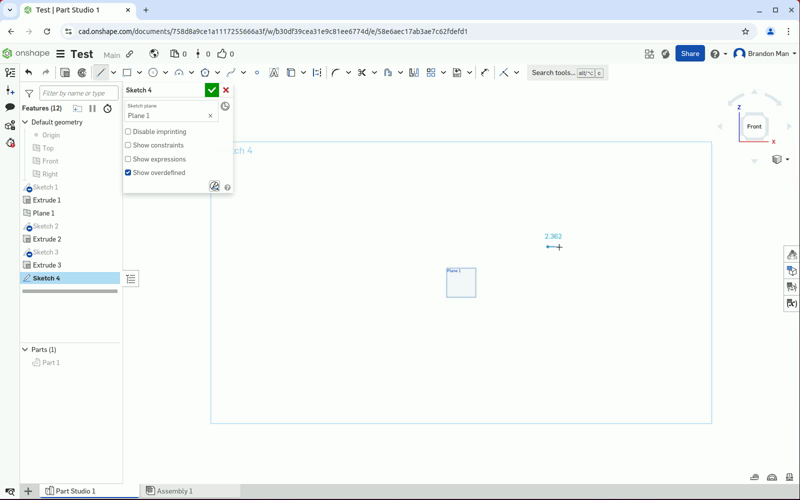
click(559, 246)
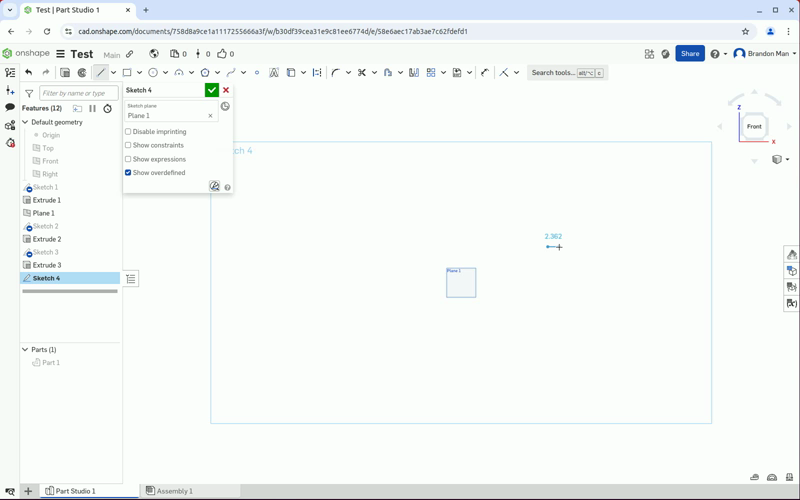
key_up(shift)
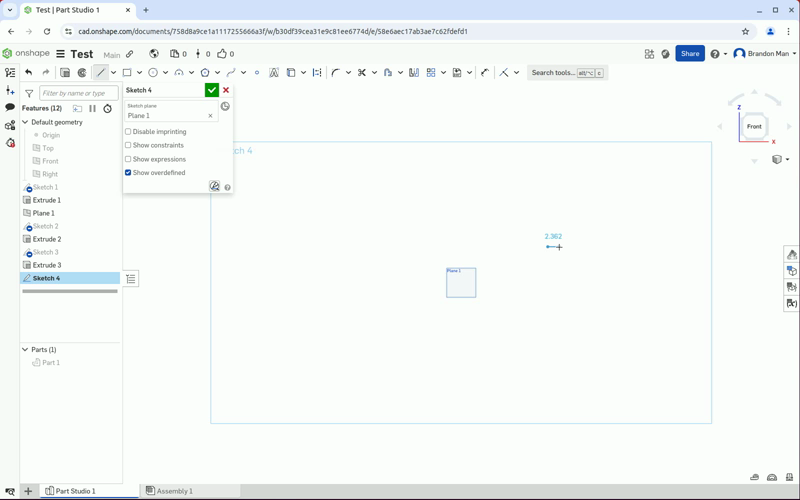
key_down(shift)
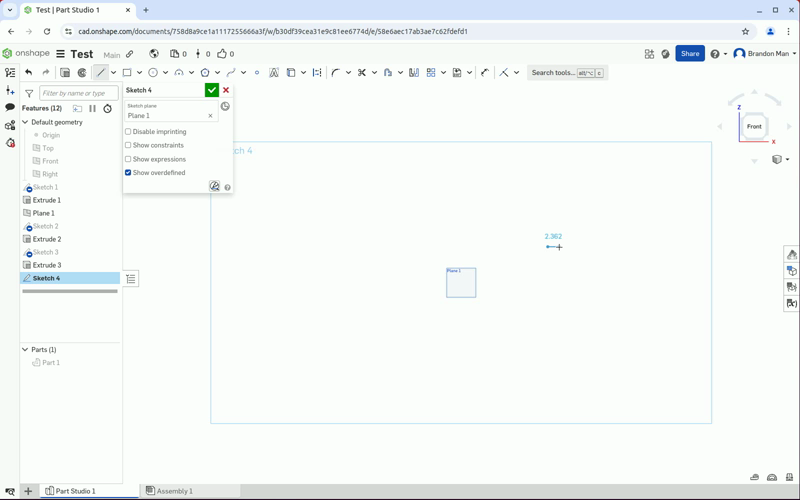
mouse_move(589, 246)
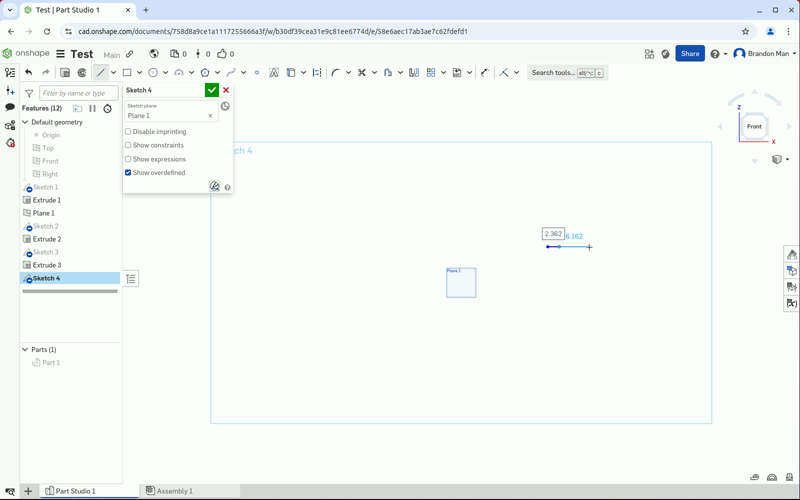
mouse_move(559, 240)
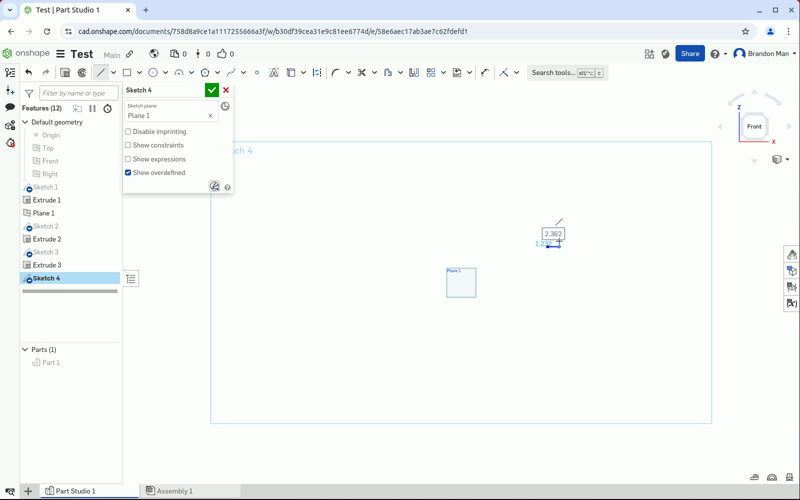
scroll(6)
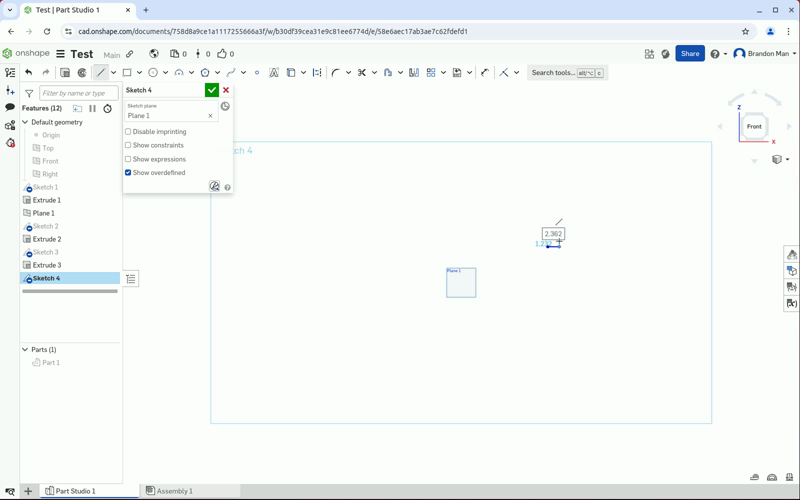
scroll(6)
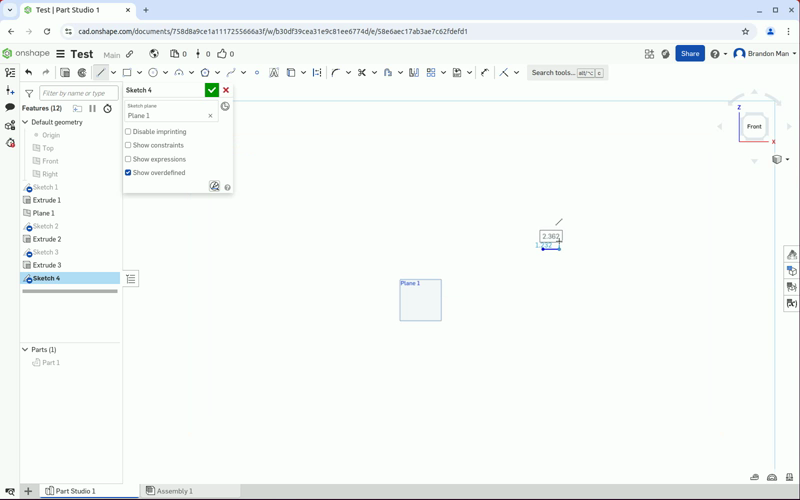
scroll(6)
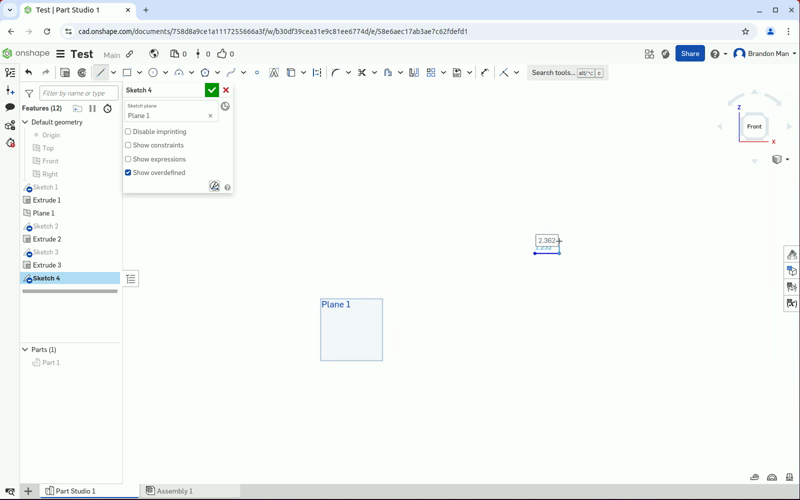
scroll(6)
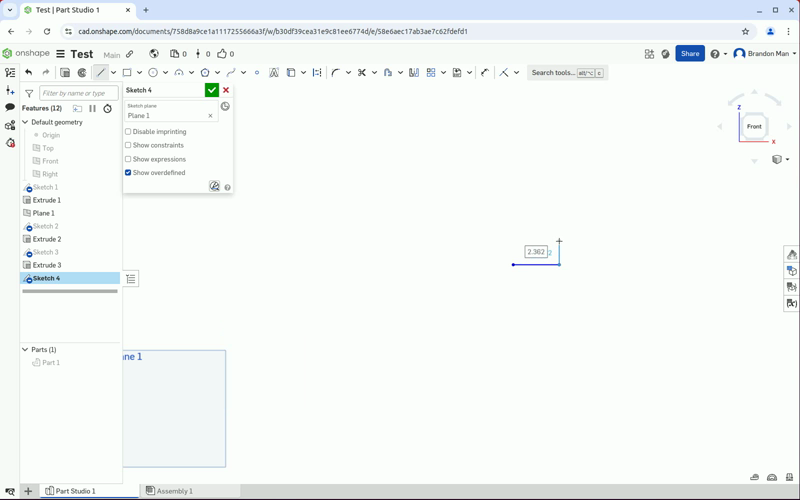
scroll(6)
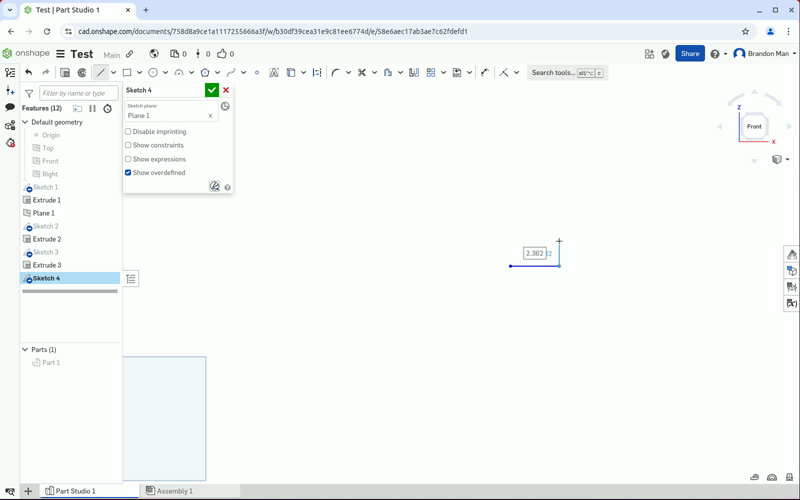
scroll(6)
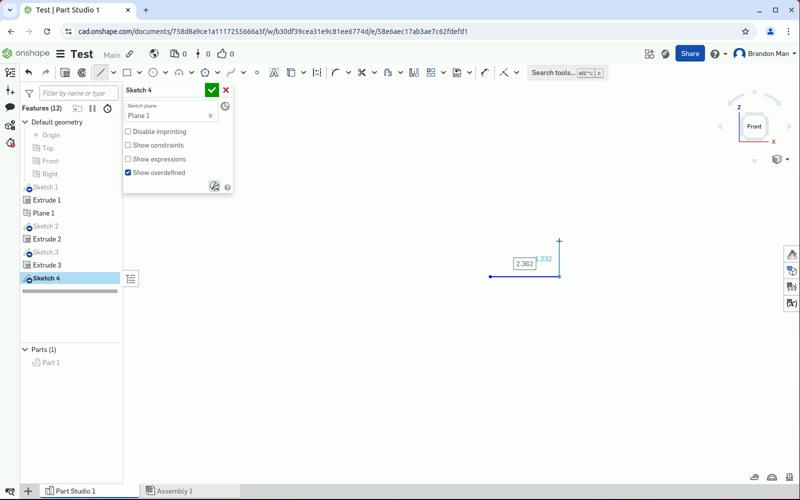
scroll(6)
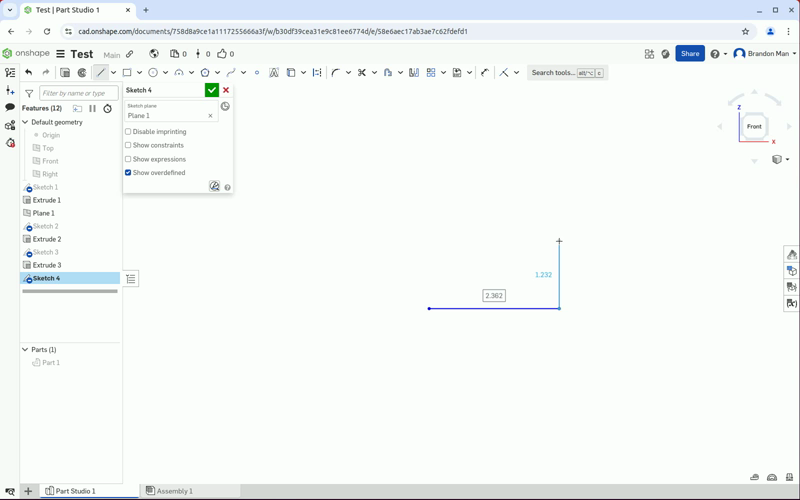
click(559, 240)
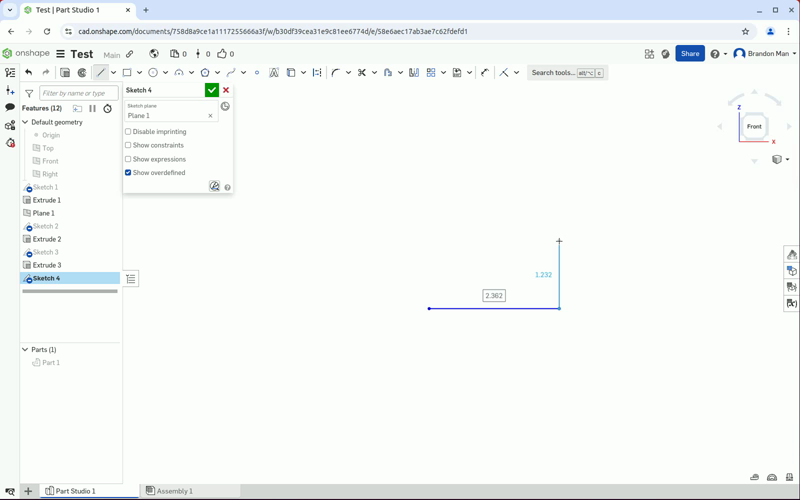
scroll(-6)
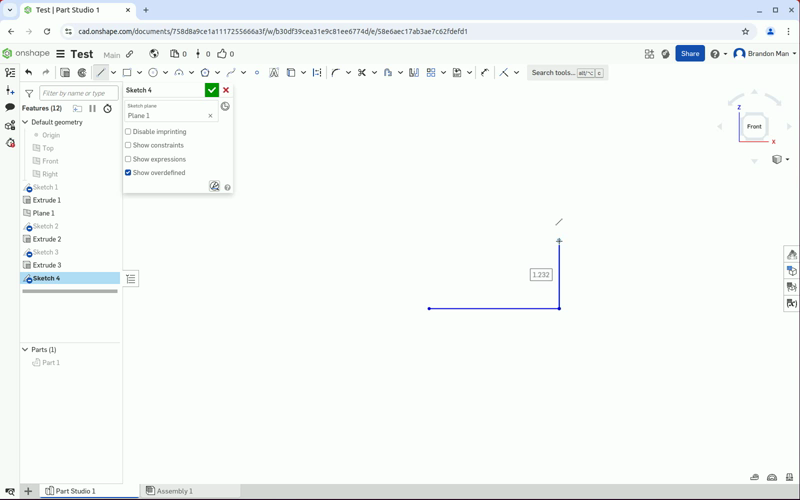
scroll(-6)
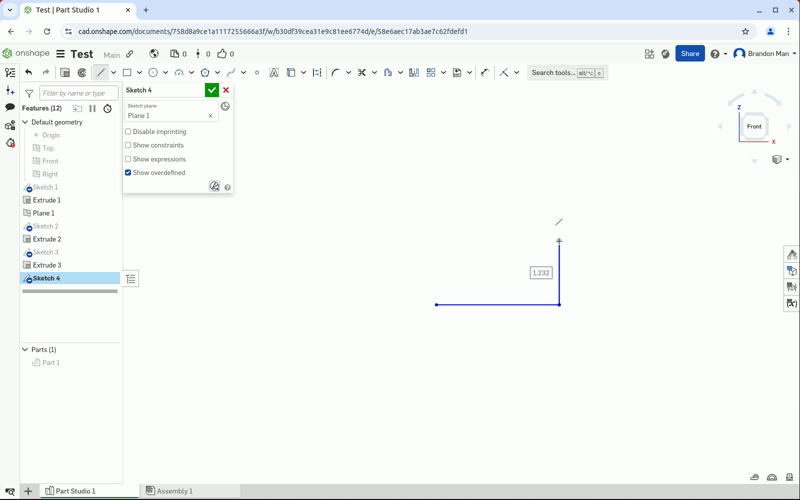
scroll(-6)
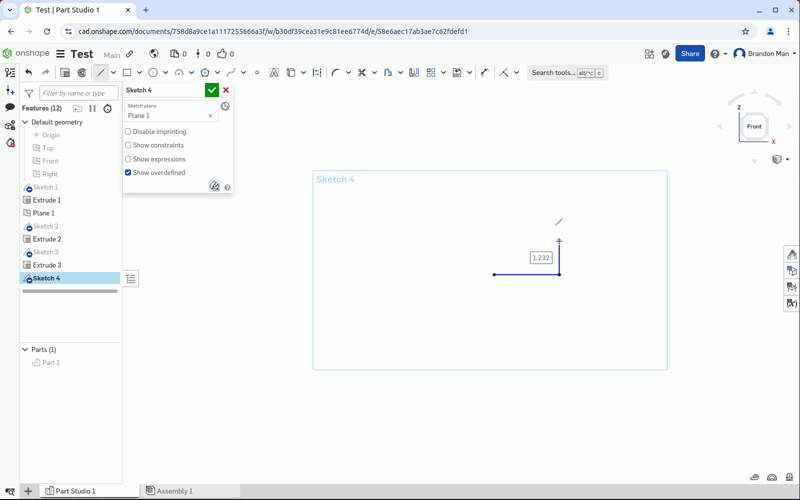
scroll(-6)
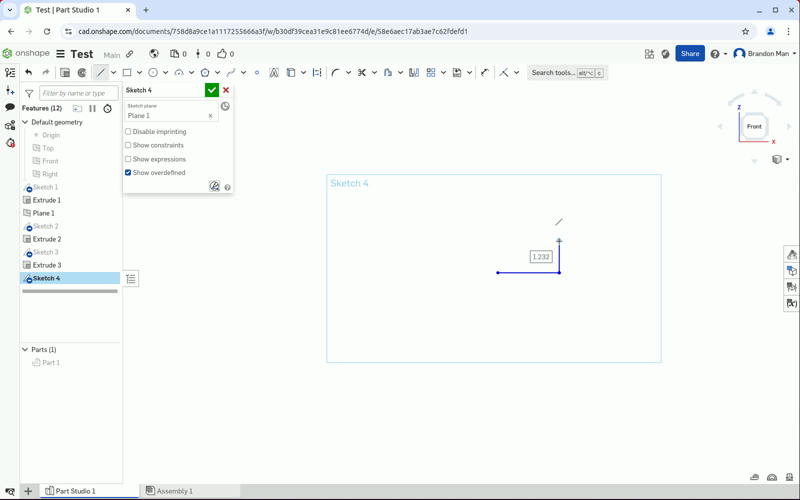
scroll(-6)
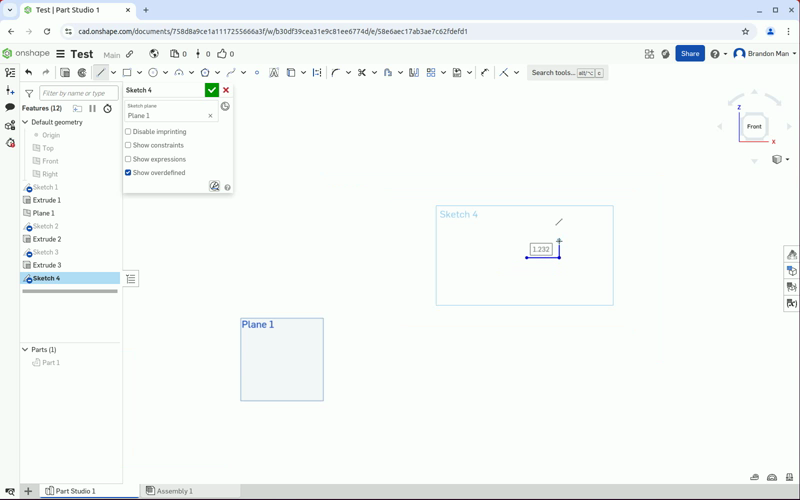
scroll(-6)
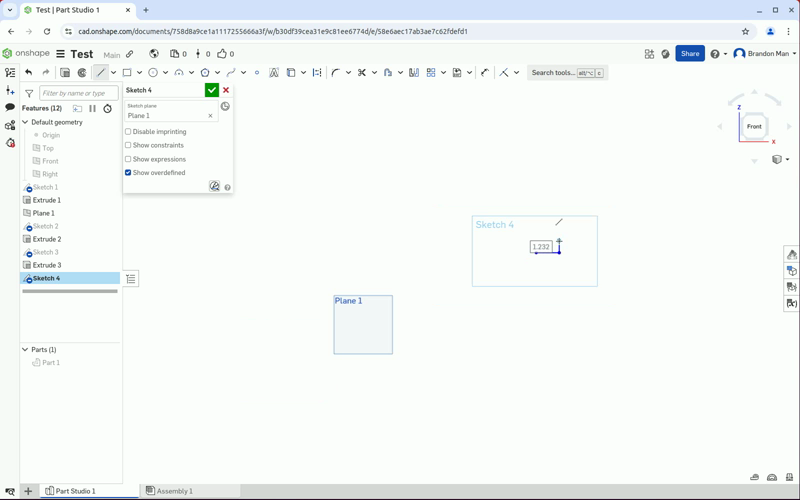
scroll(-6)
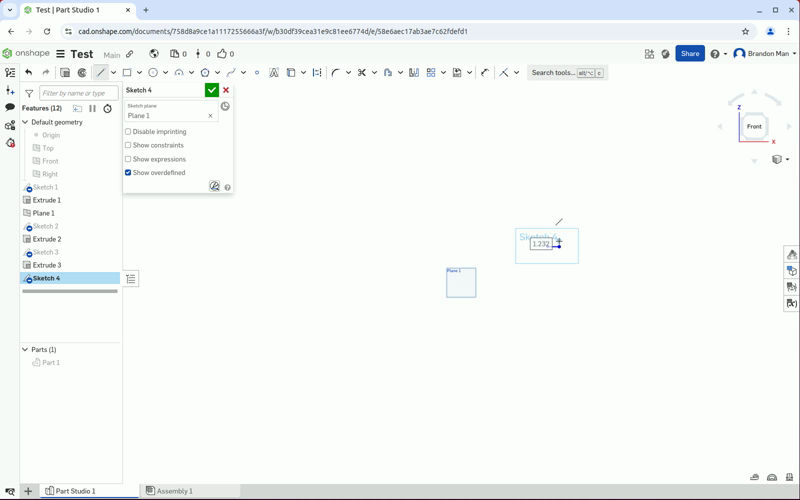
key_up(shift)
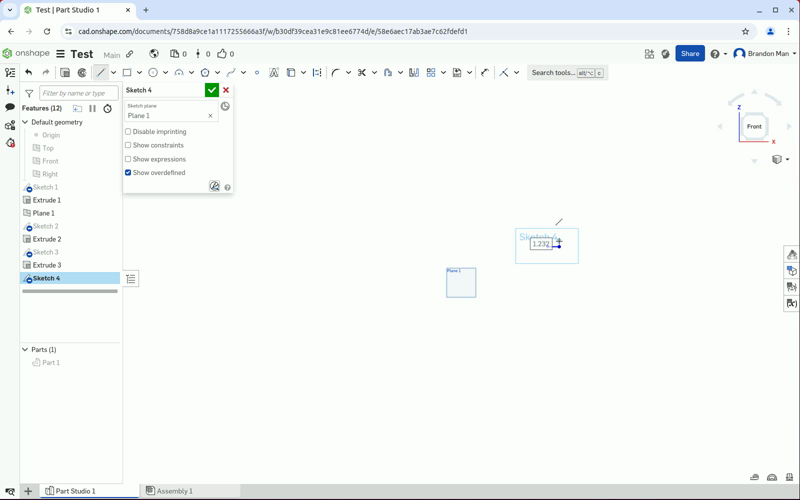
key_down(shift)
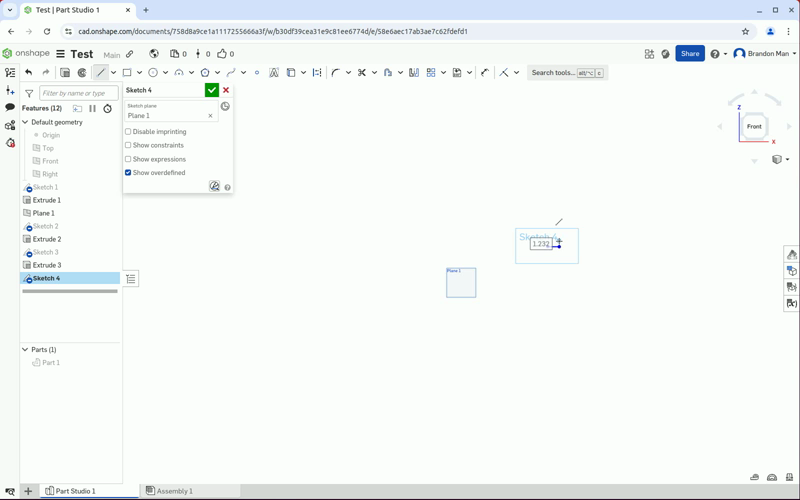
mouse_move(589, 240)
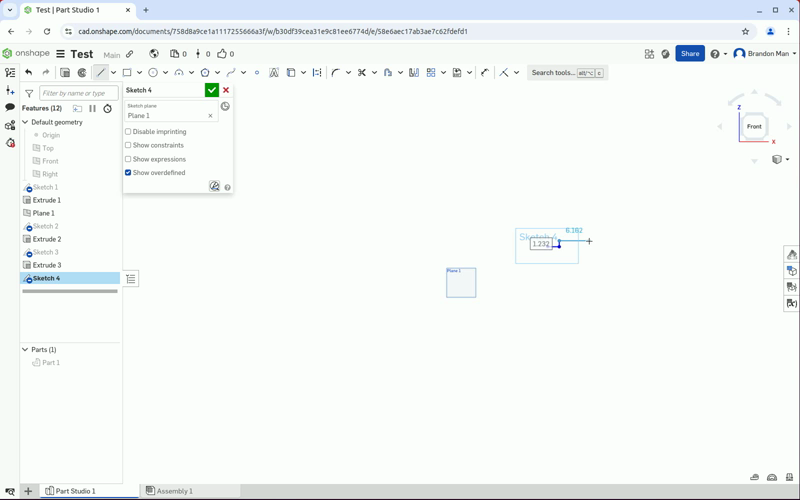
mouse_move(547, 240)
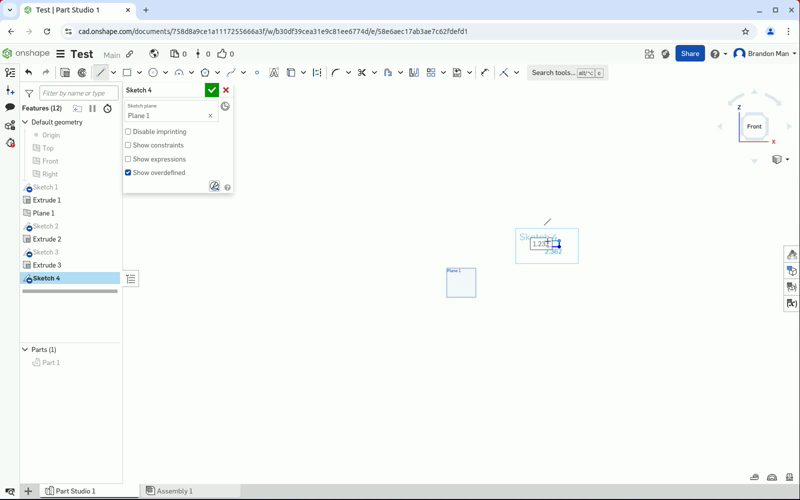
click(547, 240)
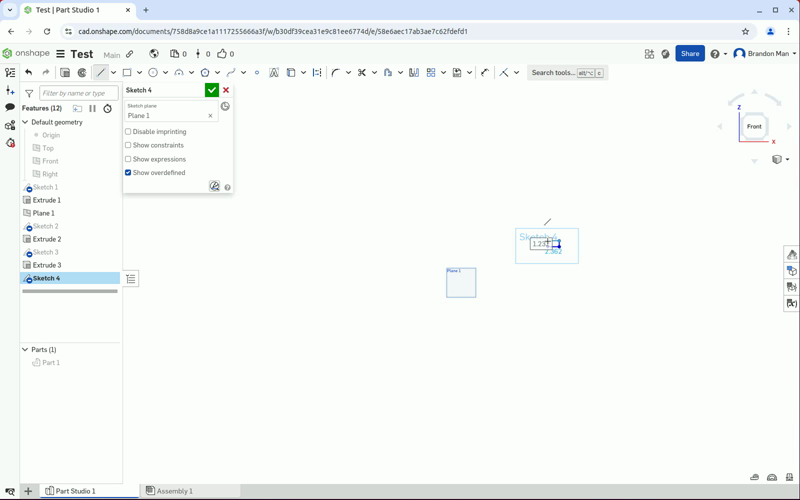
key_up(shift)
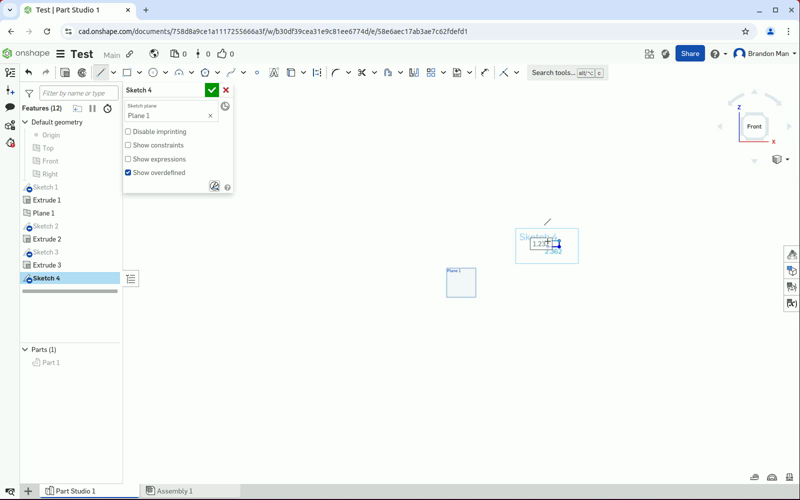
mouse_move(577, 240)
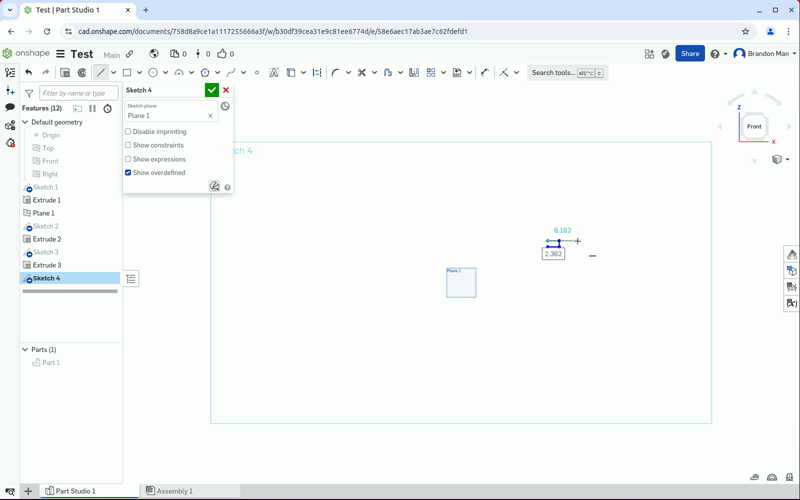
key_down(shift)
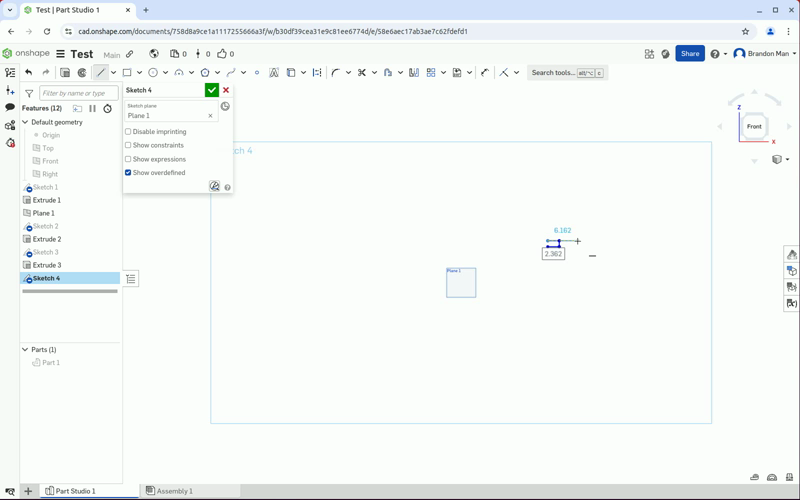
mouse_move(547, 246)
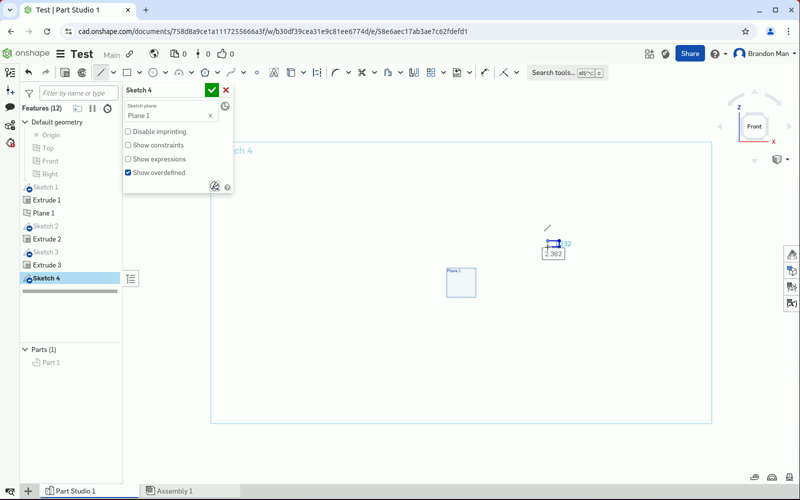
scroll(6)
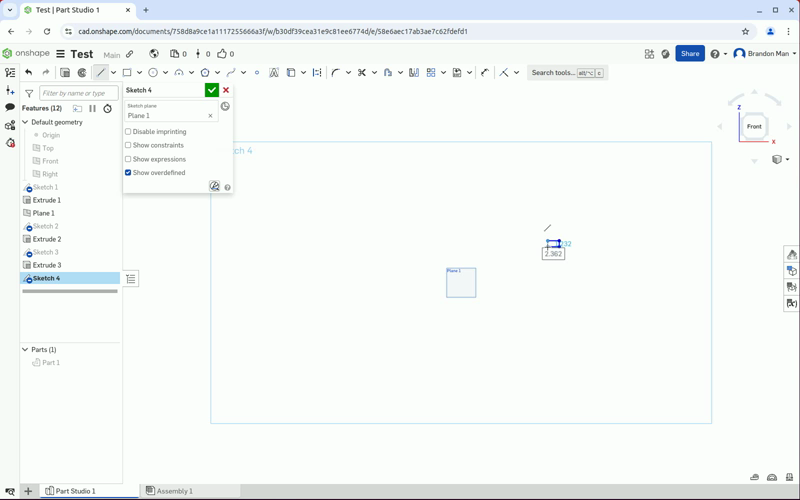
scroll(6)
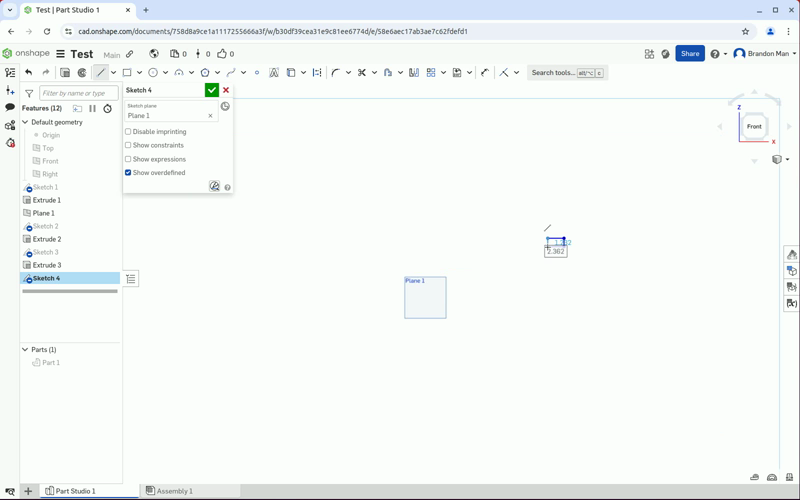
scroll(6)
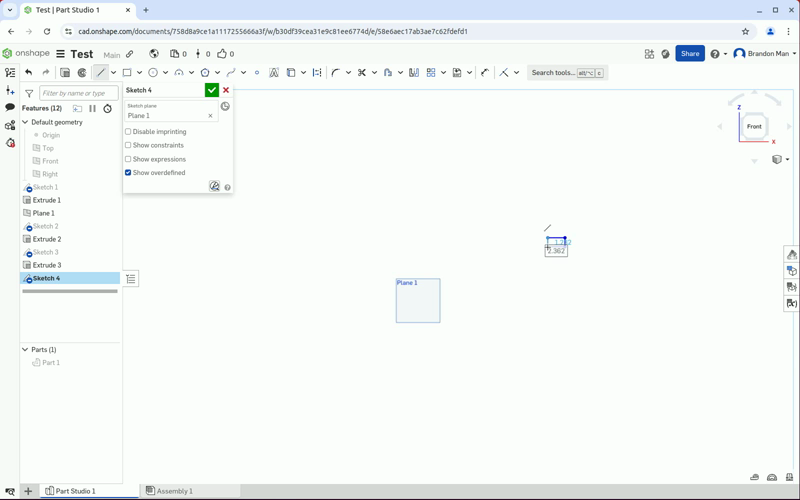
scroll(6)
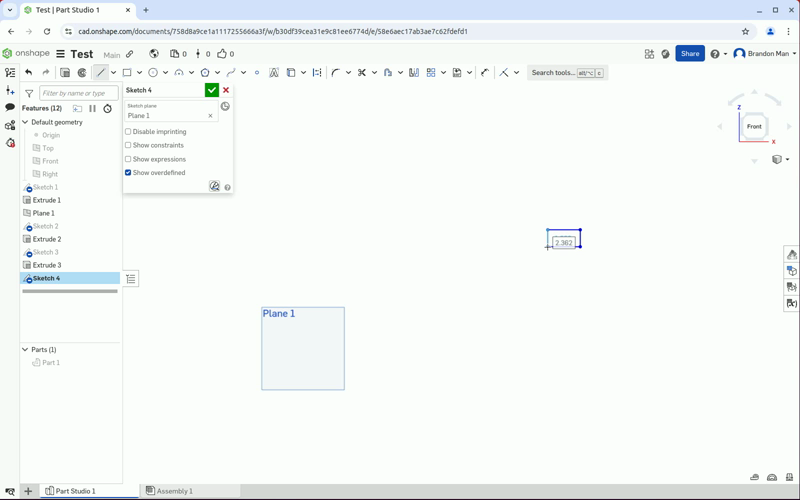
scroll(6)
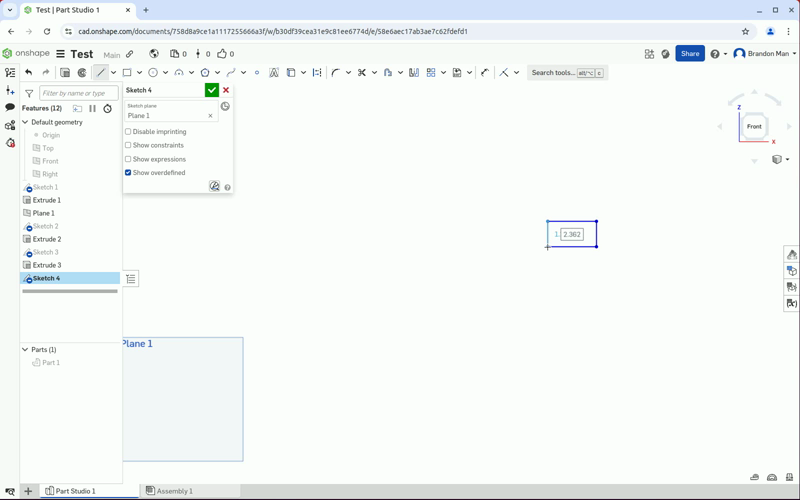
scroll(6)
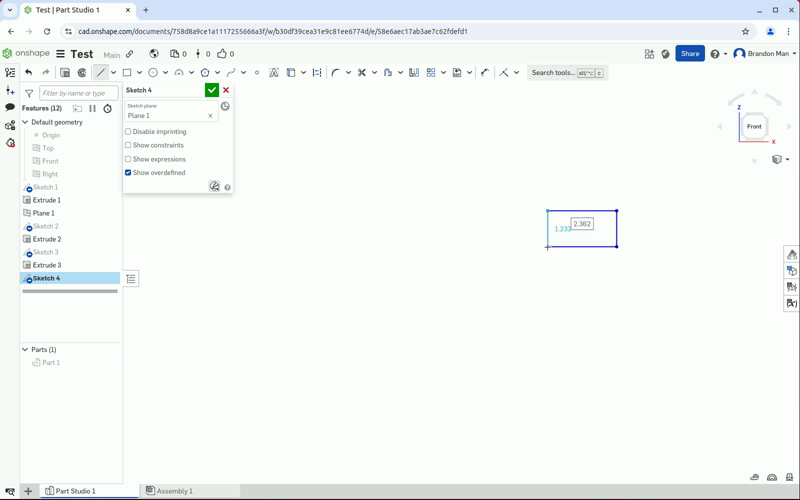
scroll(6)
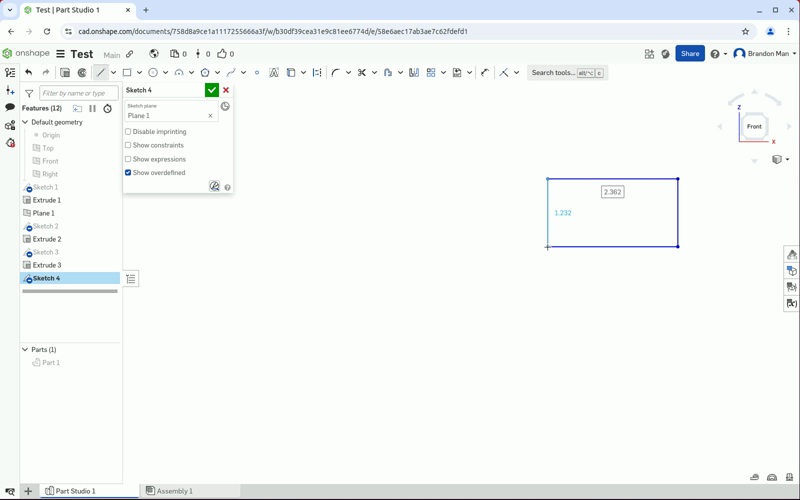
key_up(shift)
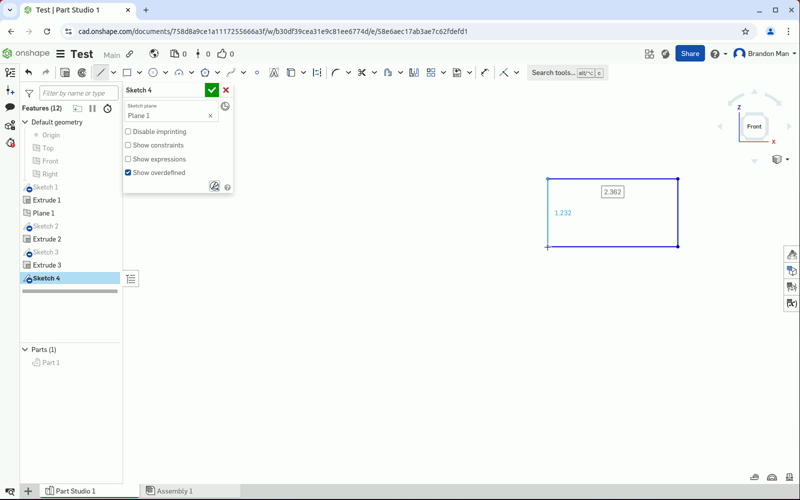
click(547, 246)
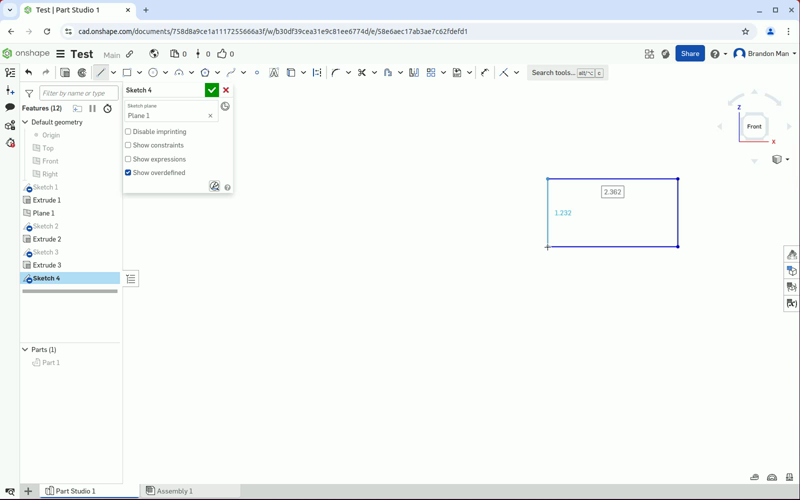
scroll(-6)
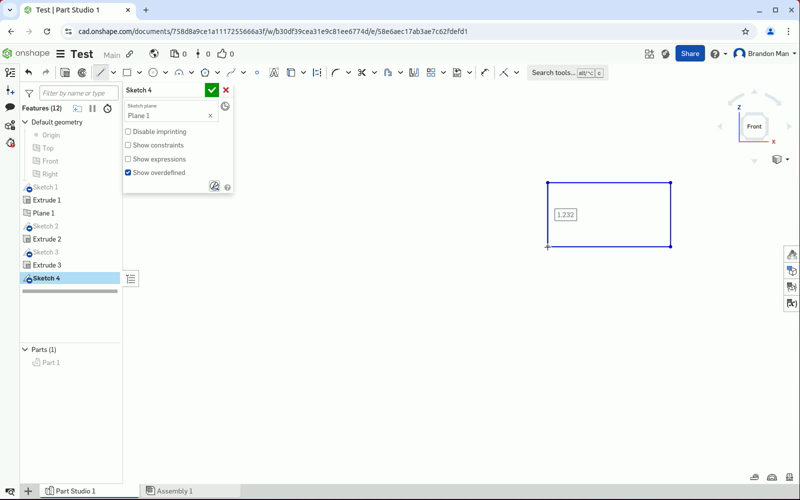
scroll(-6)
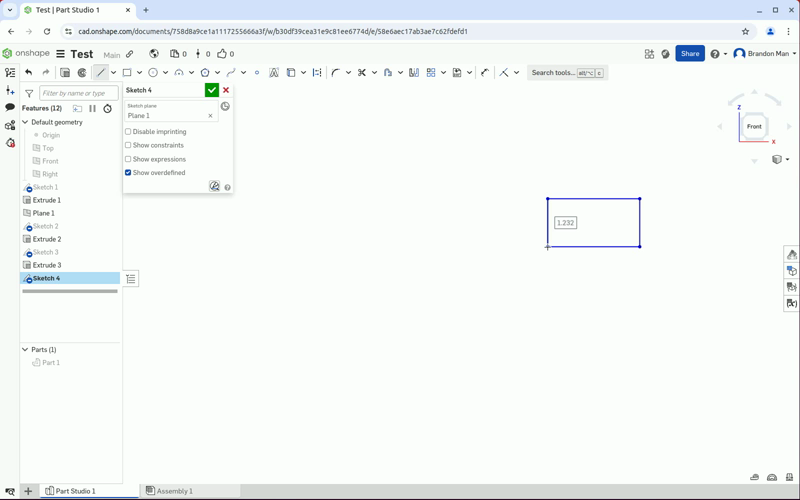
scroll(-6)
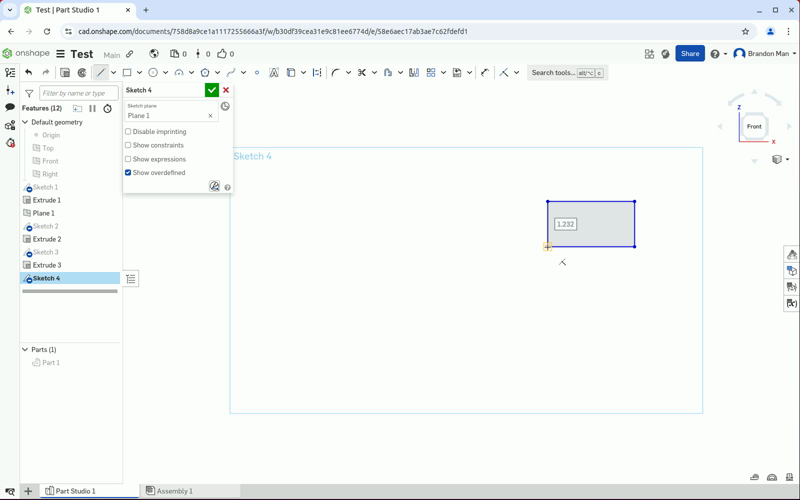
scroll(-6)
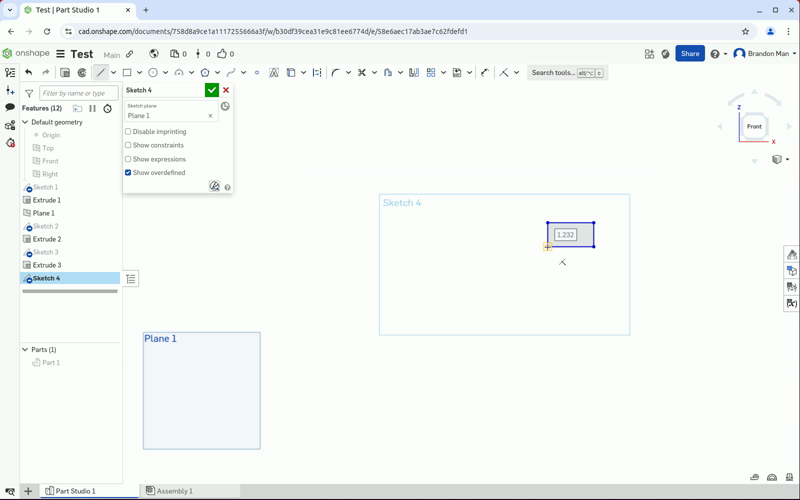
scroll(-6)
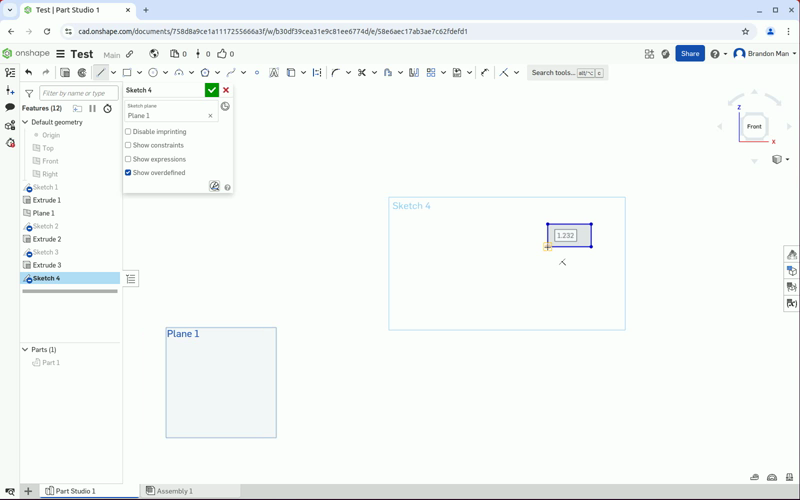
scroll(-6)
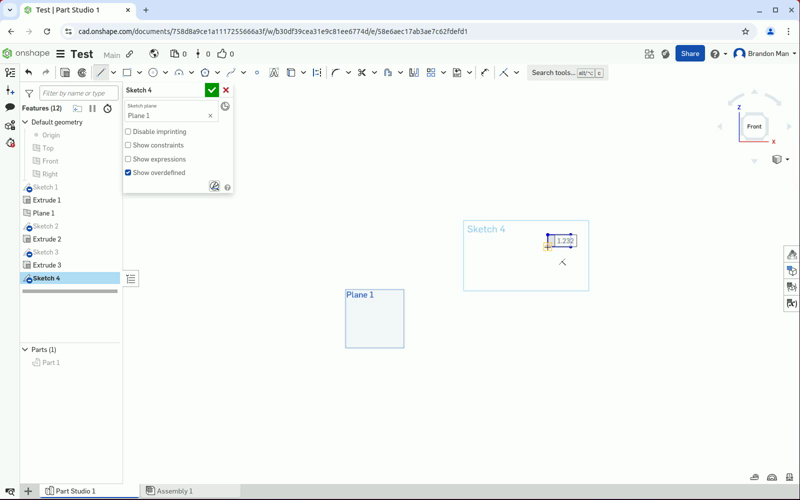
scroll(-6)
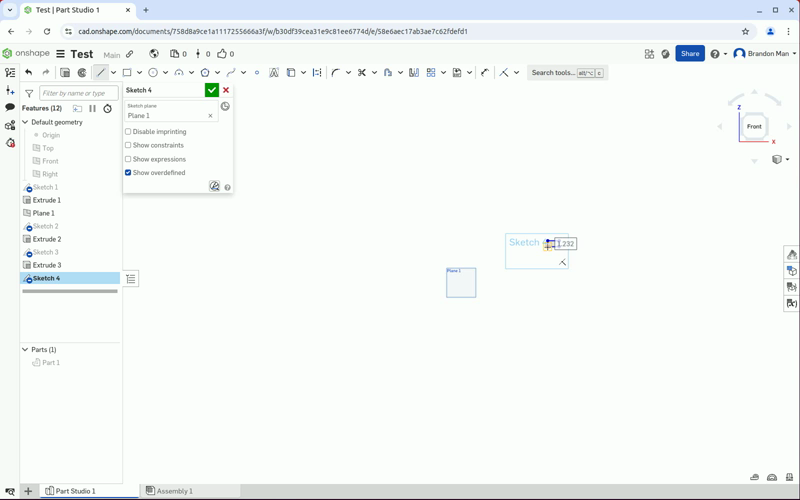
key(esc)
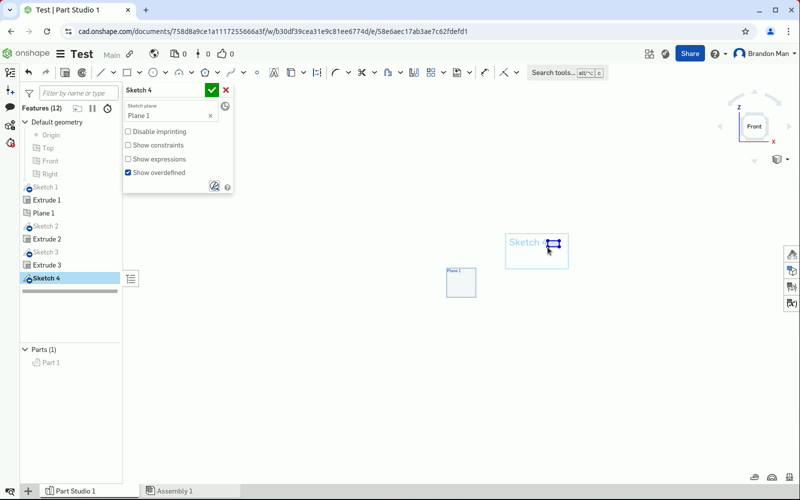
mouse_move(558, 243)
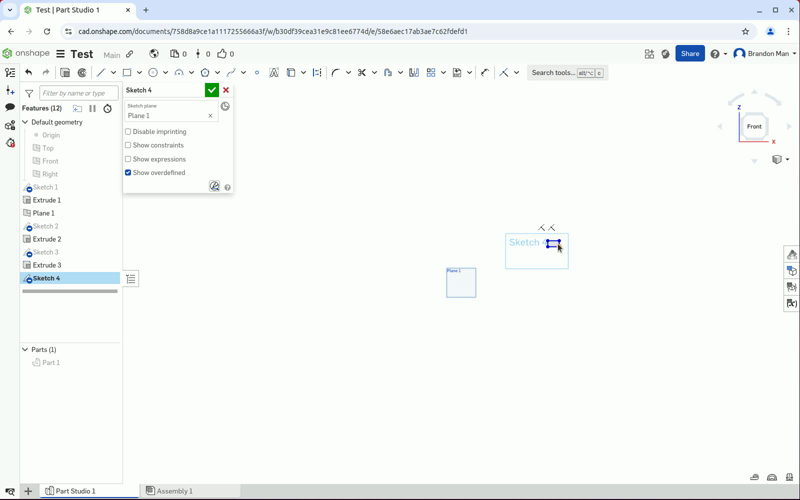
scroll(6)
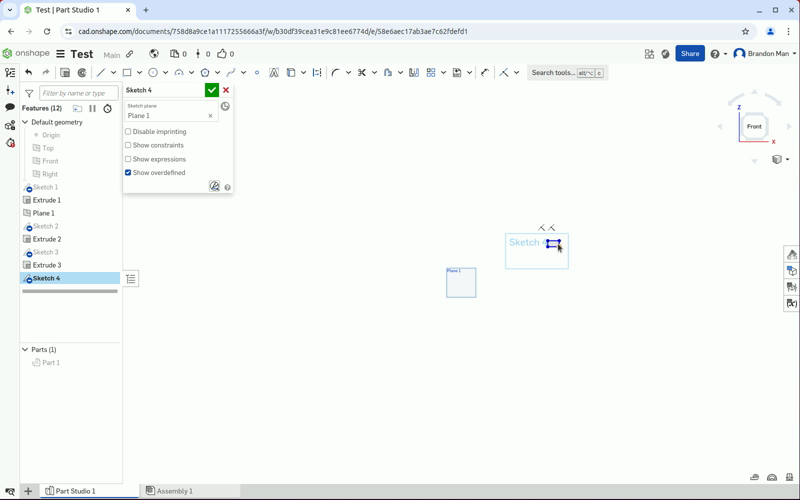
scroll(6)
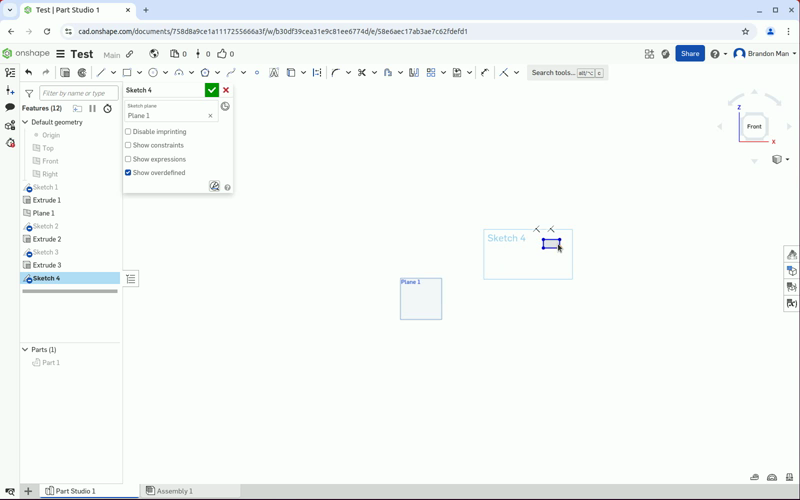
scroll(6)
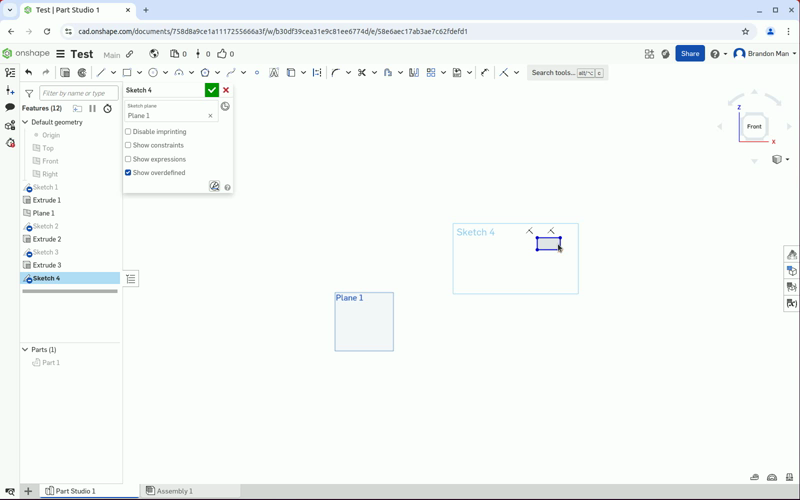
scroll(6)
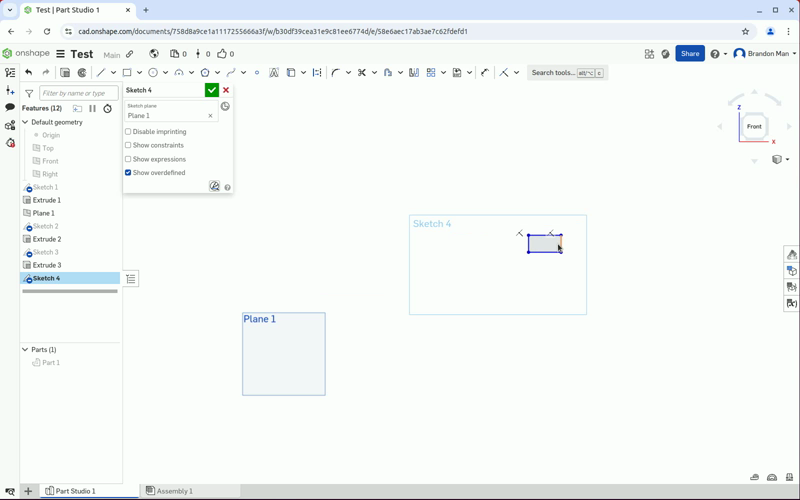
scroll(6)
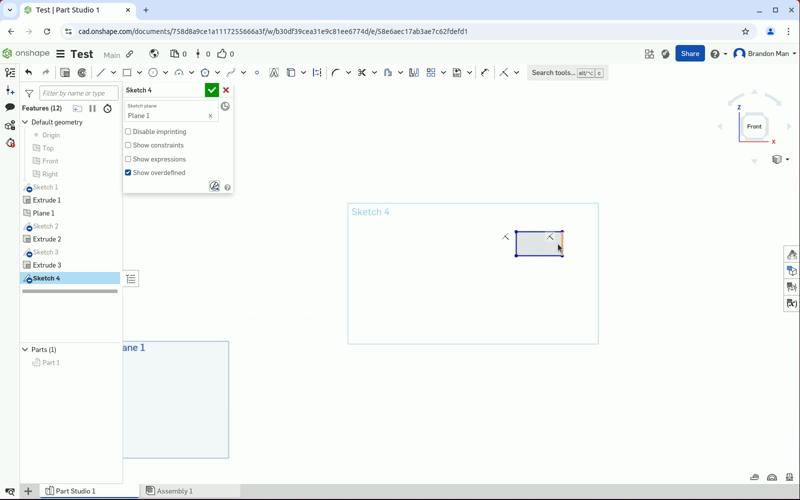
scroll(6)
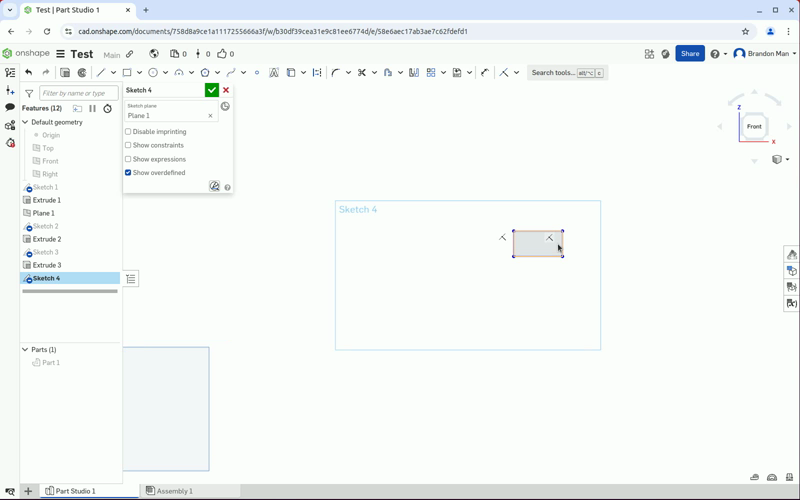
scroll(6)
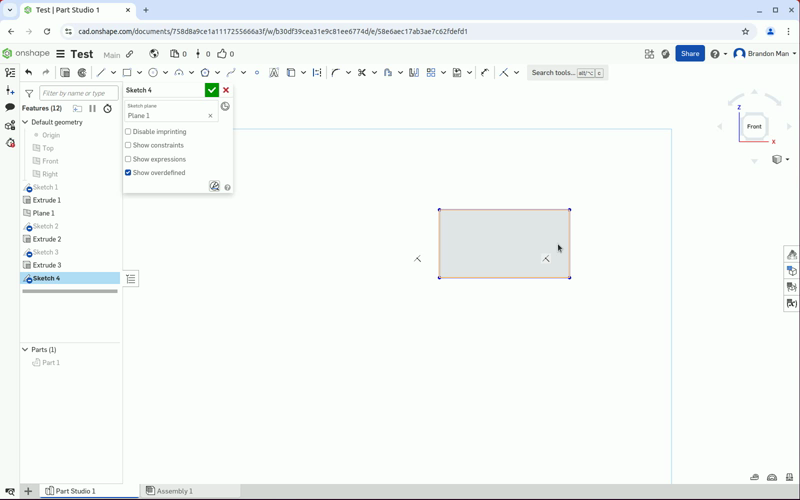
click(558, 243)
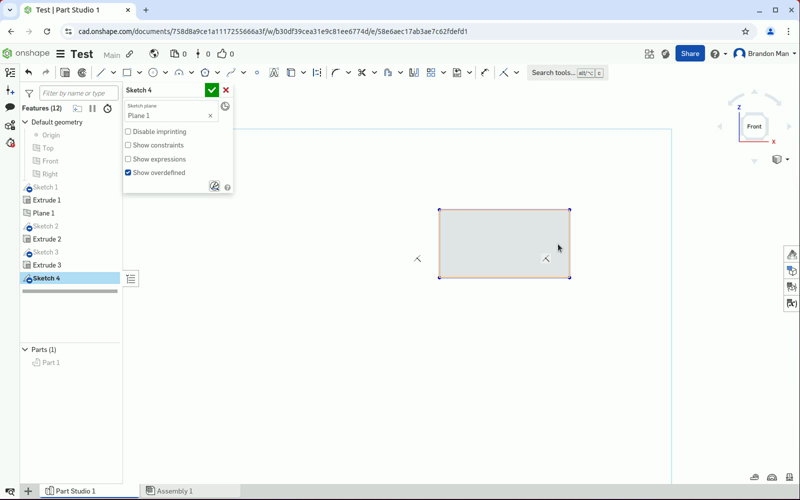
scroll(-6)
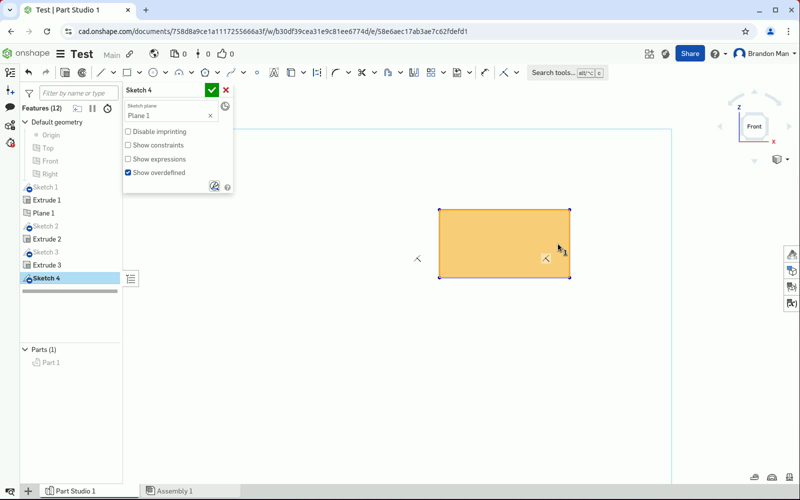
scroll(-6)
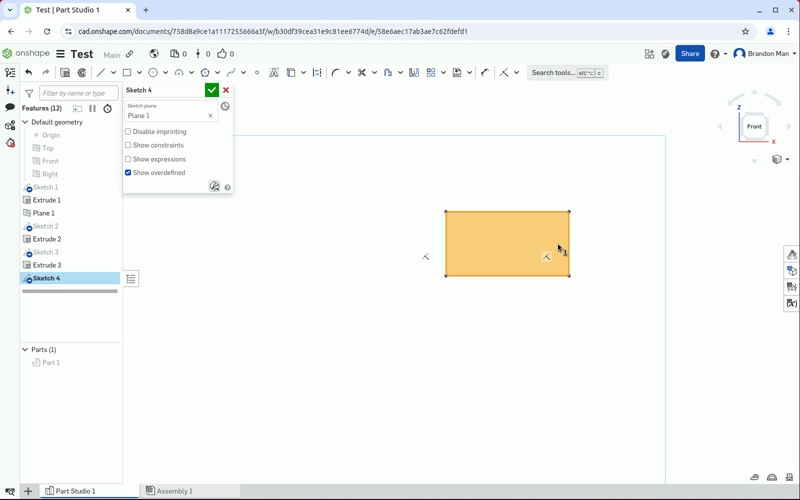
scroll(-6)
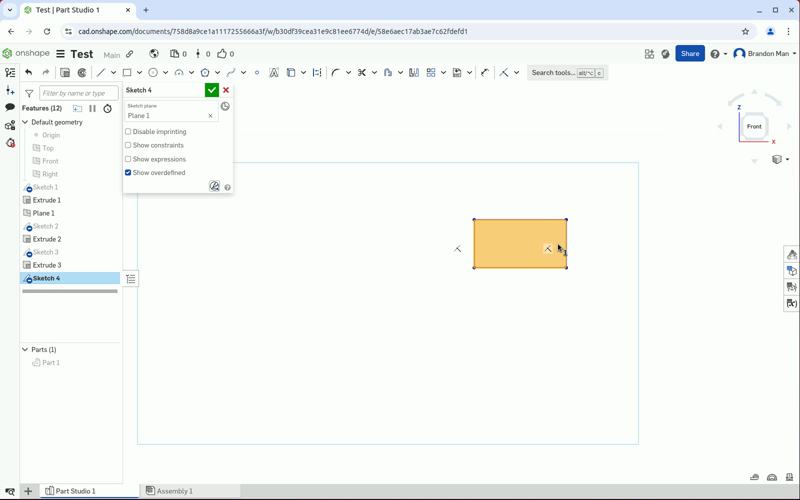
scroll(-6)
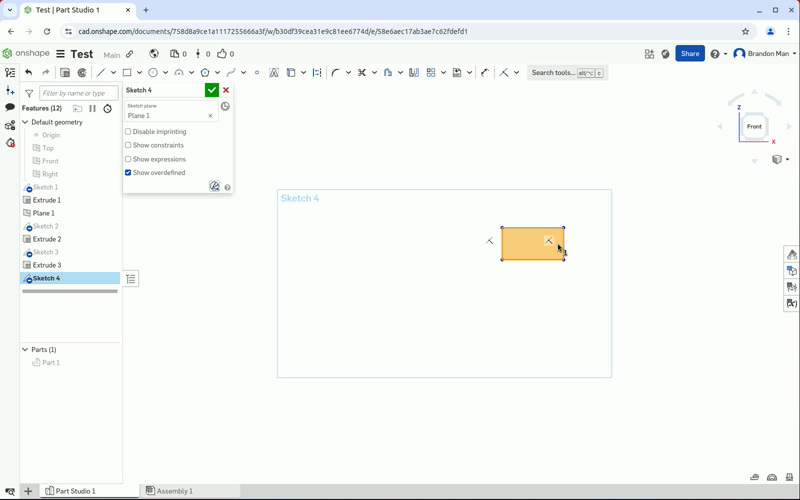
scroll(-6)
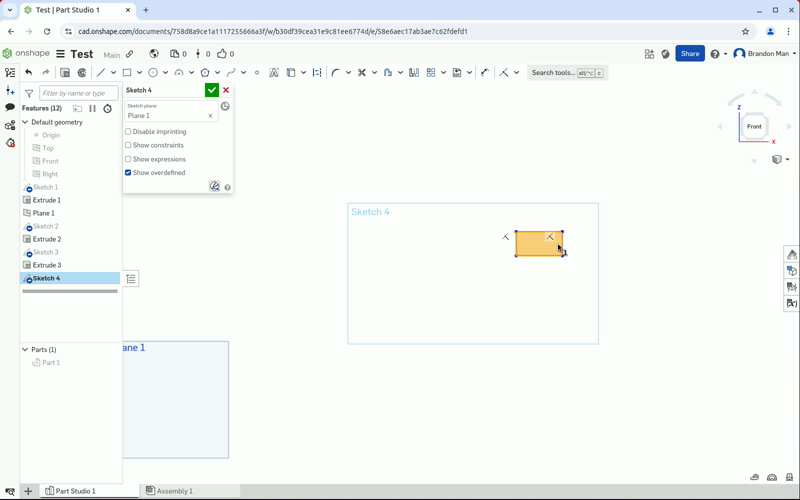
scroll(-6)
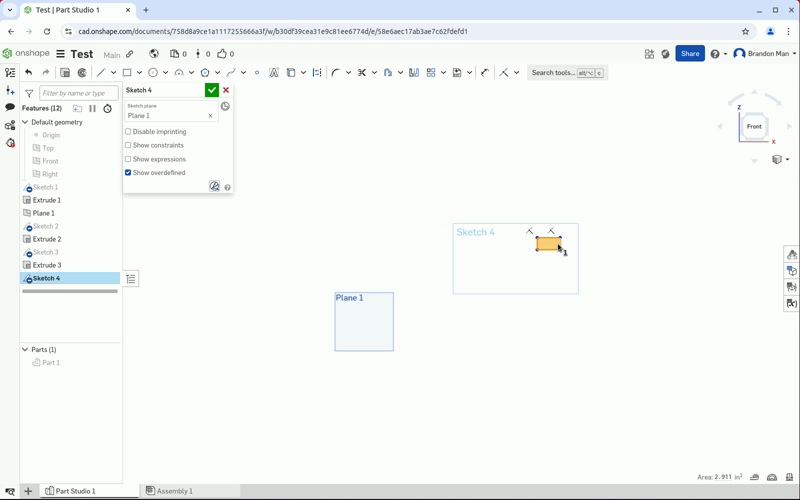
scroll(-6)
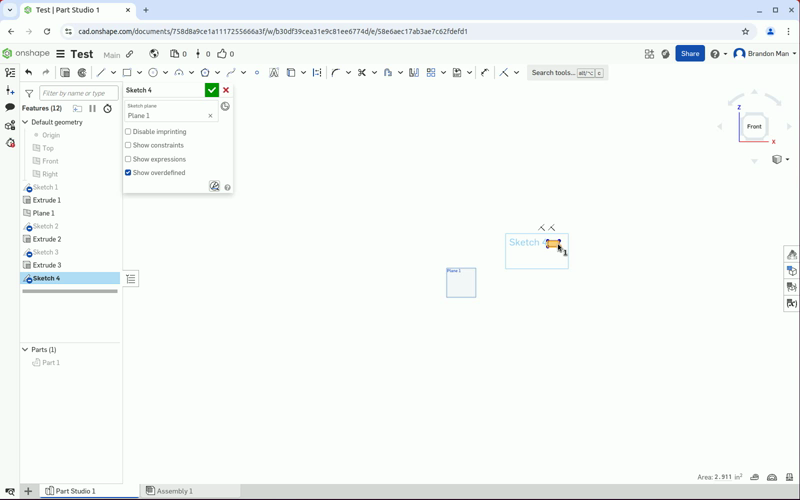
mouse_move(73, 352)
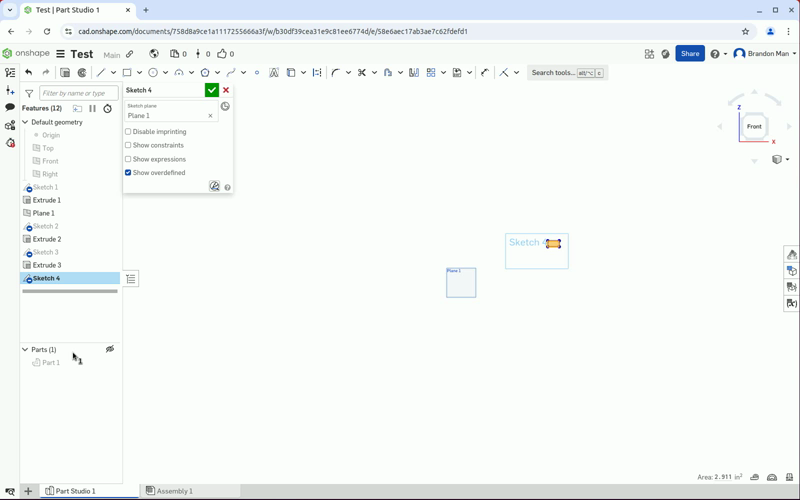
key(shift+y)
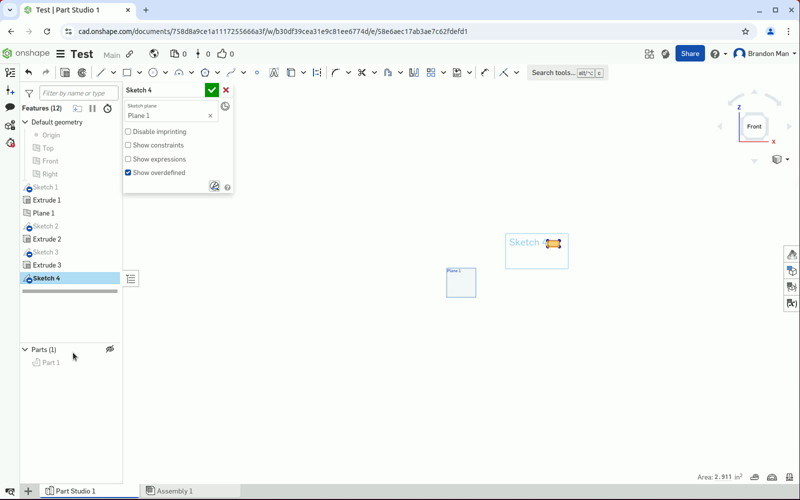
key(shift+e)
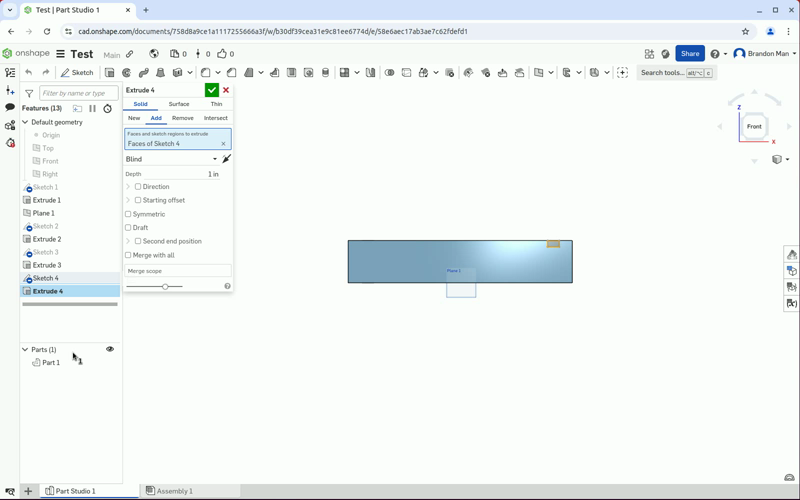
mouse_move(143, 106)
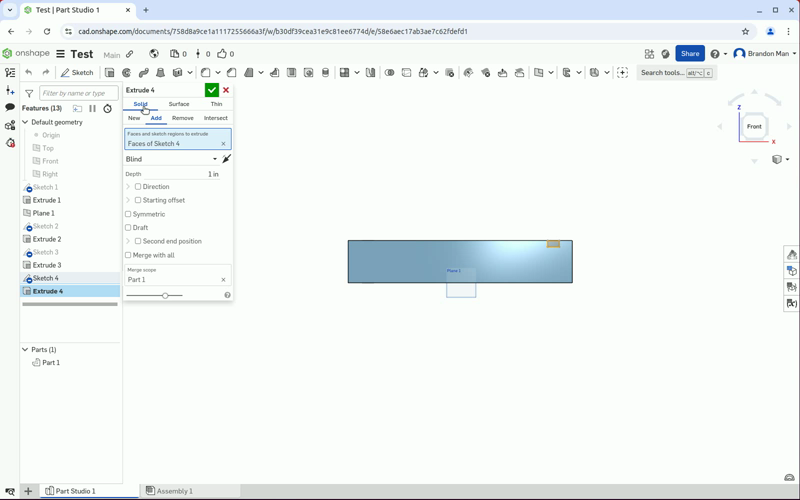
click(143, 106)
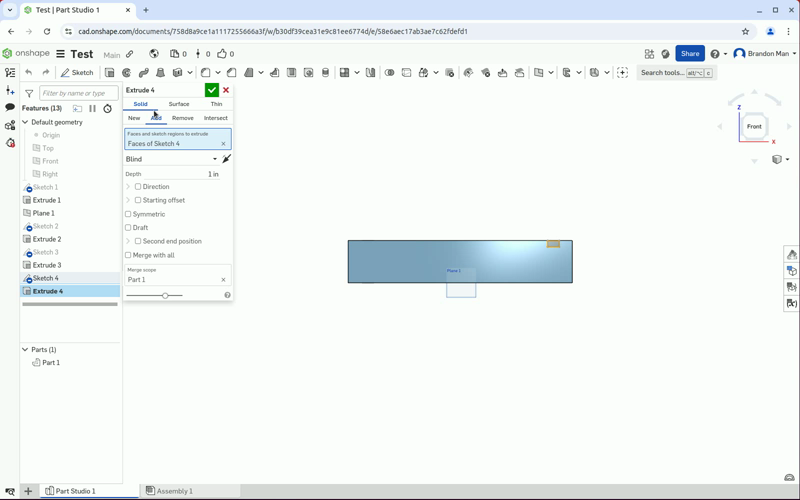
mouse_move(186, 120)
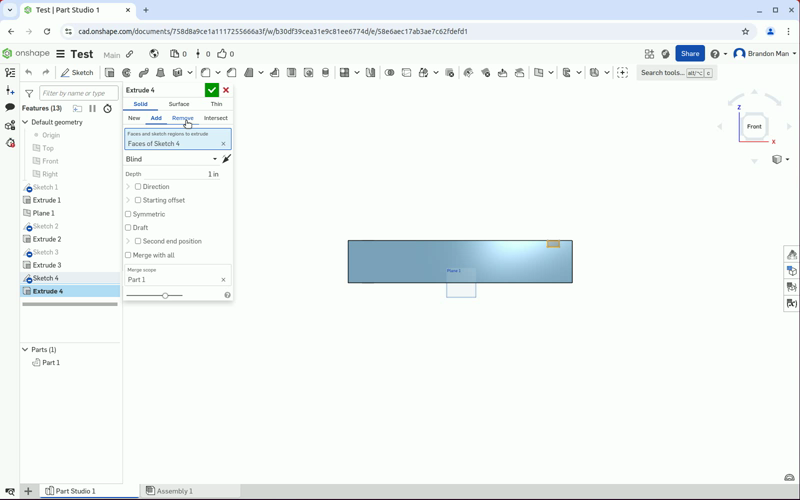
click(186, 120)
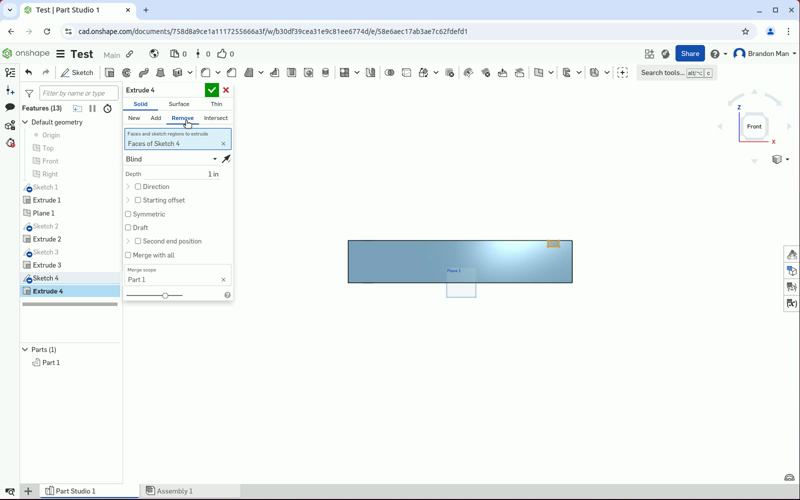
key(tab, 4)
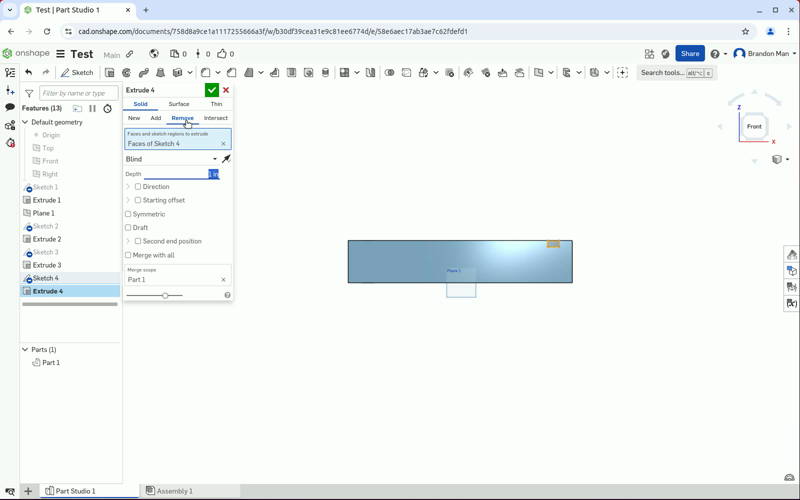
text(30.811)
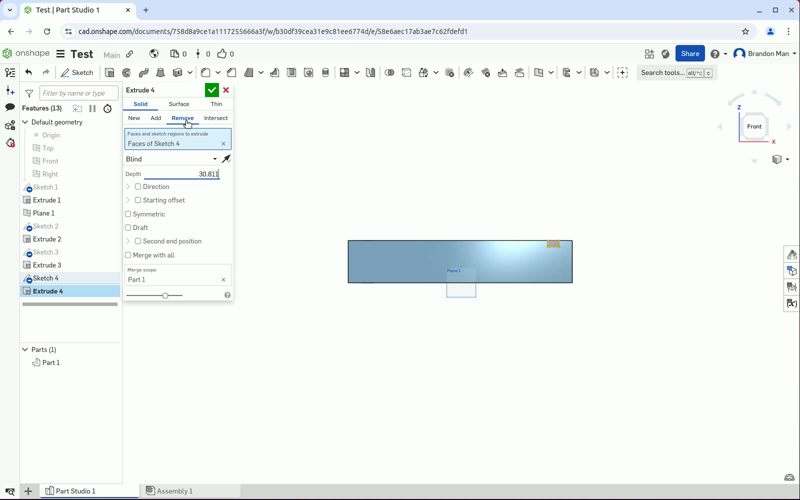
key(tab, 6)
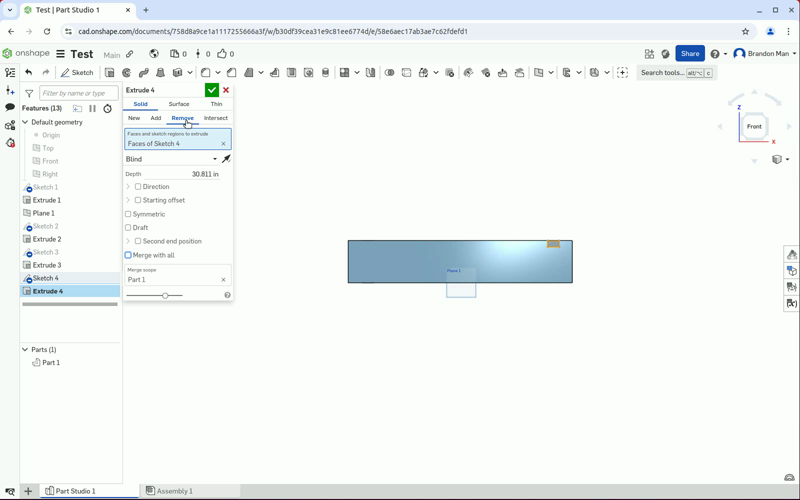
key(space)
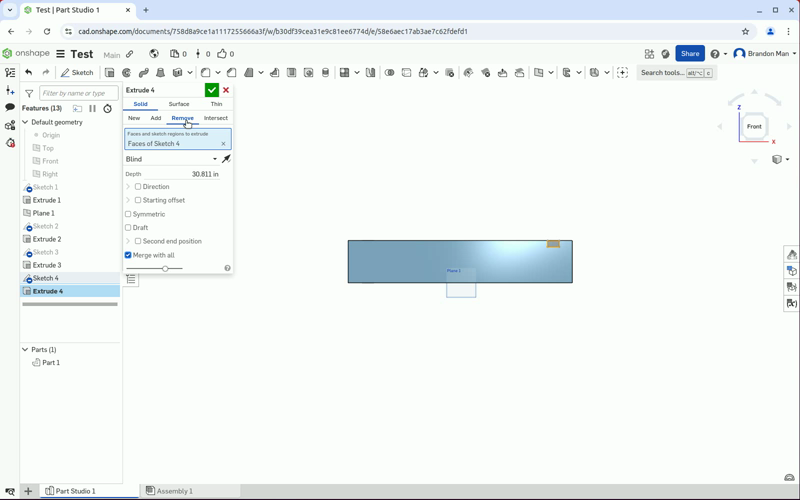
key(enter)
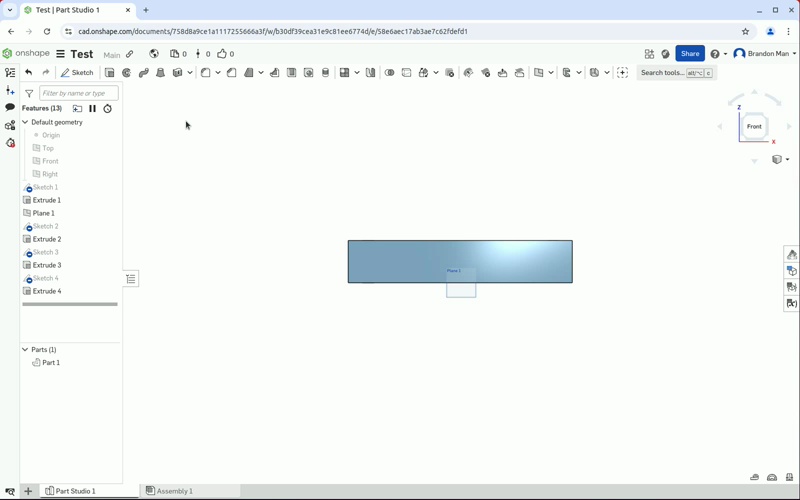
key(shift+h)
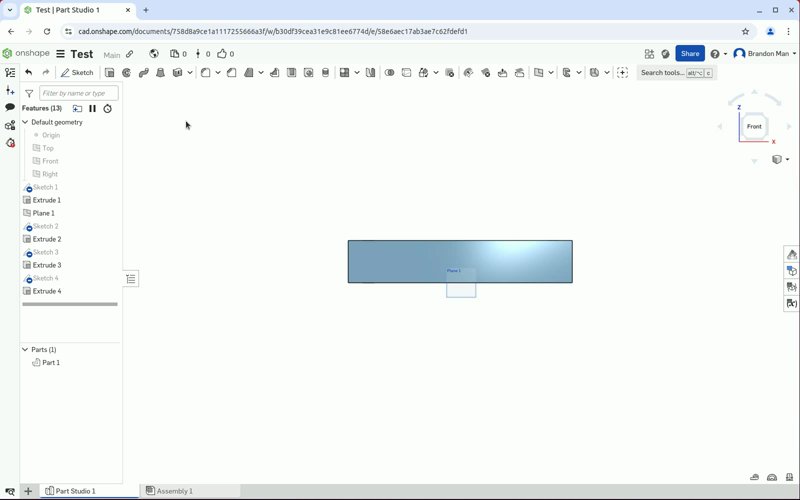
key(shift+h)
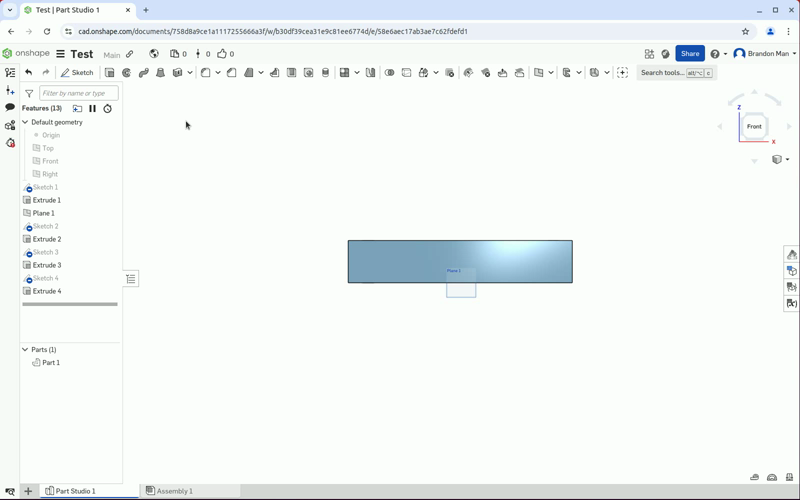
mouse_move(73, 189)
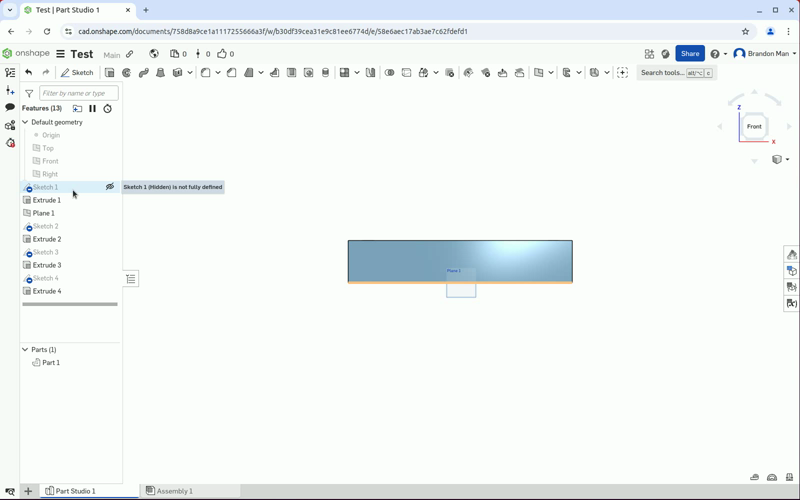
click(73, 189)
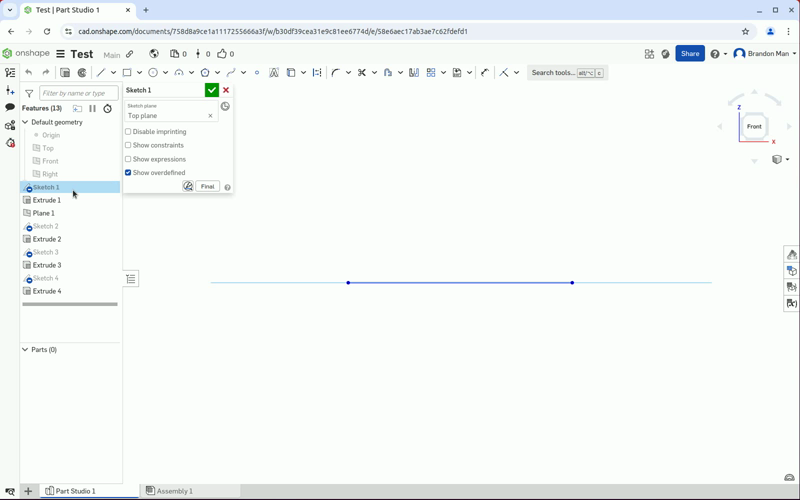
mouse_move(229, 92)
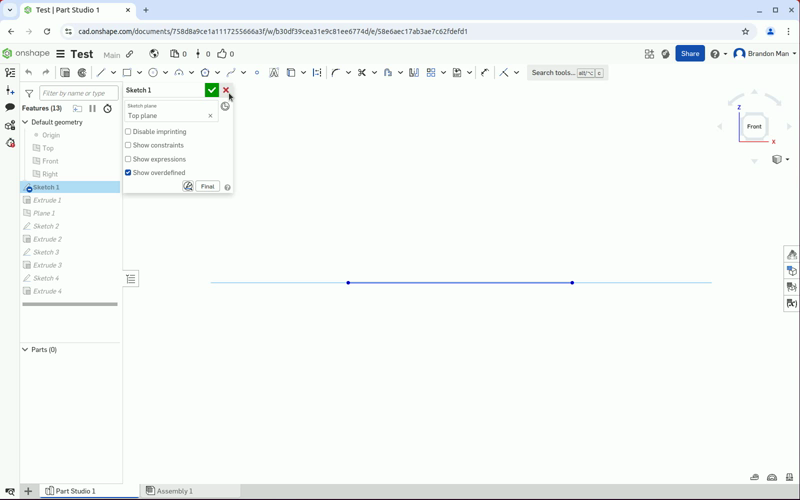
click(229, 92)
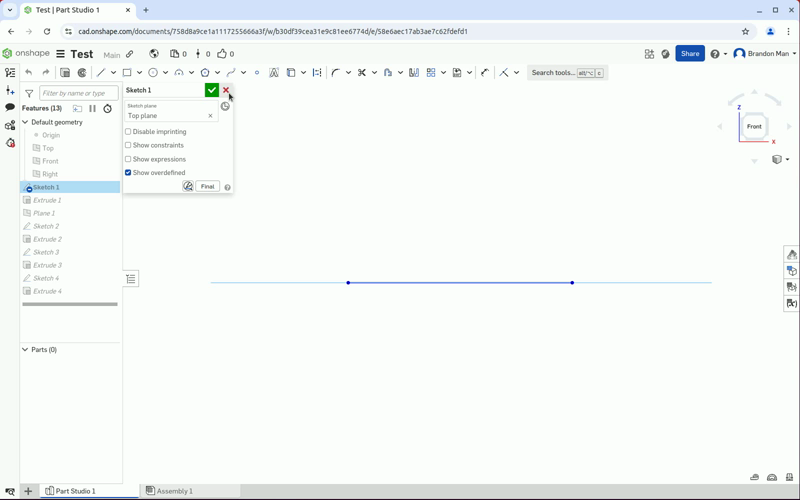
key(shift+s)
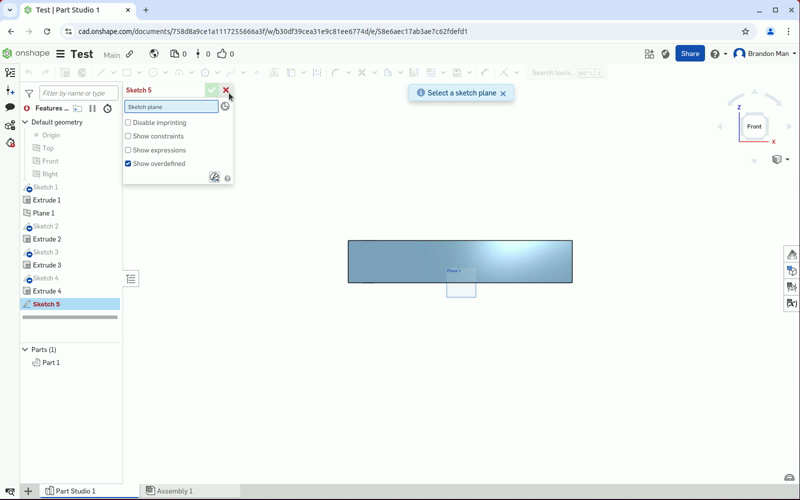
mouse_move(73, 215)
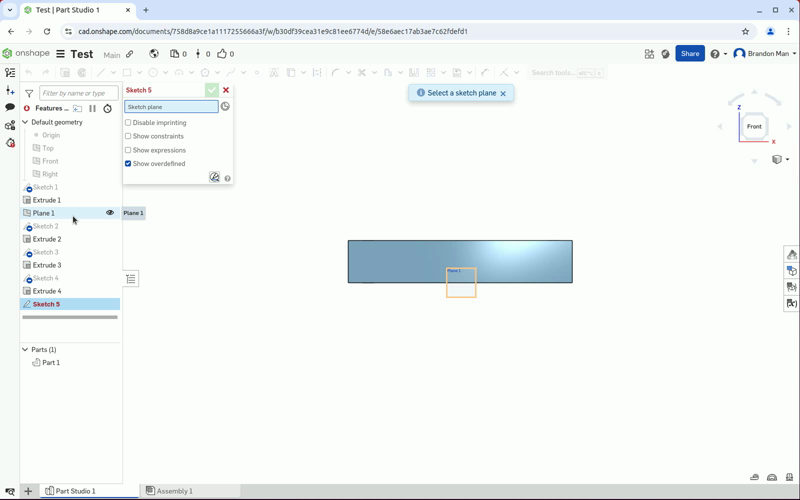
click(73, 215)
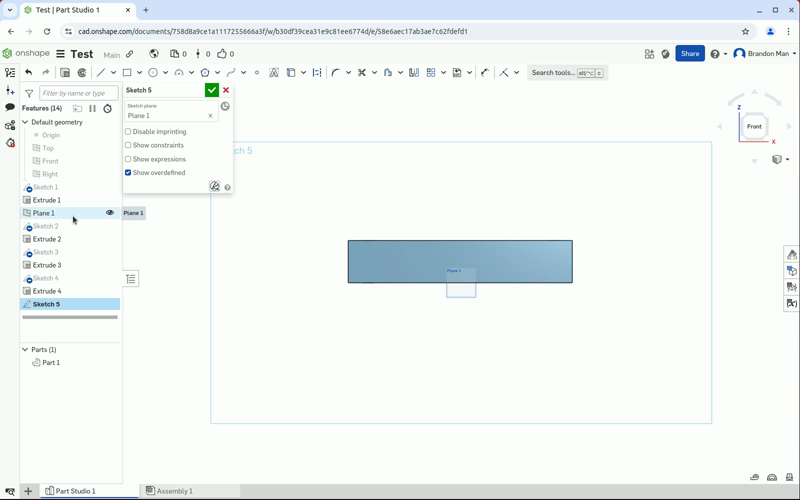
mouse_move(73, 352)
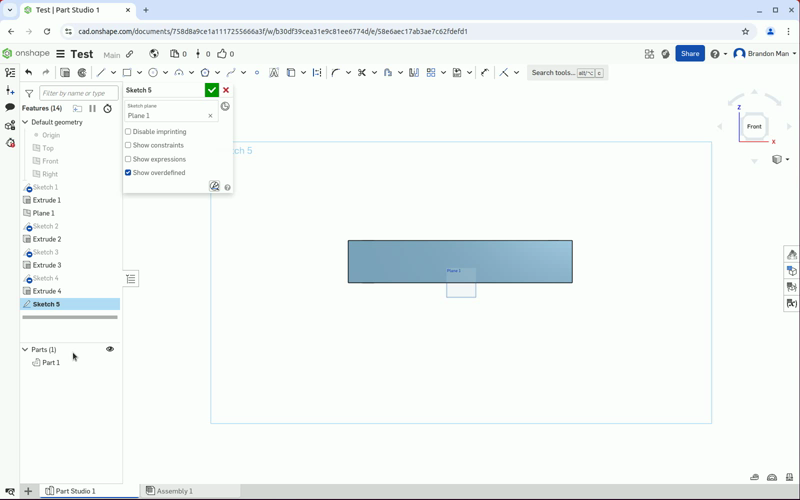
key(y)
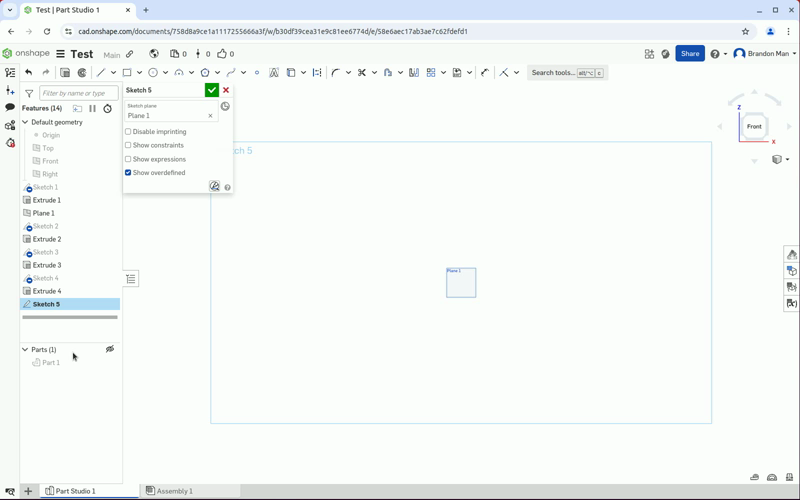
key(l)
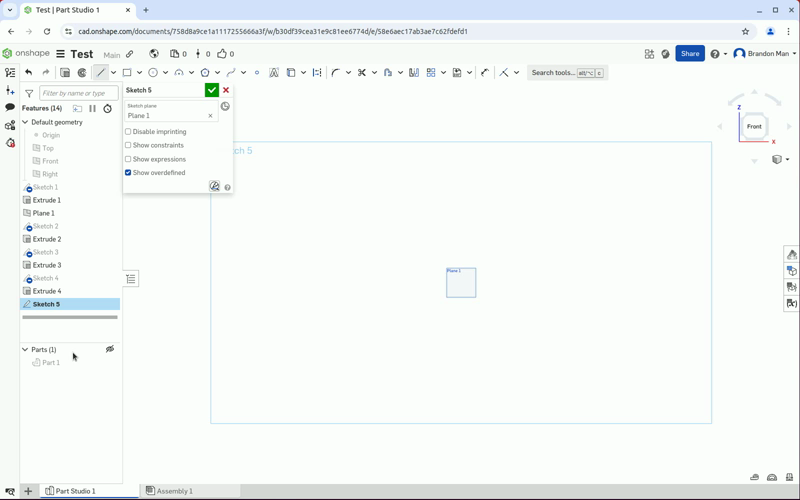
key_down(shift)
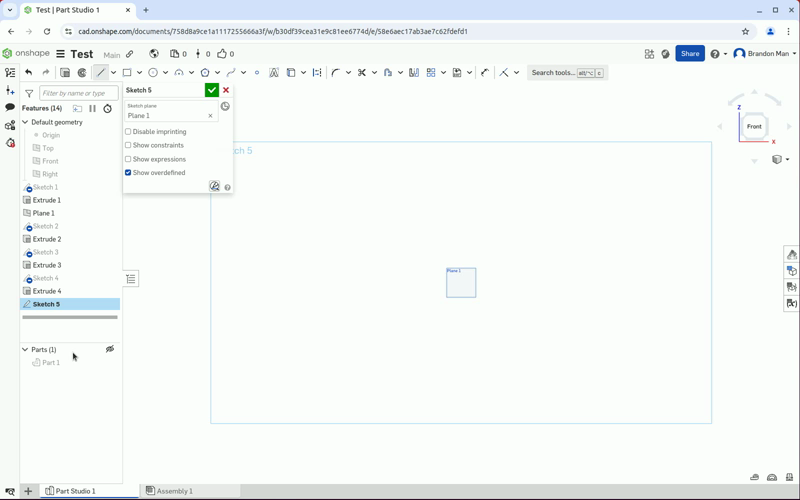
mouse_move(547, 282)
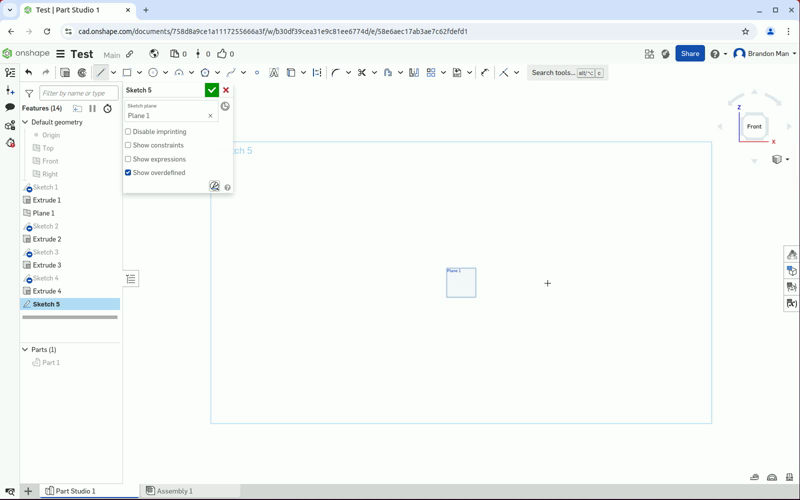
click(547, 282)
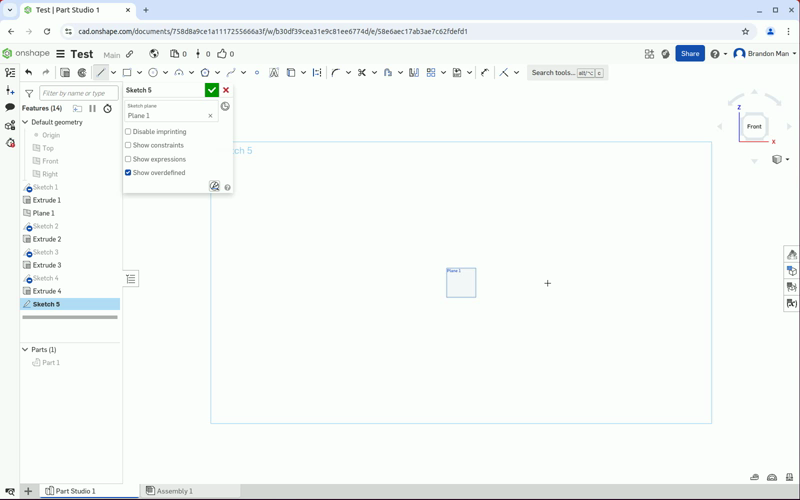
key_up(shift)
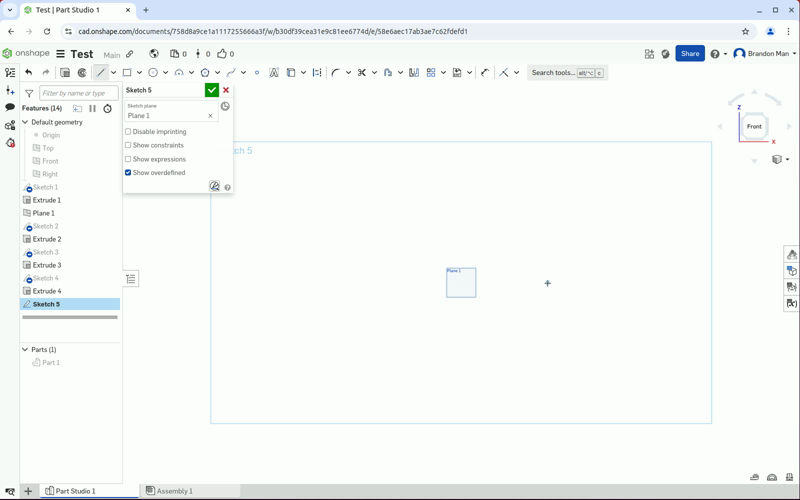
key_down(shift)
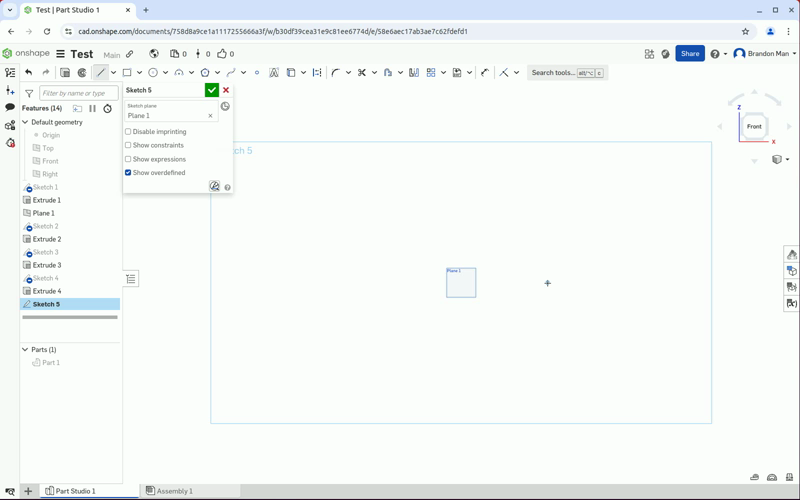
mouse_move(577, 282)
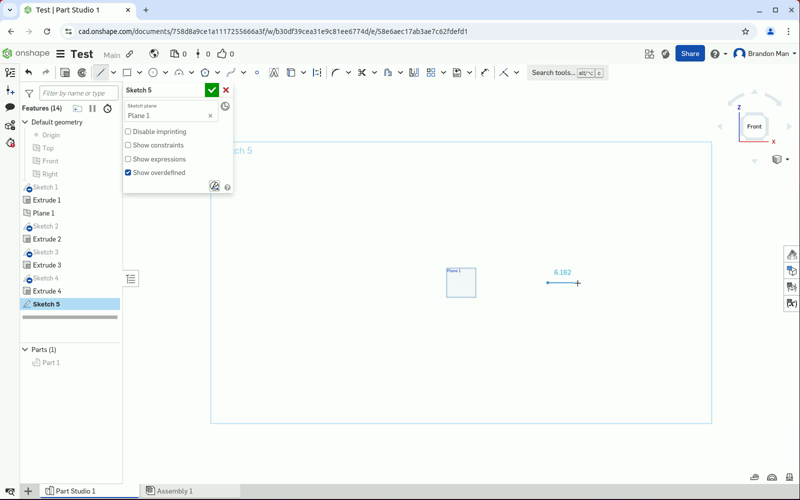
mouse_move(559, 282)
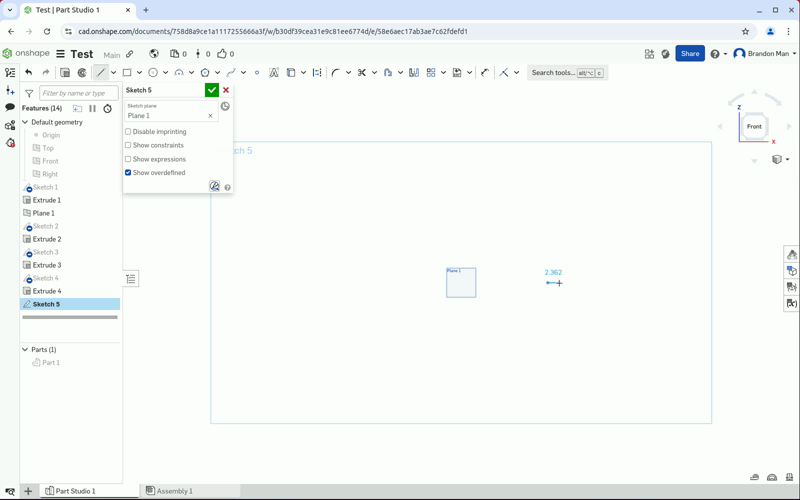
click(559, 282)
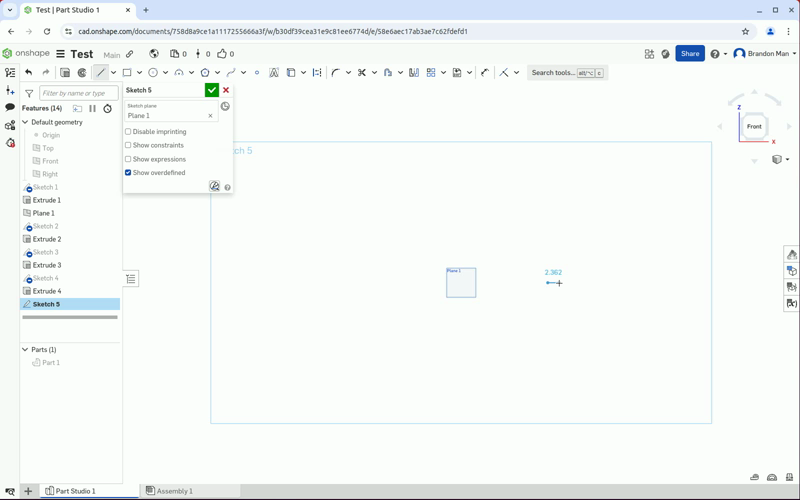
key_up(shift)
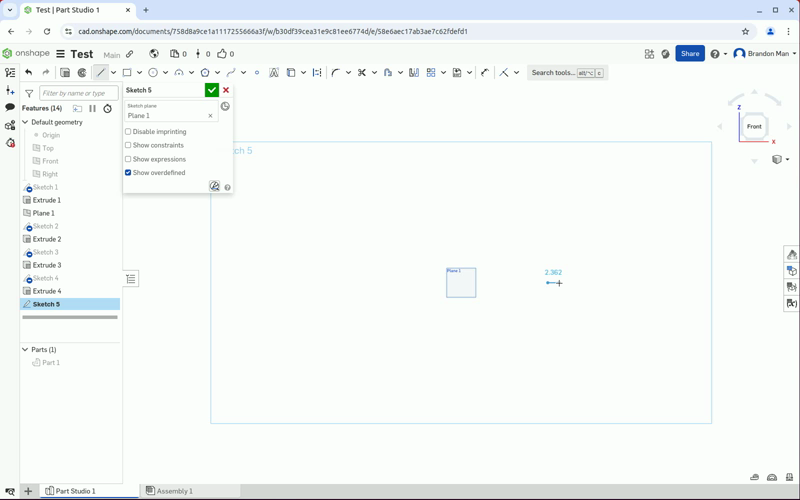
key_down(shift)
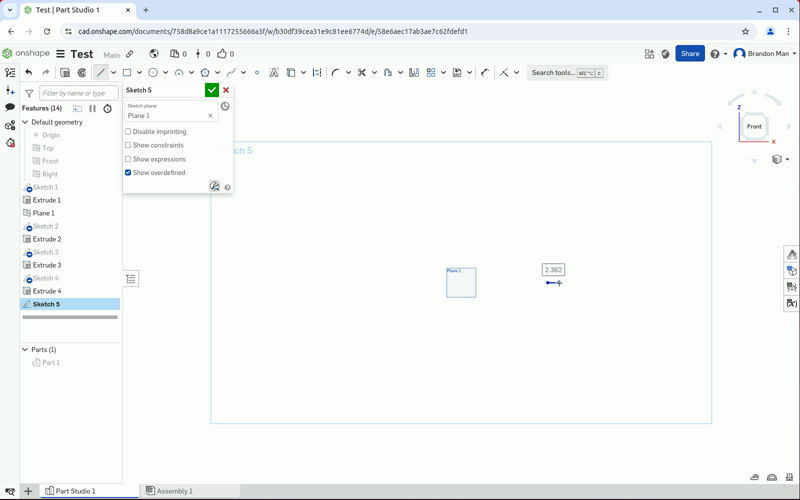
mouse_move(589, 282)
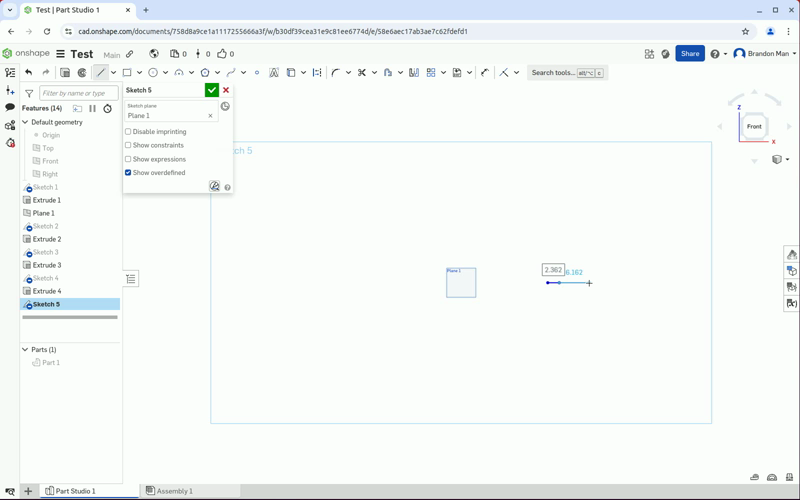
mouse_move(559, 276)
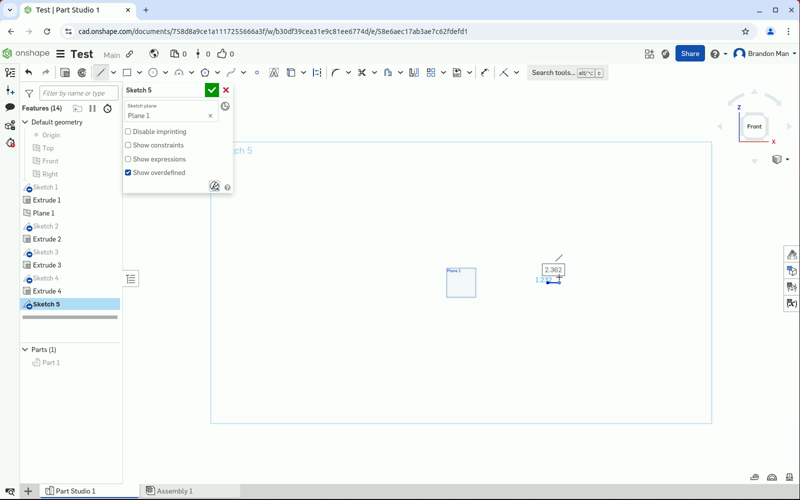
scroll(6)
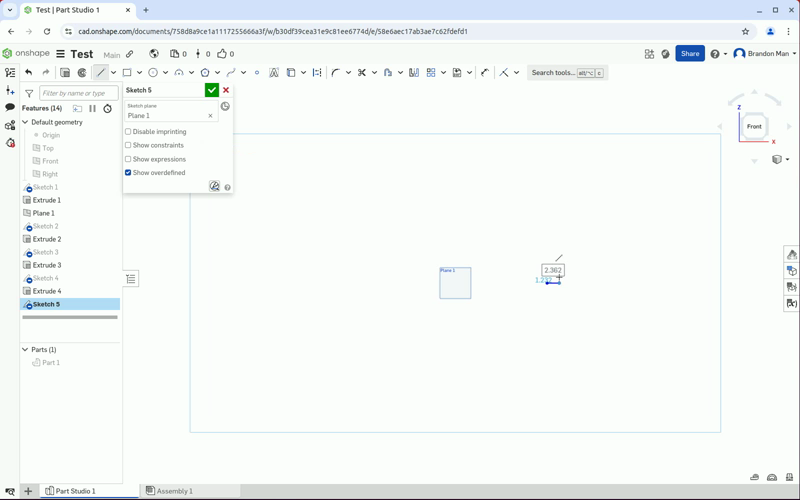
scroll(6)
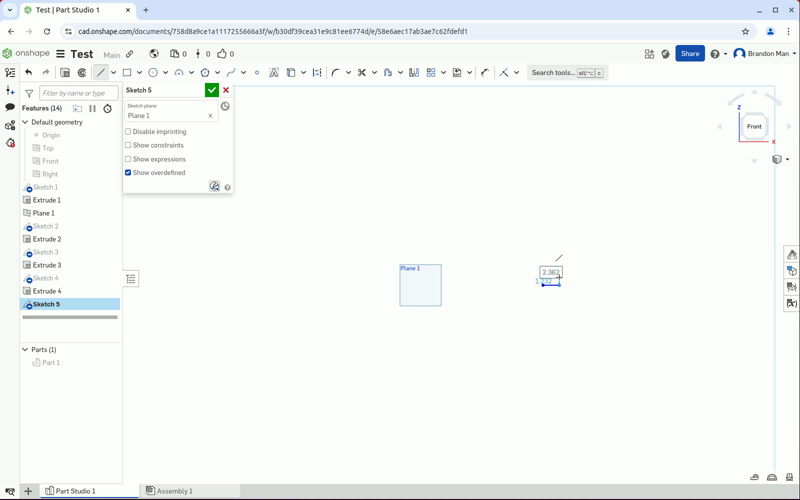
scroll(6)
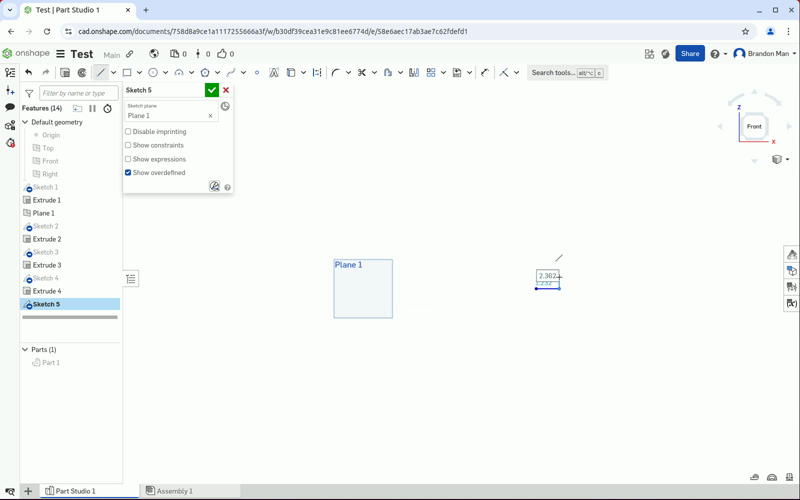
scroll(6)
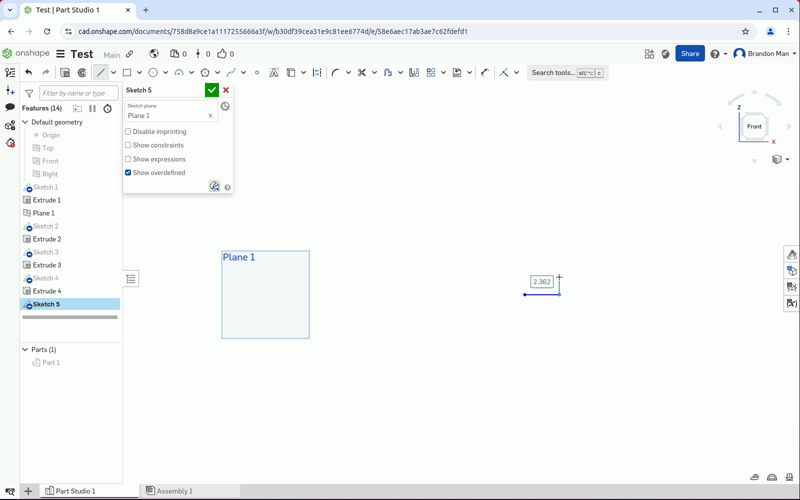
scroll(6)
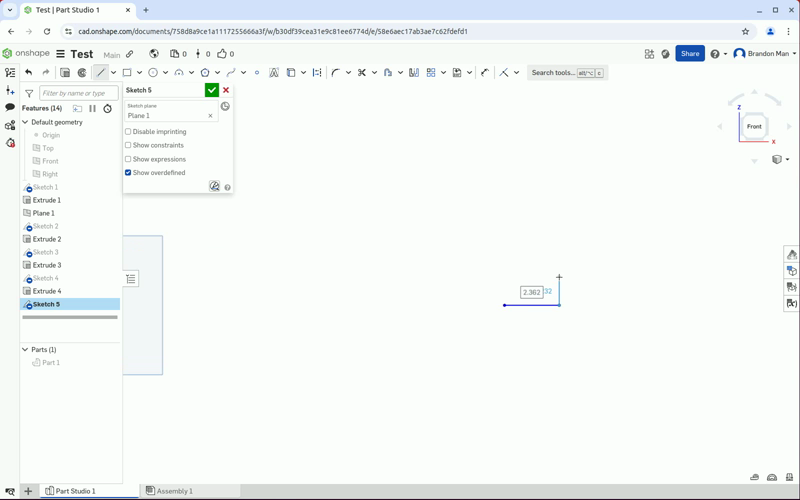
scroll(6)
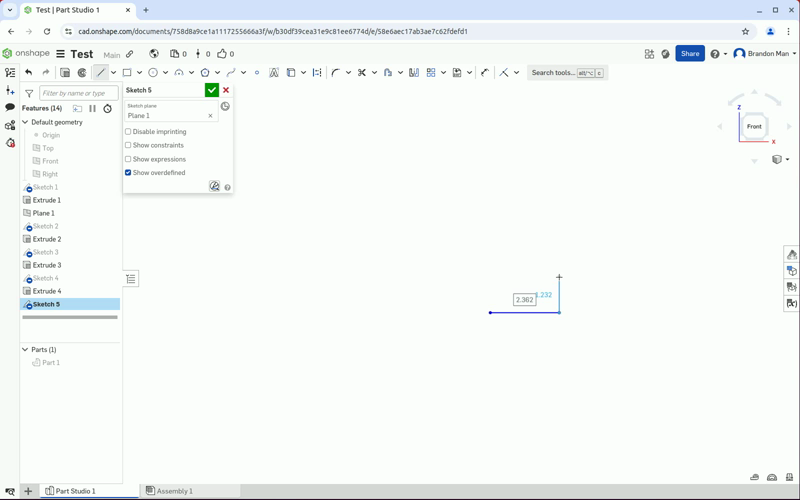
scroll(6)
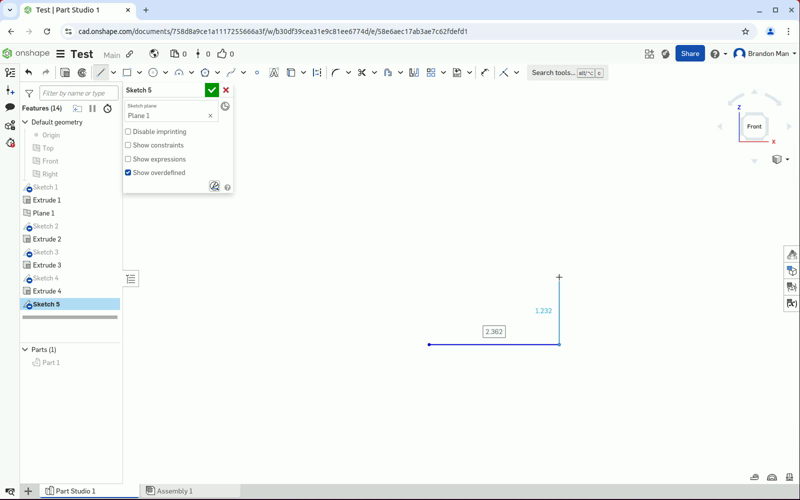
click(559, 276)
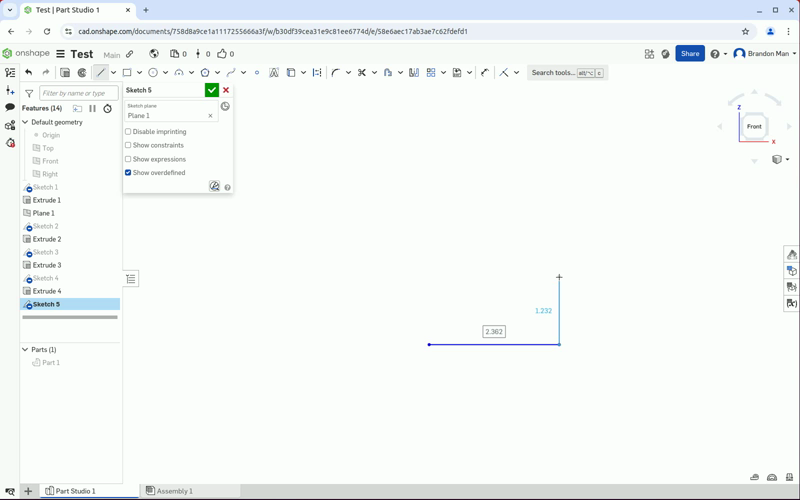
scroll(-6)
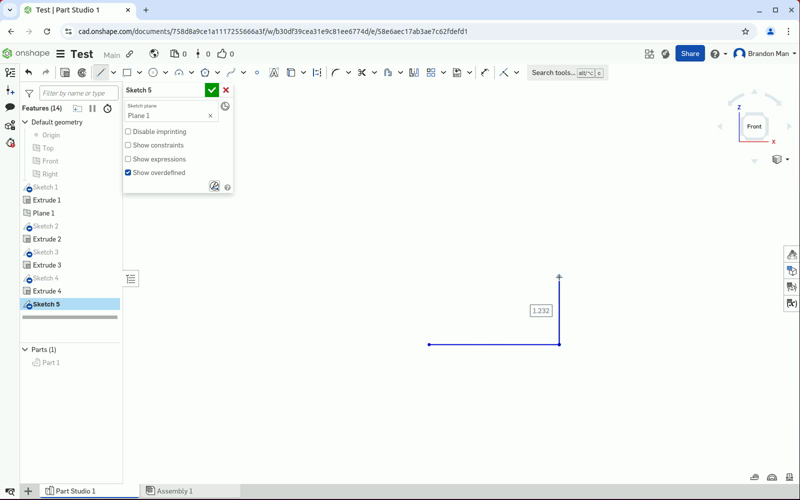
scroll(-6)
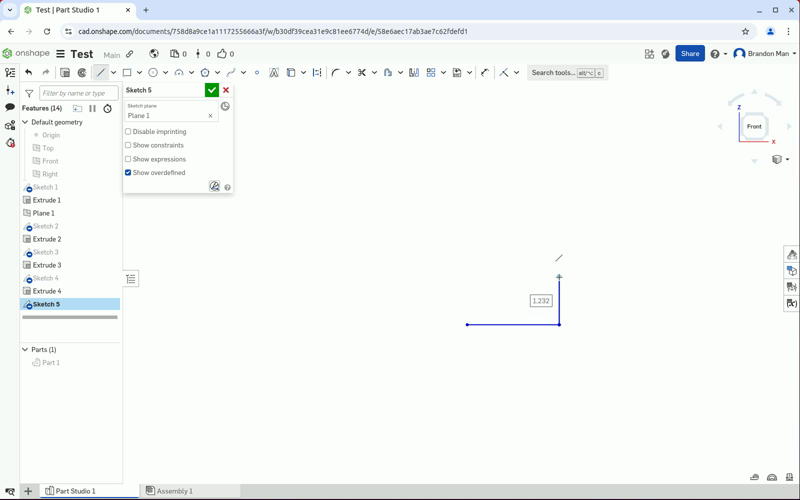
scroll(-6)
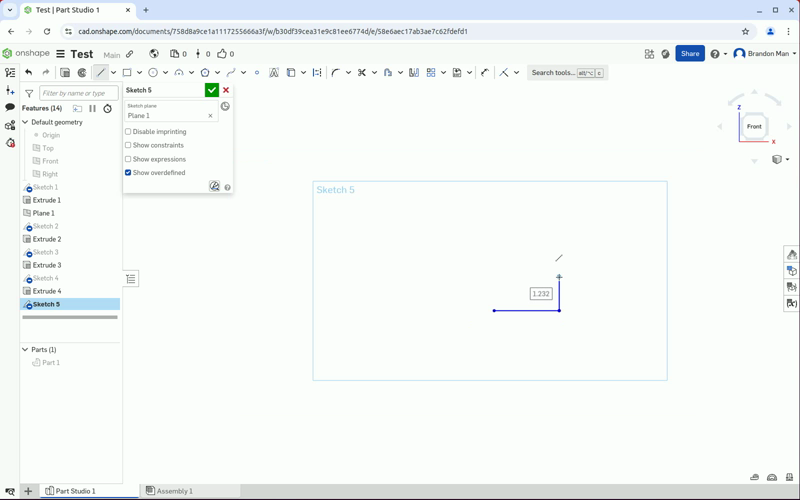
scroll(-6)
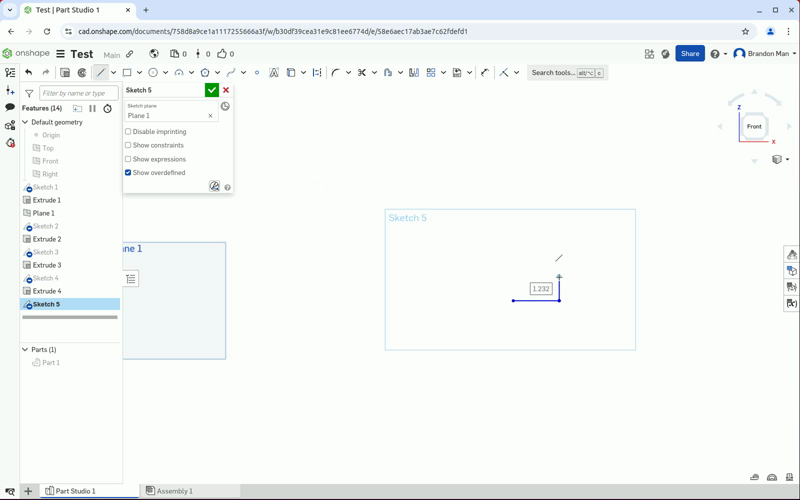
scroll(-6)
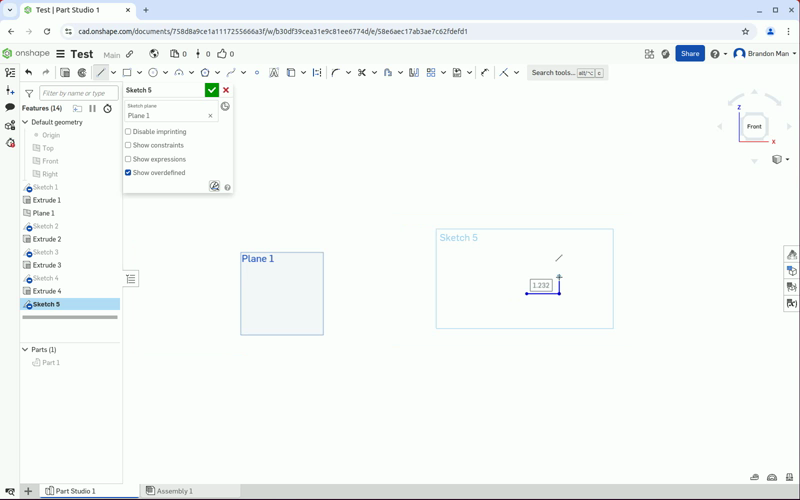
scroll(-6)
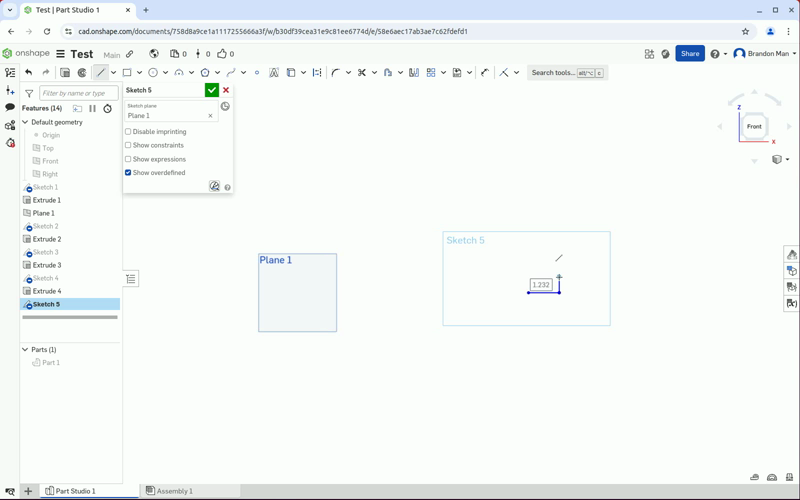
scroll(-6)
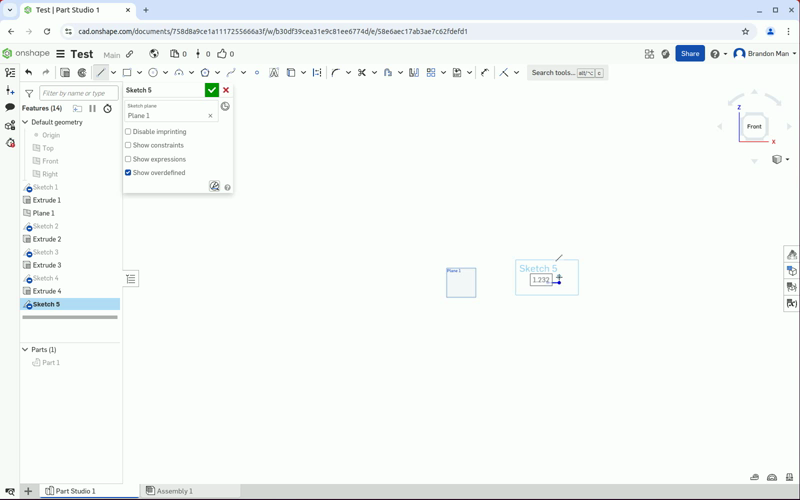
key_up(shift)
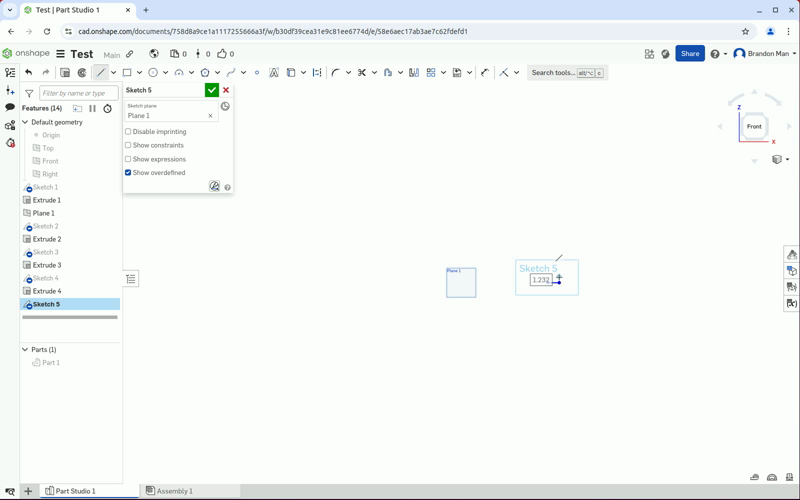
key_down(shift)
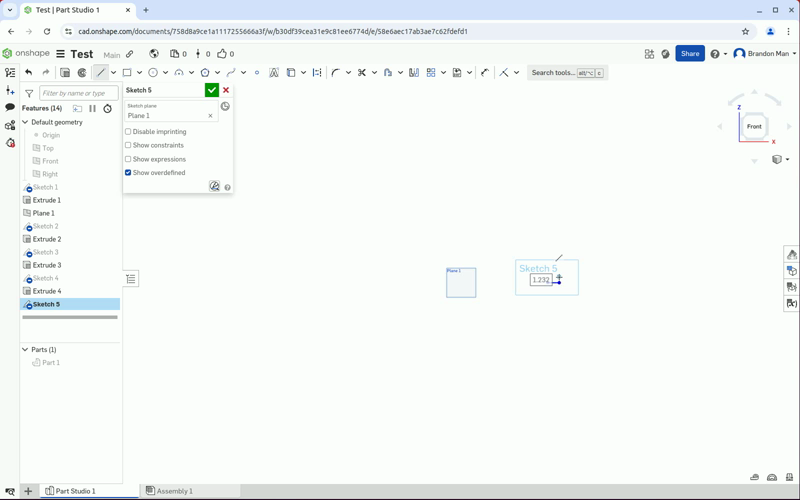
mouse_move(589, 276)
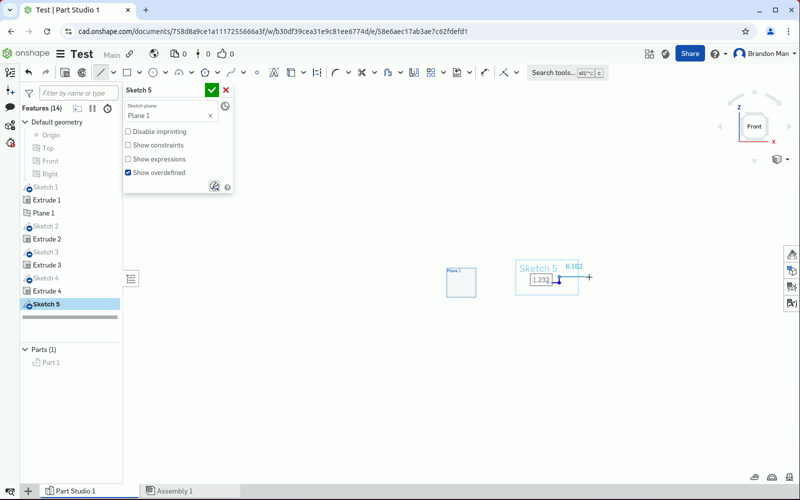
mouse_move(547, 276)
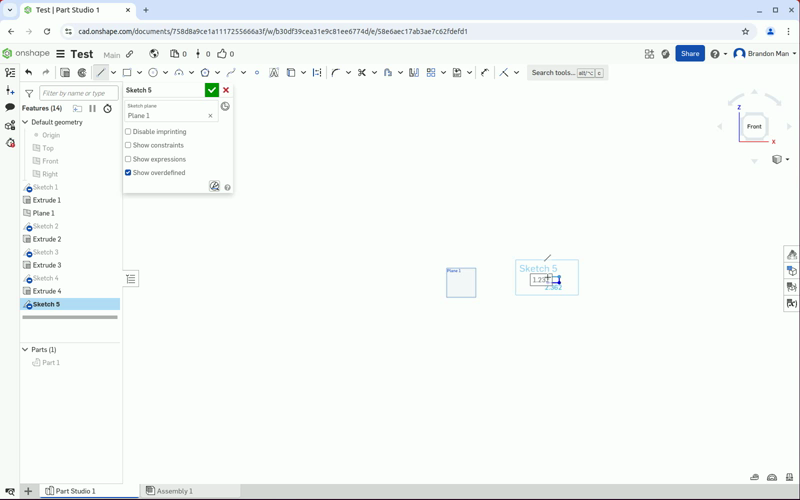
click(547, 276)
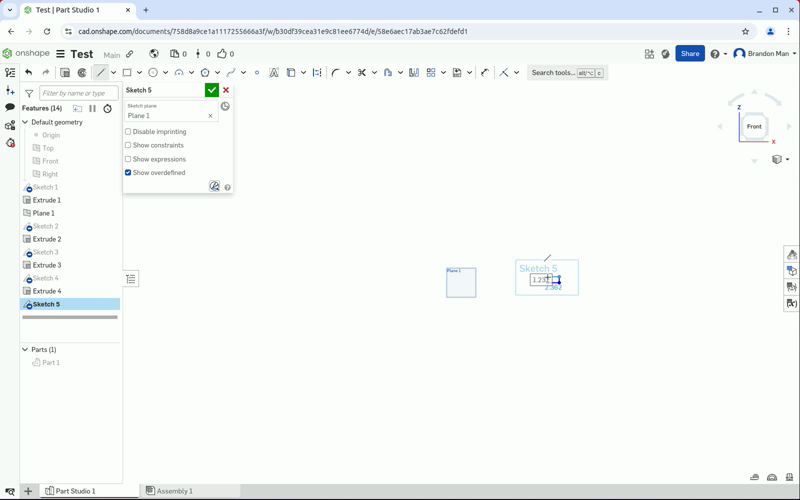
key_up(shift)
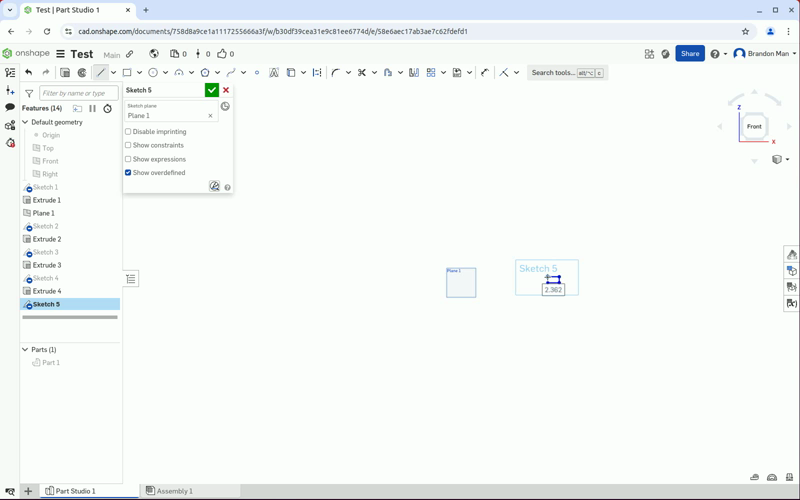
mouse_move(577, 276)
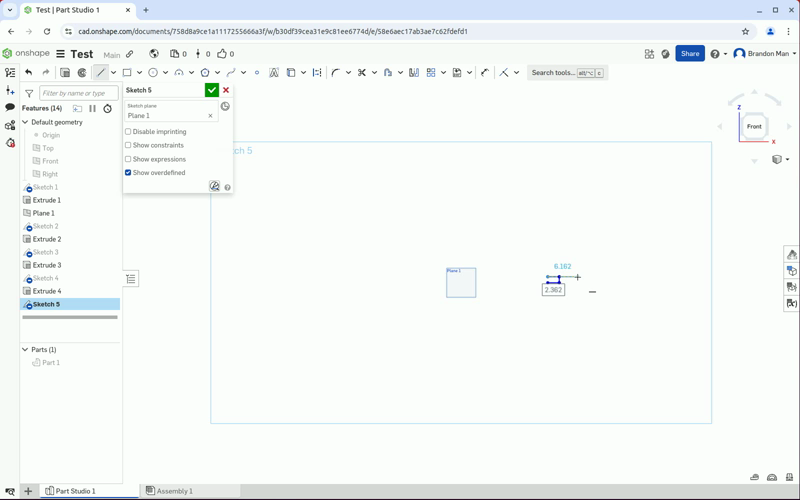
key_down(shift)
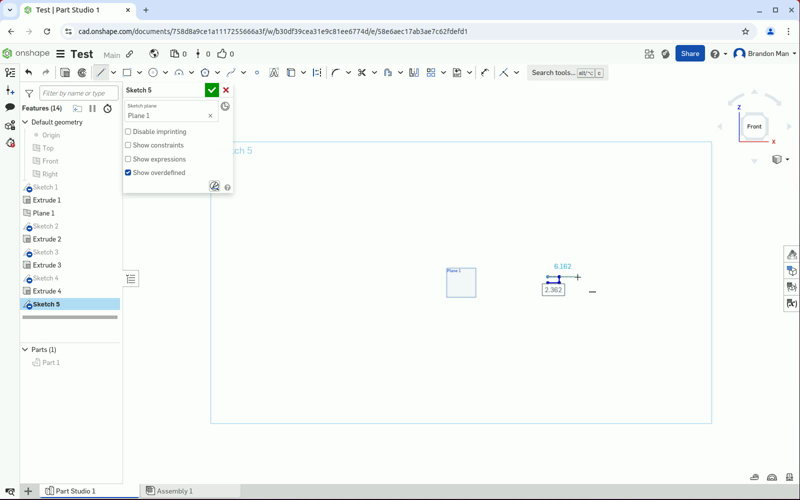
mouse_move(547, 282)
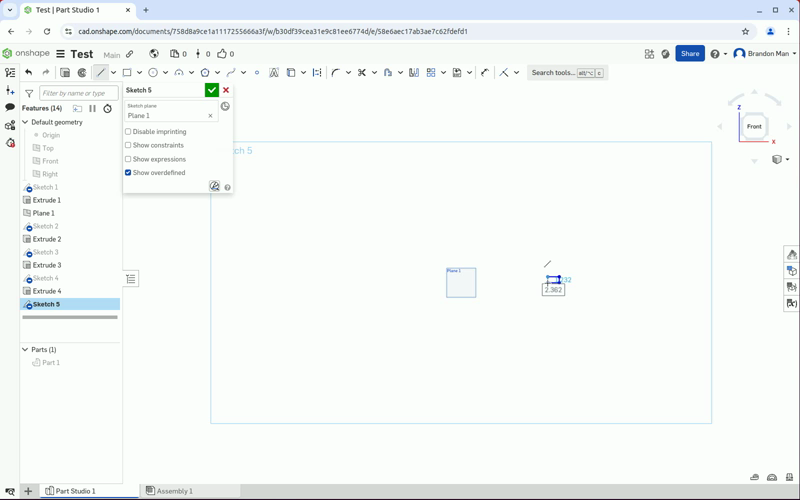
scroll(6)
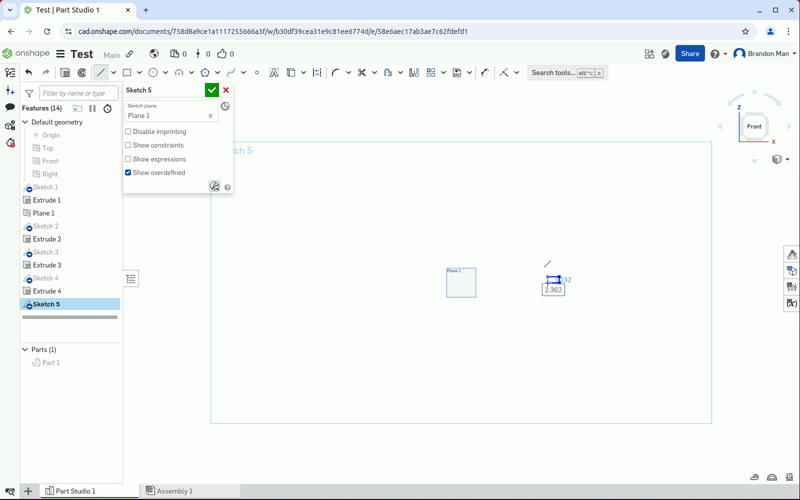
scroll(6)
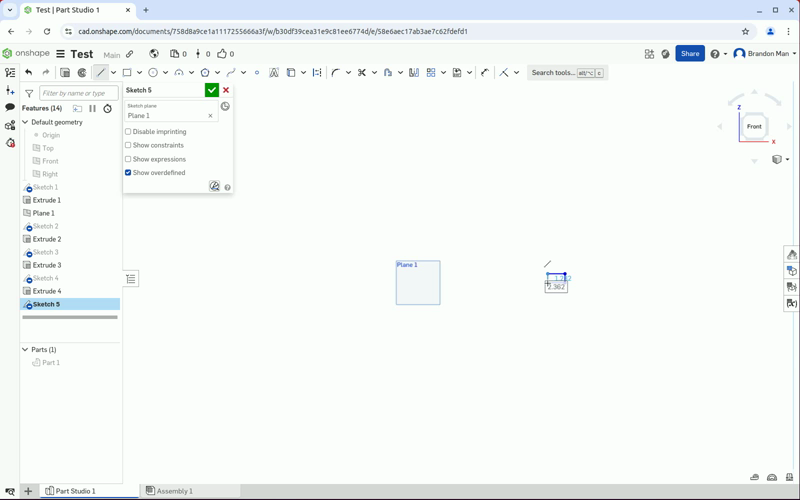
scroll(6)
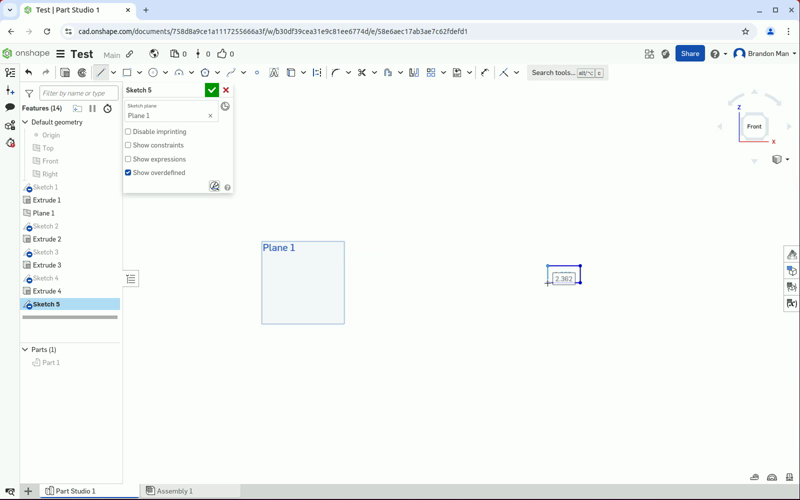
scroll(6)
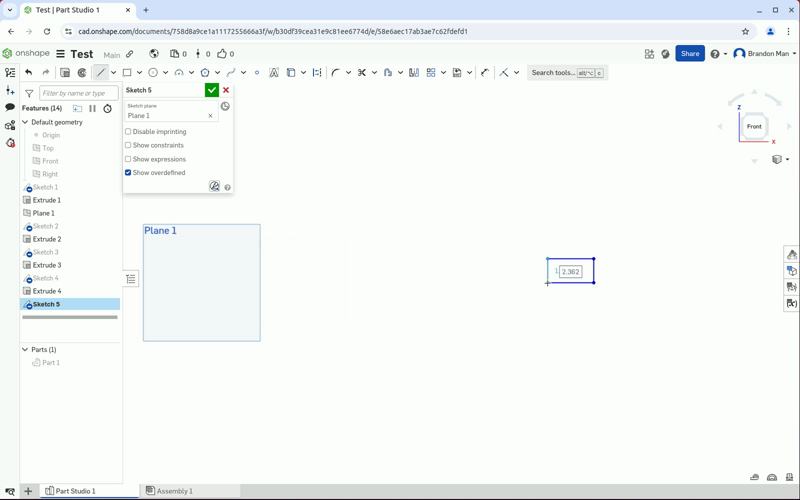
scroll(6)
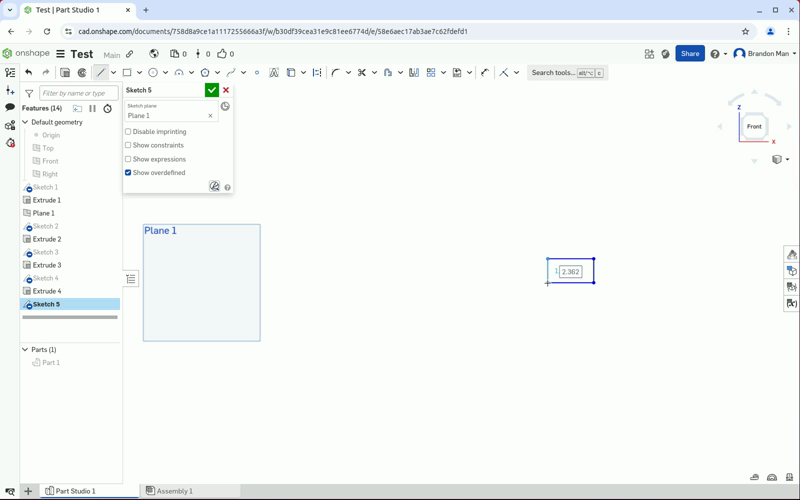
scroll(6)
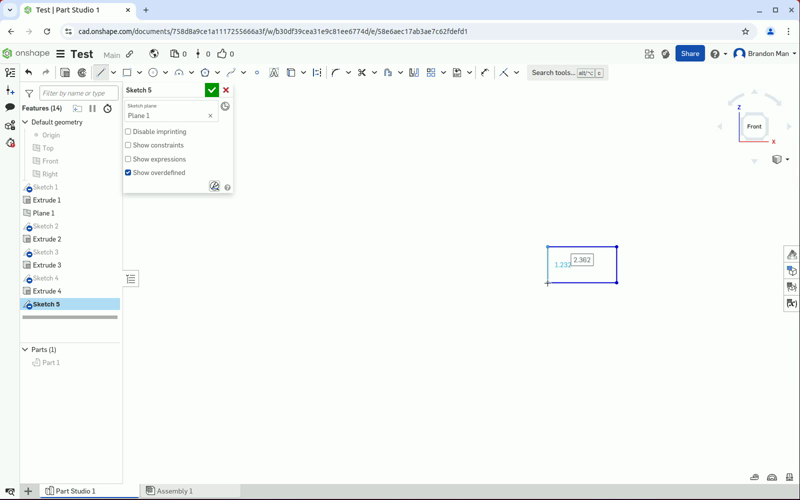
scroll(6)
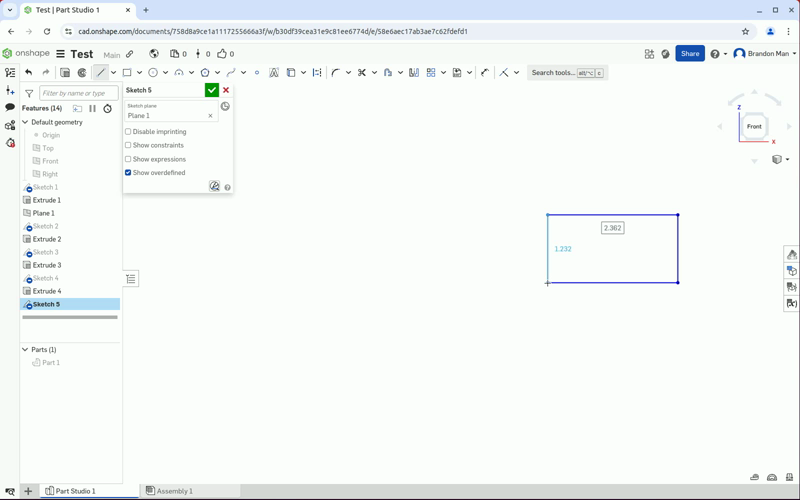
key_up(shift)
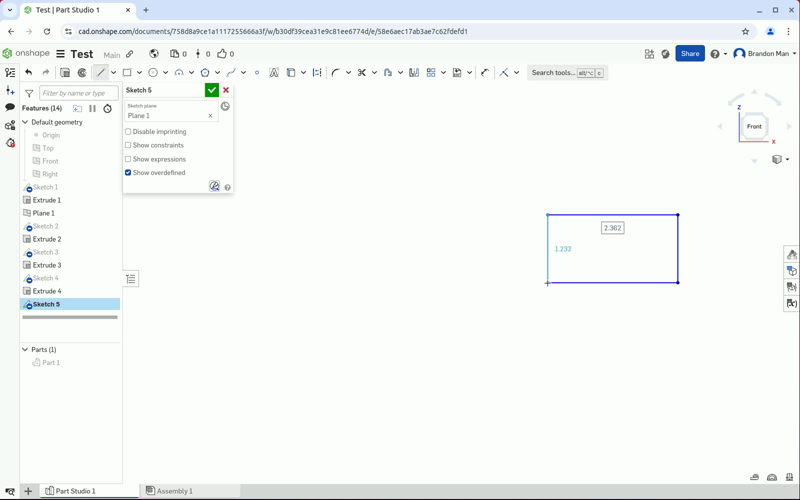
click(547, 282)
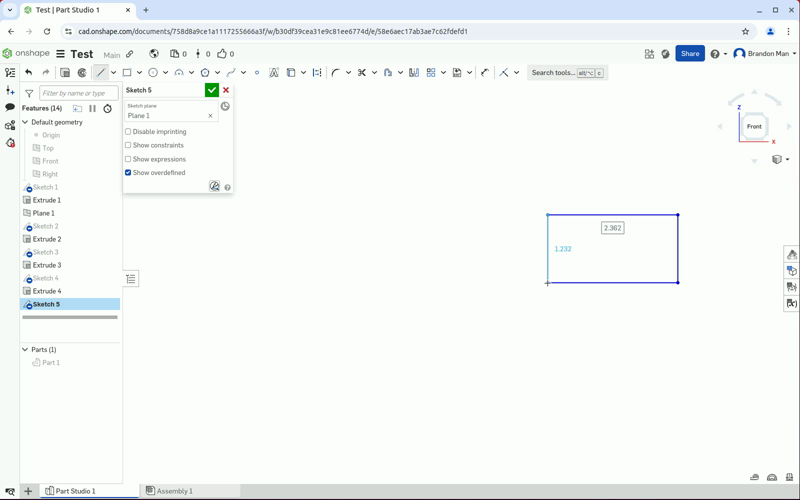
scroll(-6)
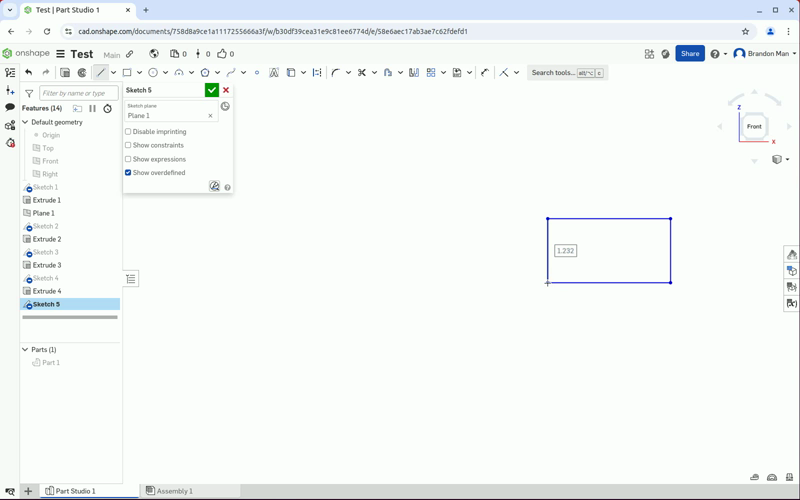
scroll(-6)
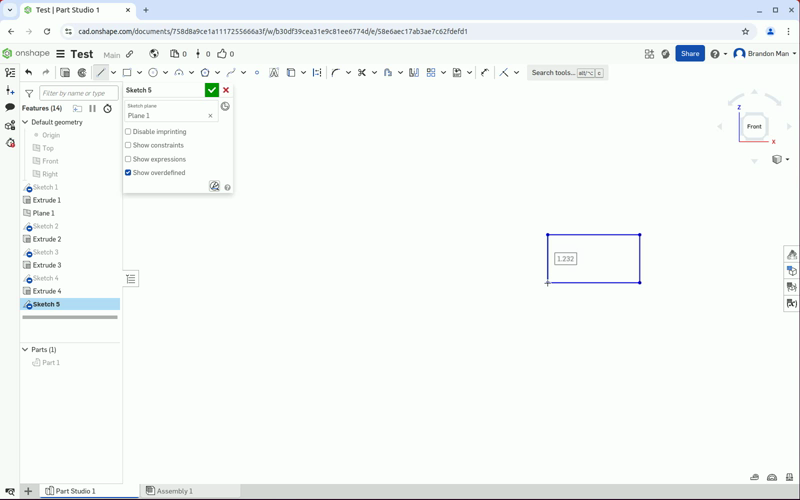
scroll(-6)
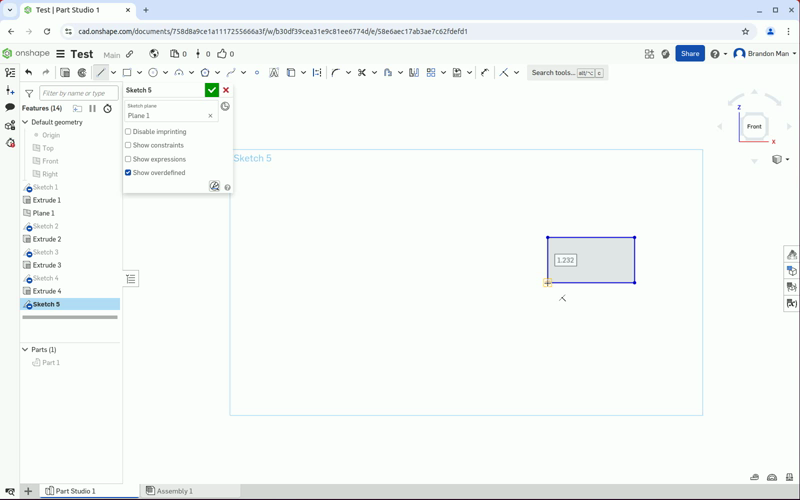
scroll(-6)
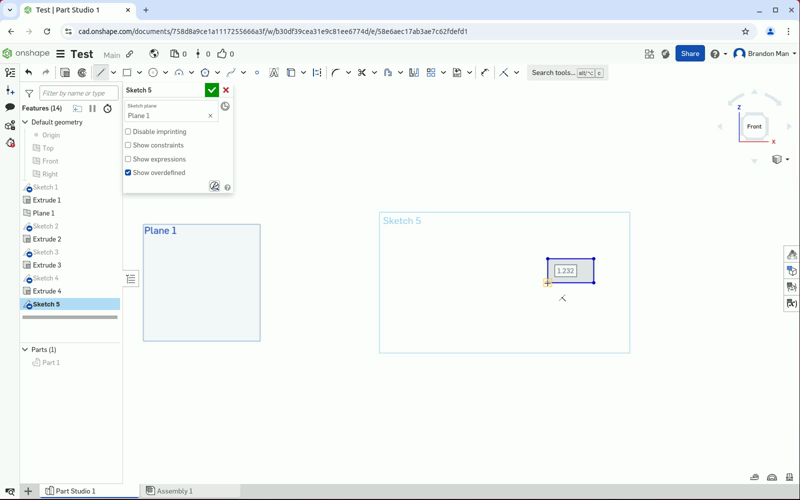
scroll(-6)
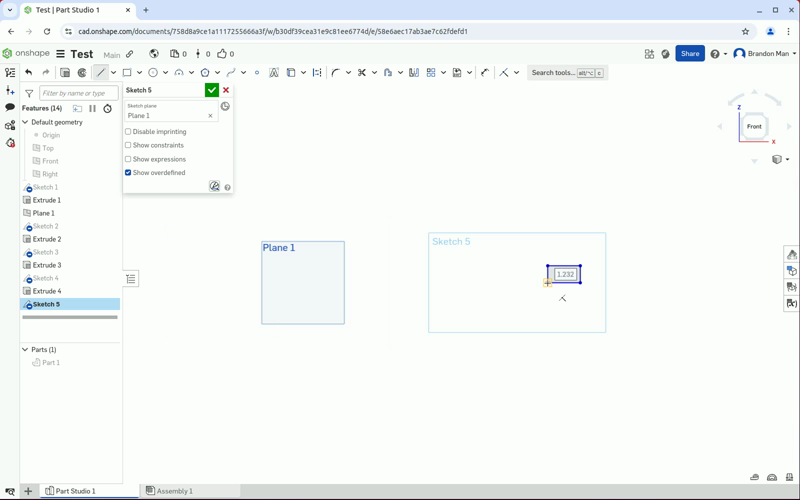
scroll(-6)
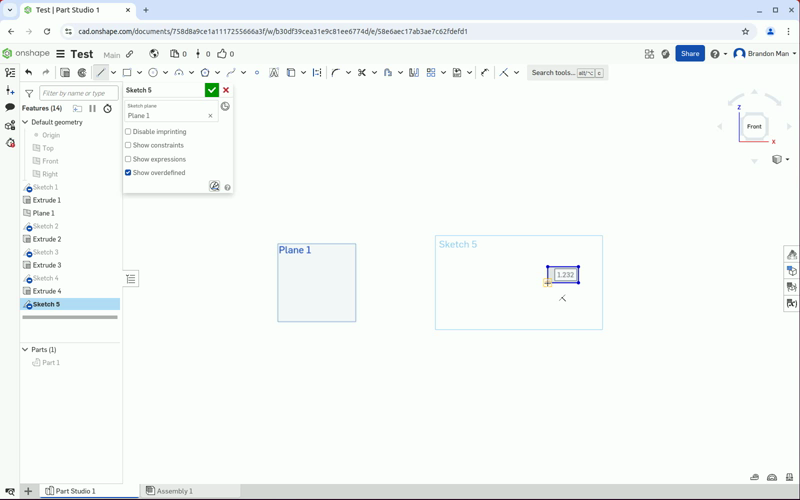
scroll(-6)
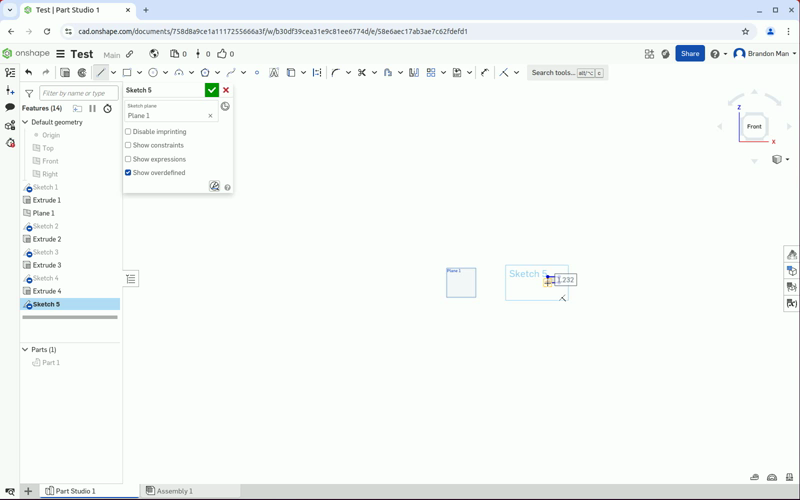
key(esc)
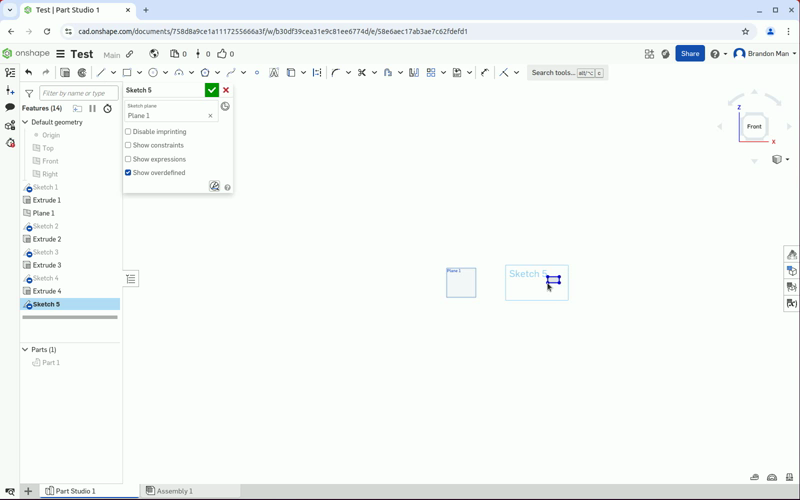
mouse_move(555, 277)
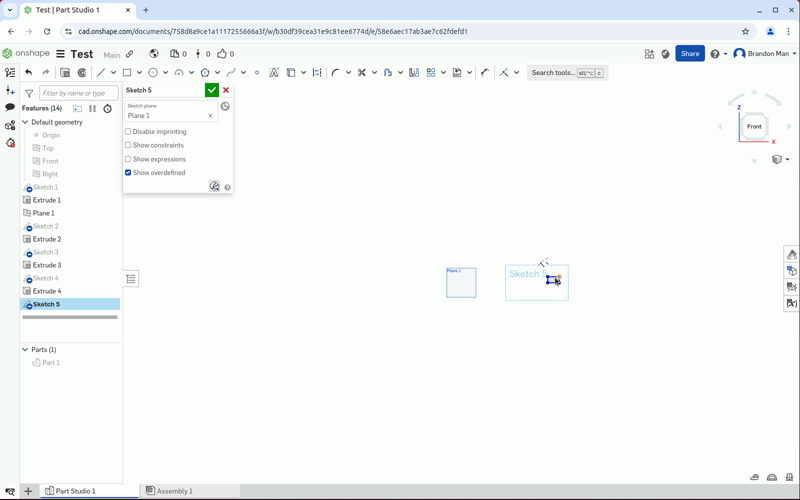
scroll(6)
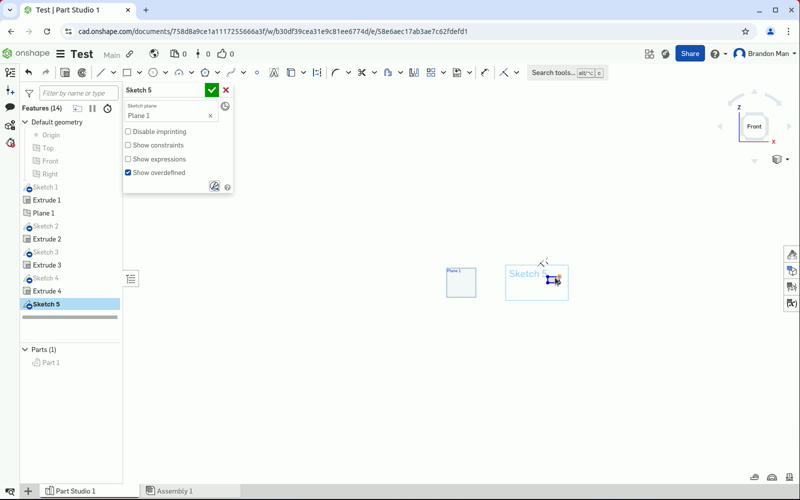
scroll(6)
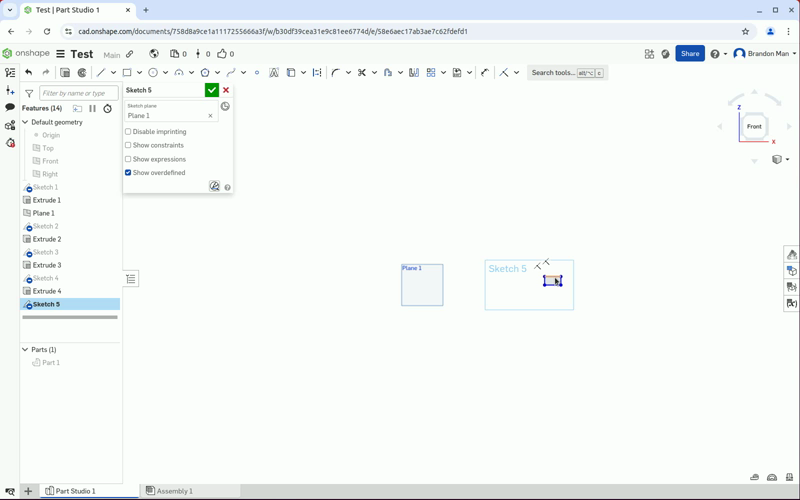
scroll(6)
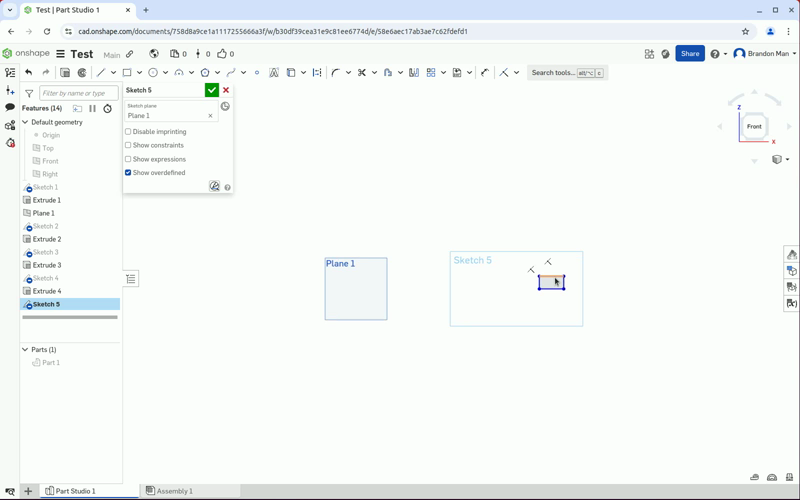
scroll(6)
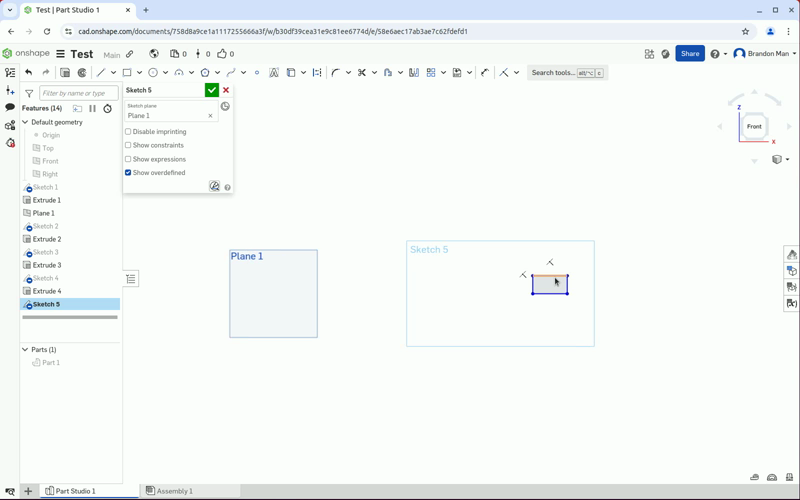
scroll(6)
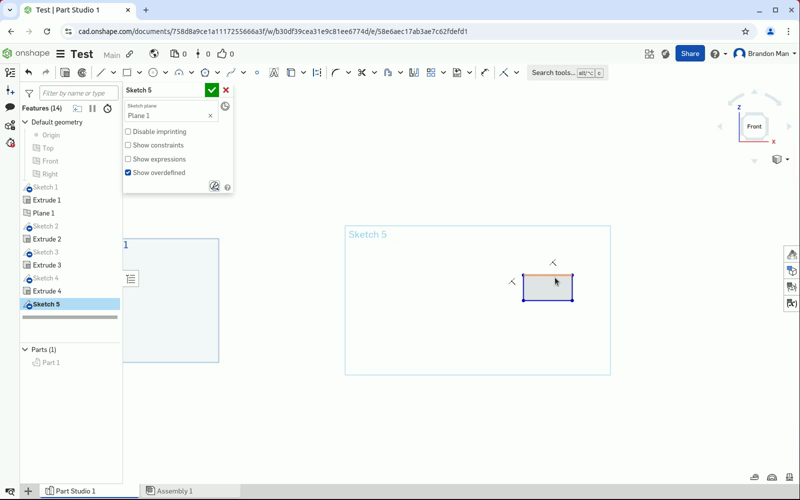
scroll(6)
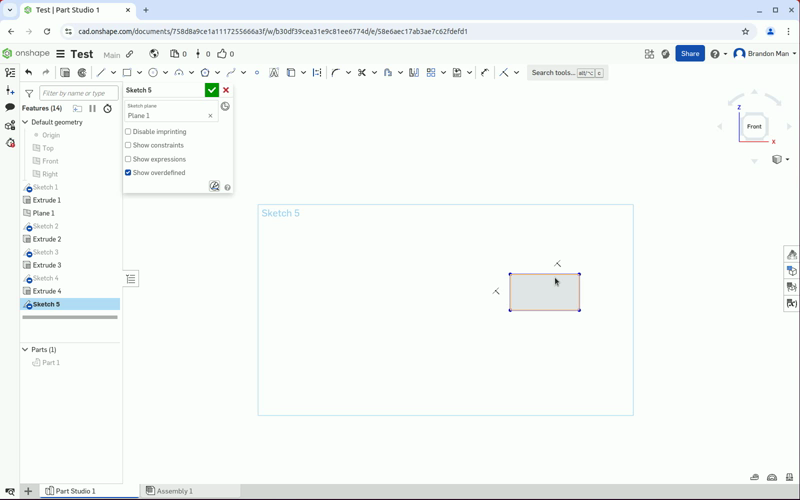
scroll(6)
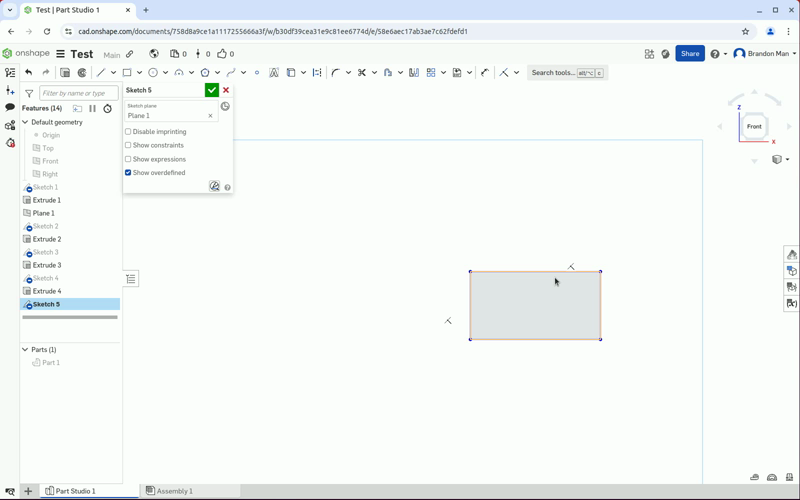
click(555, 277)
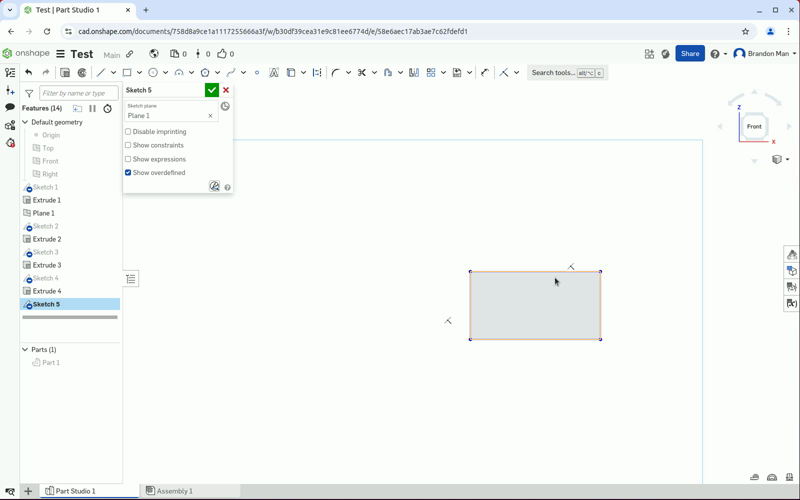
scroll(-6)
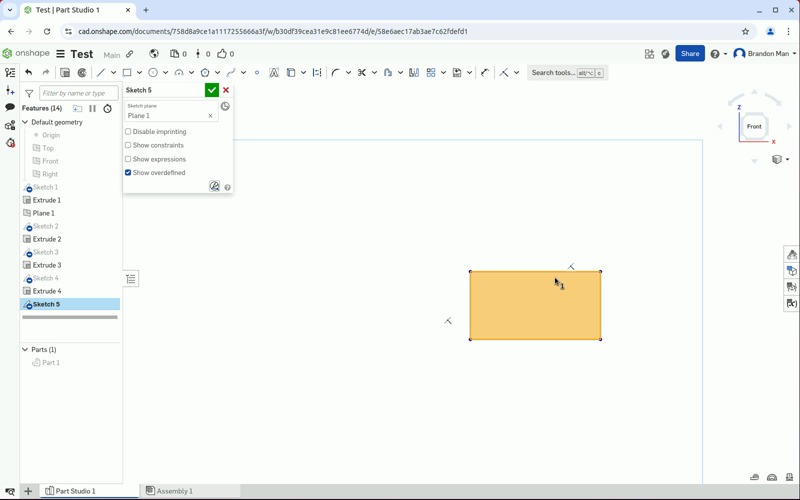
scroll(-6)
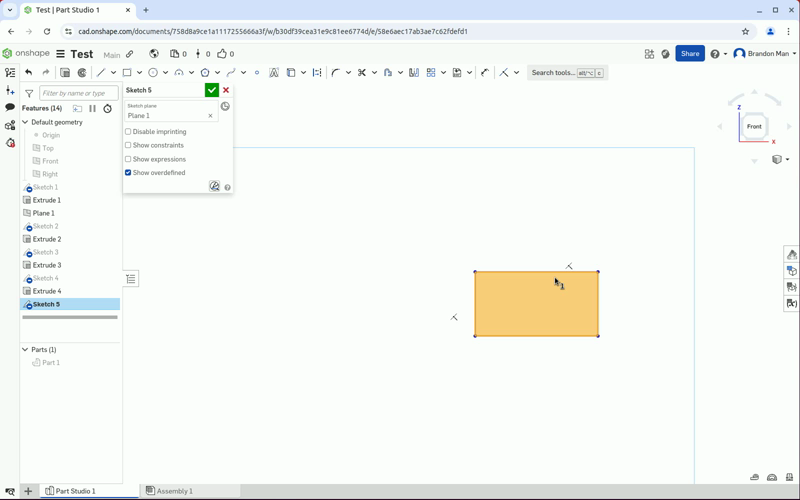
scroll(-6)
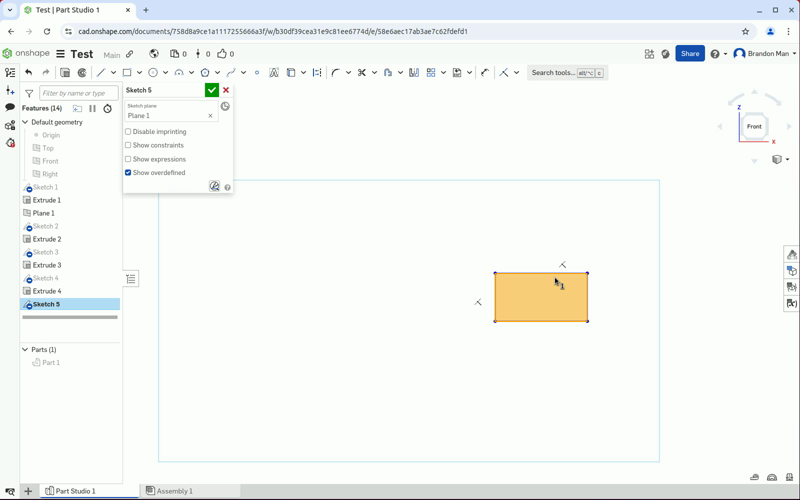
scroll(-6)
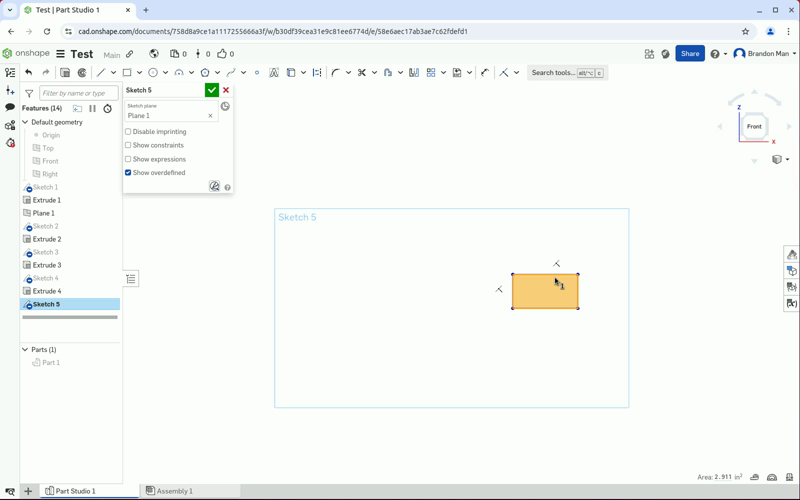
scroll(-6)
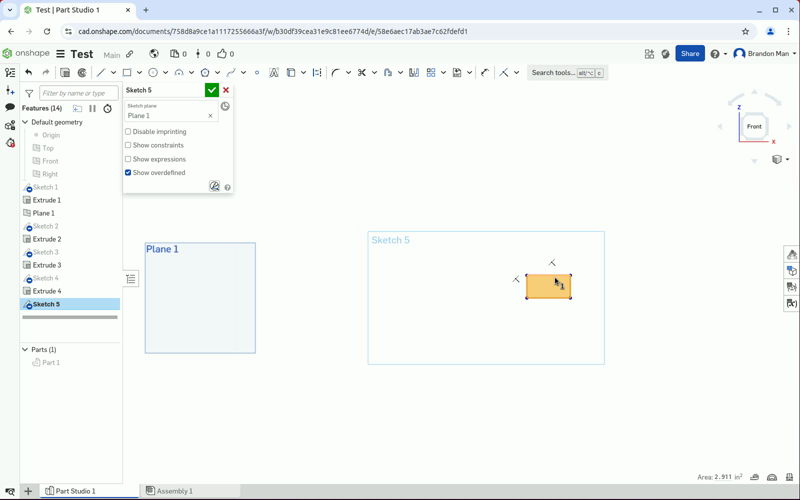
scroll(-6)
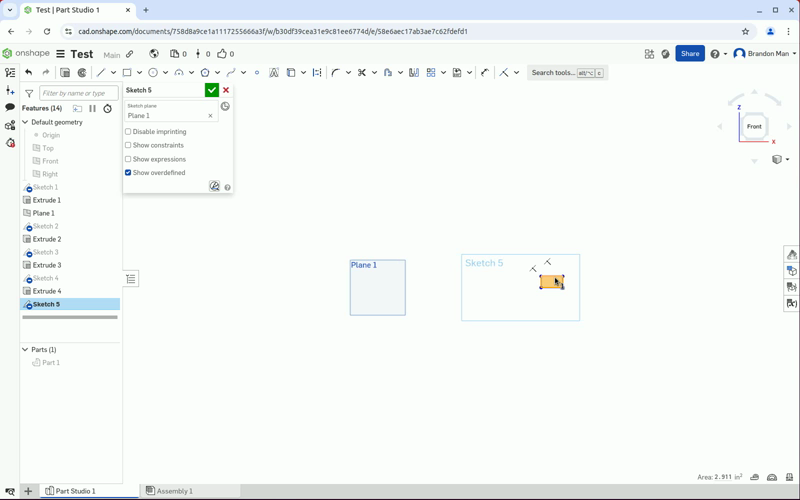
scroll(-6)
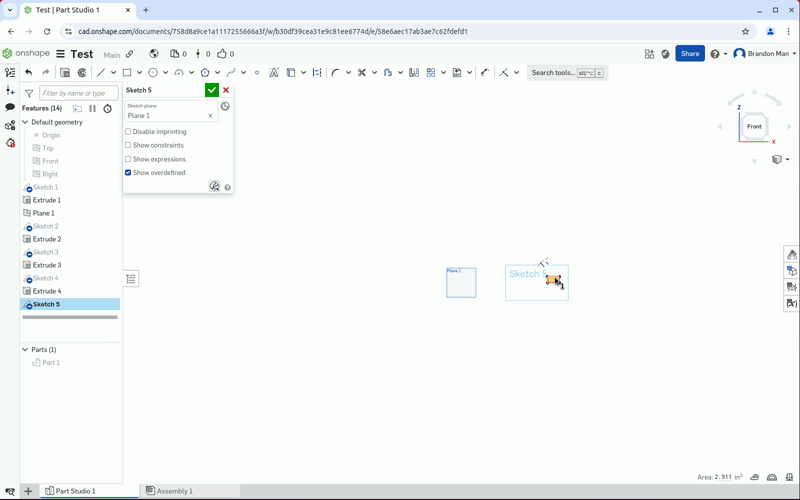
mouse_move(73, 352)
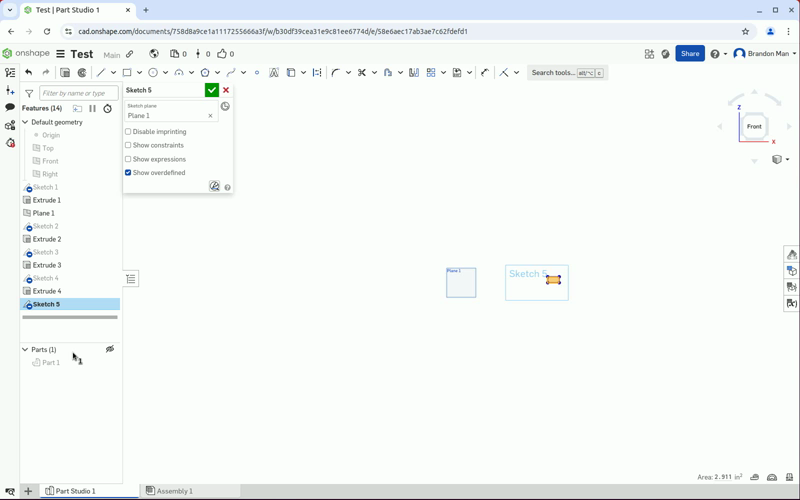
key(shift+y)
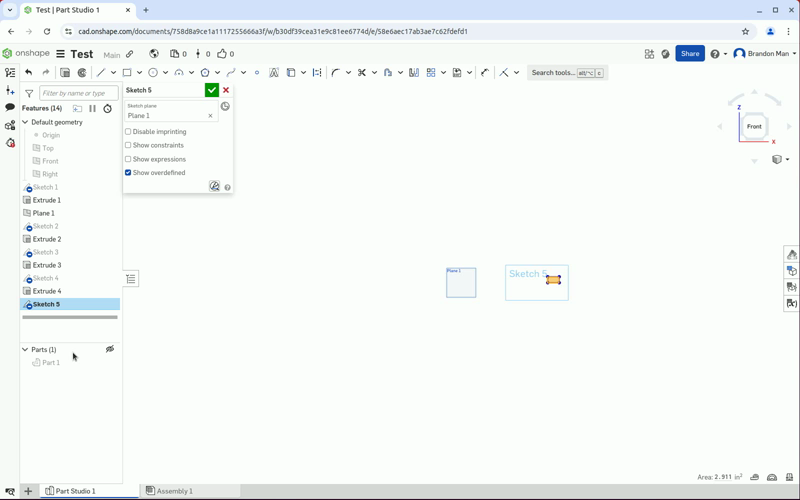
key(shift+e)
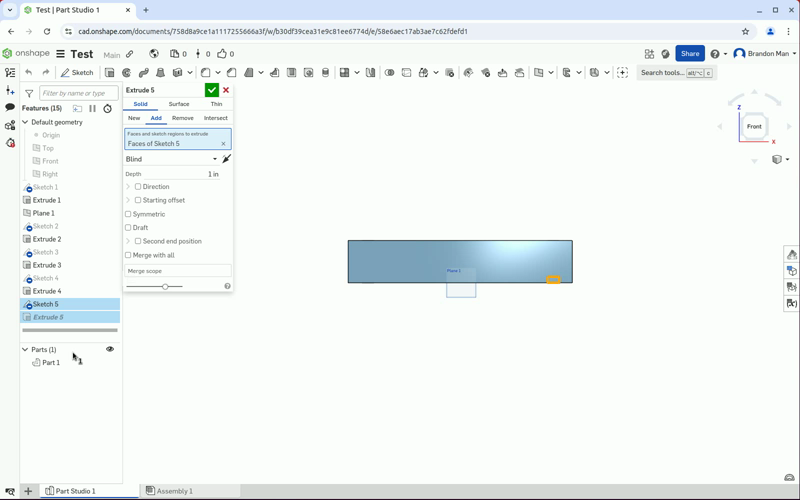
mouse_move(143, 106)
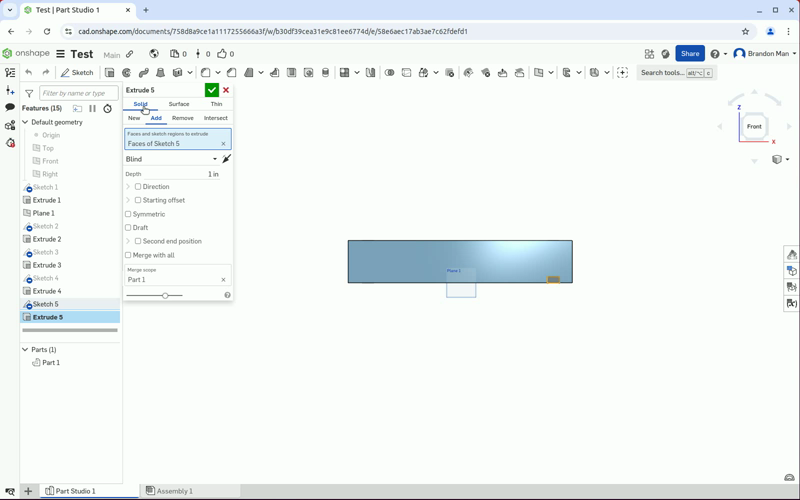
click(143, 106)
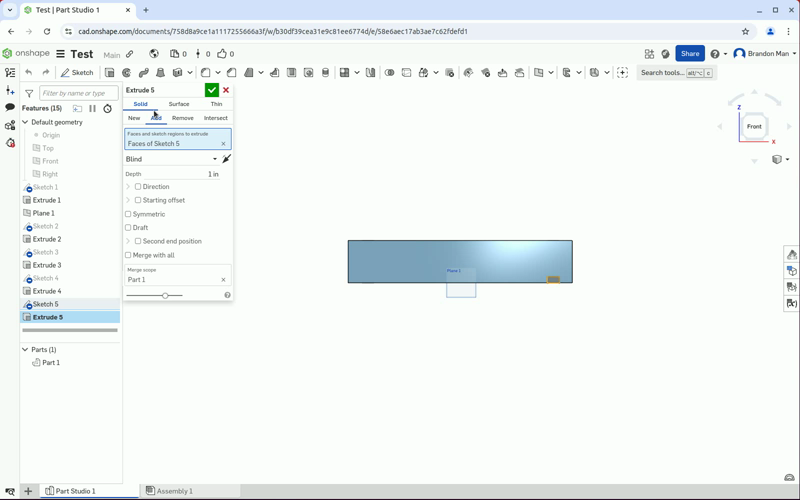
mouse_move(186, 120)
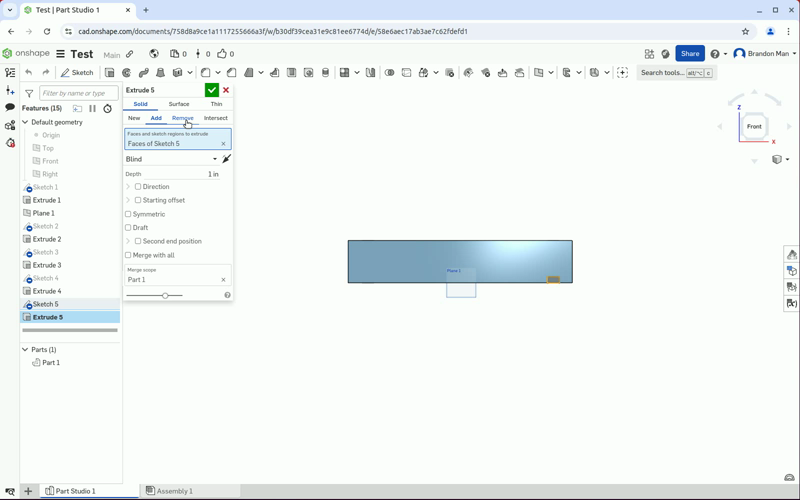
click(186, 120)
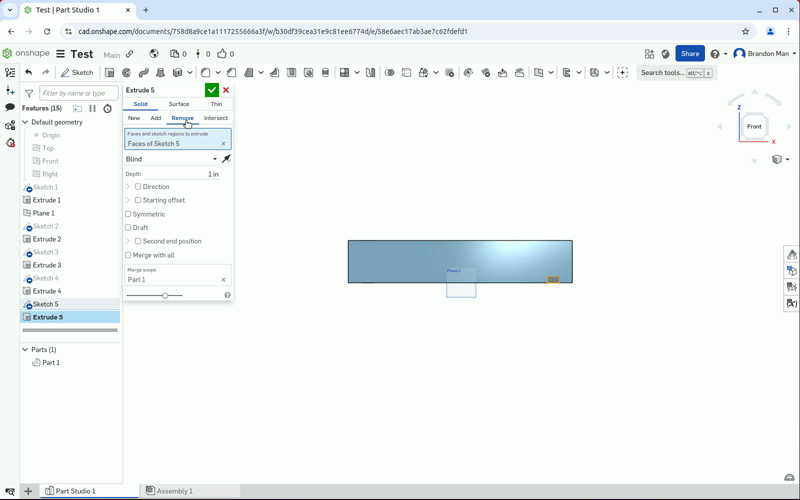
key(tab, 4)
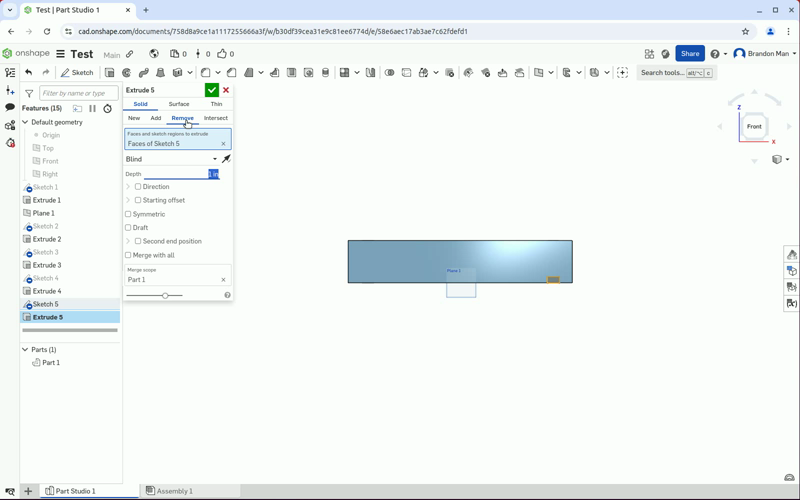
text(30.811)
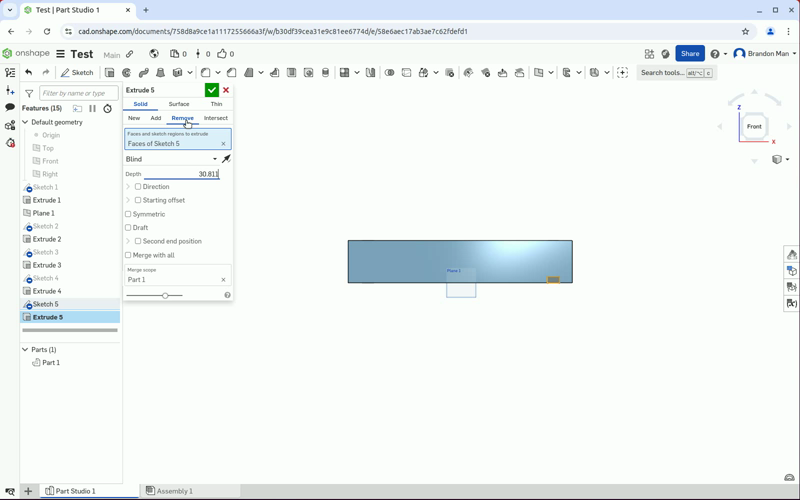
key(tab, 6)
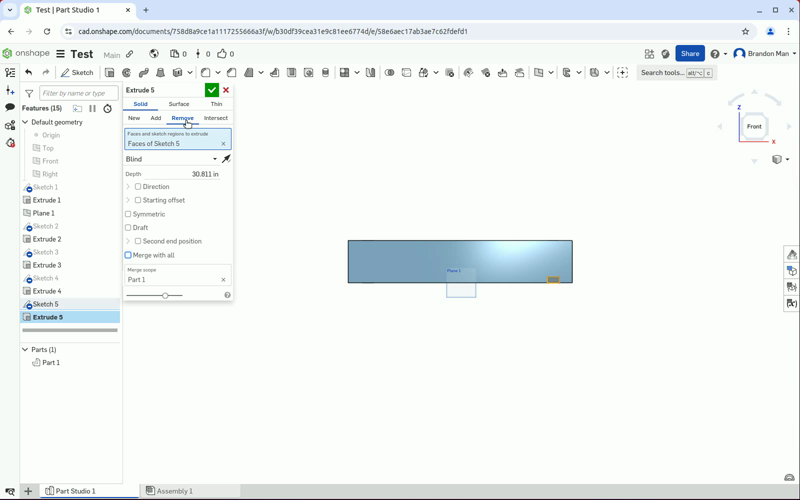
key(space)
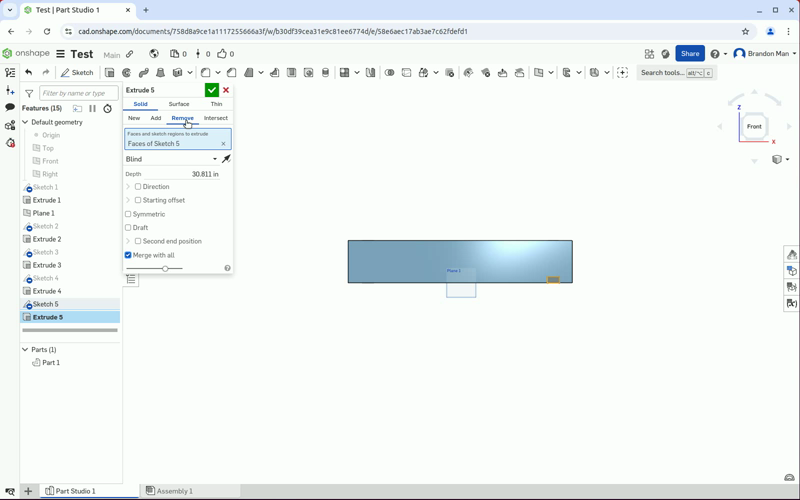
key(enter)
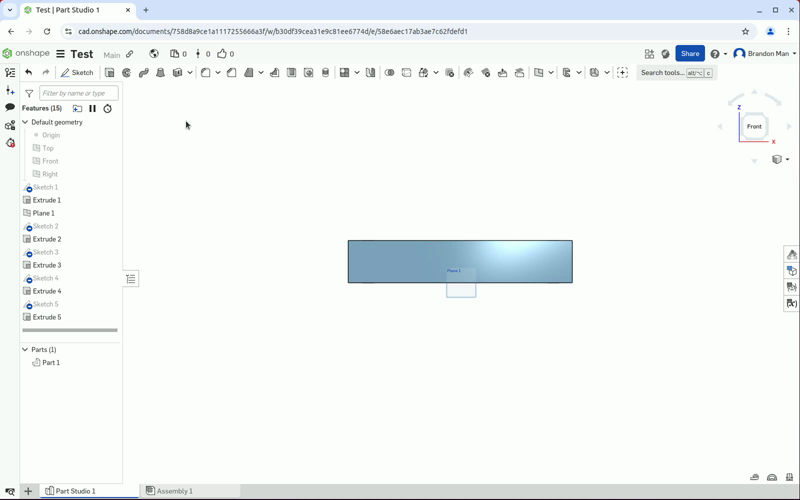
key(shift+h)
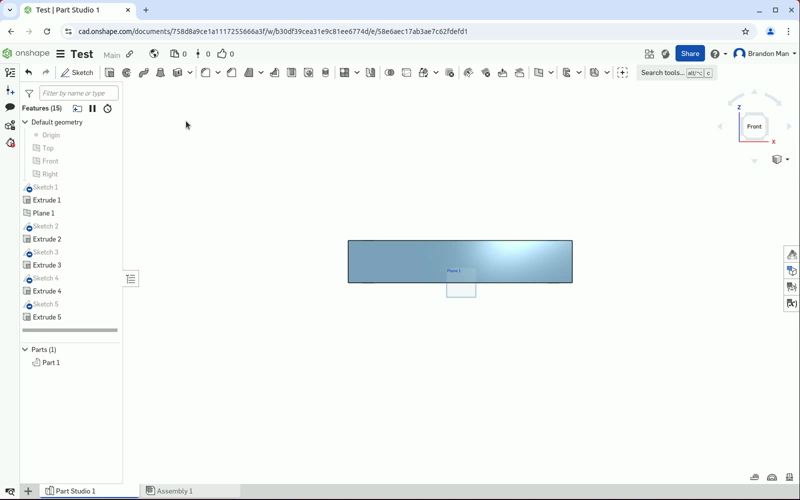
key(shift+h)
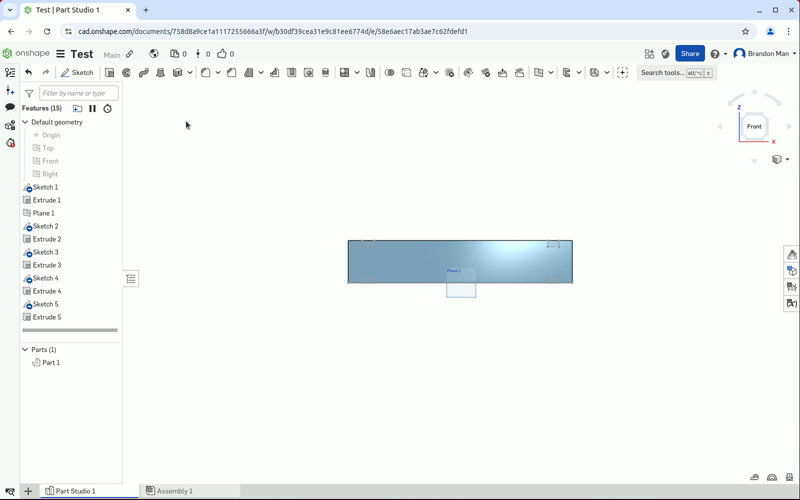
key(shift+7)
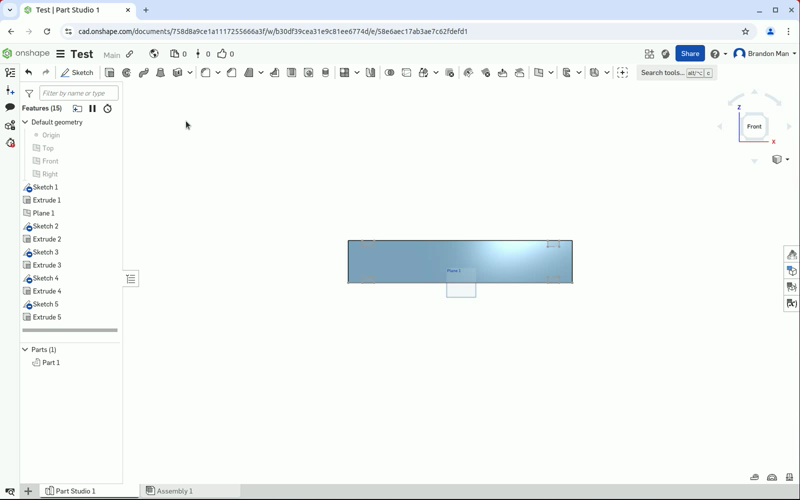
key(left, 2)
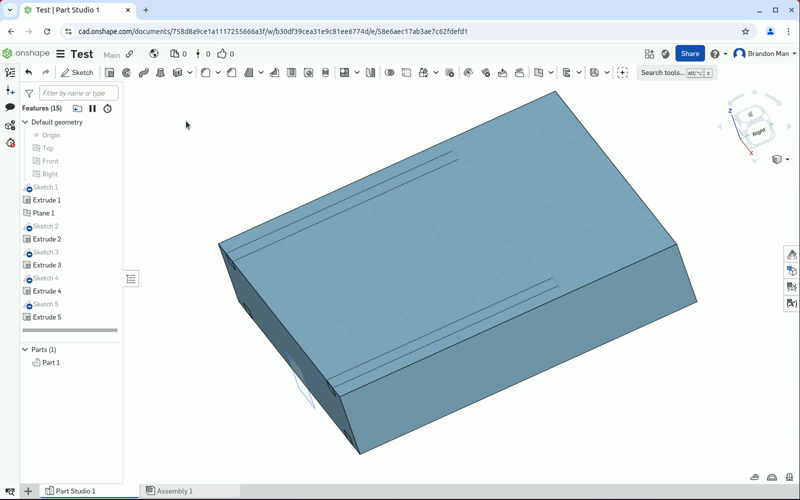
key(down, 2)
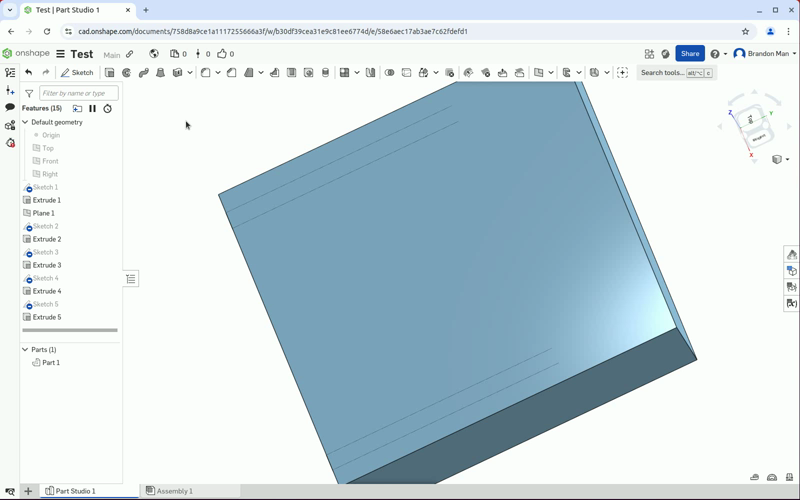
key(up, 2)
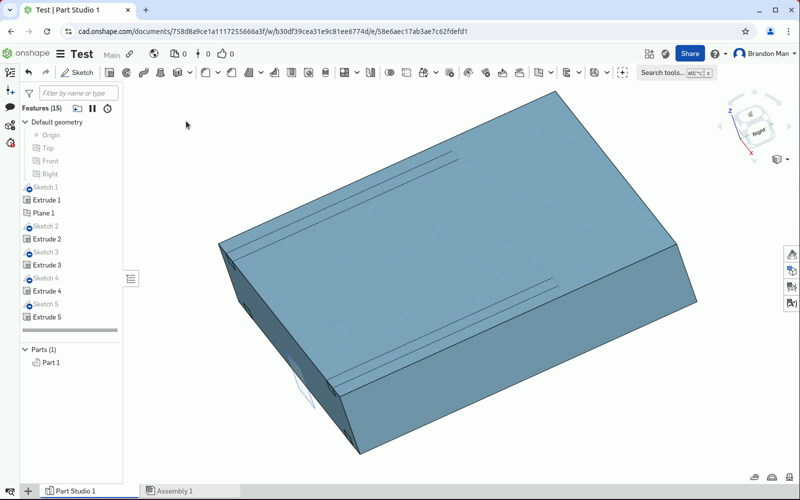
key(right, 2)
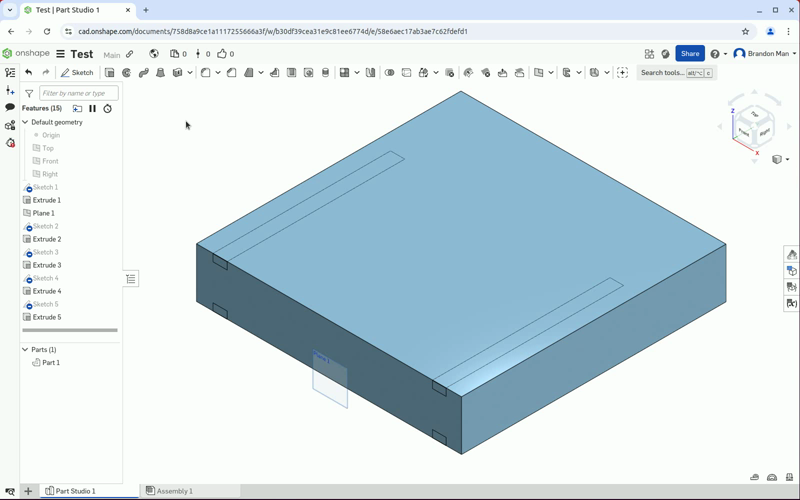
mouse_move(73, 189)
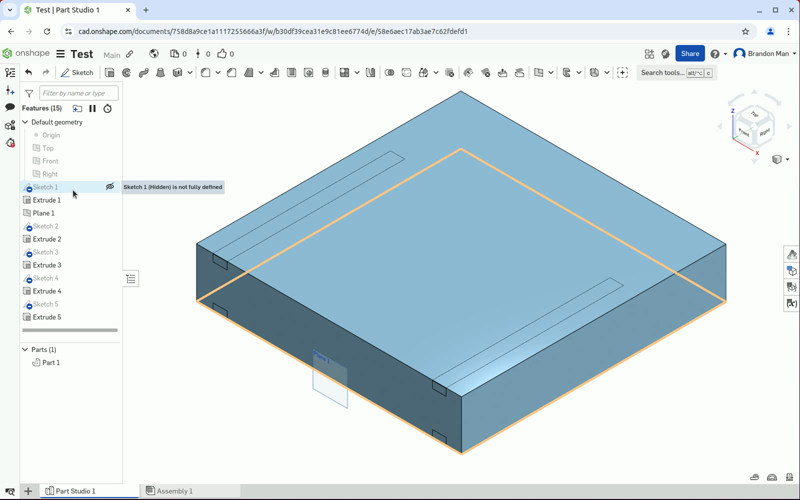
click(73, 189)